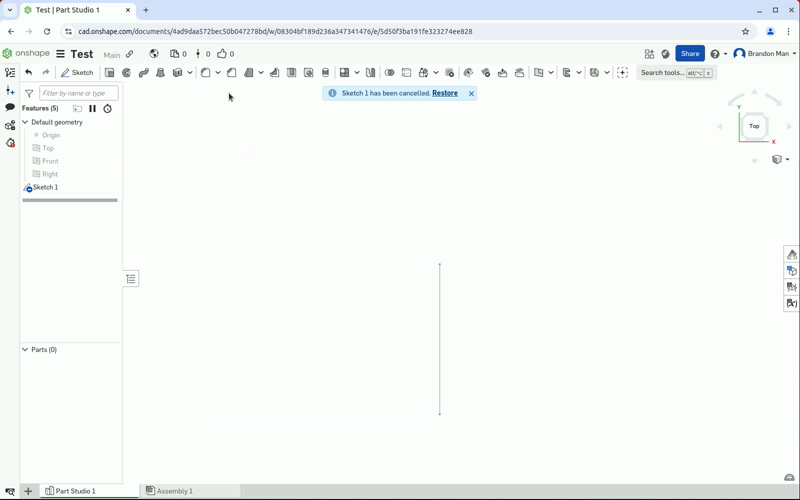
key(shift+h)
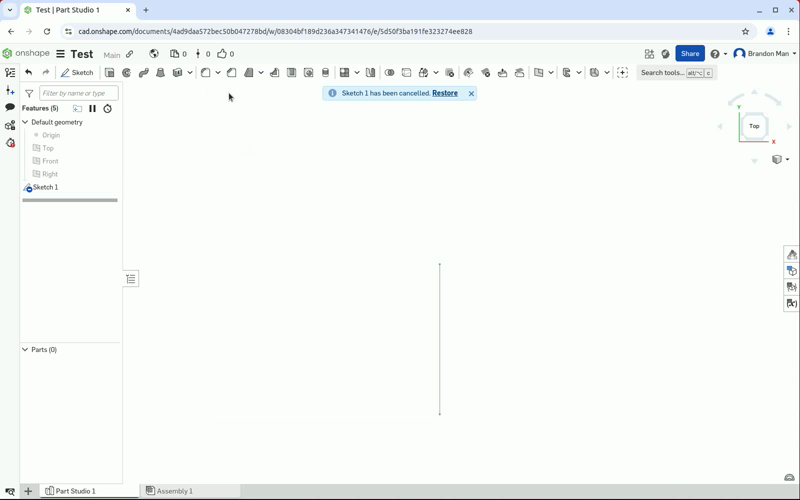
key(shift+s)
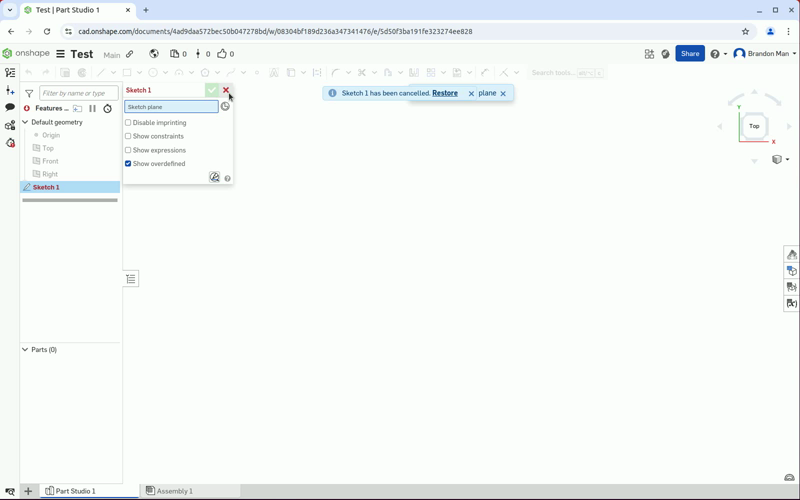
mouse_move(73, 150)
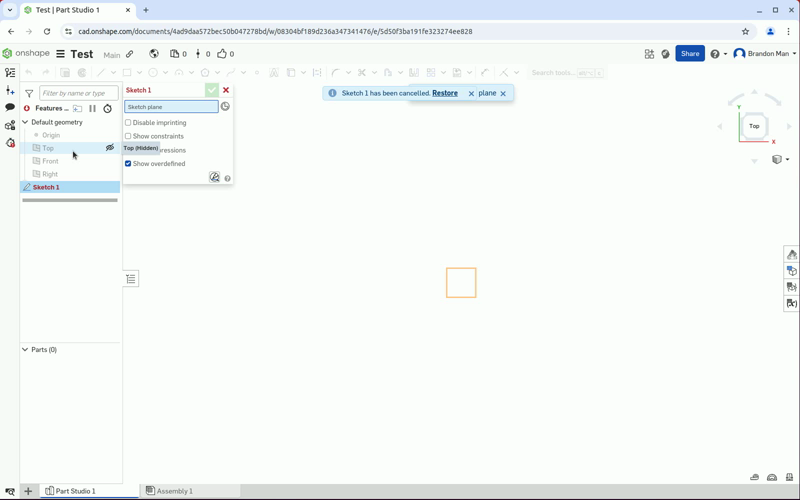
click(73, 150)
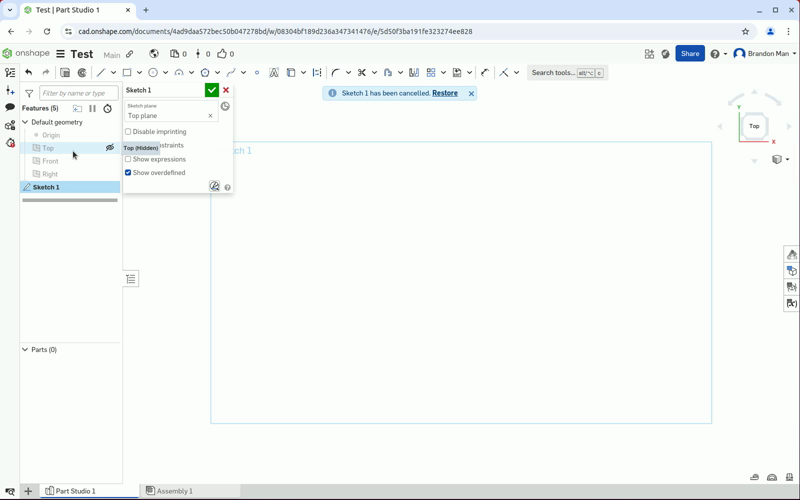
mouse_move(73, 352)
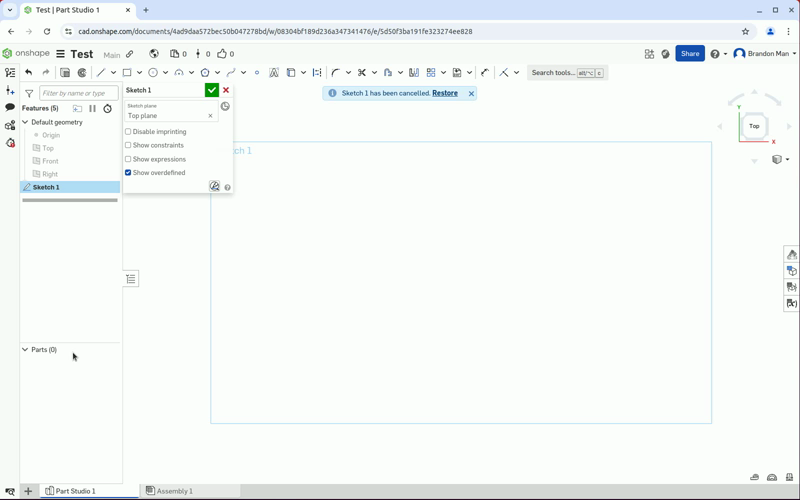
key(y)
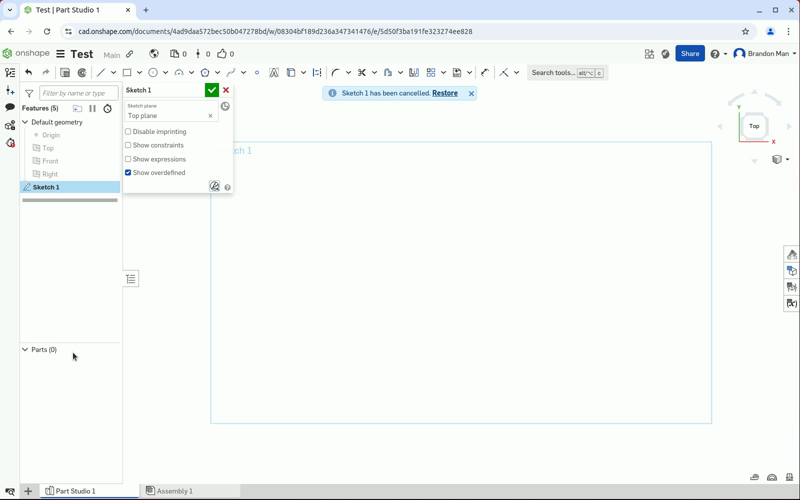
key(l)
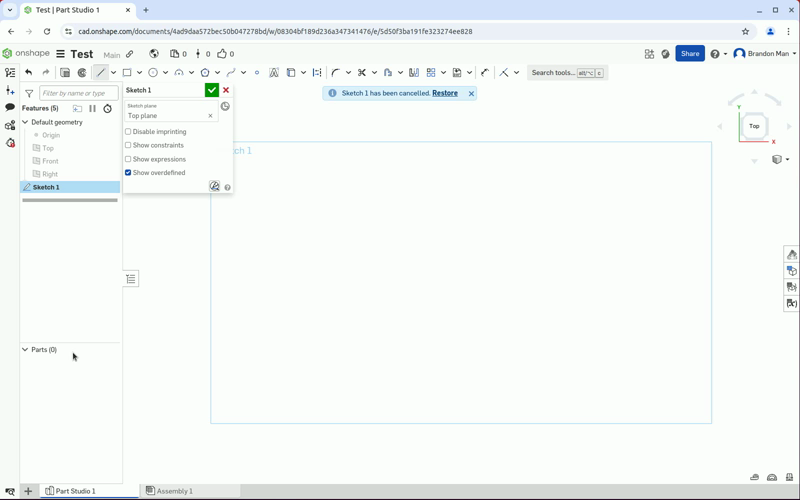
key_down(shift)
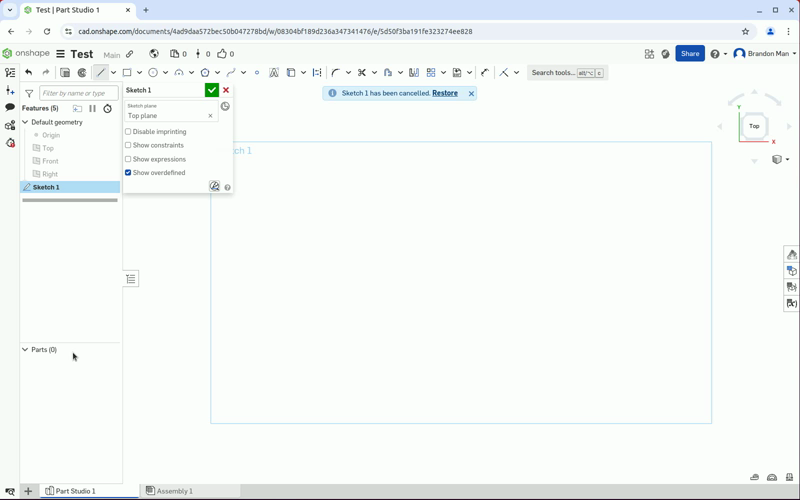
mouse_move(348, 363)
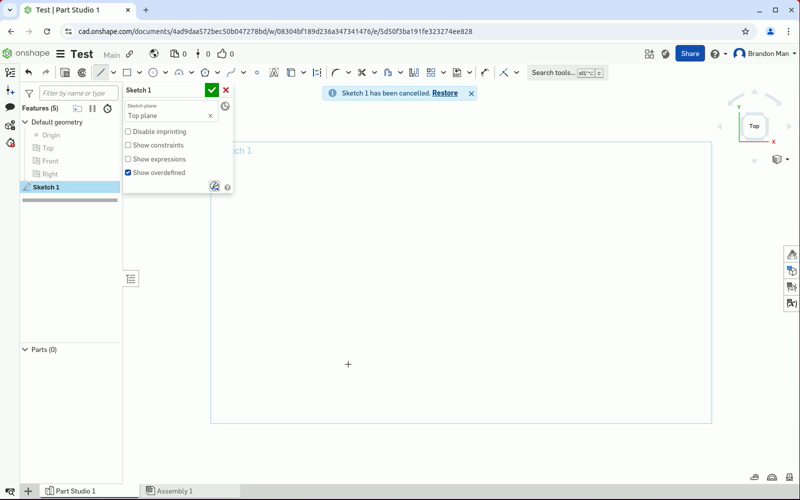
click(348, 363)
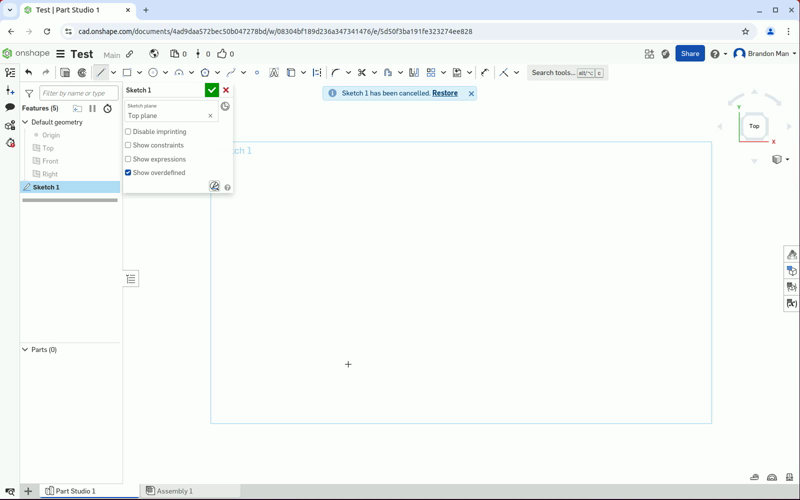
key_up(shift)
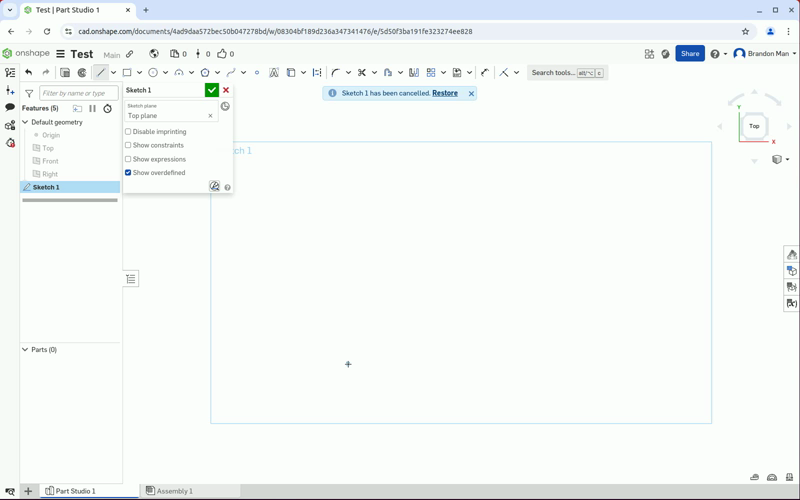
key_down(shift)
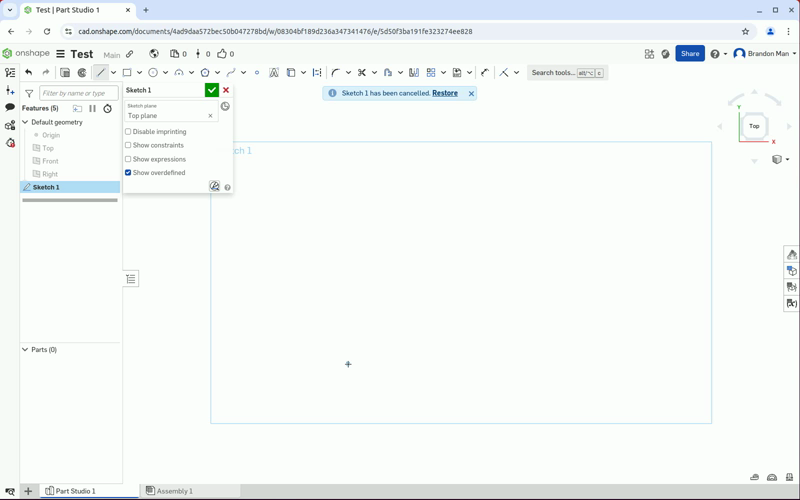
mouse_move(566, 363)
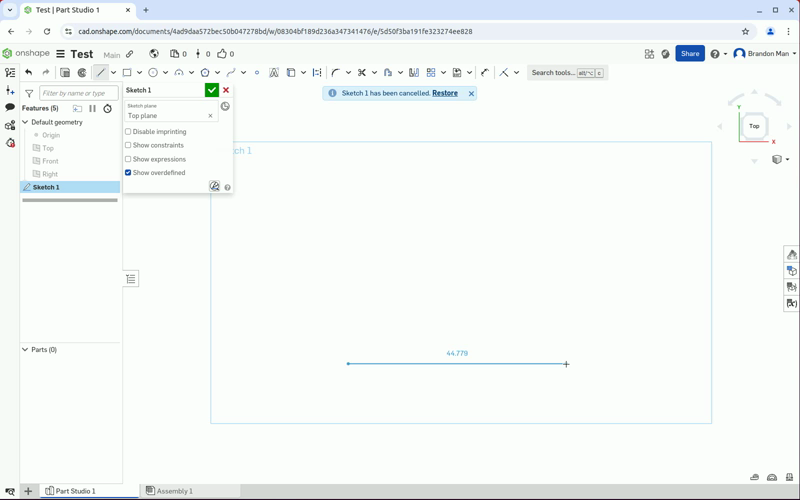
click(566, 363)
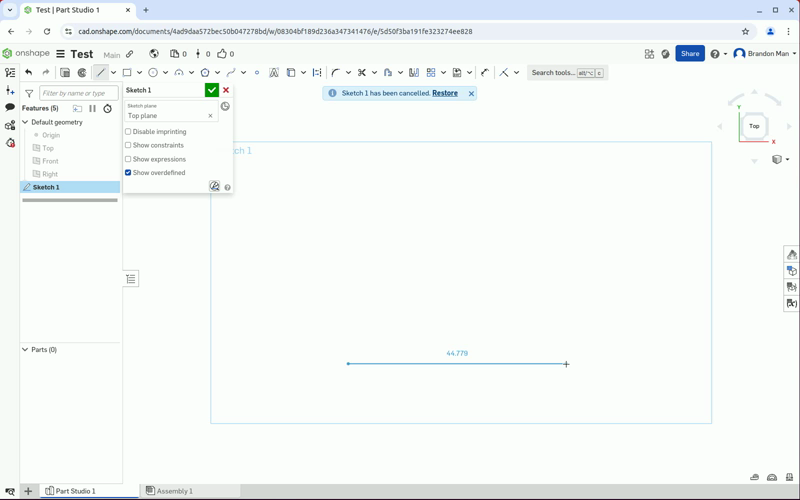
key_up(shift)
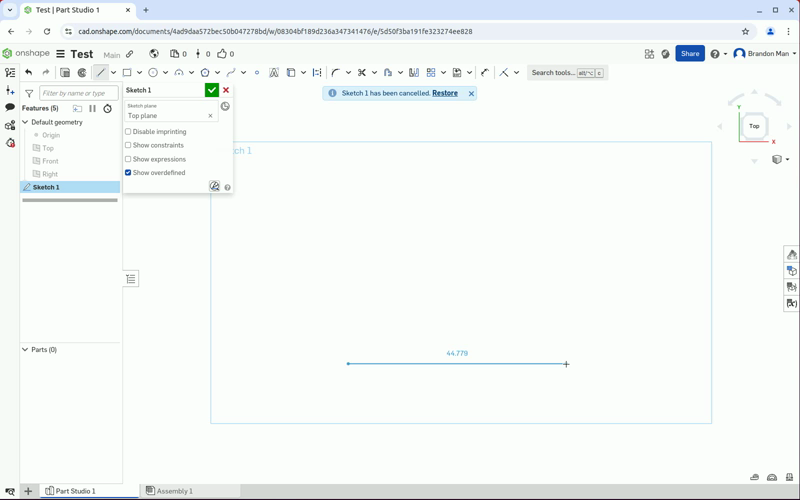
key_down(shift)
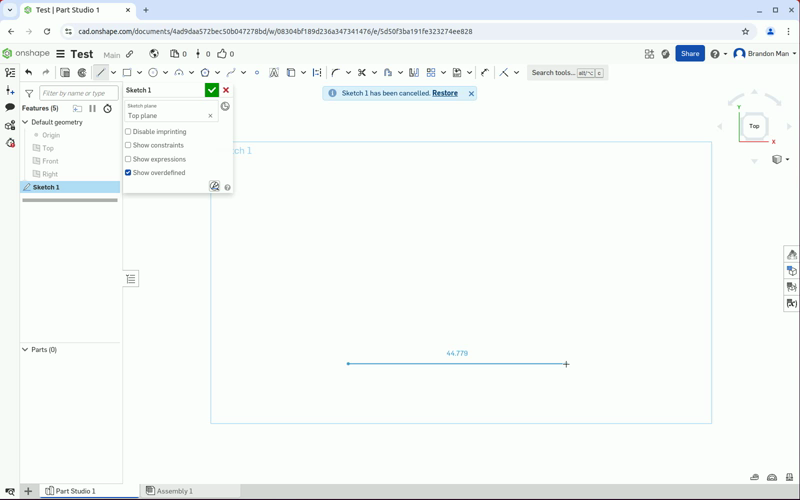
mouse_move(566, 200)
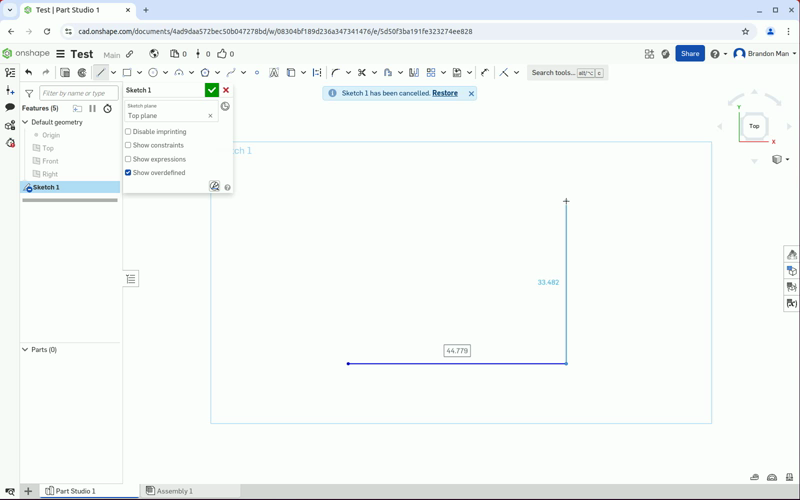
click(566, 200)
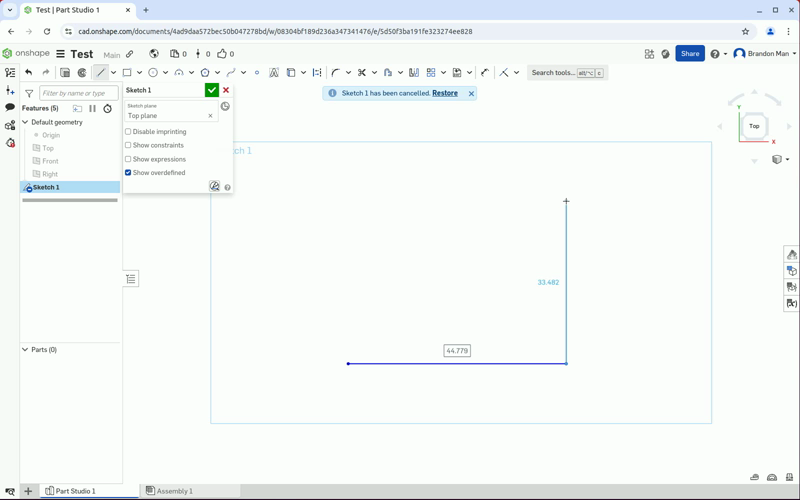
key_up(shift)
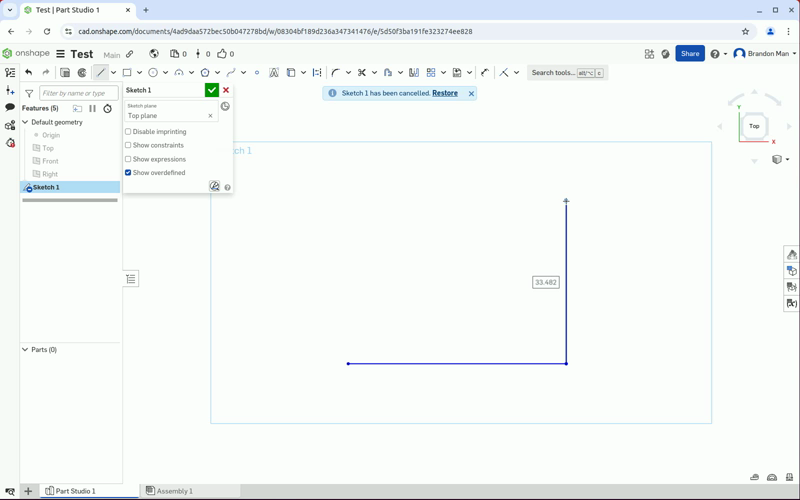
key_down(shift)
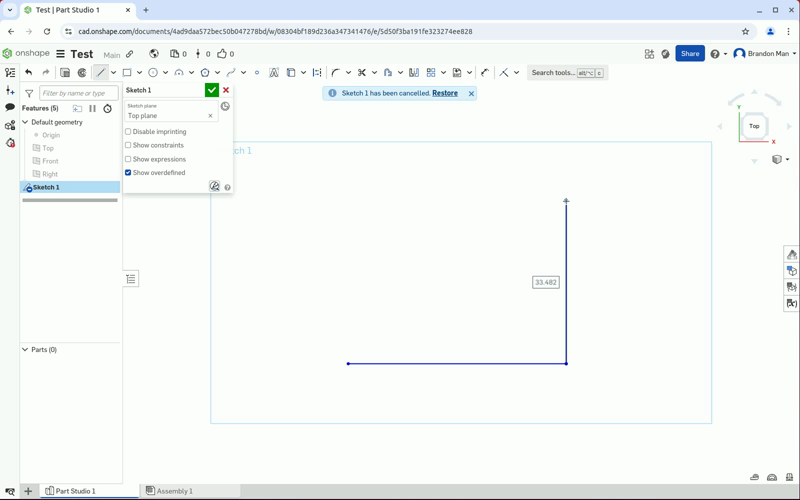
mouse_move(348, 200)
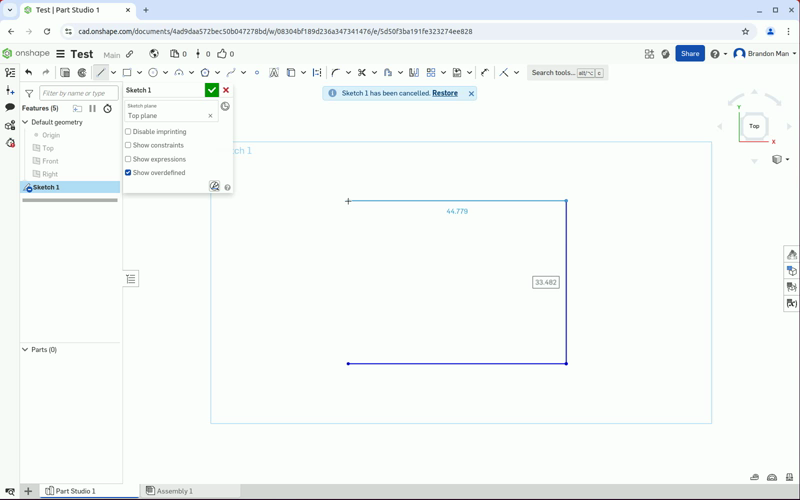
click(348, 200)
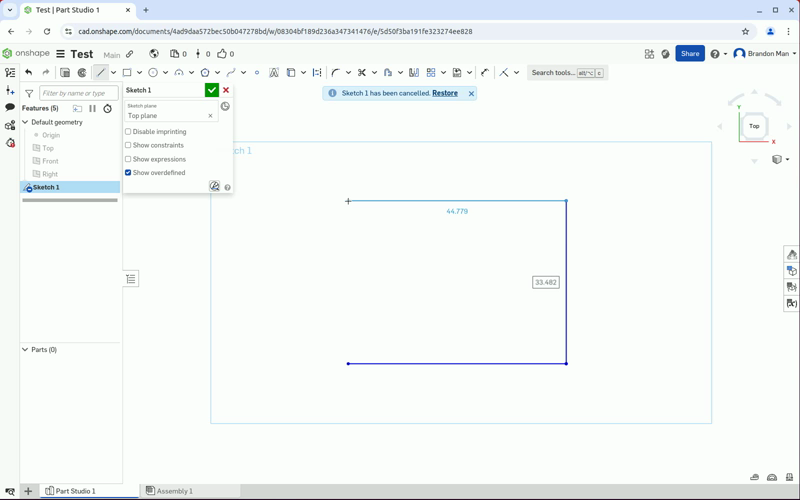
key_up(shift)
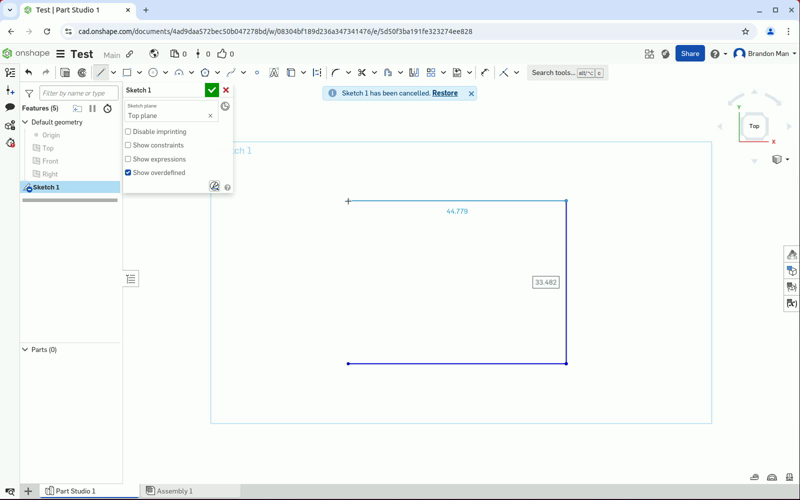
key_down(shift)
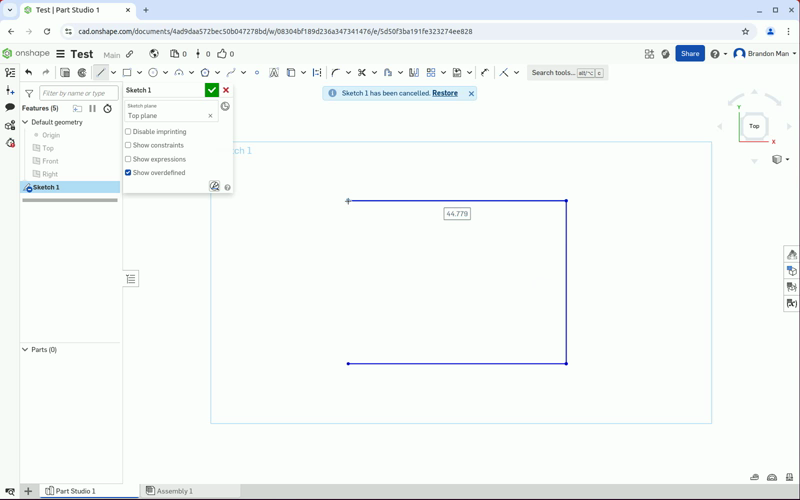
mouse_move(348, 363)
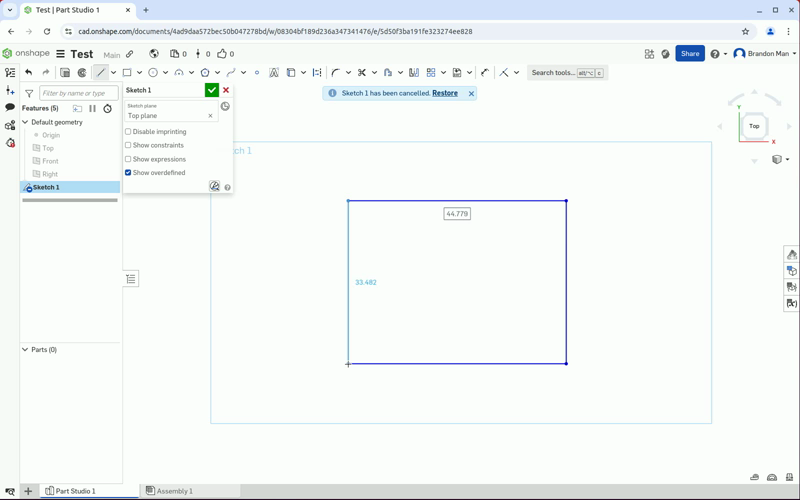
key_up(shift)
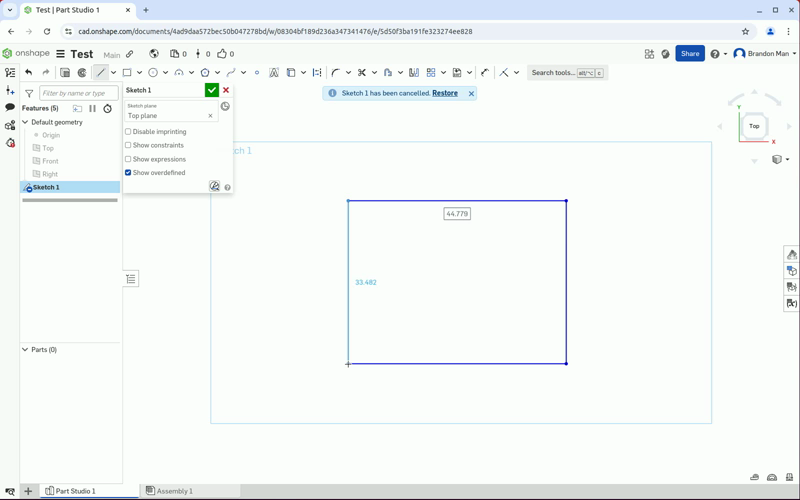
click(348, 363)
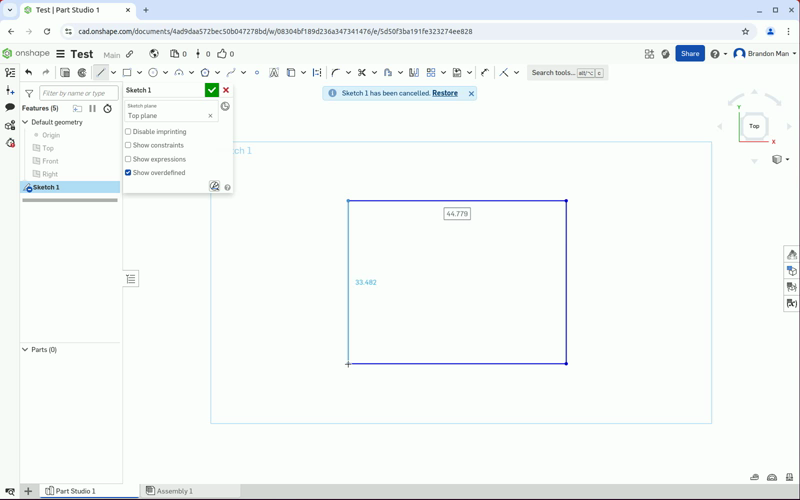
key(esc)
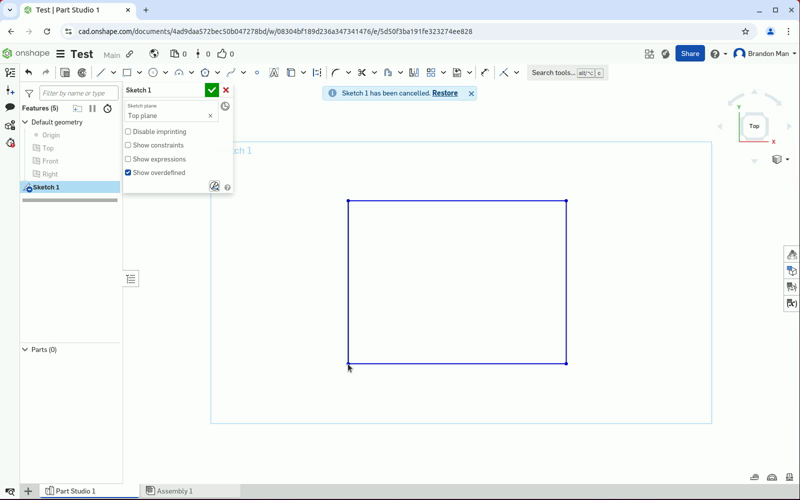
mouse_move(513, 237)
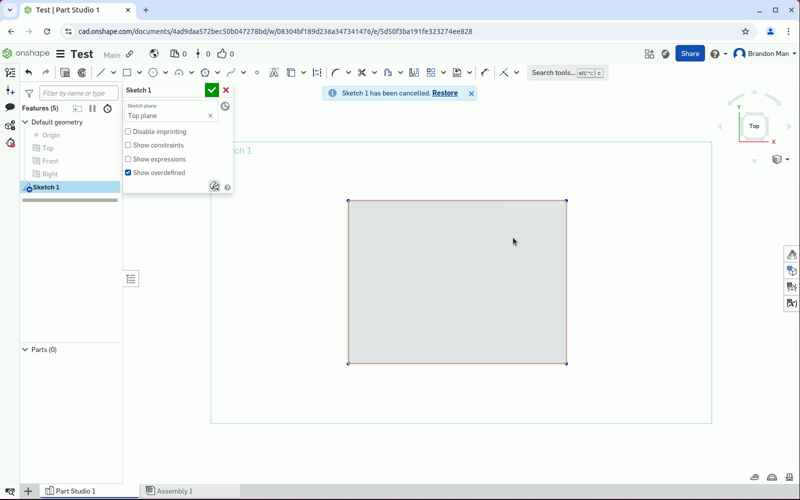
click(513, 237)
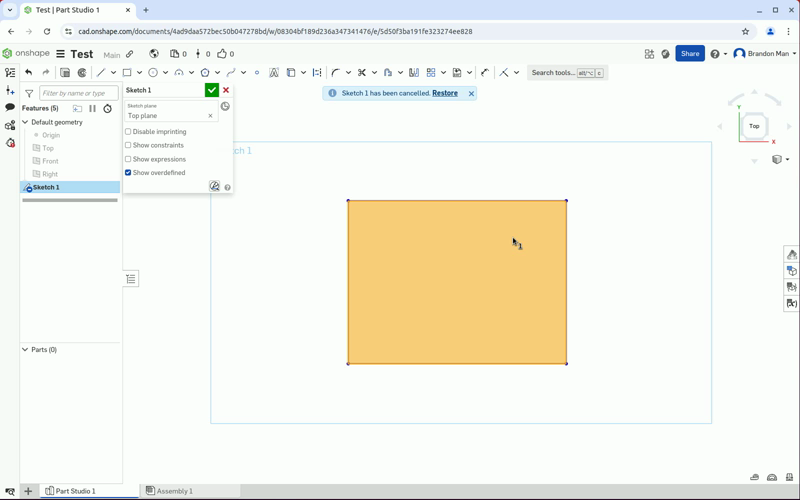
mouse_move(73, 352)
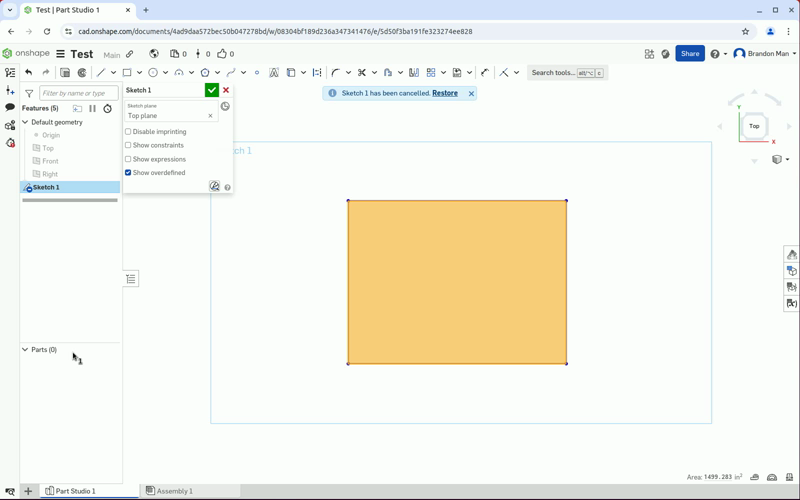
key(shift+y)
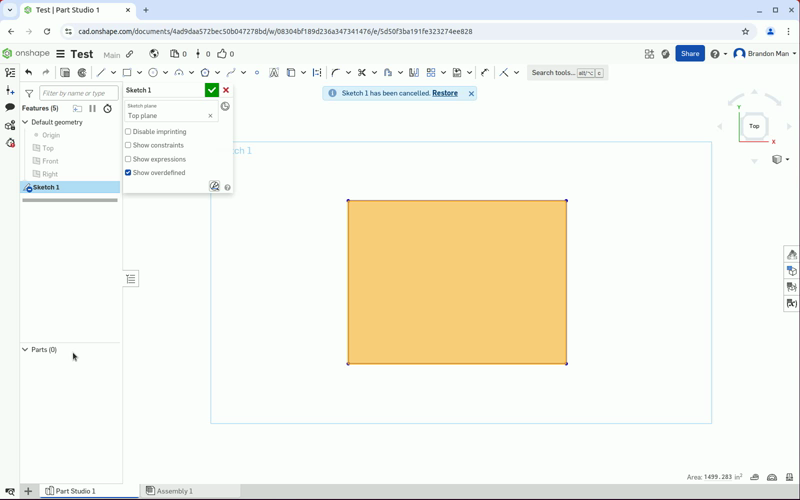
key(shift+e)
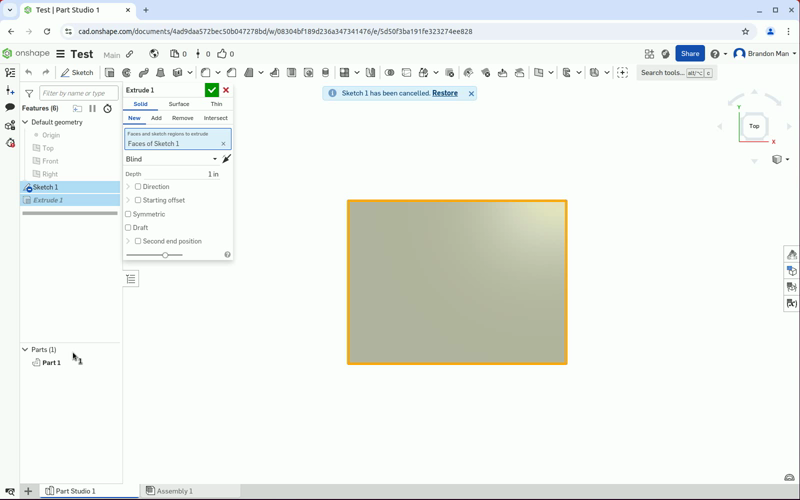
mouse_move(143, 106)
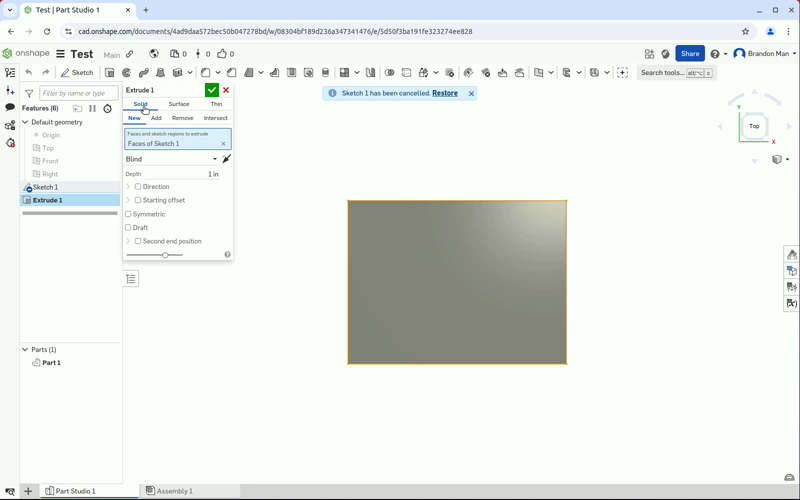
click(143, 106)
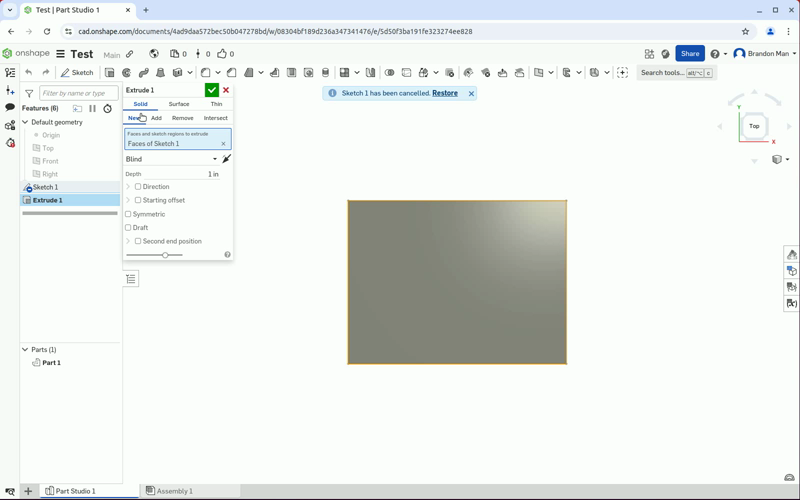
mouse_move(137, 120)
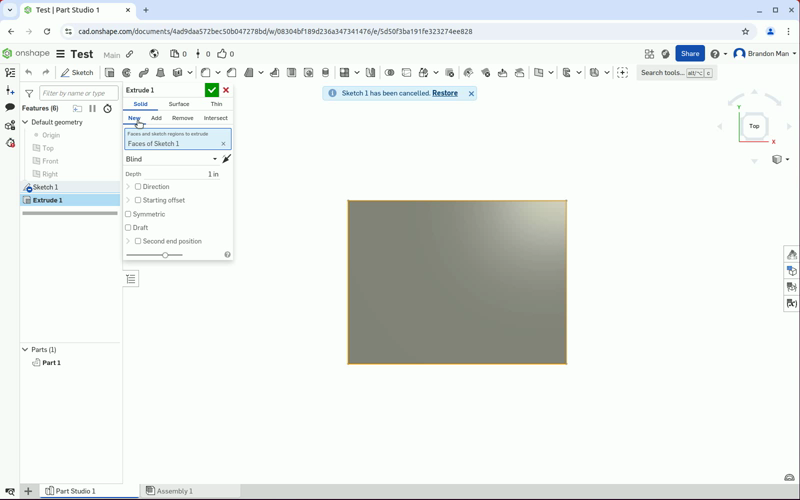
click(137, 120)
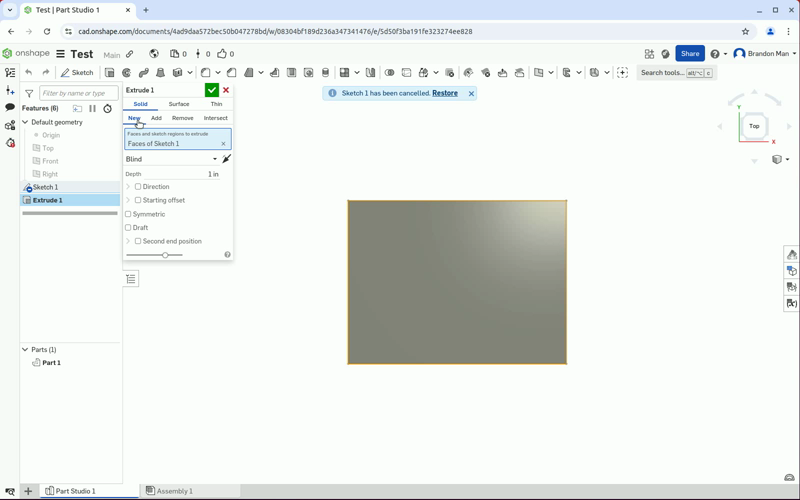
key(tab, 4)
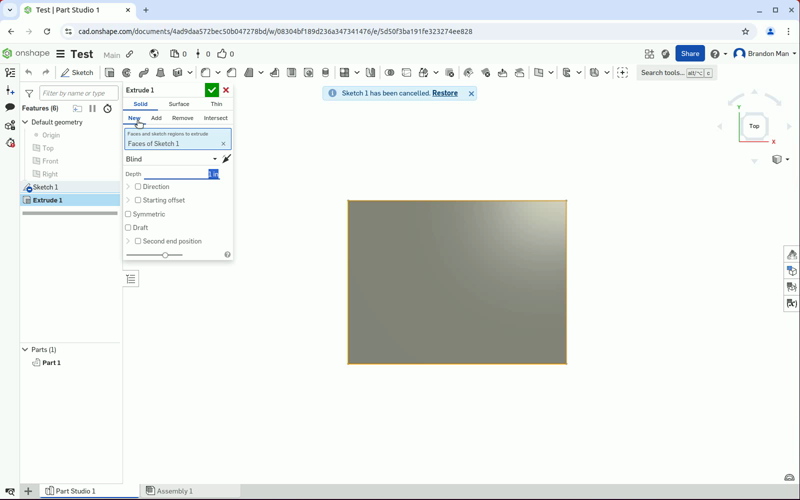
text(0.241)
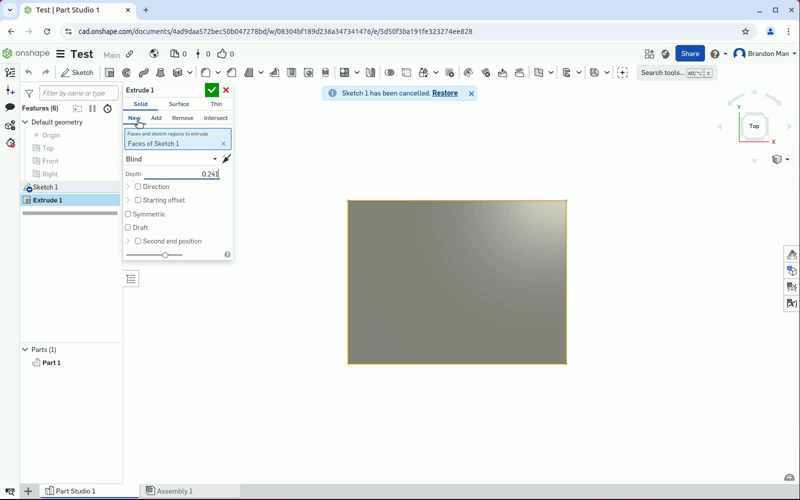
key(enter)
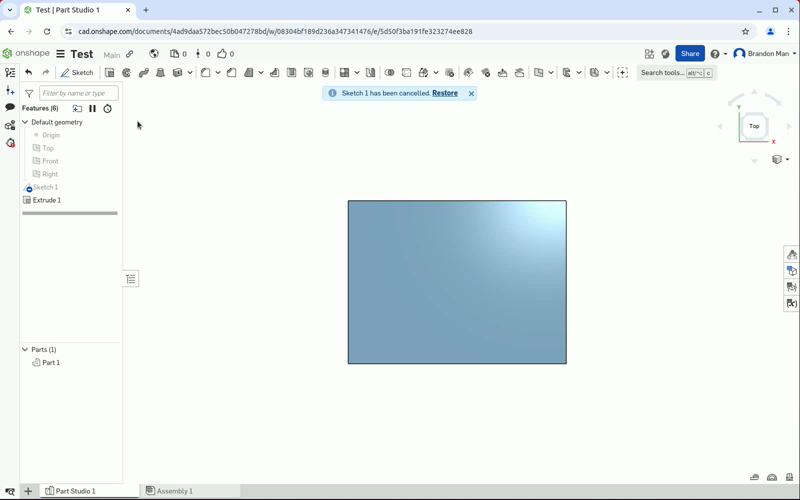
key(shift+h)
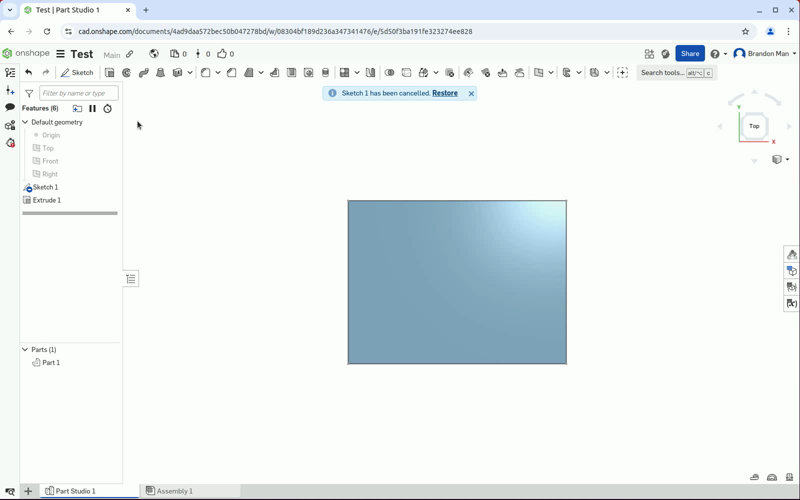
key(shift+h)
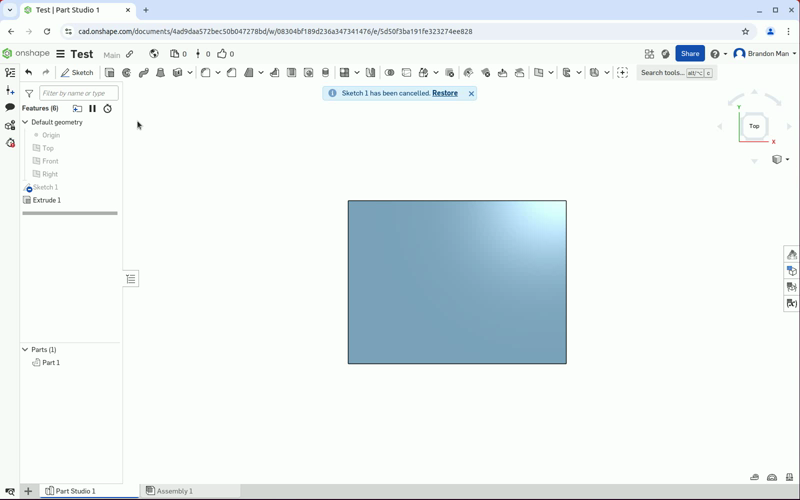
mouse_move(73, 189)
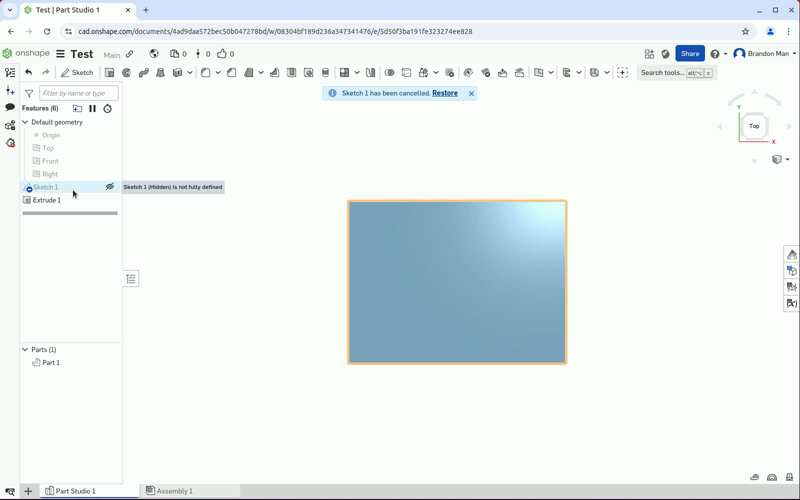
click(73, 189)
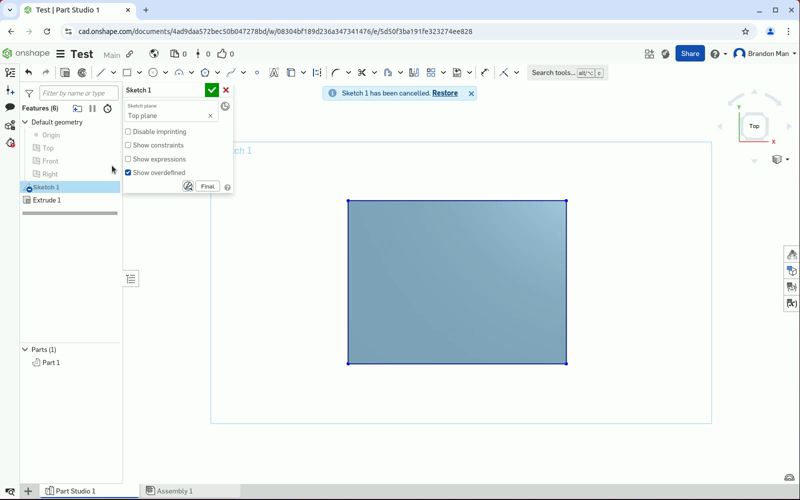
mouse_move(229, 92)
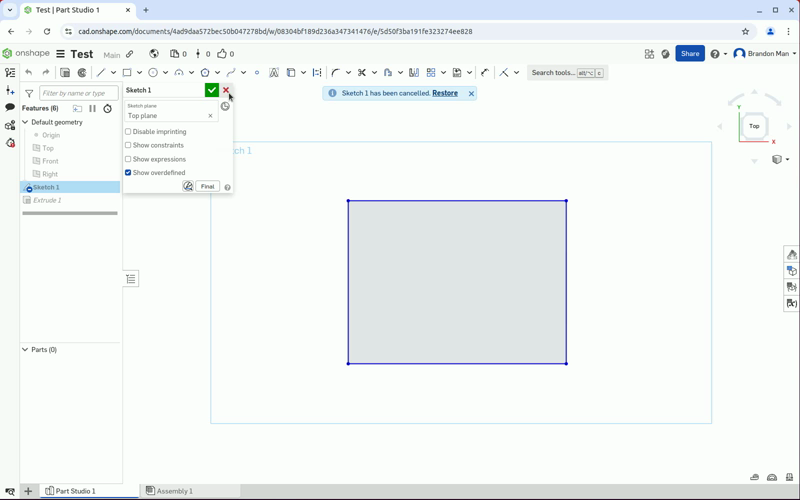
click(229, 92)
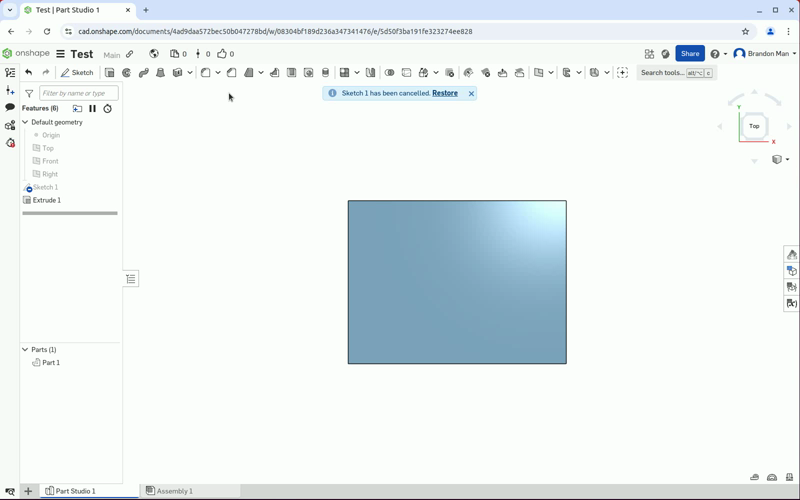
mouse_move(541, 75)
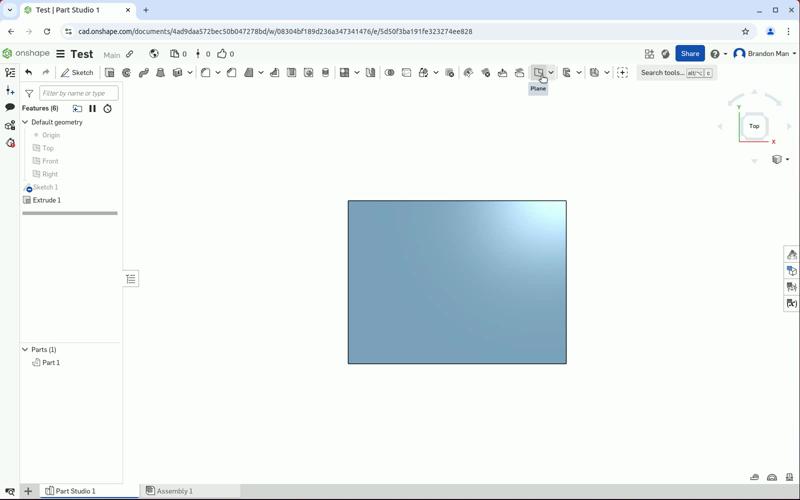
click(541, 75)
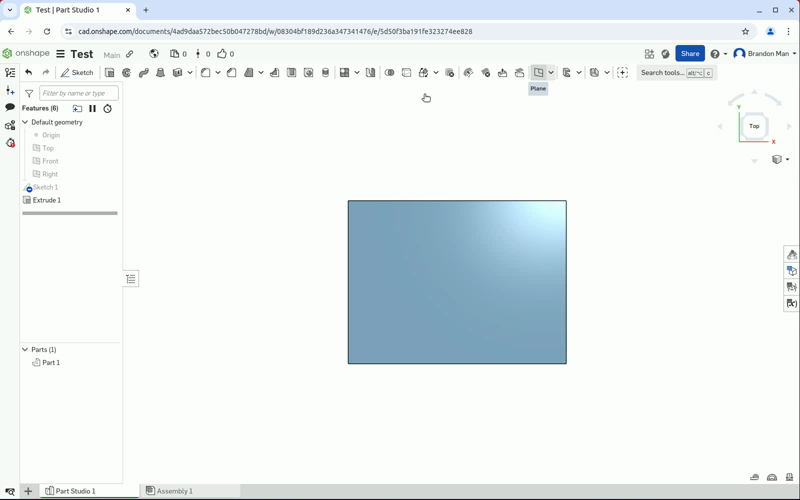
mouse_move(73, 150)
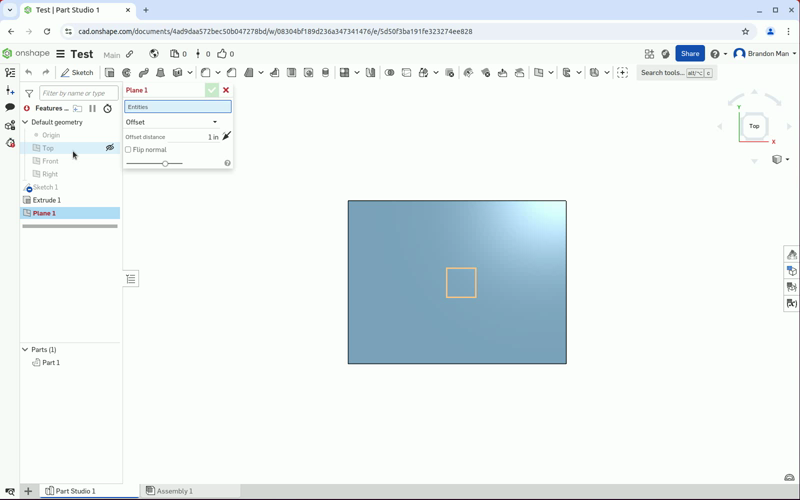
click(73, 150)
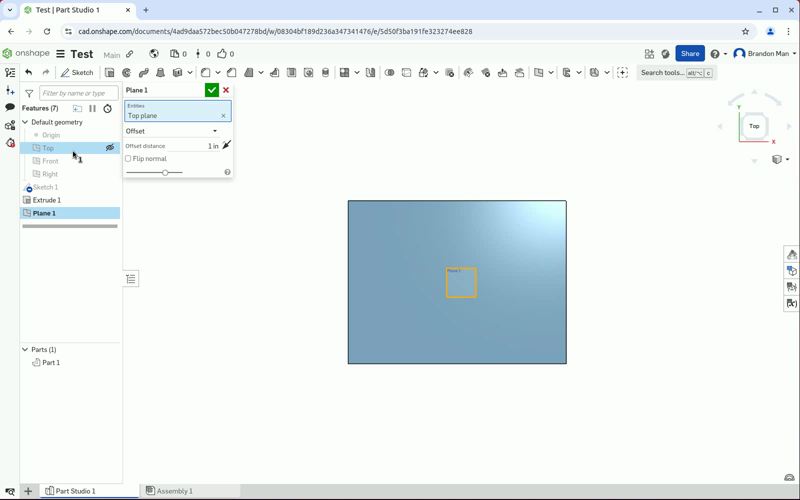
key(tab, 2)
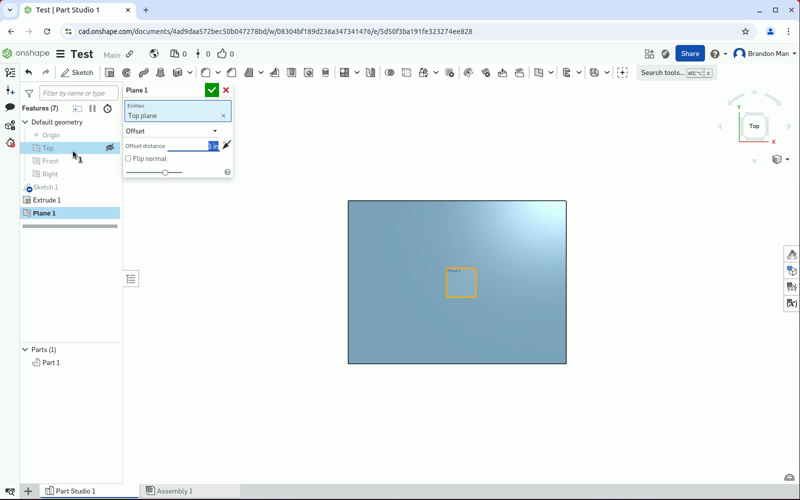
text(0.246)
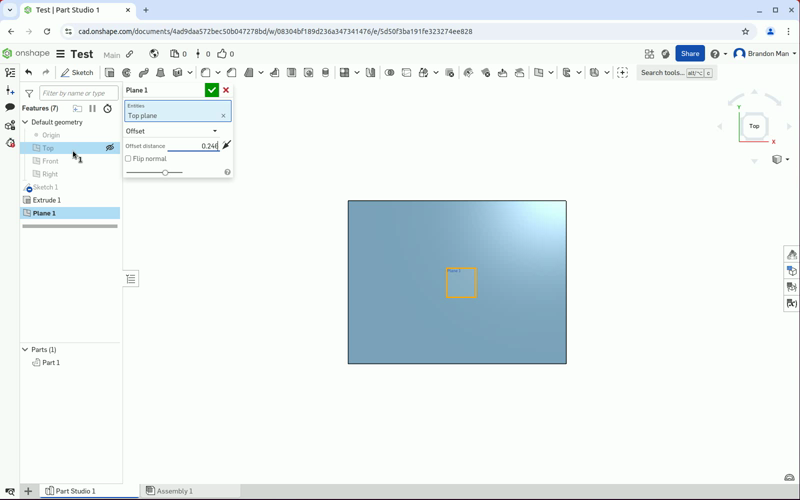
key(enter, 2)
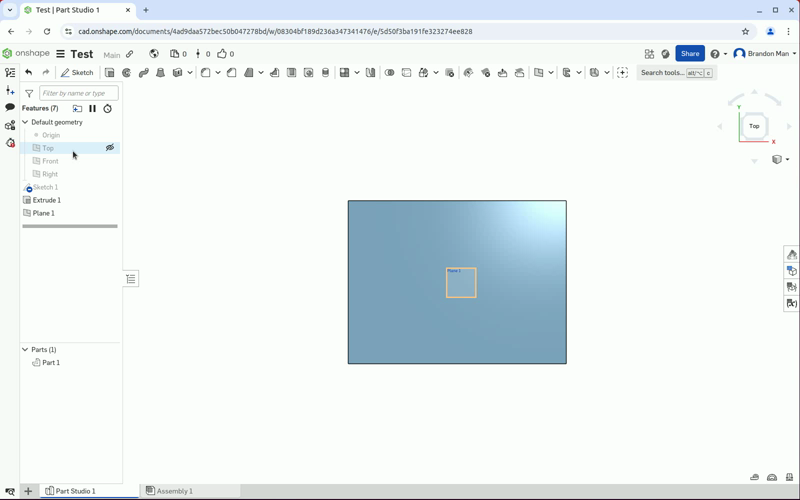
key(shift+s)
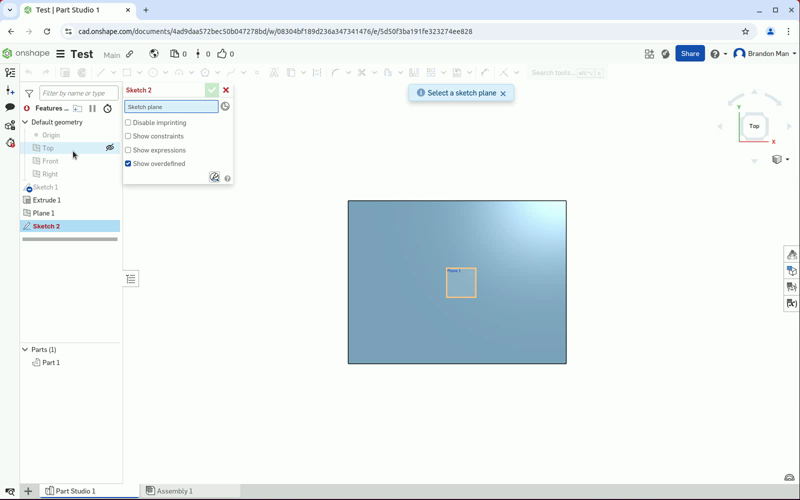
mouse_move(73, 215)
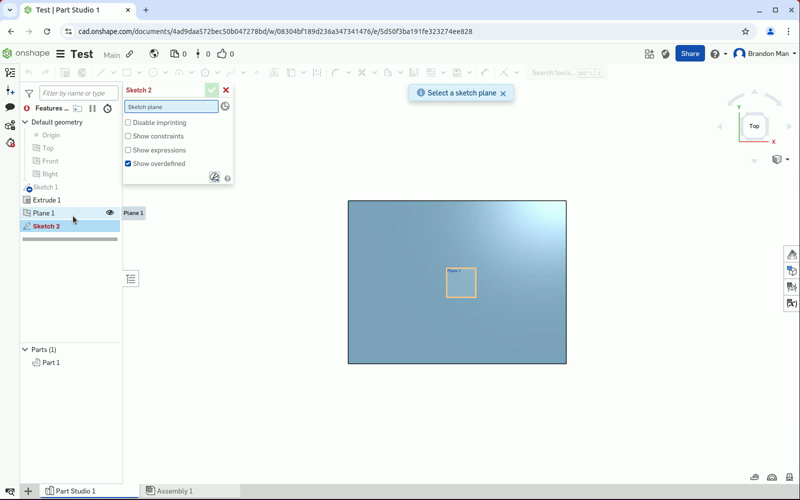
click(73, 215)
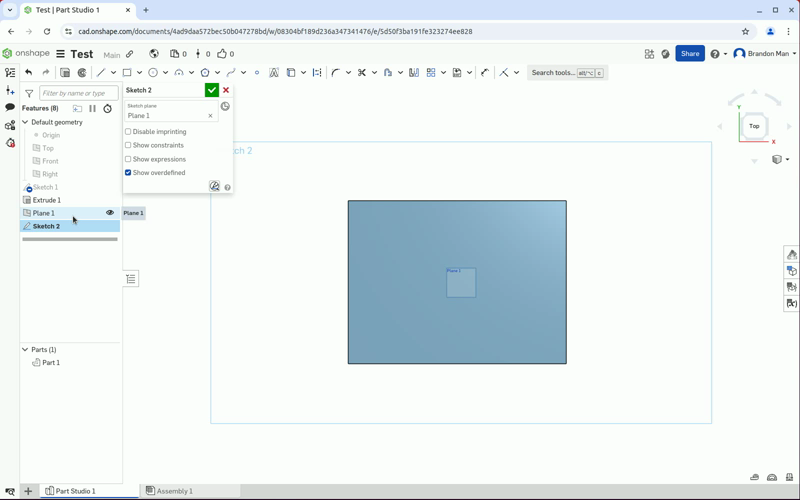
mouse_move(73, 352)
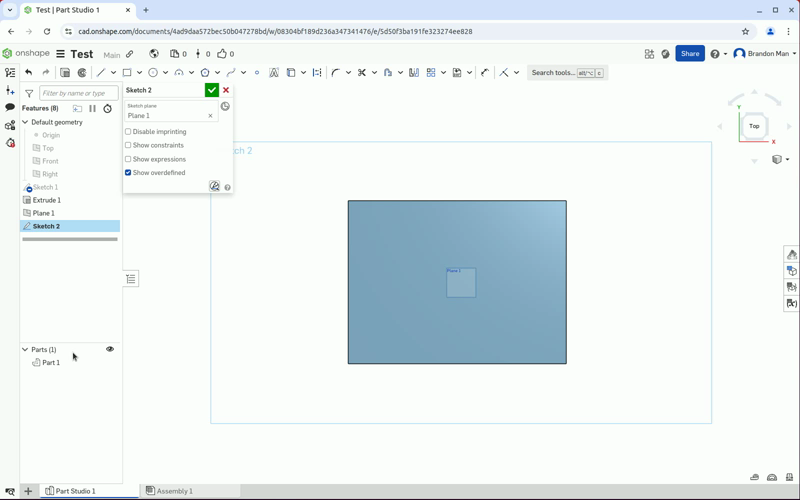
key(y)
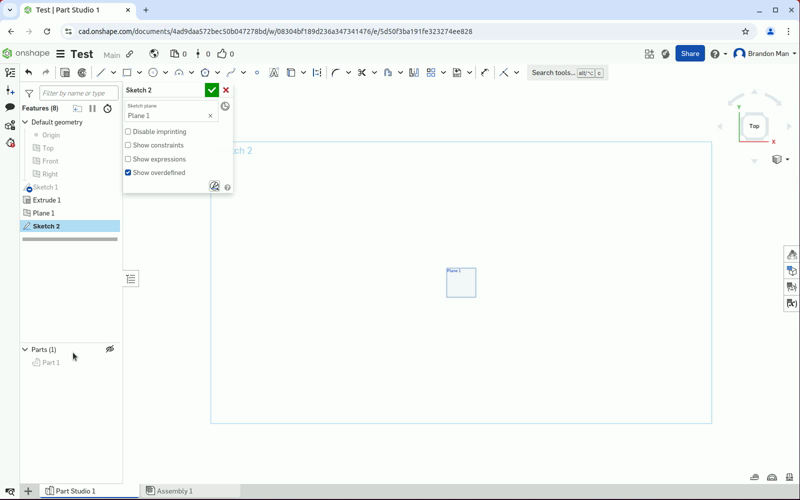
key(l)
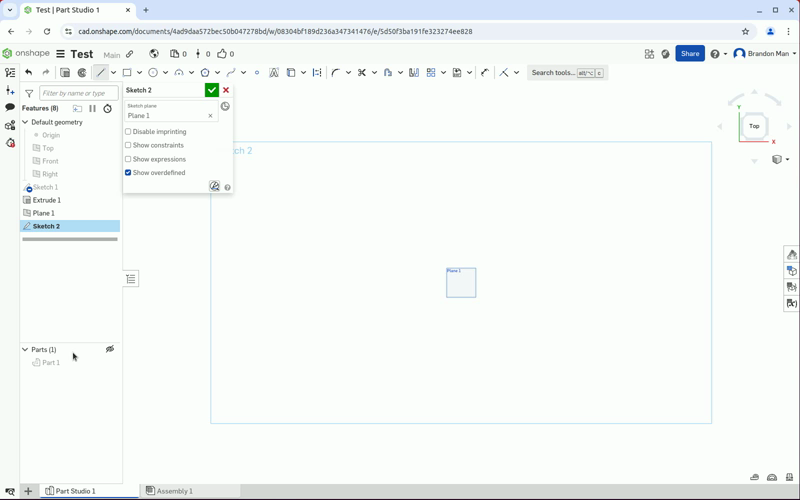
key_down(shift)
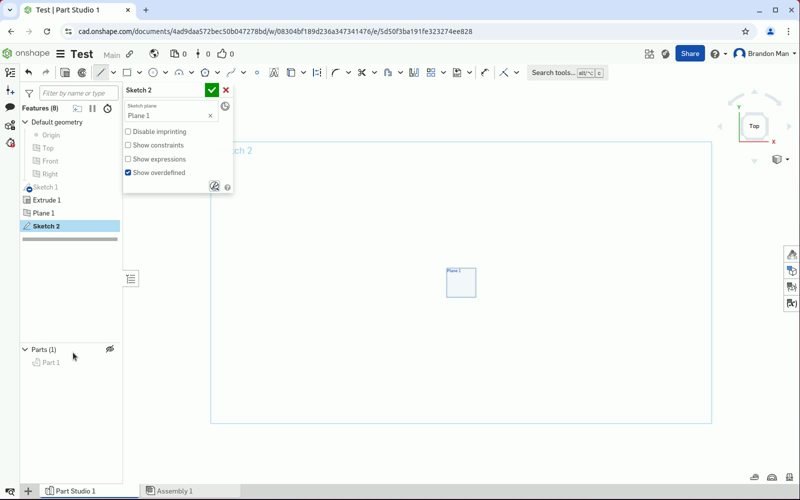
mouse_move(350, 363)
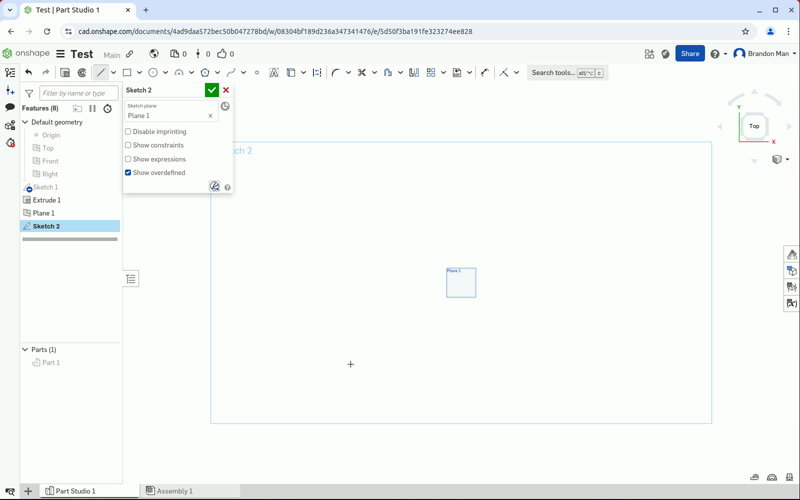
click(350, 363)
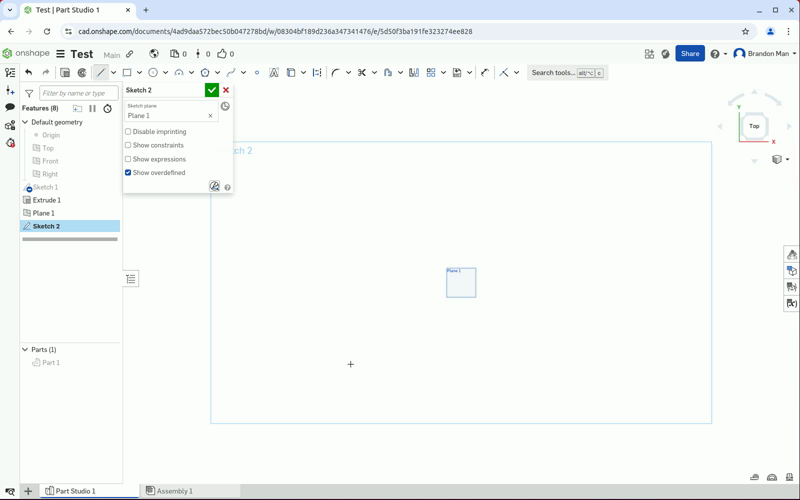
key_up(shift)
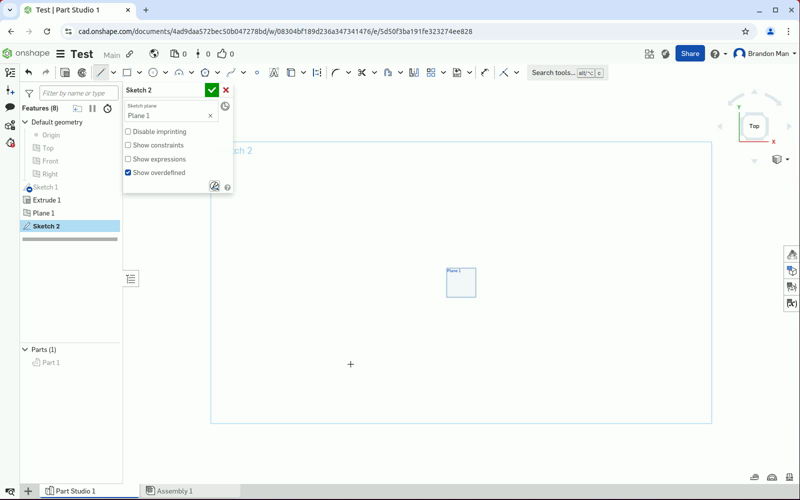
key_down(shift)
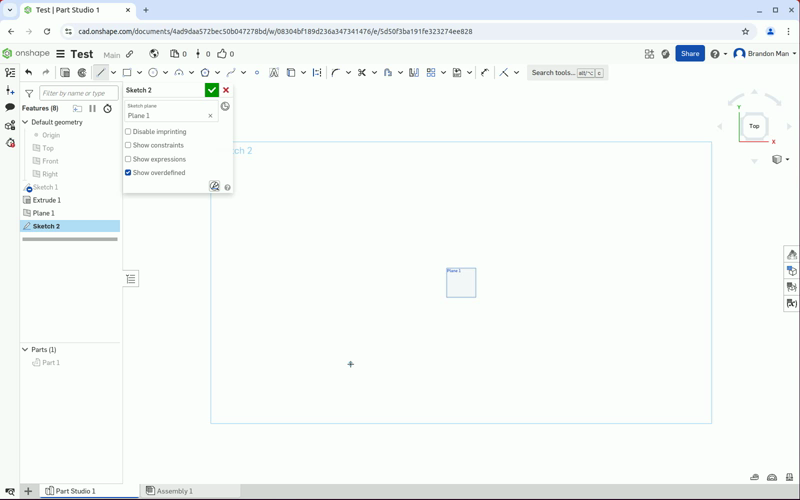
mouse_move(494, 363)
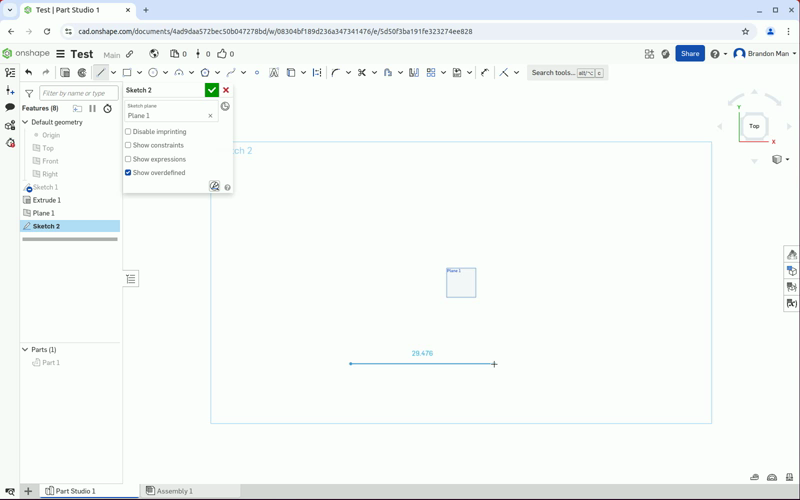
click(494, 363)
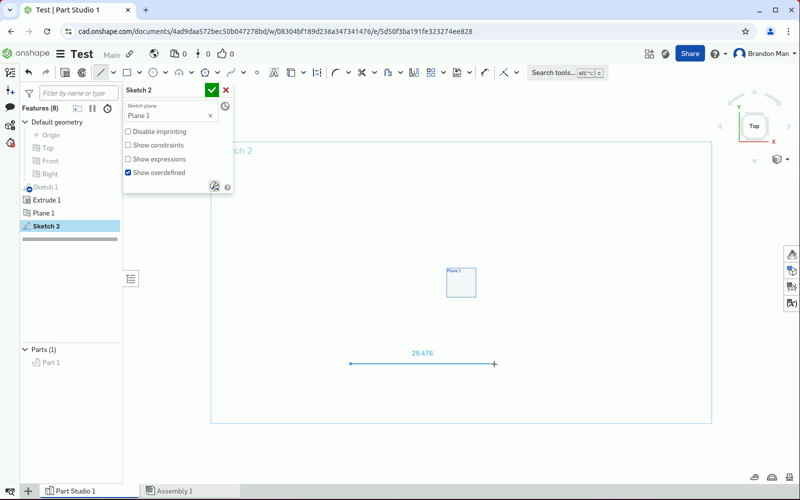
key_up(shift)
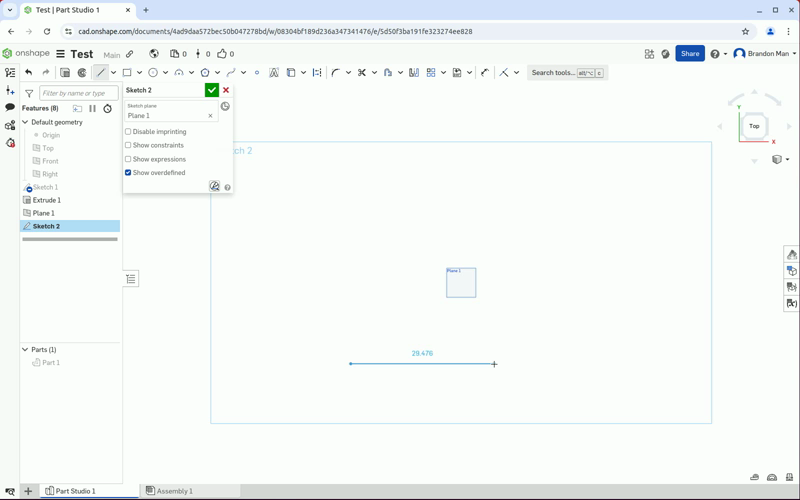
key_down(shift)
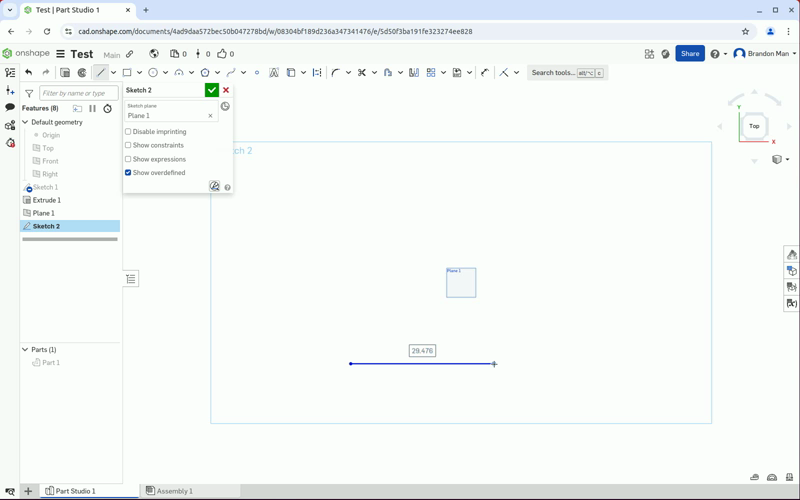
mouse_move(524, 363)
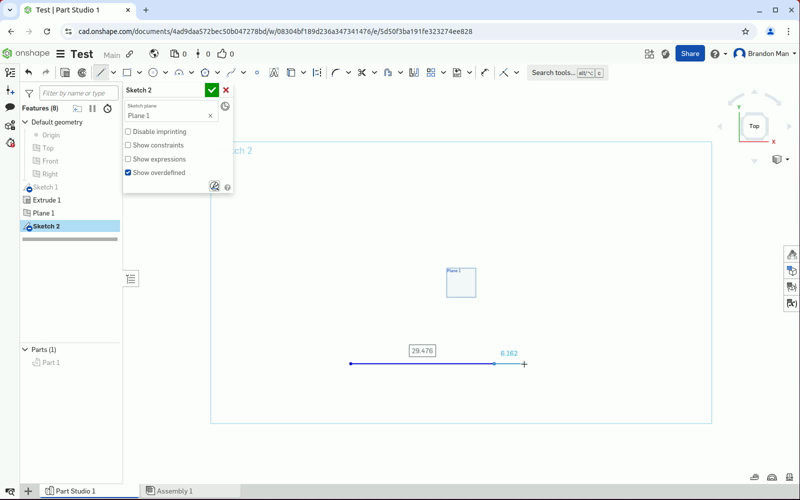
mouse_move(494, 336)
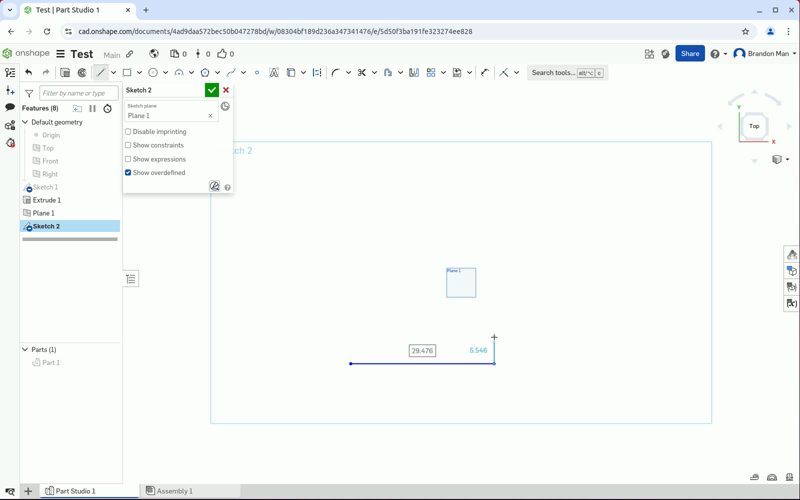
click(494, 336)
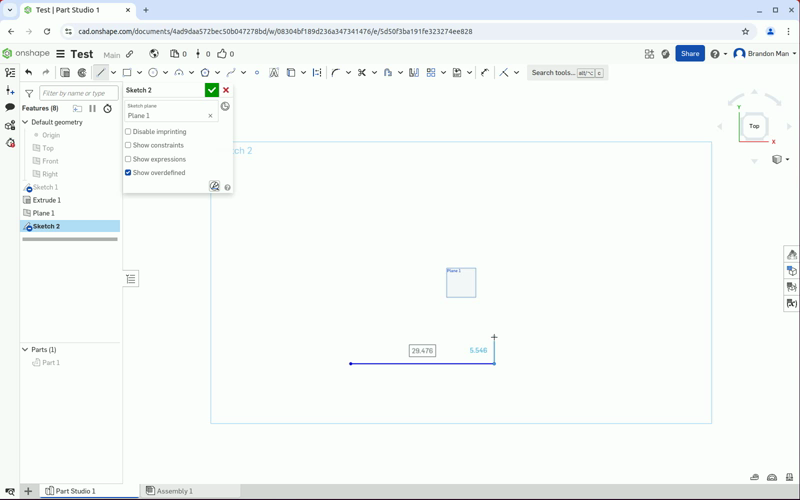
key_up(shift)
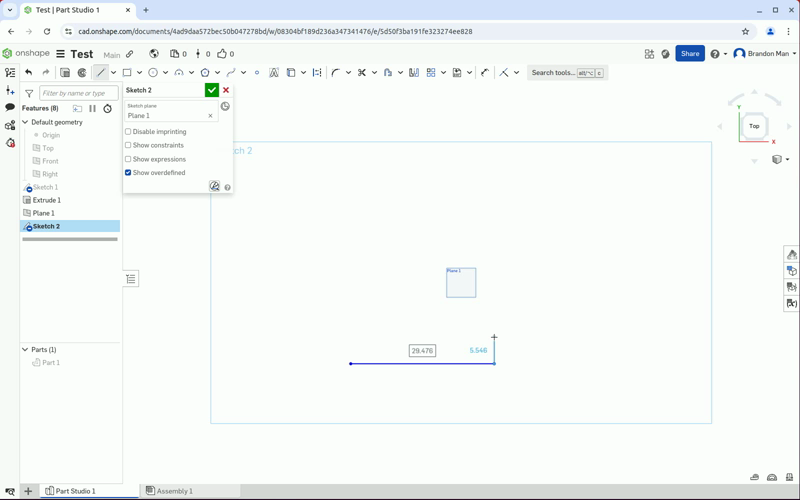
key_down(shift)
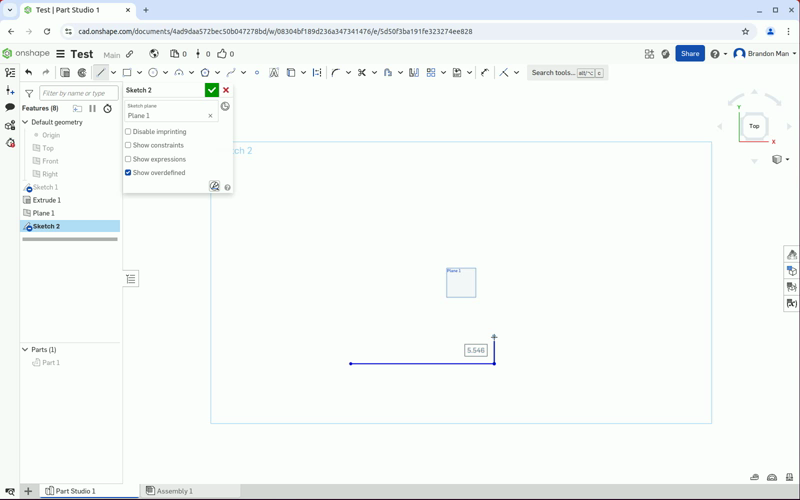
mouse_move(350, 336)
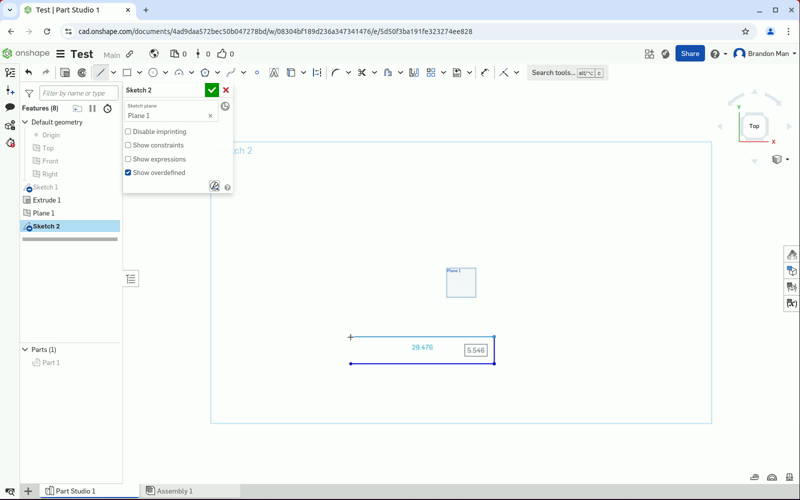
click(350, 336)
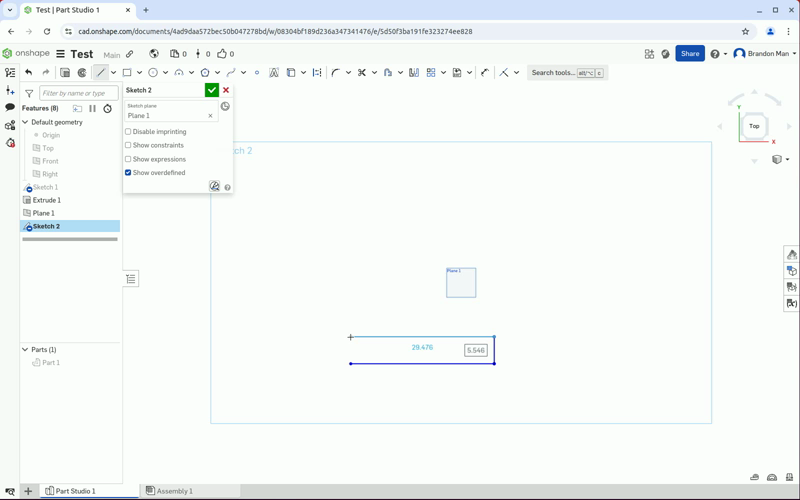
key_up(shift)
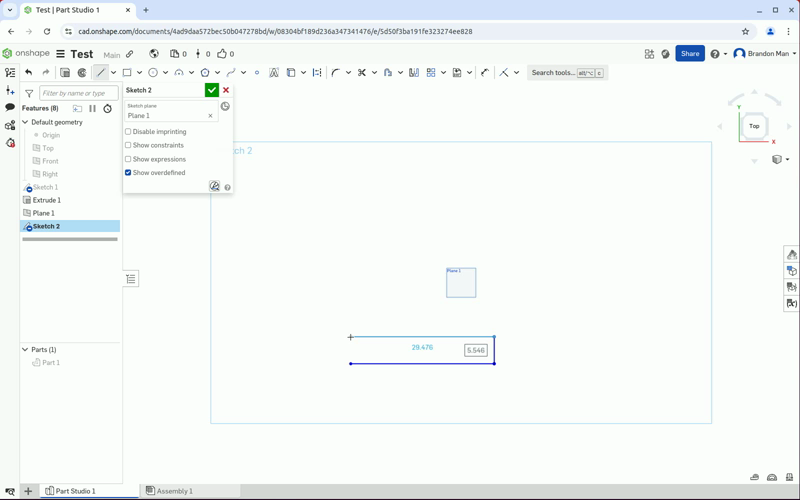
mouse_move(380, 336)
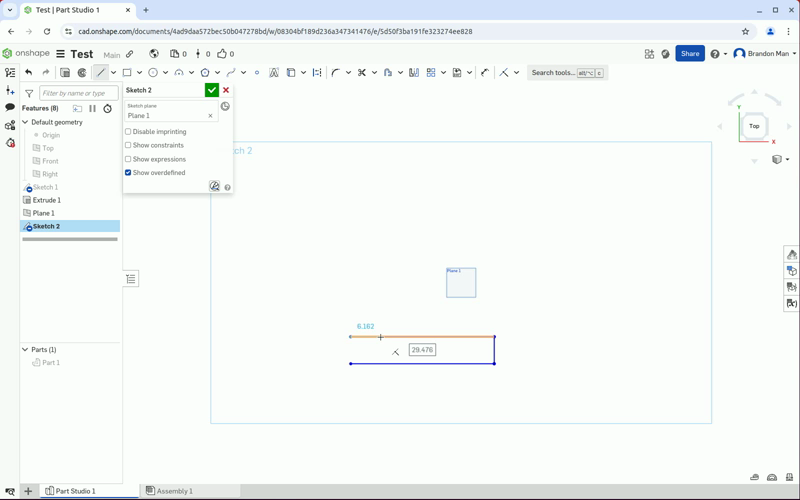
key_down(shift)
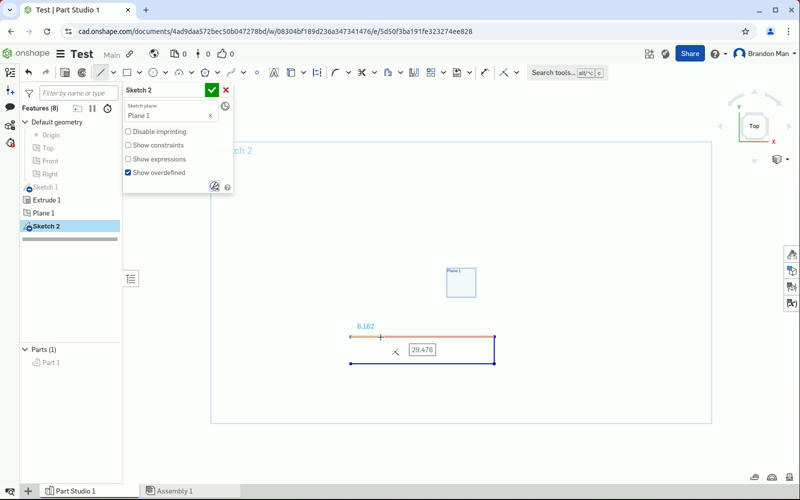
mouse_move(350, 363)
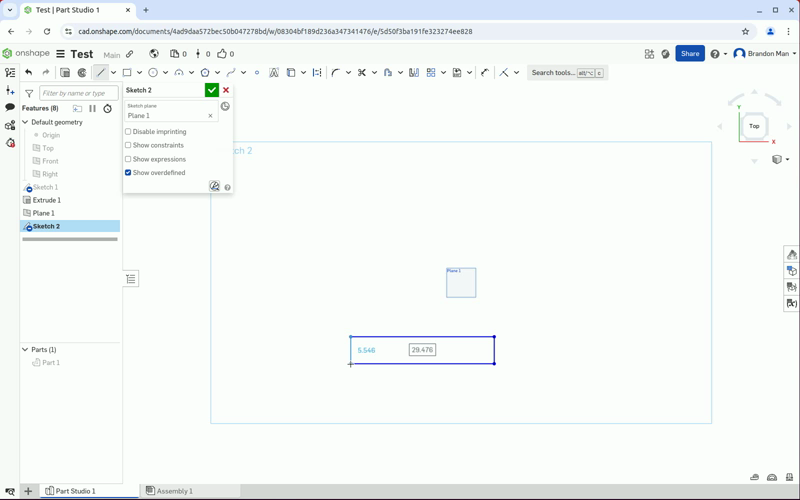
key_up(shift)
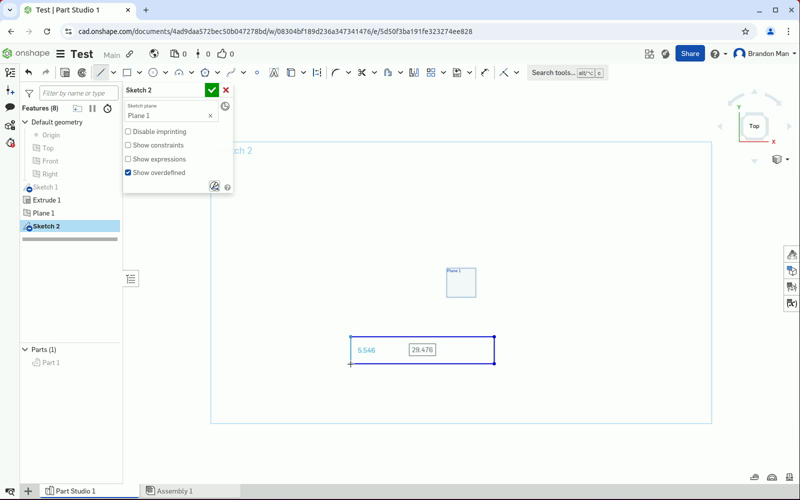
click(350, 363)
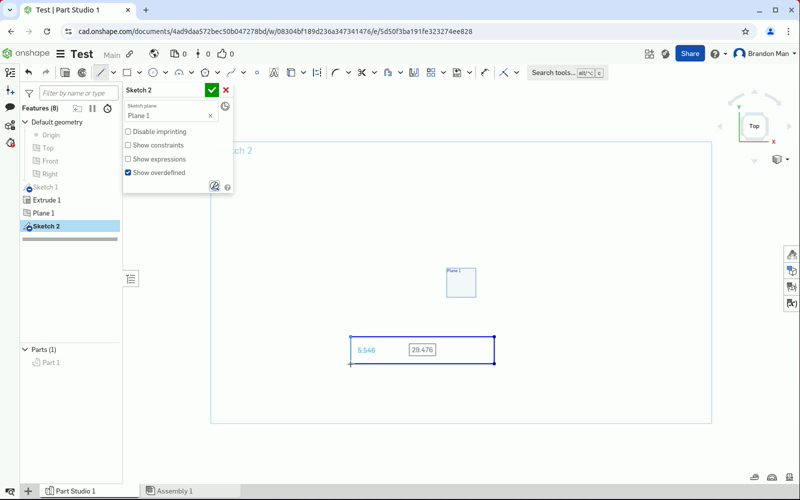
key(esc)
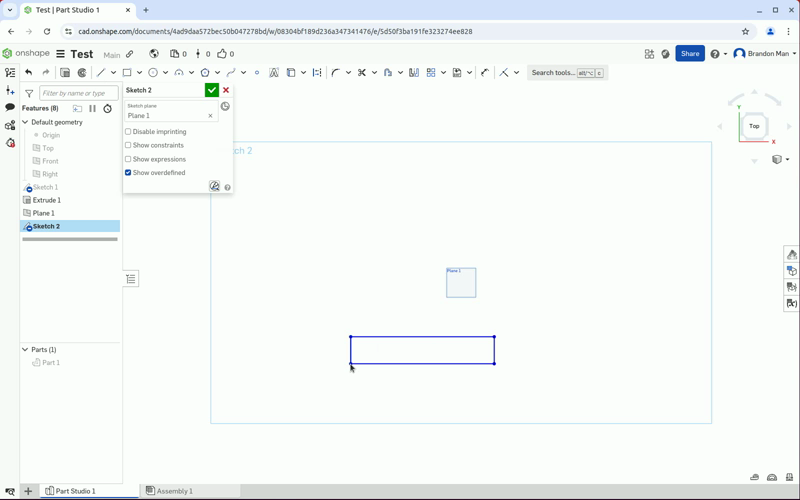
mouse_move(401, 347)
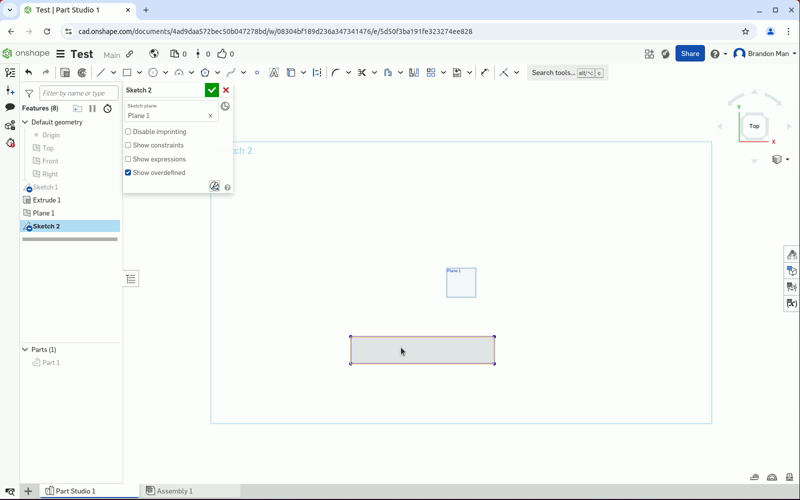
click(401, 347)
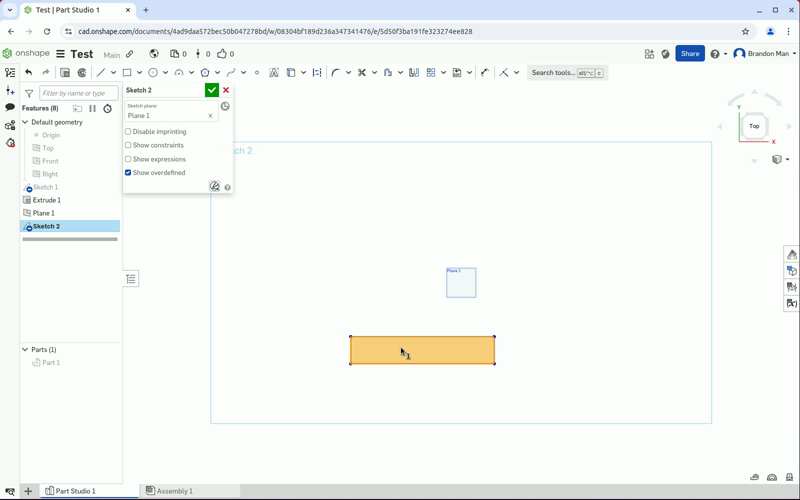
mouse_move(73, 352)
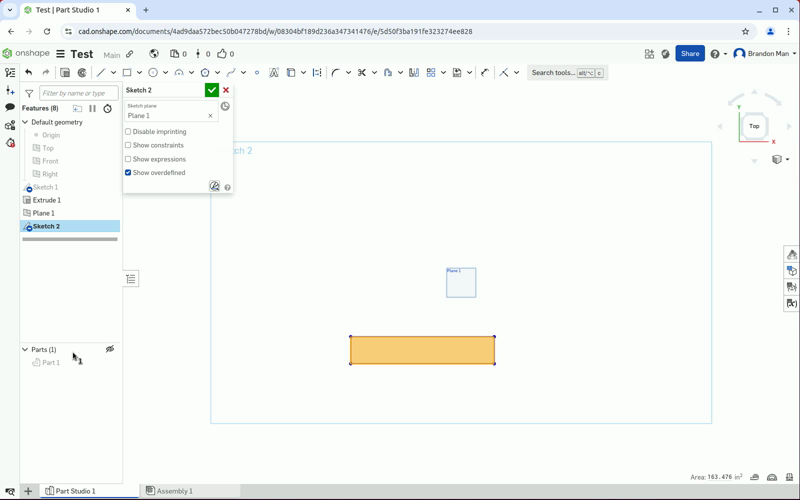
key(shift+y)
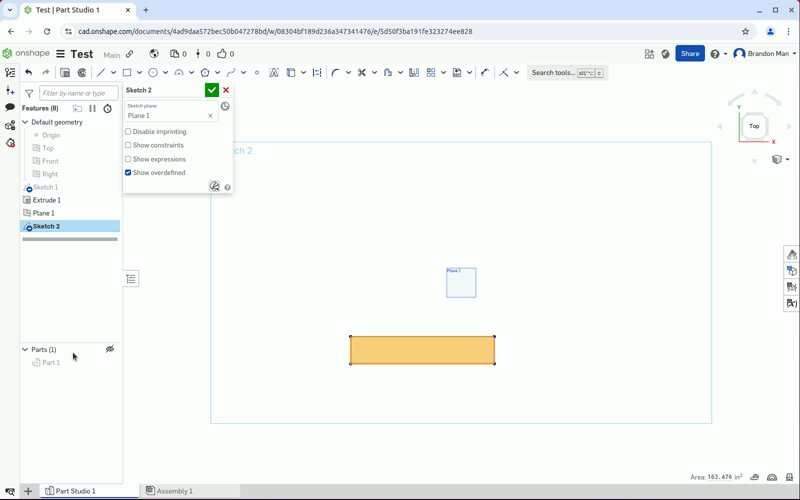
key(shift+e)
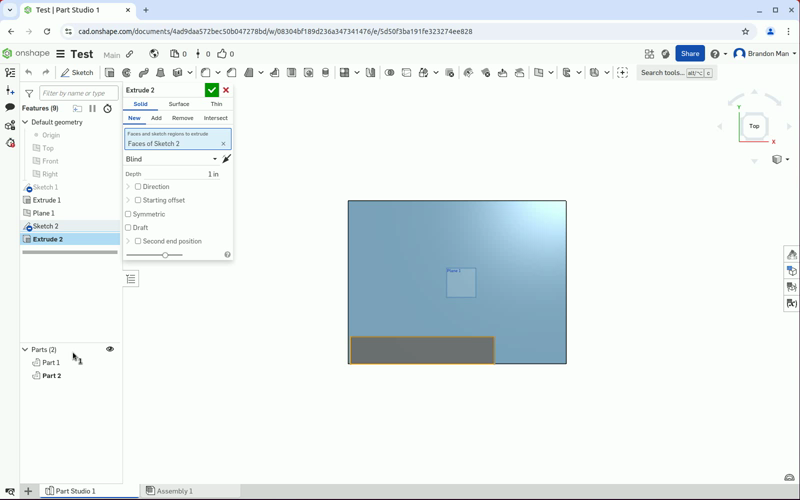
mouse_move(143, 106)
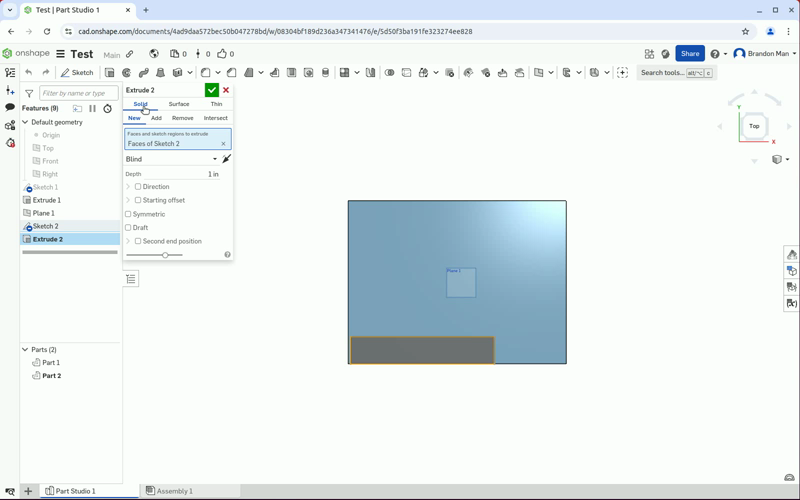
click(143, 106)
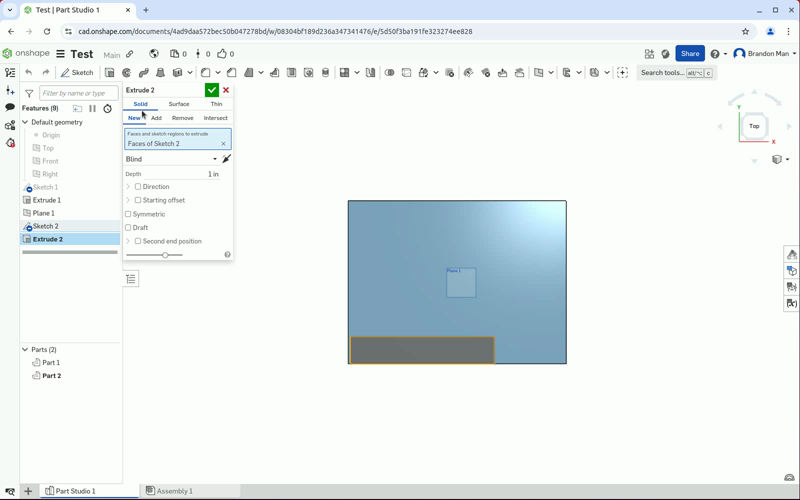
mouse_move(137, 120)
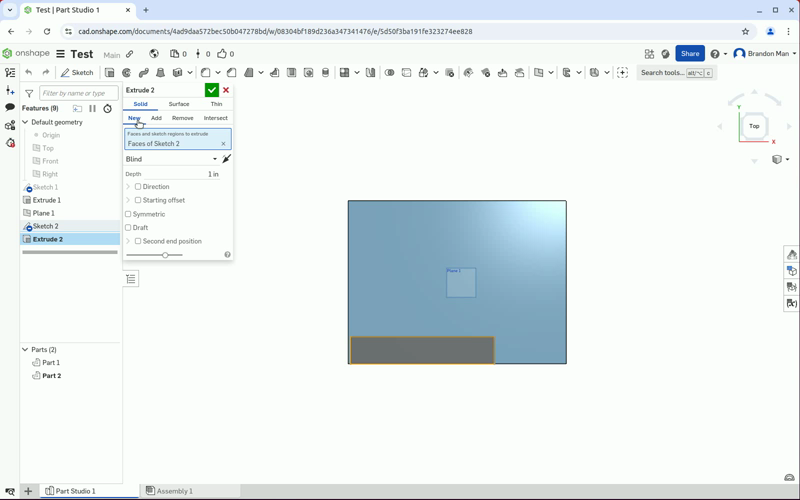
click(137, 120)
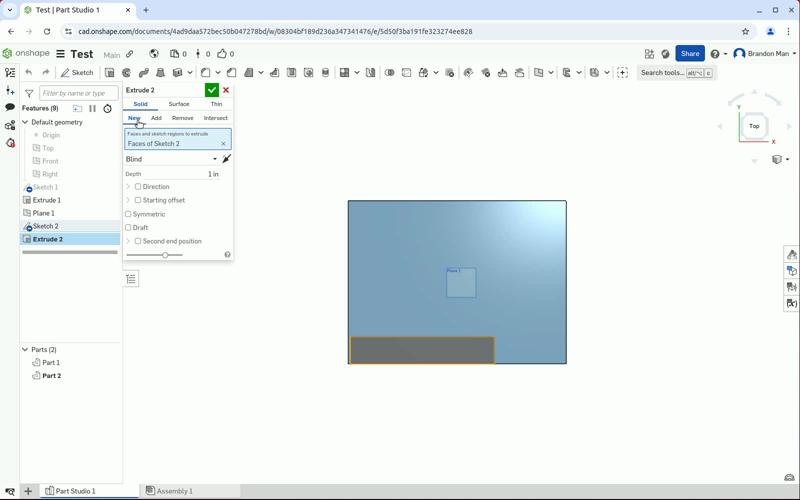
key(tab, 4)
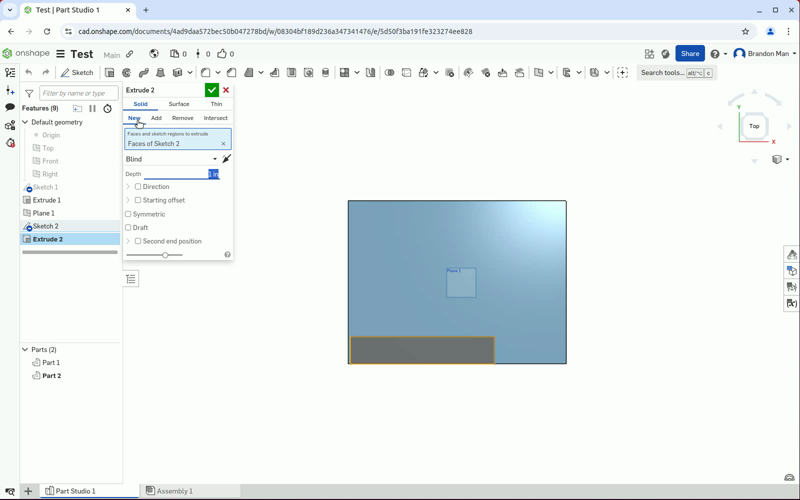
text(6.981)
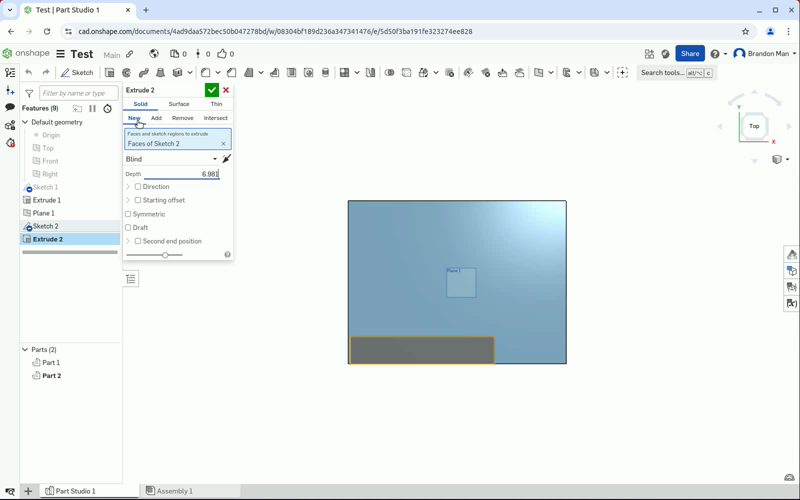
key(enter)
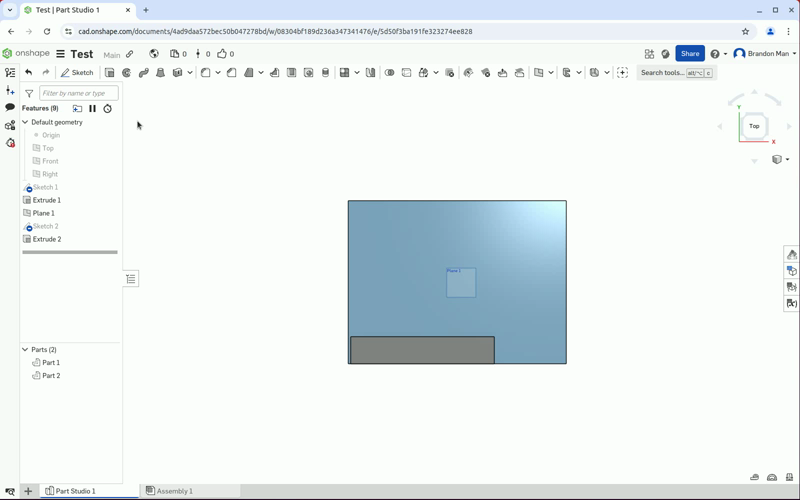
key(shift+h)
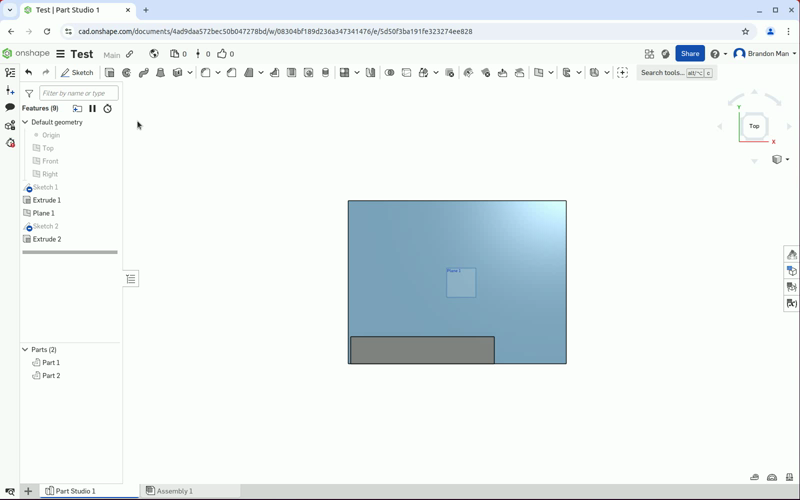
key(shift+h)
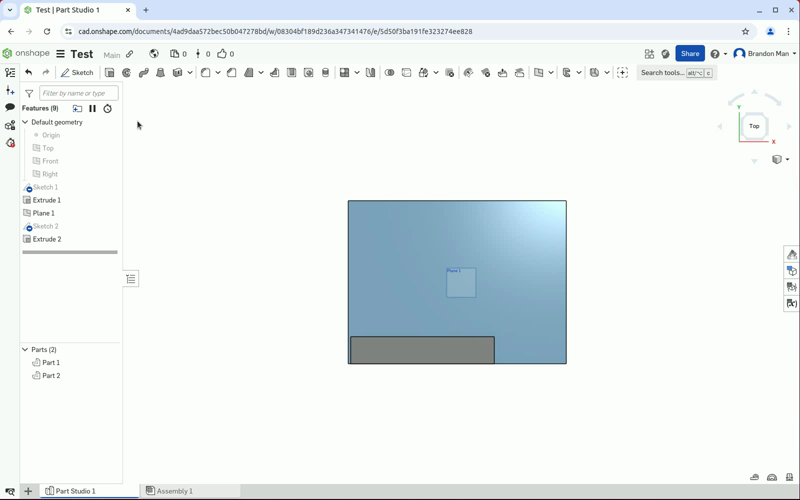
mouse_move(73, 189)
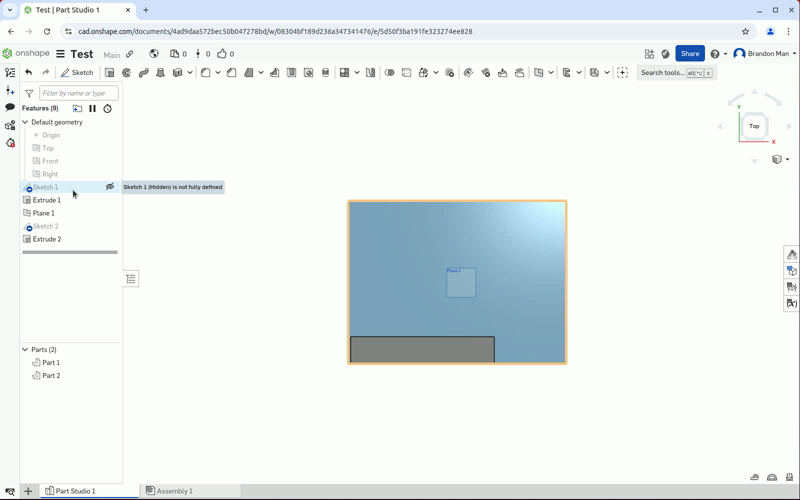
click(73, 189)
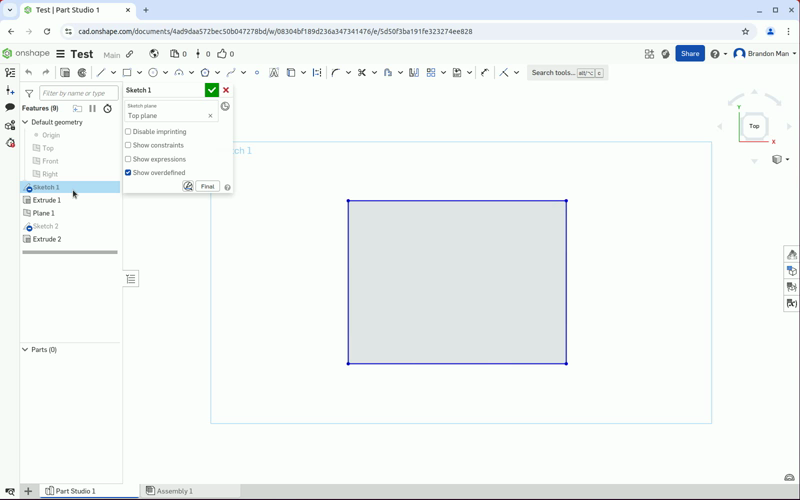
mouse_move(229, 92)
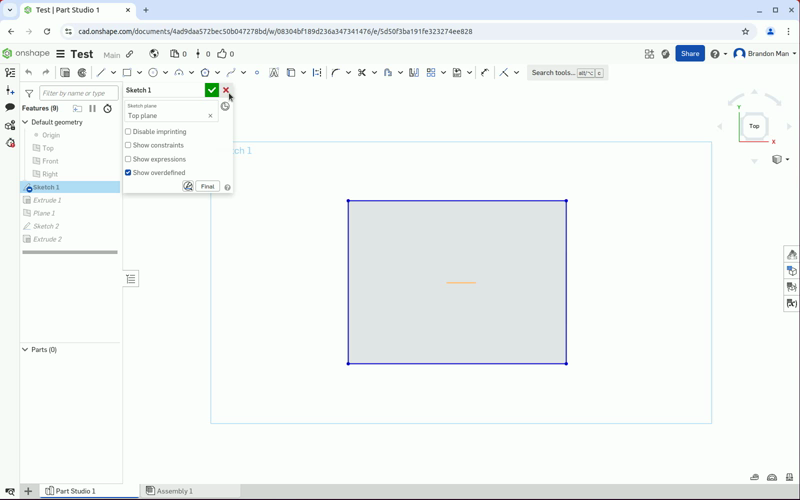
click(229, 92)
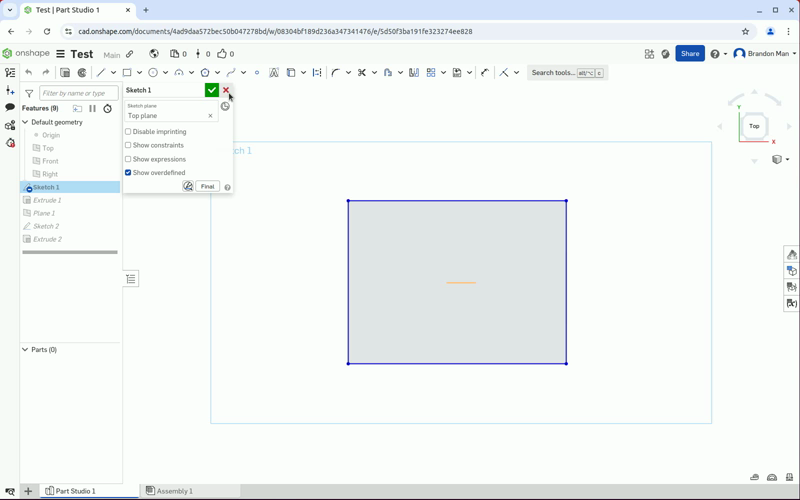
key(shift+s)
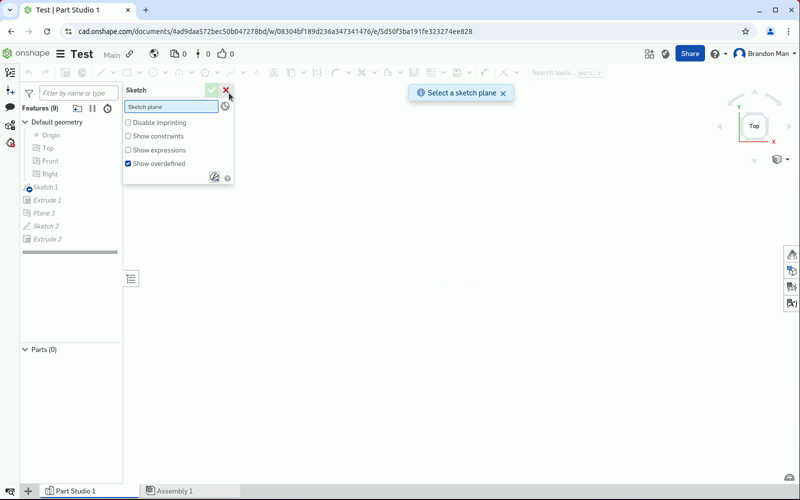
mouse_move(73, 215)
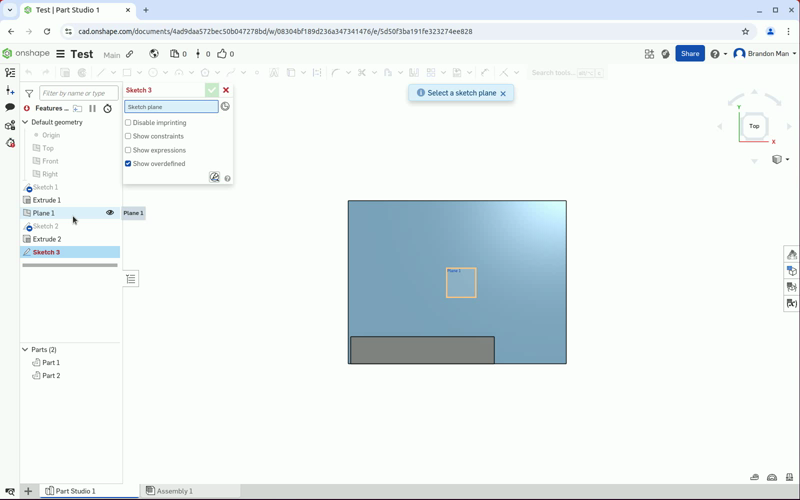
click(73, 215)
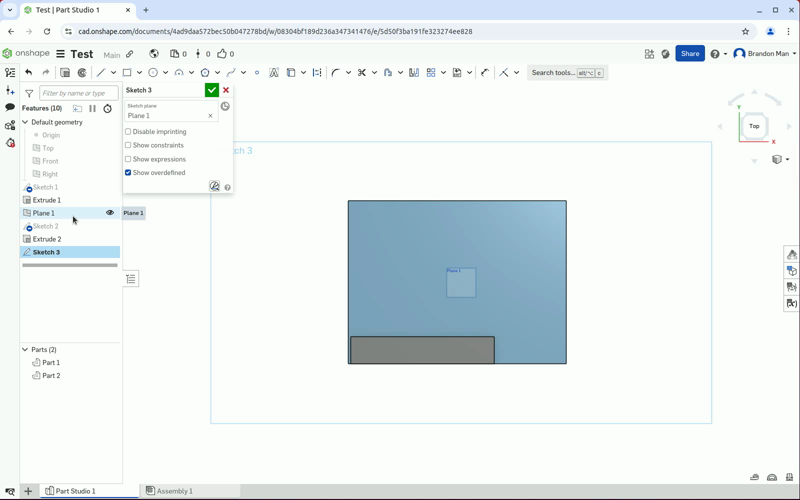
mouse_move(73, 352)
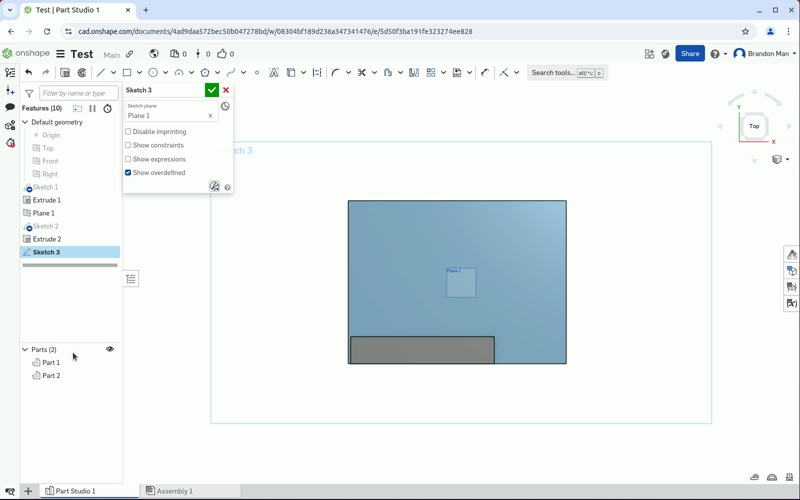
key(y)
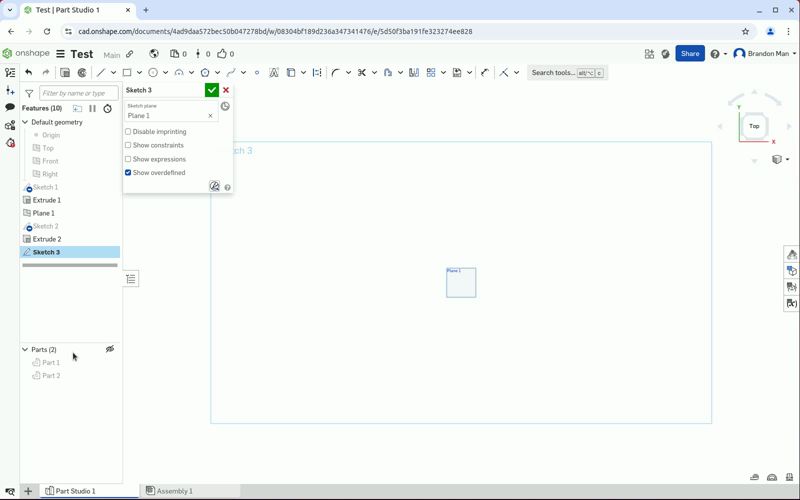
key(l)
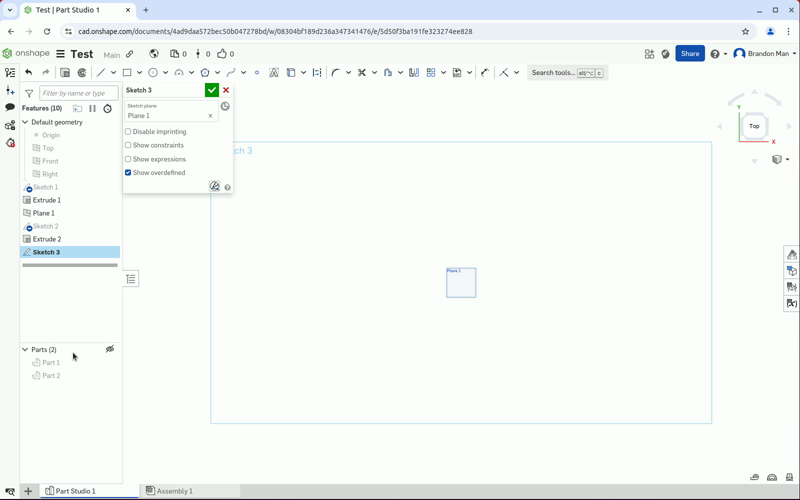
key_down(shift)
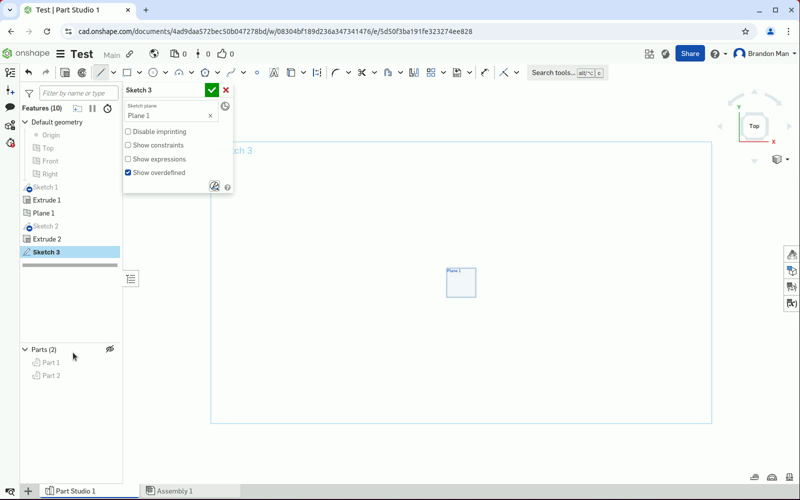
mouse_move(386, 306)
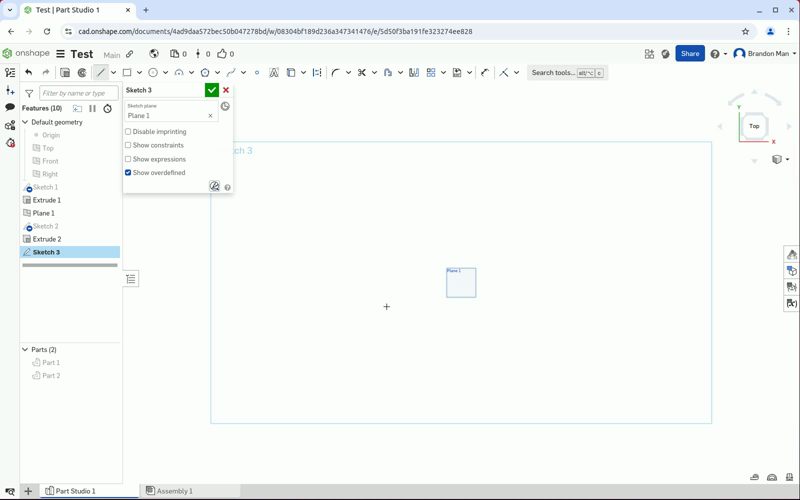
click(386, 306)
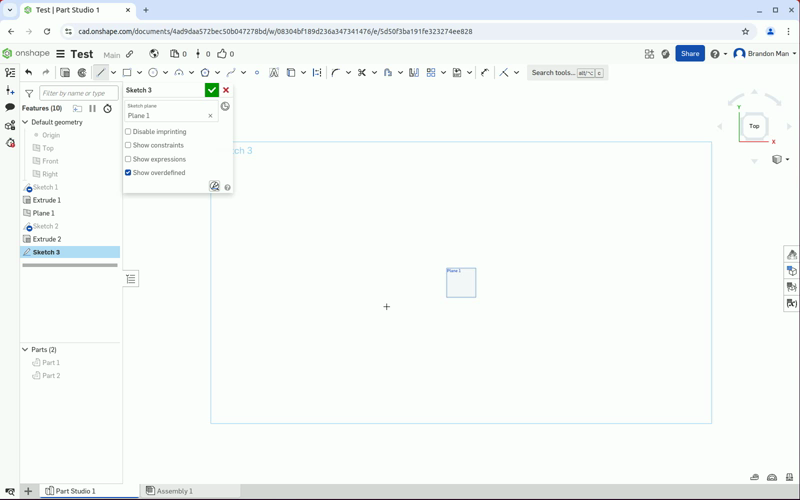
key_up(shift)
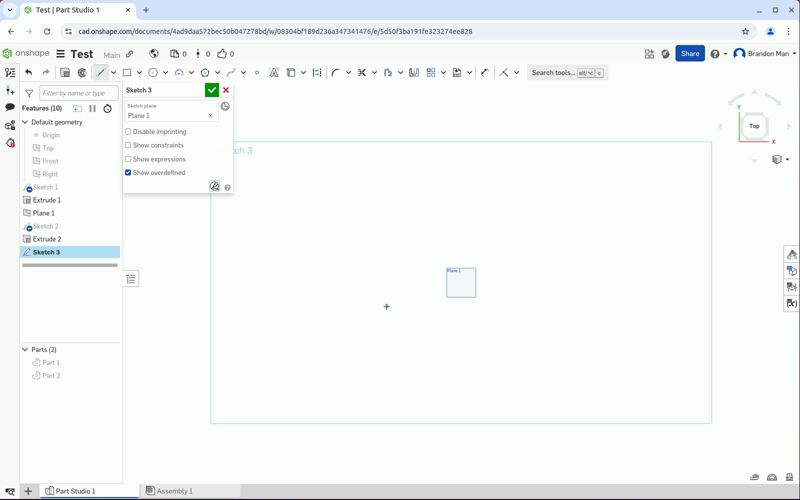
key_down(shift)
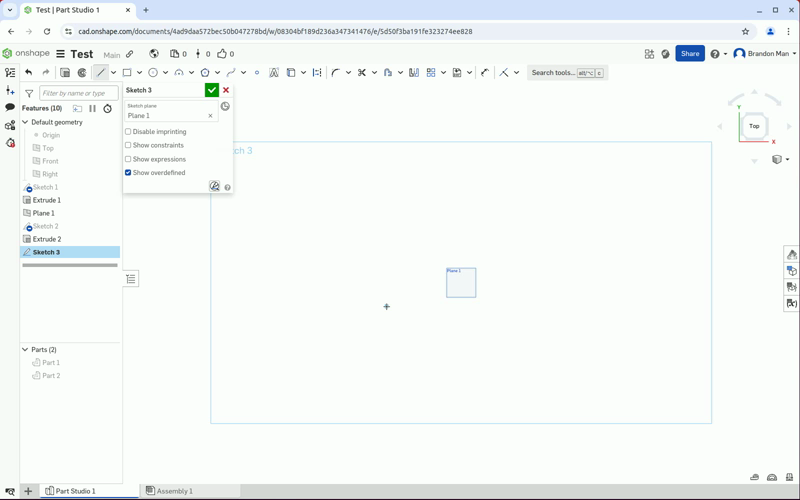
mouse_move(417, 306)
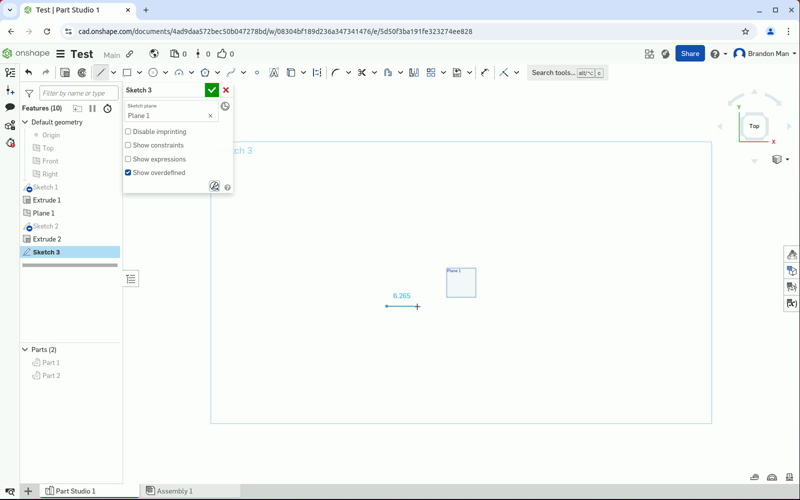
mouse_move(435, 306)
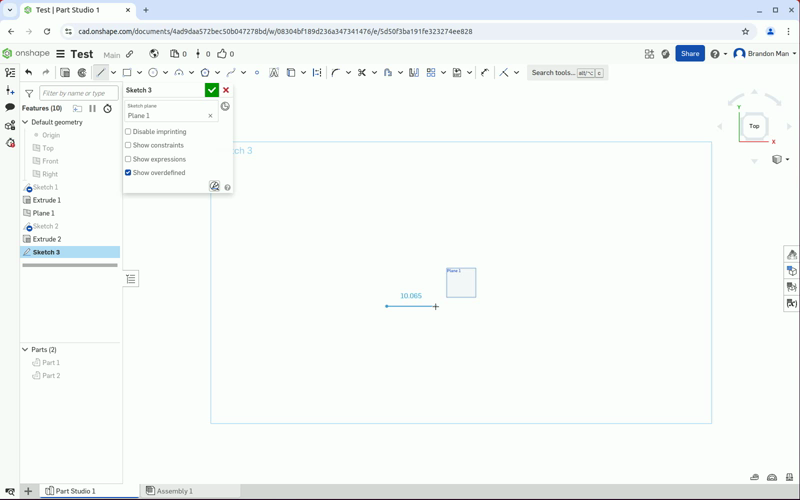
click(435, 306)
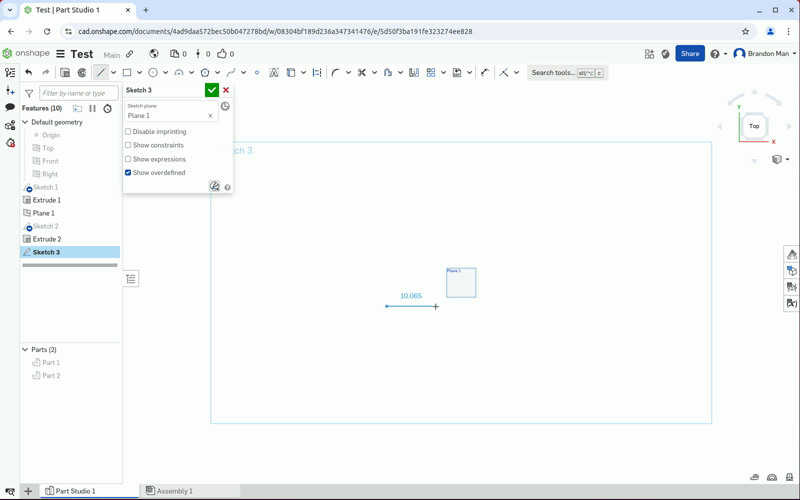
key_up(shift)
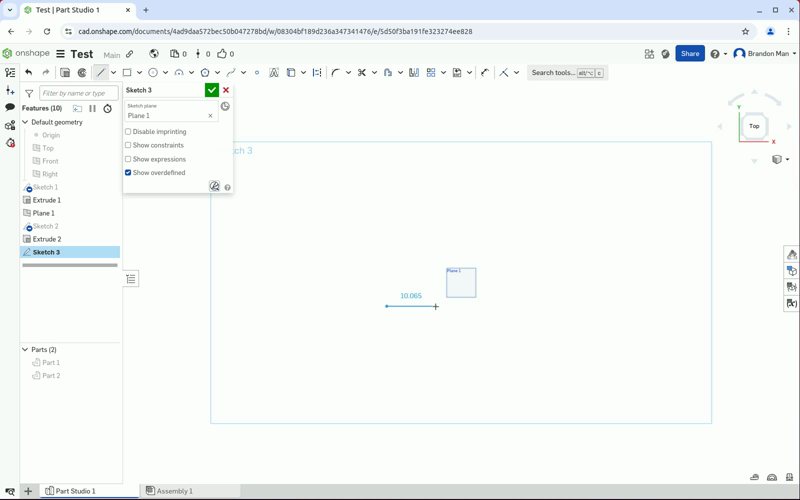
key_down(shift)
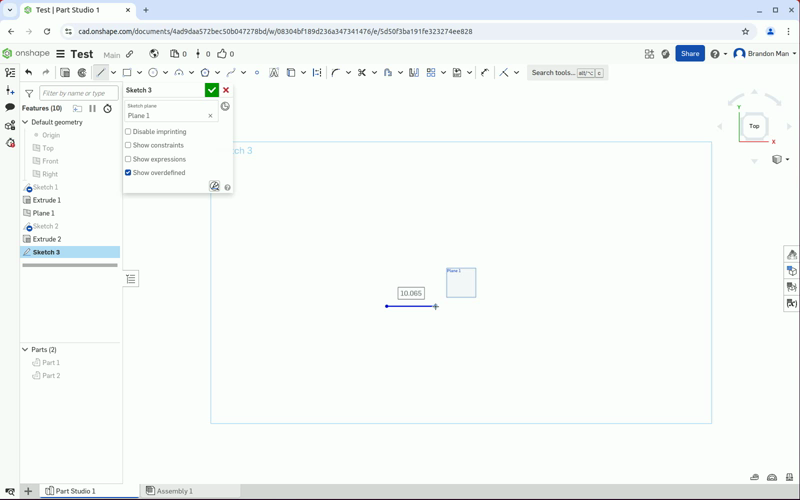
mouse_move(465, 306)
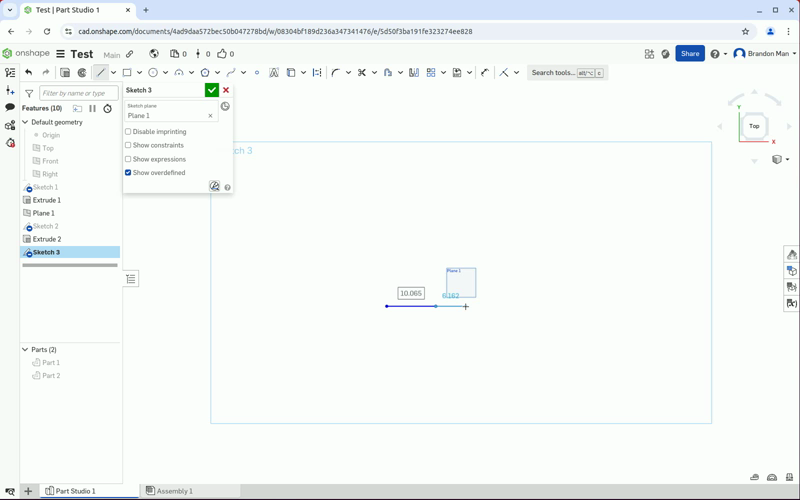
mouse_move(435, 257)
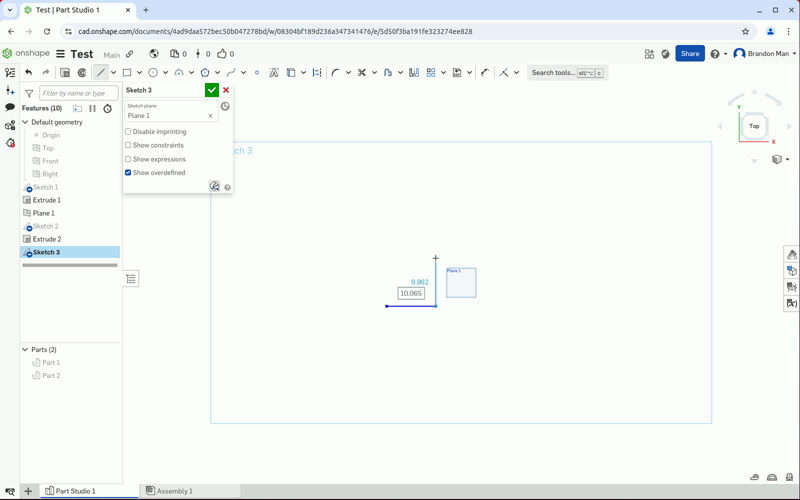
click(435, 257)
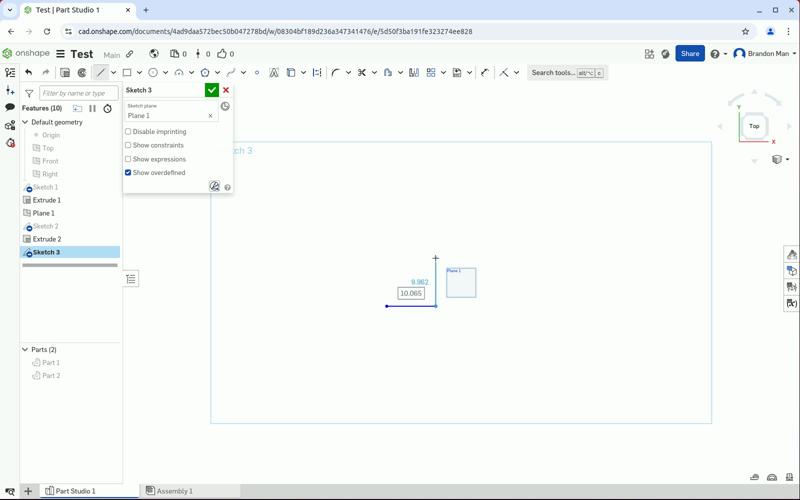
key_up(shift)
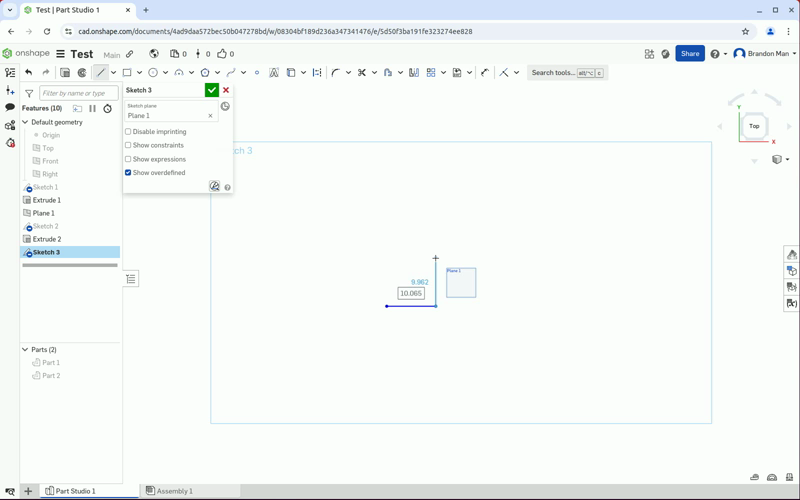
key_down(shift)
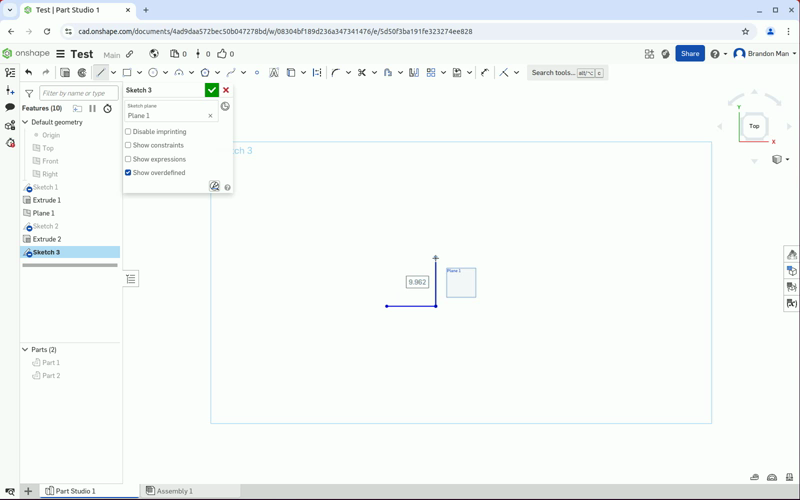
mouse_move(465, 257)
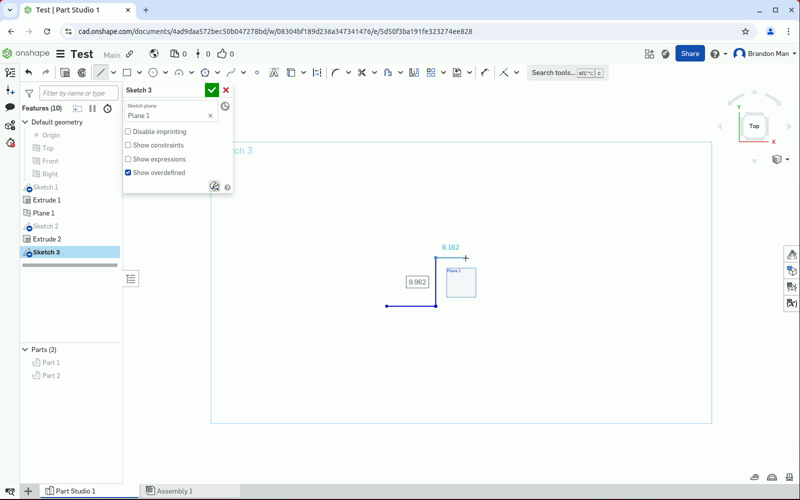
mouse_move(386, 257)
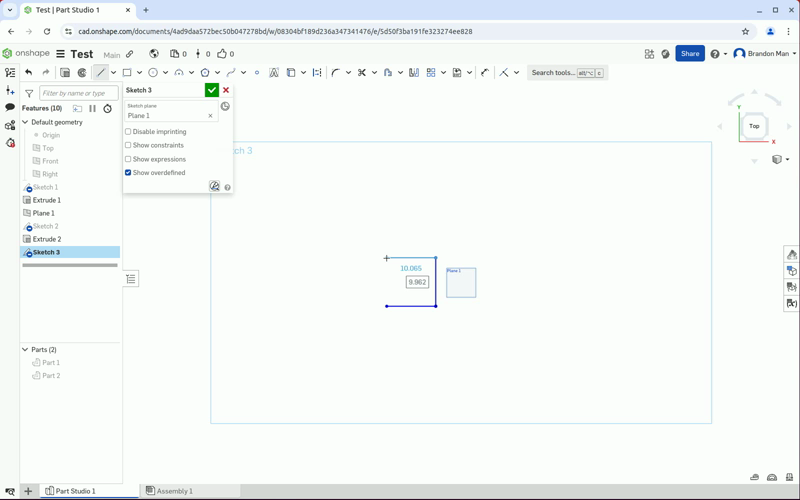
click(386, 257)
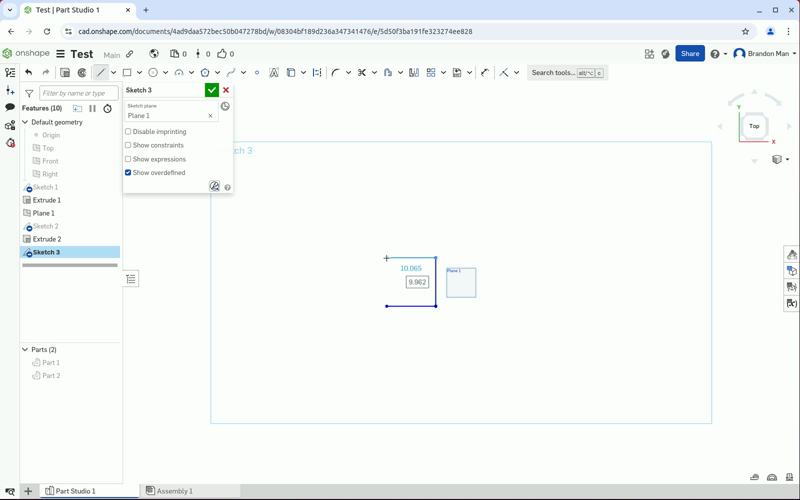
key_up(shift)
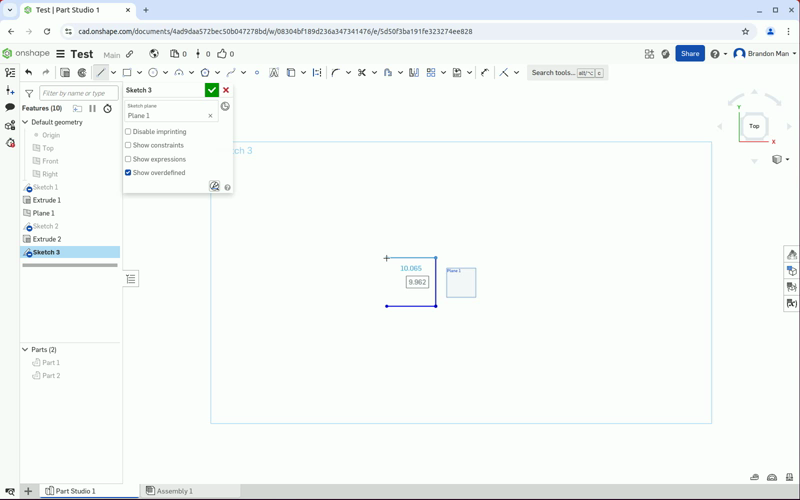
mouse_move(417, 257)
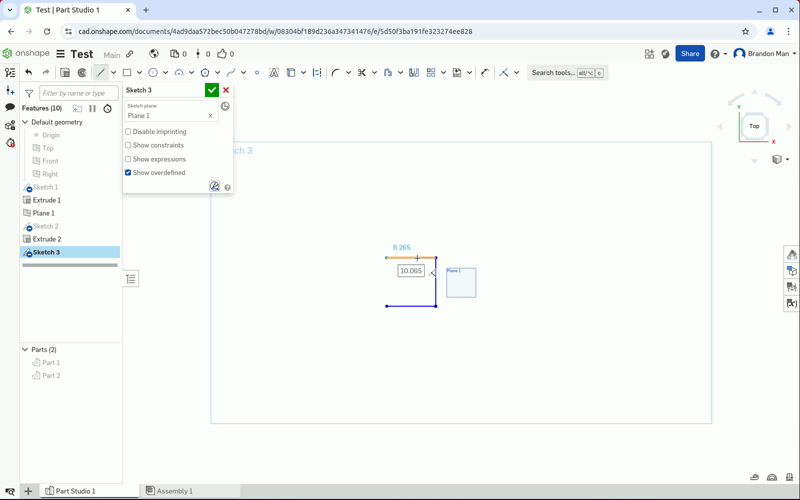
key_down(shift)
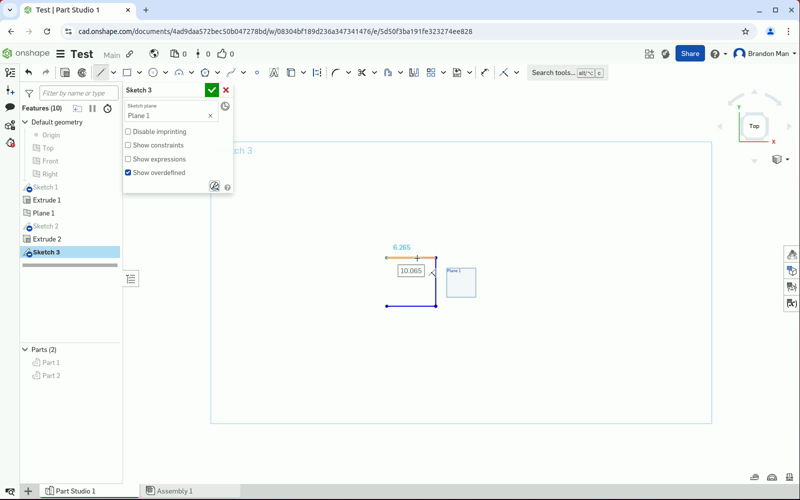
mouse_move(386, 306)
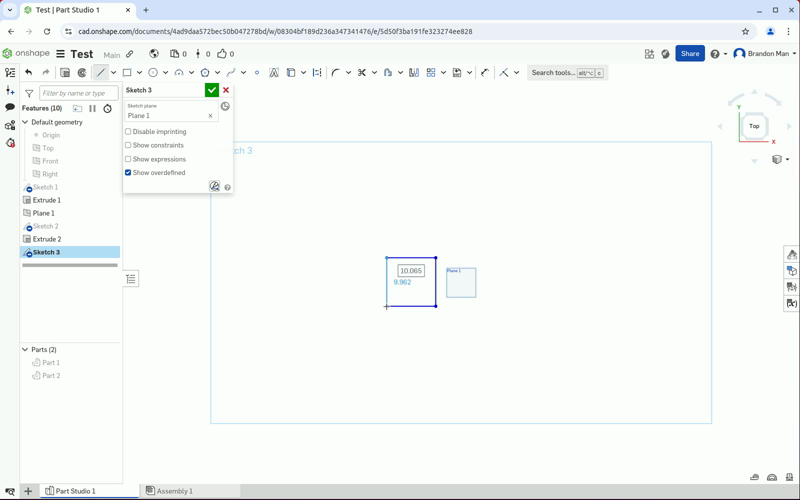
key_up(shift)
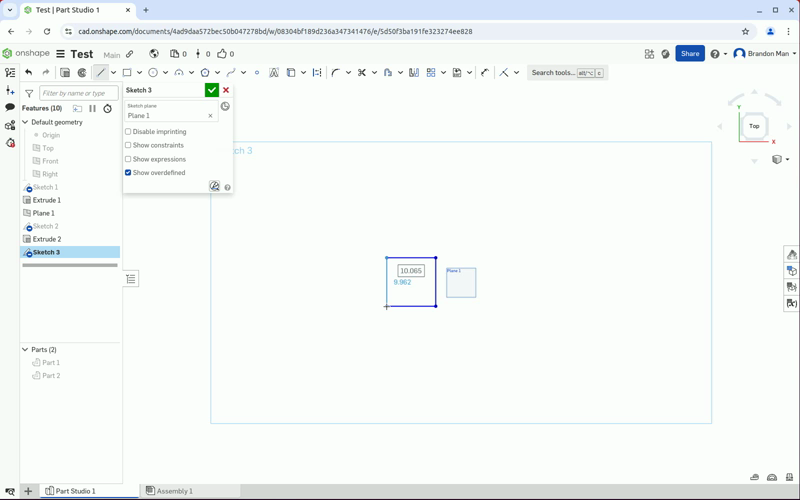
click(386, 306)
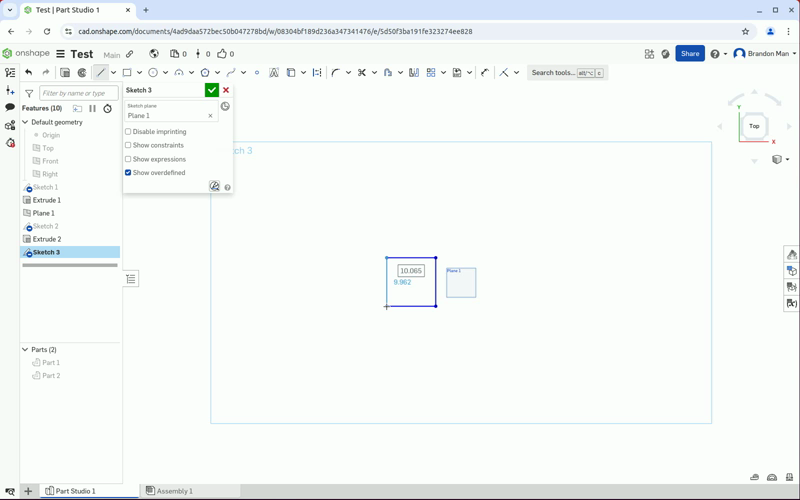
key(esc)
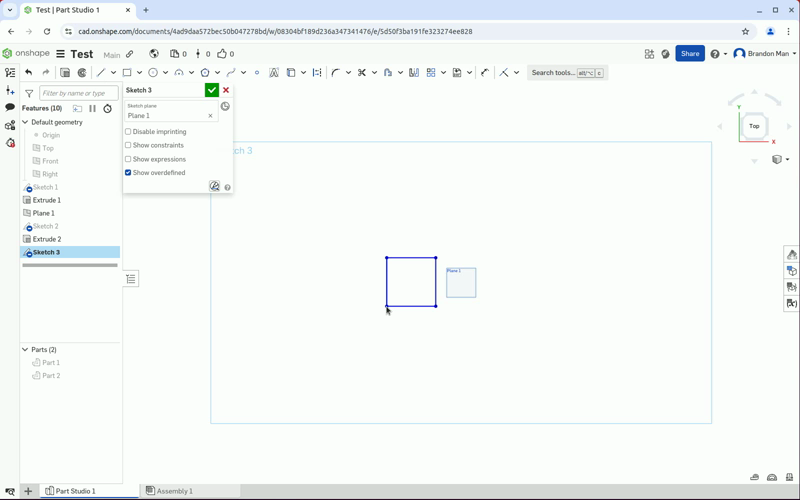
mouse_move(431, 286)
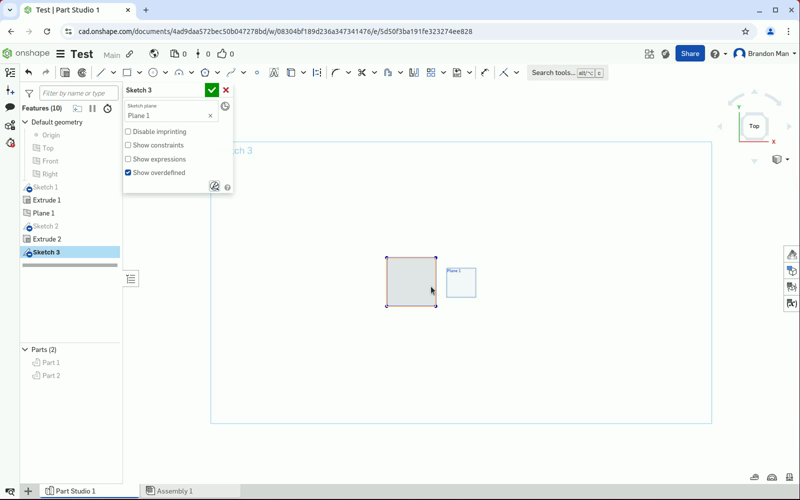
click(431, 286)
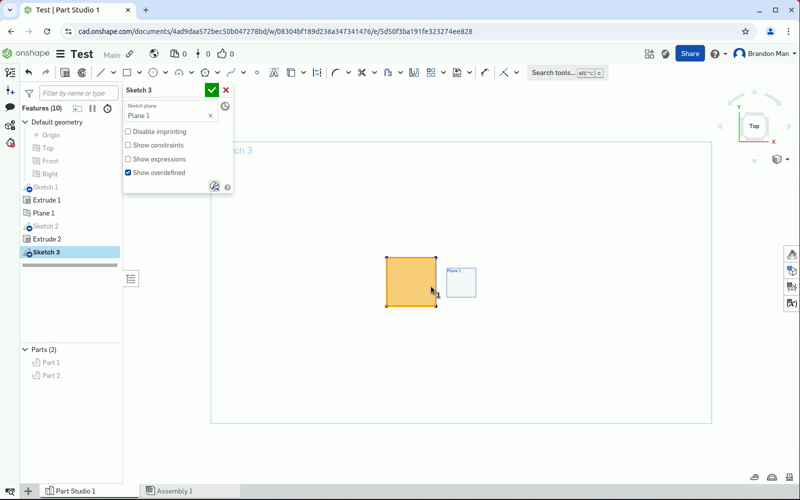
mouse_move(73, 352)
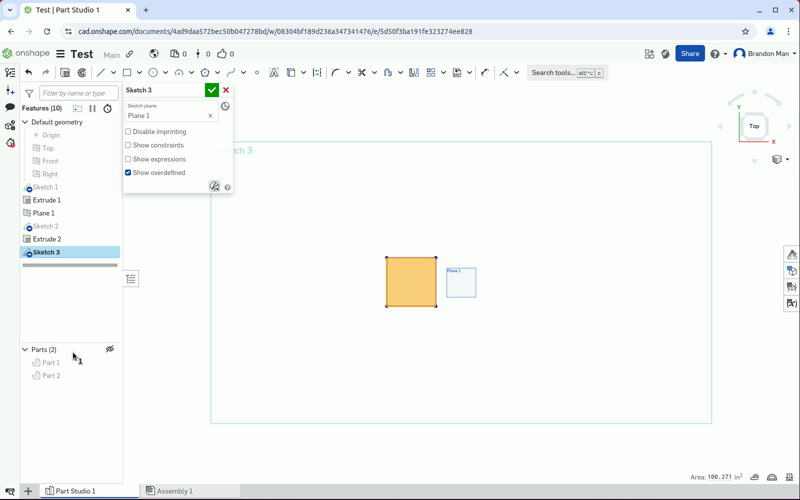
key(shift+y)
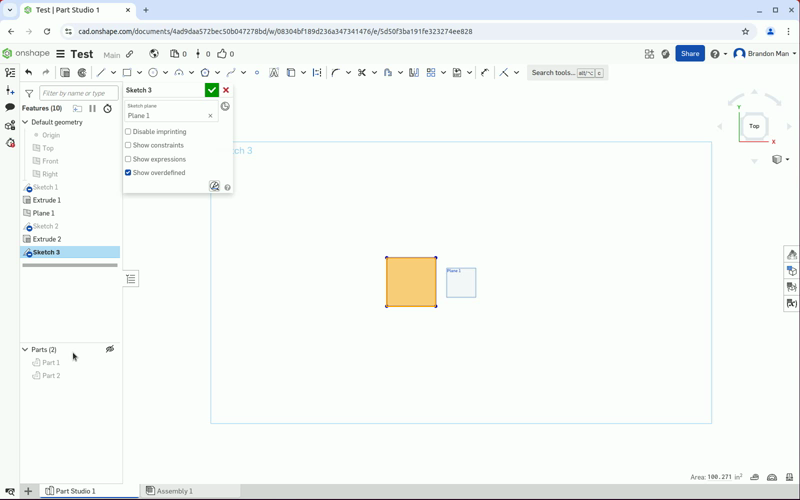
key(shift+e)
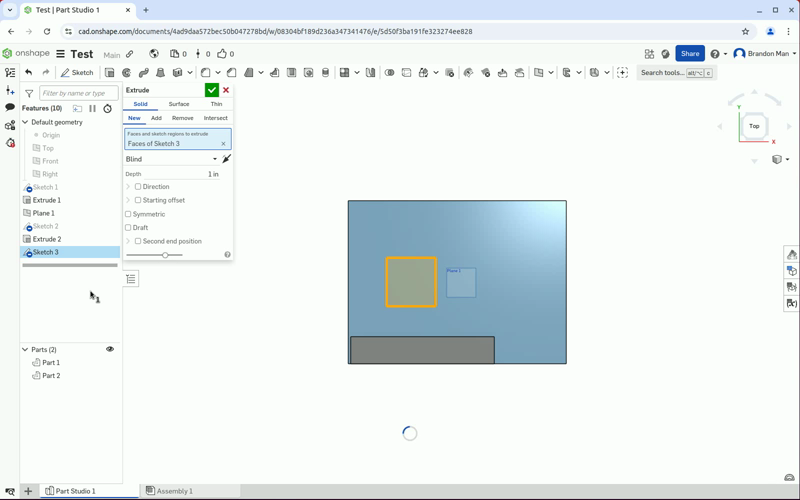
mouse_move(143, 106)
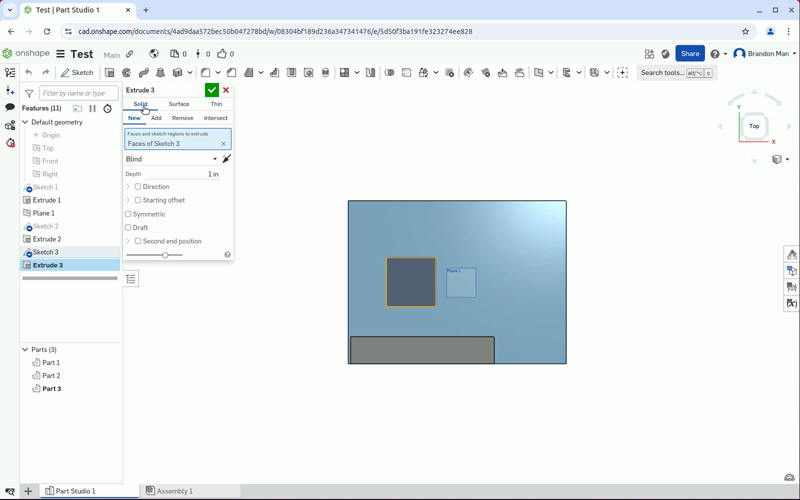
click(143, 106)
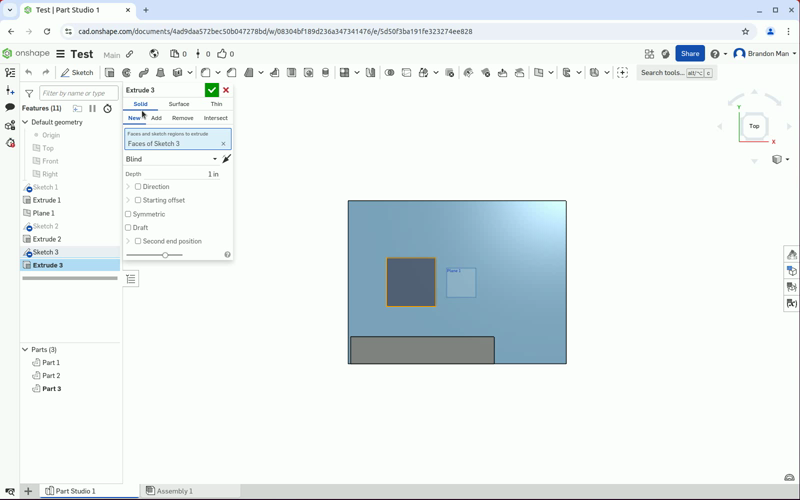
mouse_move(137, 120)
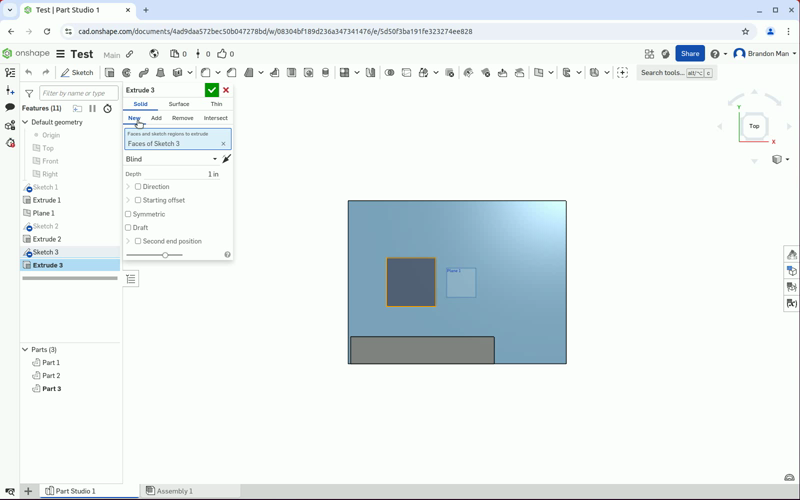
click(137, 120)
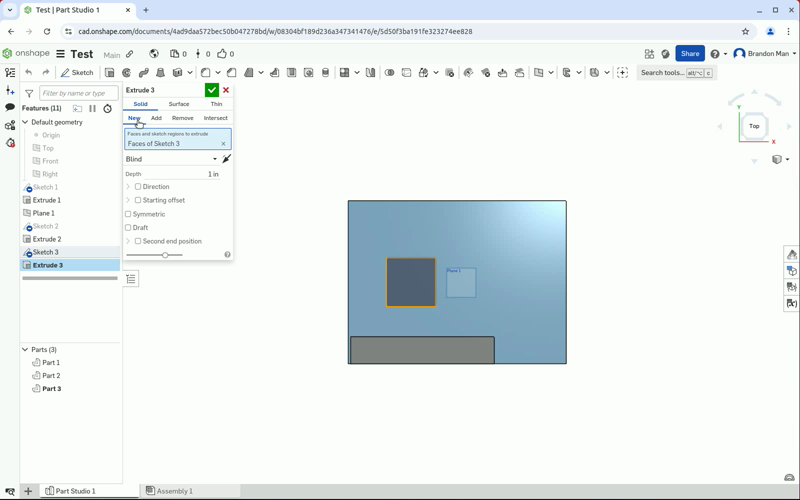
key(tab, 4)
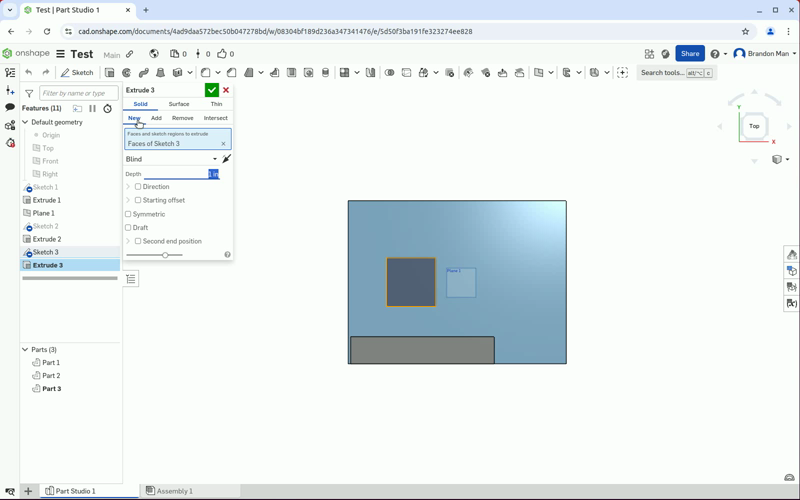
text(9.147)
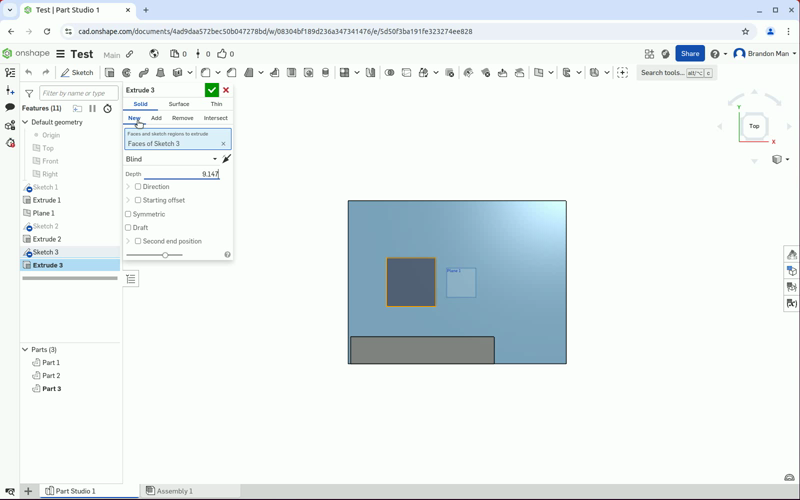
key(enter)
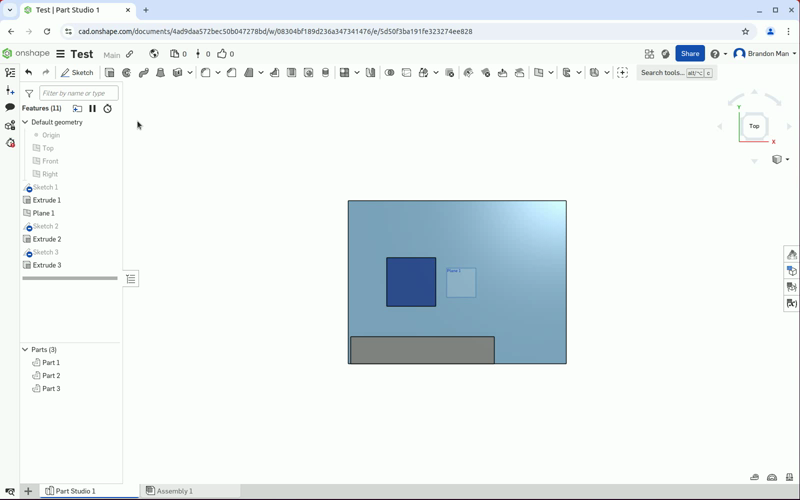
key(shift+h)
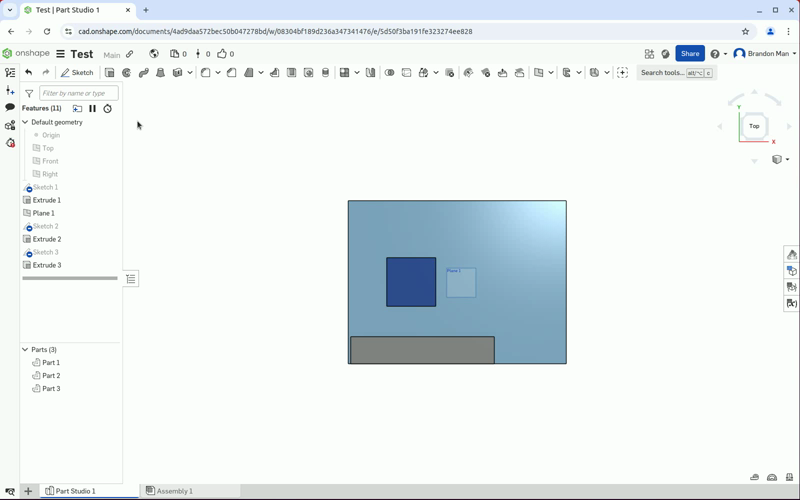
key(shift+h)
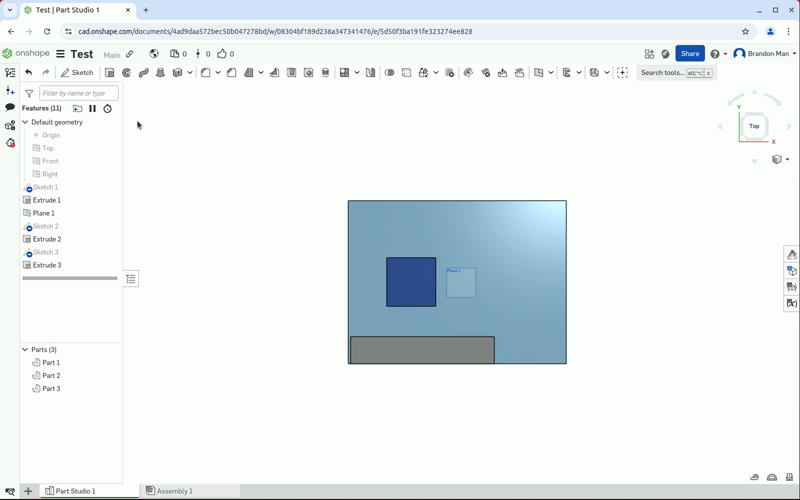
mouse_move(73, 189)
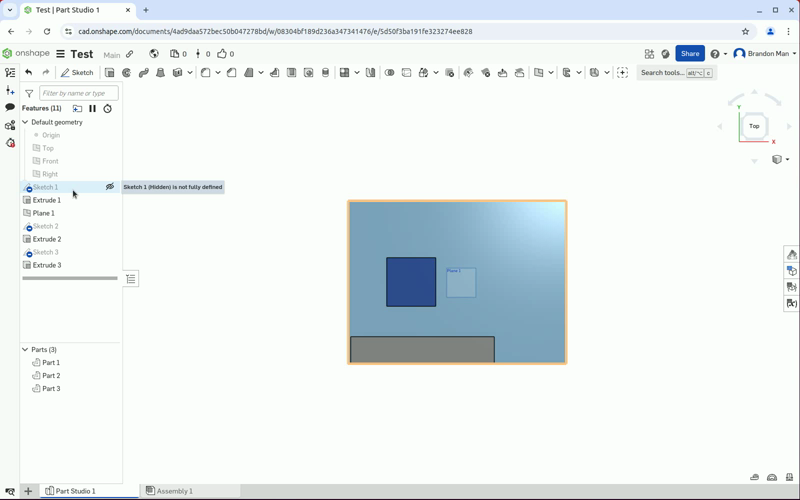
click(73, 189)
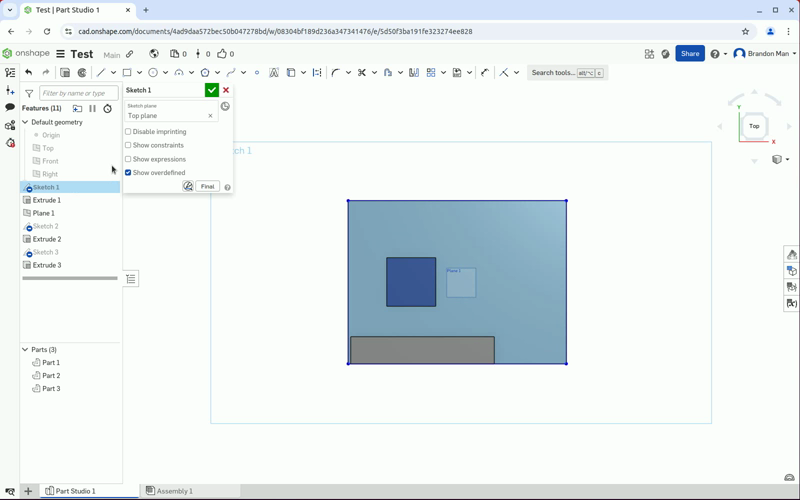
mouse_move(229, 92)
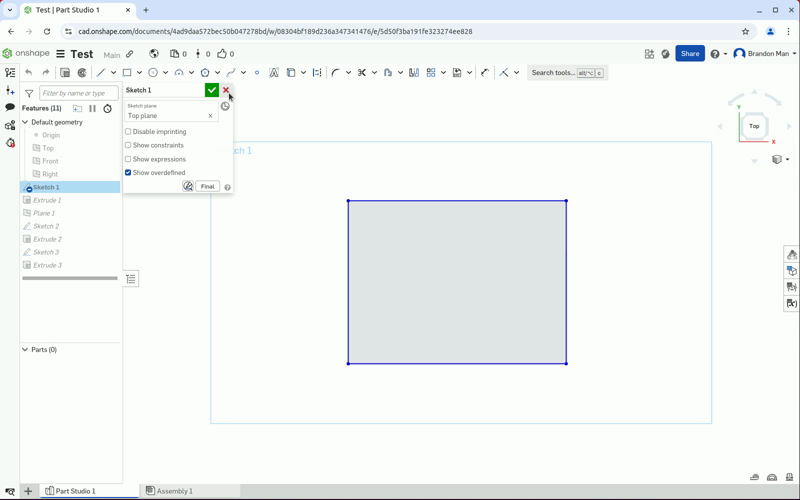
click(229, 92)
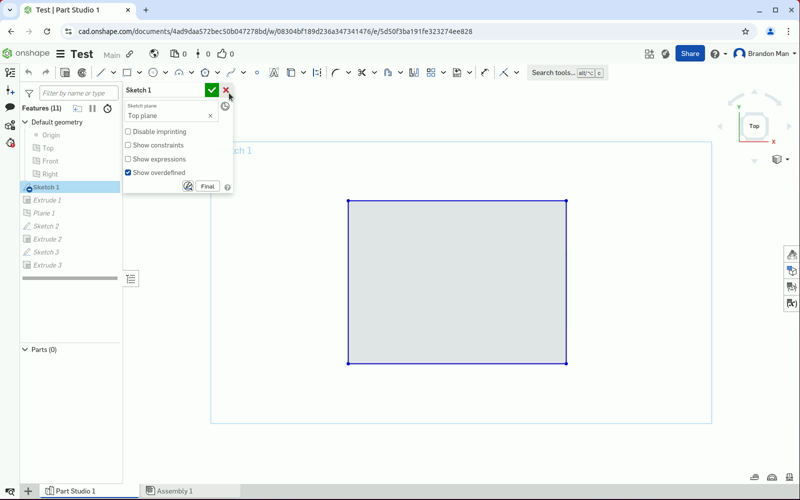
key(shift+s)
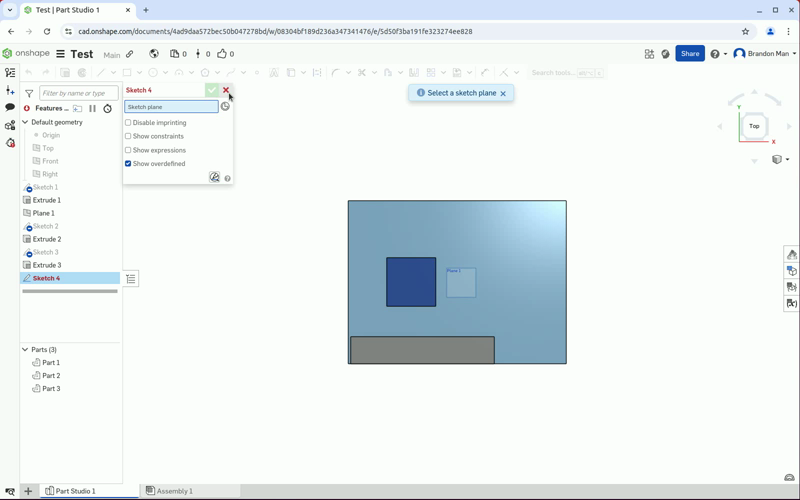
mouse_move(73, 215)
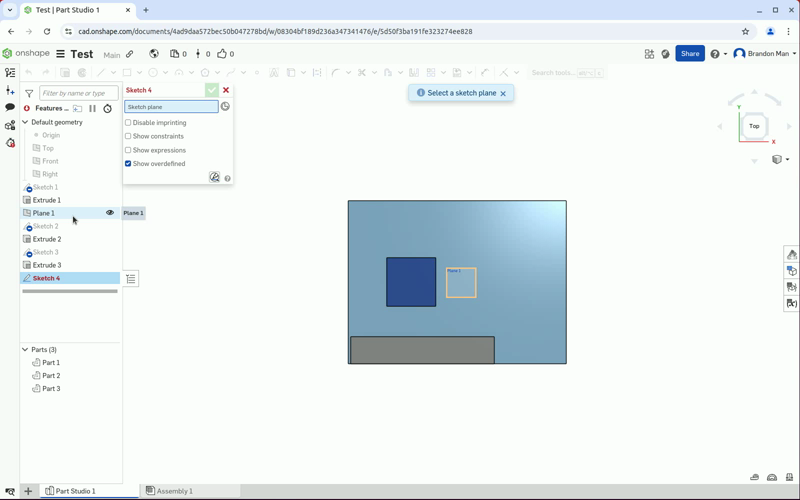
click(73, 215)
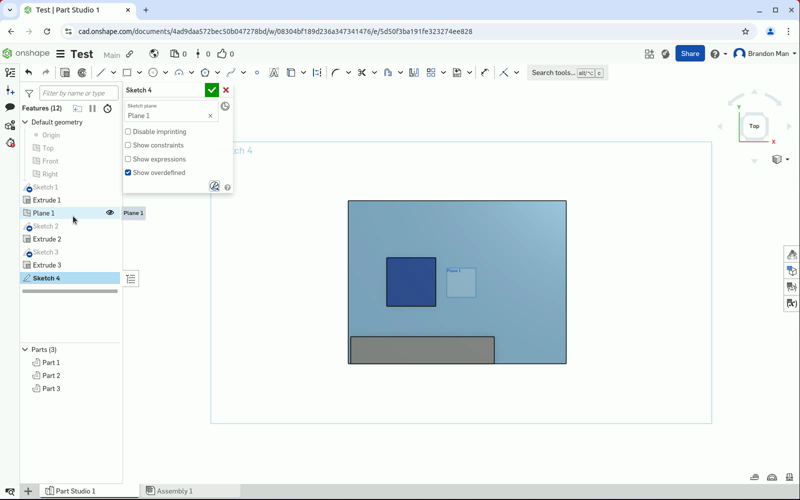
mouse_move(73, 352)
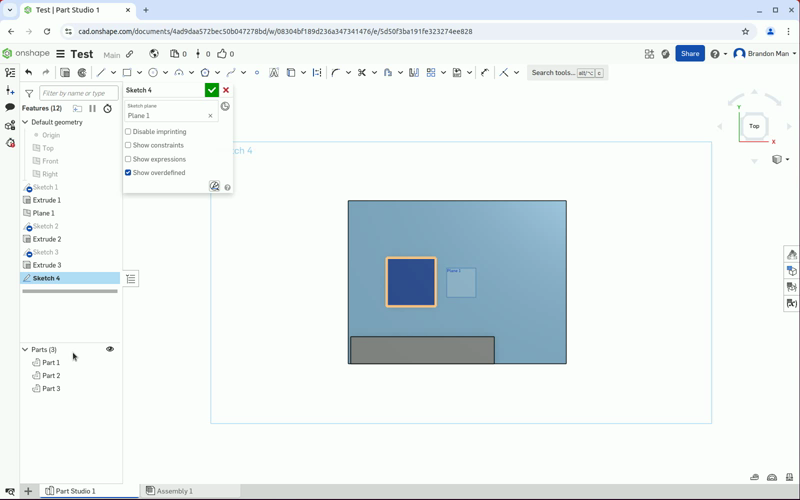
key(y)
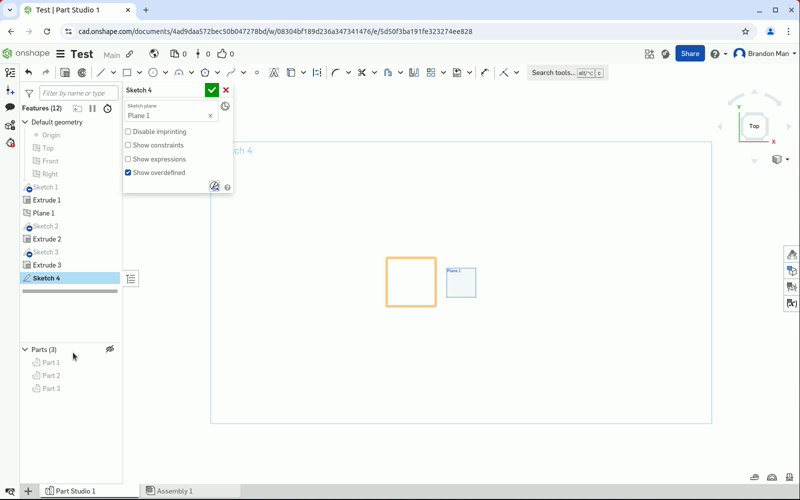
key(l)
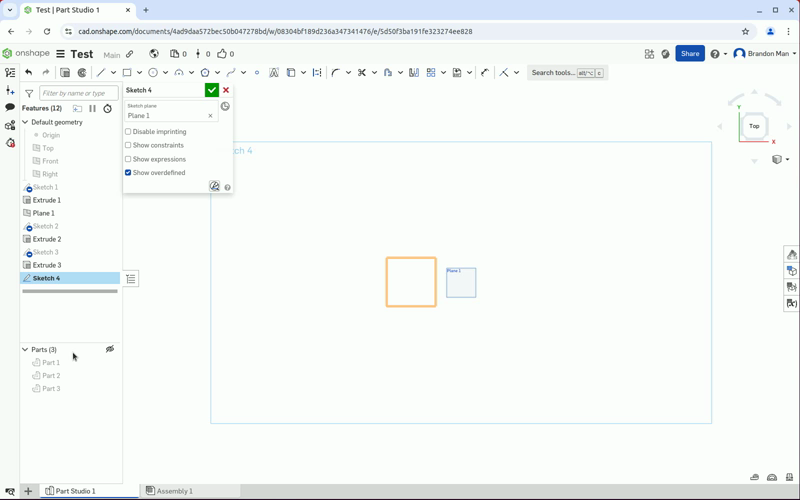
key_down(shift)
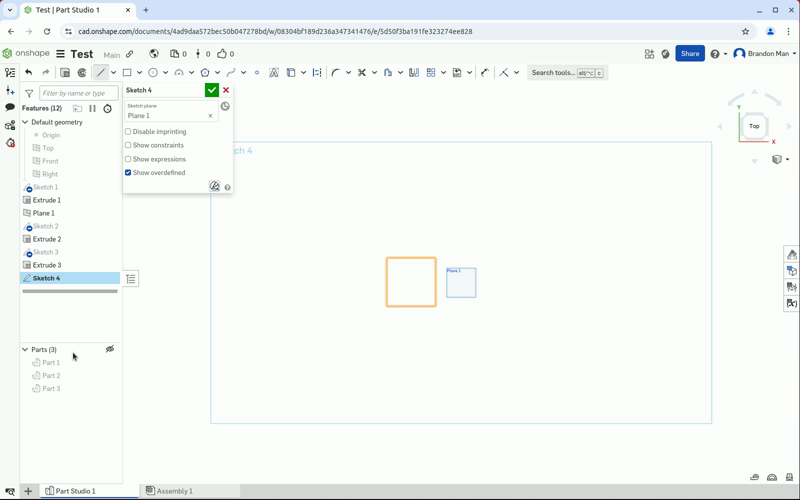
mouse_move(351, 228)
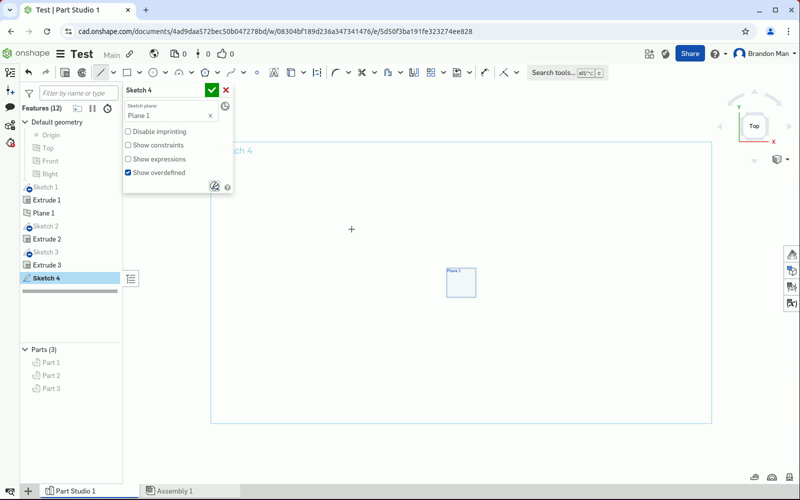
click(351, 228)
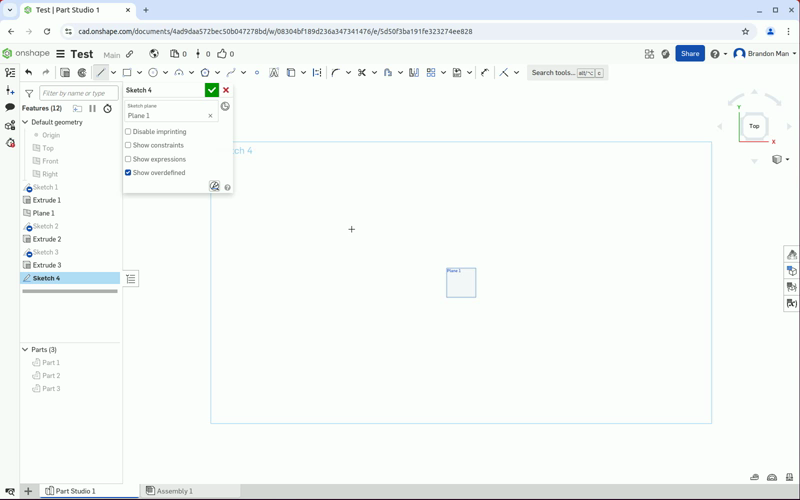
key_up(shift)
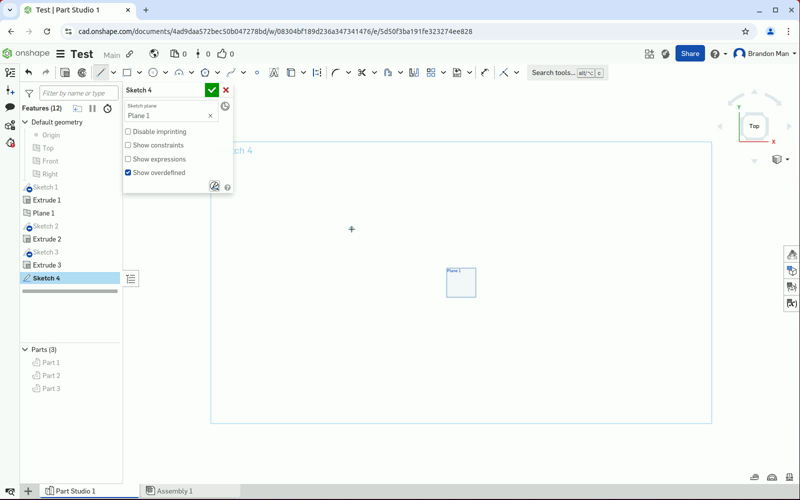
key_down(shift)
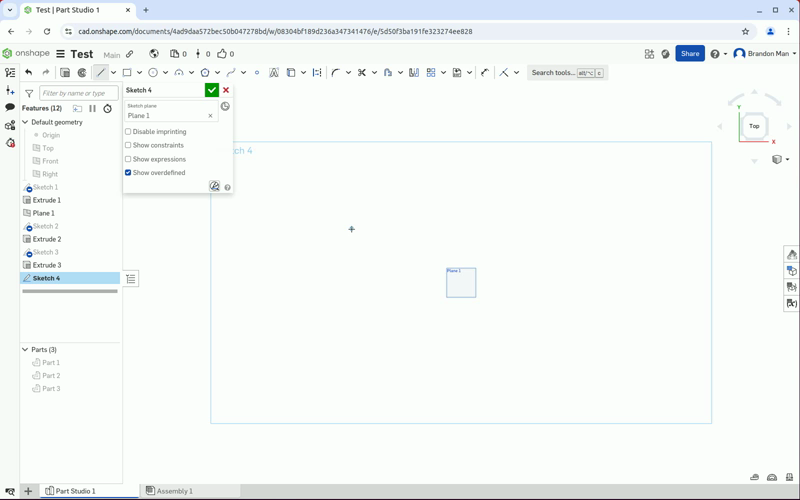
mouse_move(487, 228)
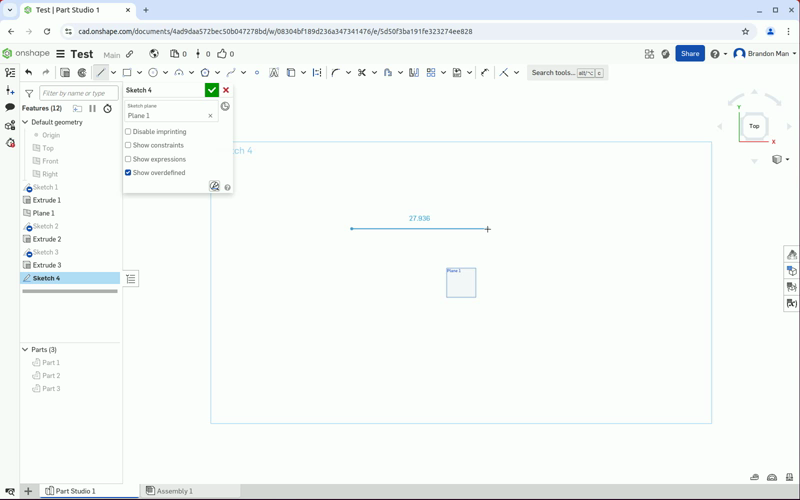
click(487, 228)
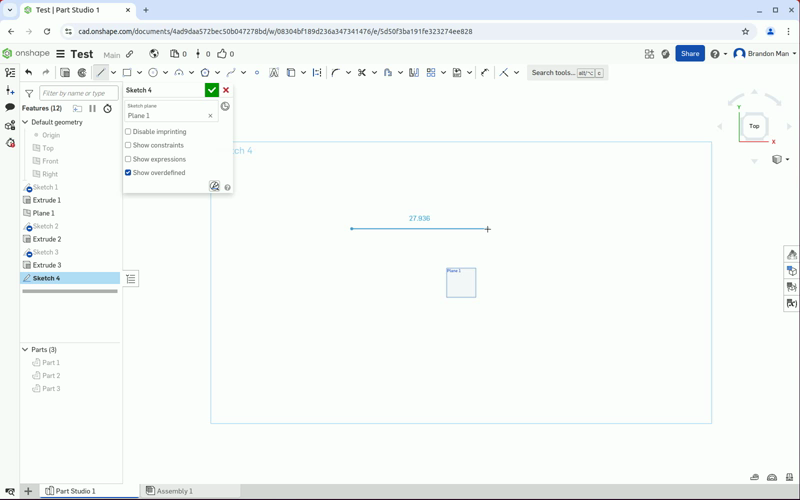
key_up(shift)
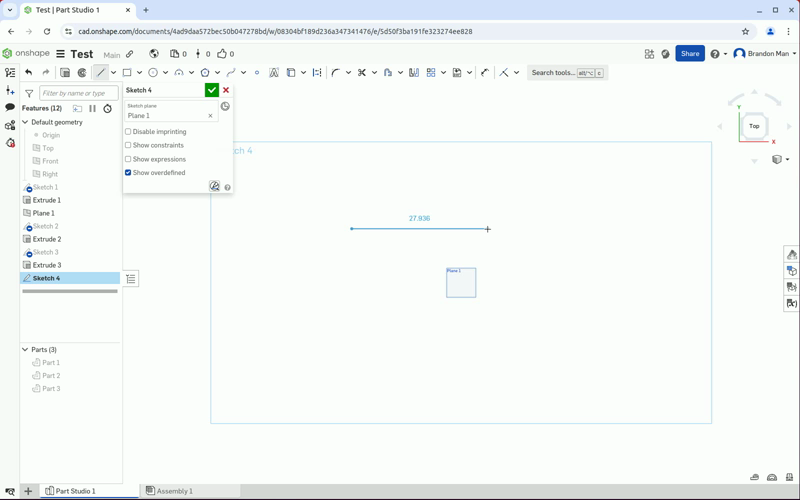
key_down(shift)
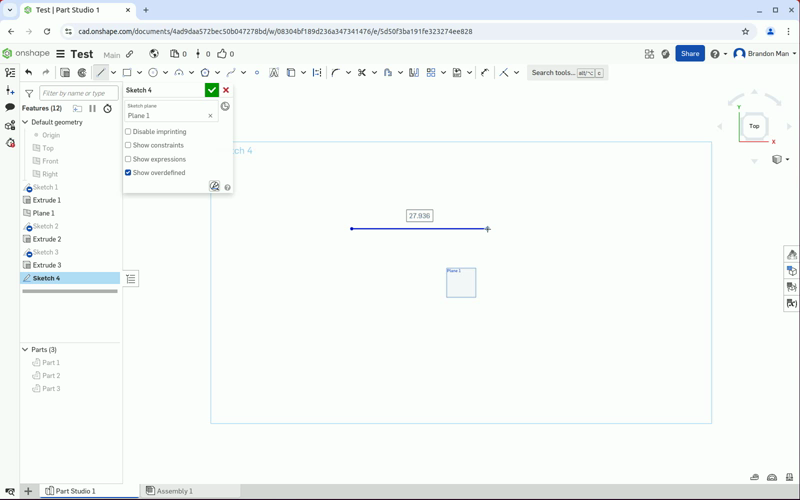
mouse_move(517, 228)
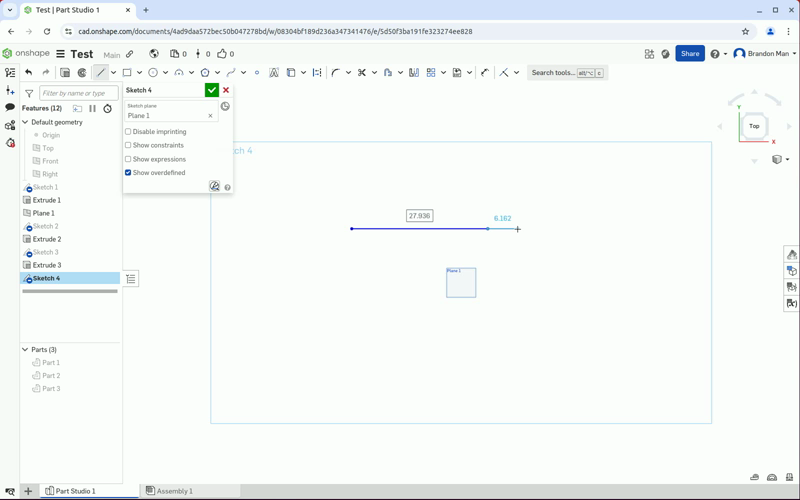
mouse_move(487, 219)
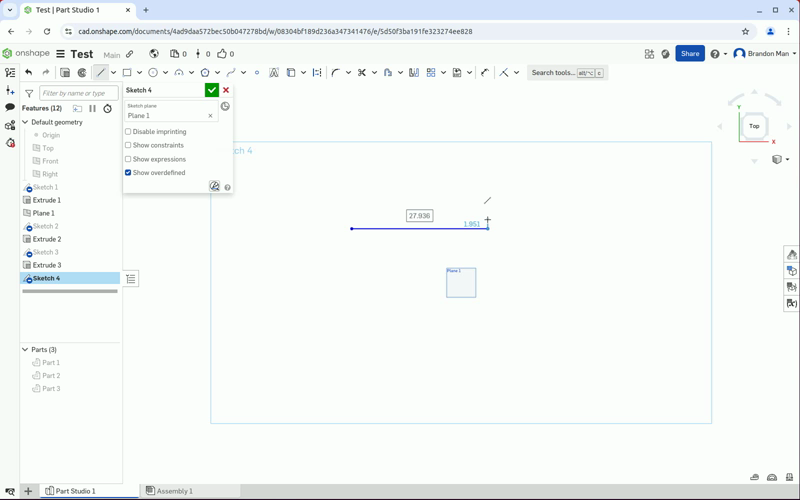
click(487, 219)
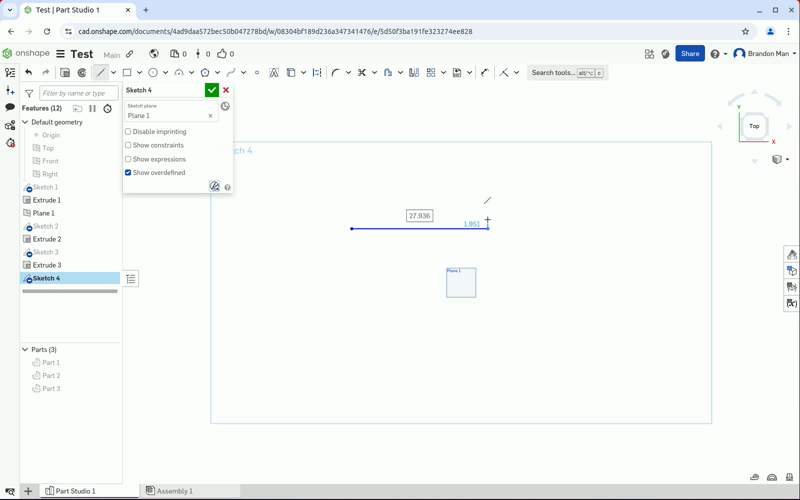
key_up(shift)
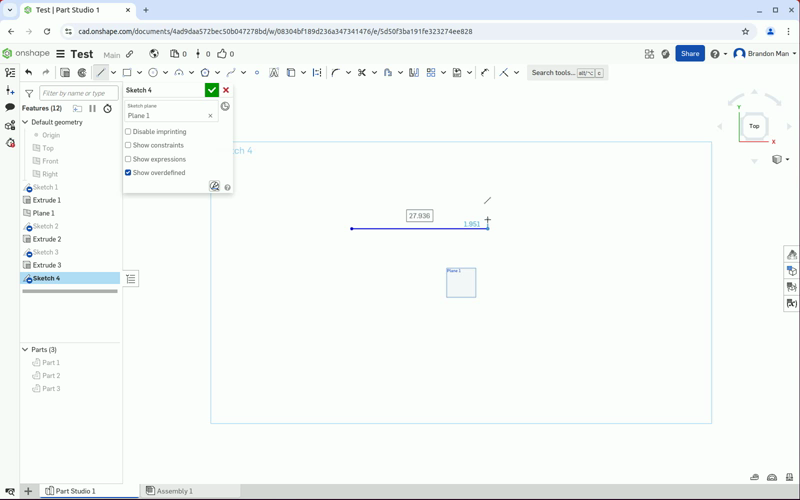
key_down(shift)
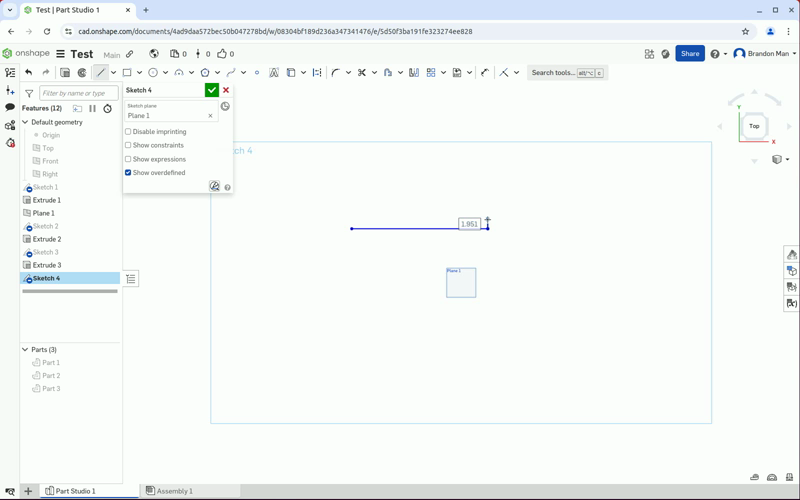
mouse_move(351, 219)
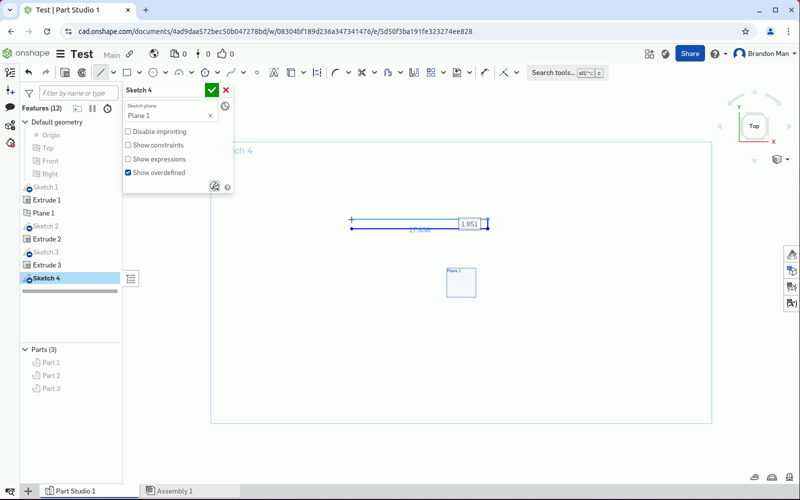
click(351, 219)
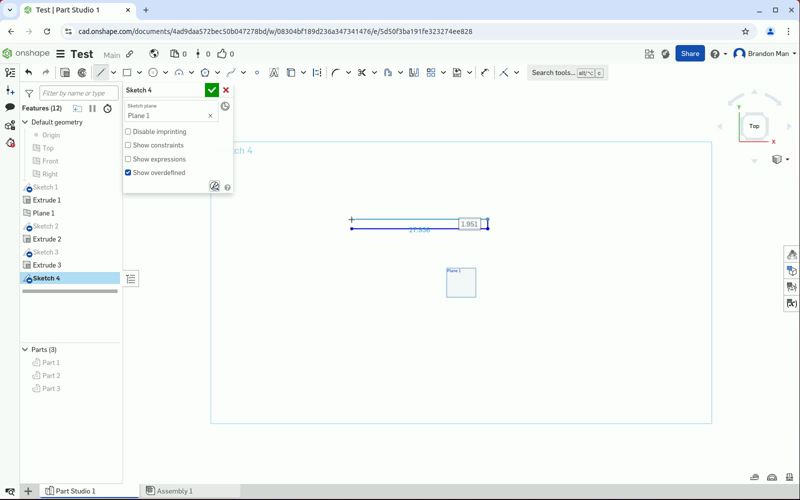
key_up(shift)
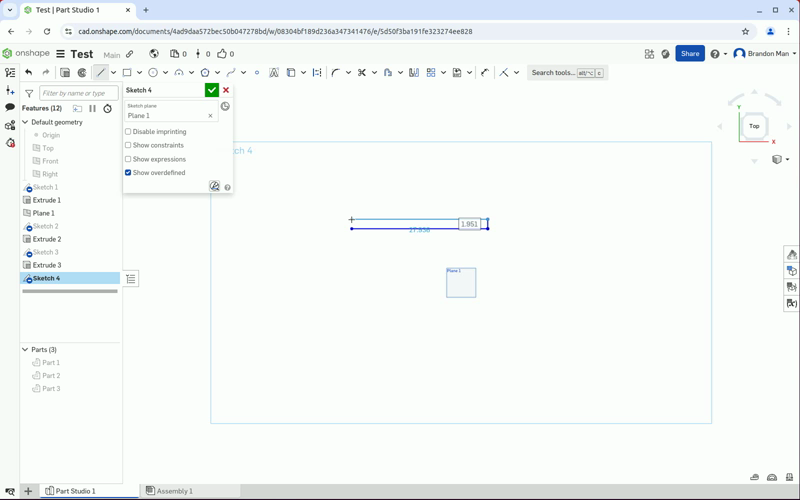
mouse_move(381, 219)
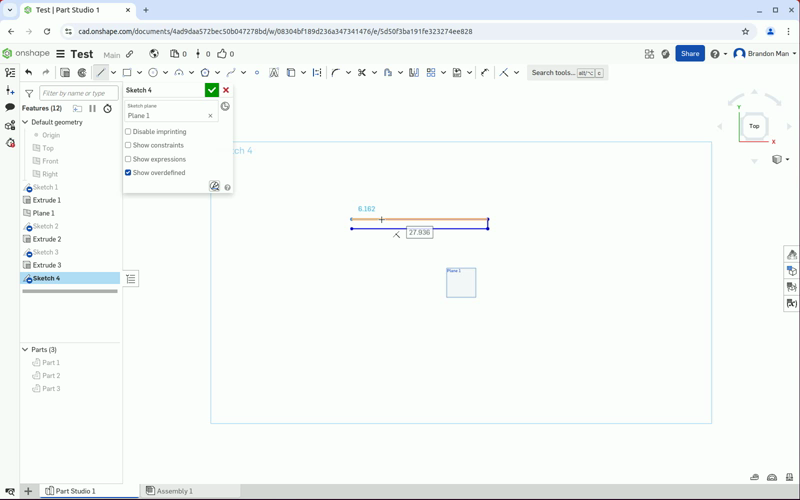
key_down(shift)
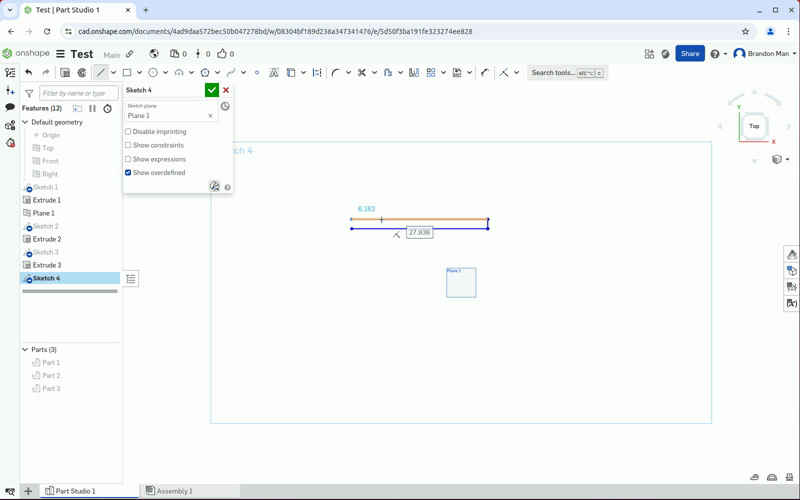
mouse_move(351, 228)
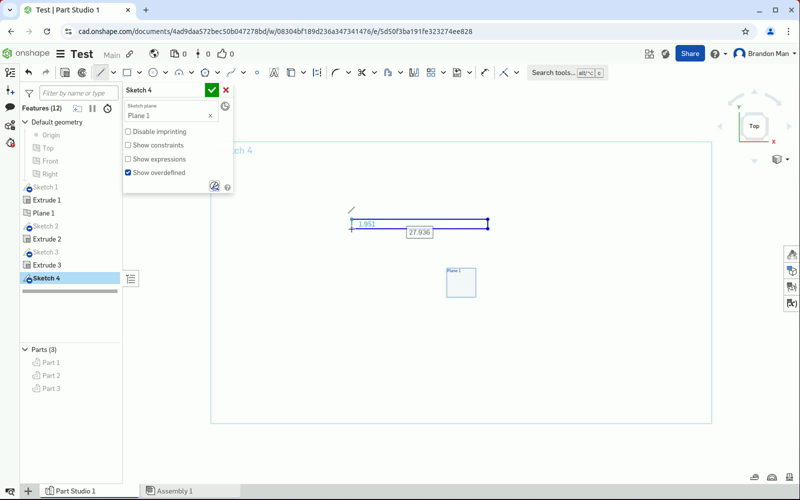
key_up(shift)
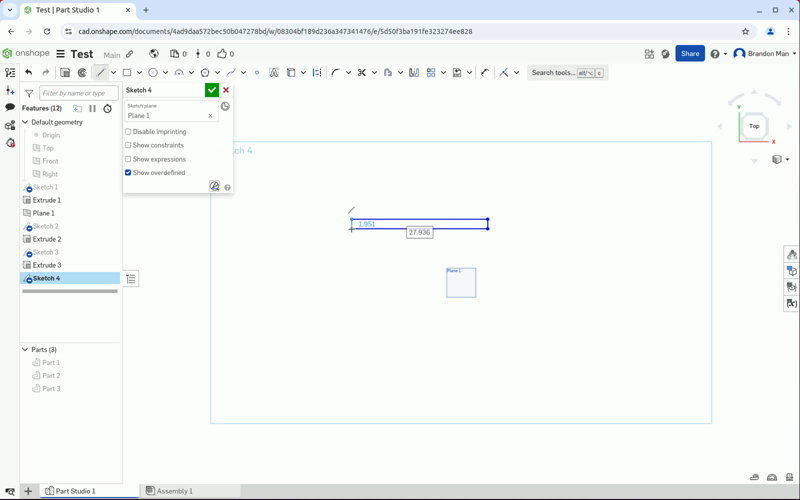
click(351, 228)
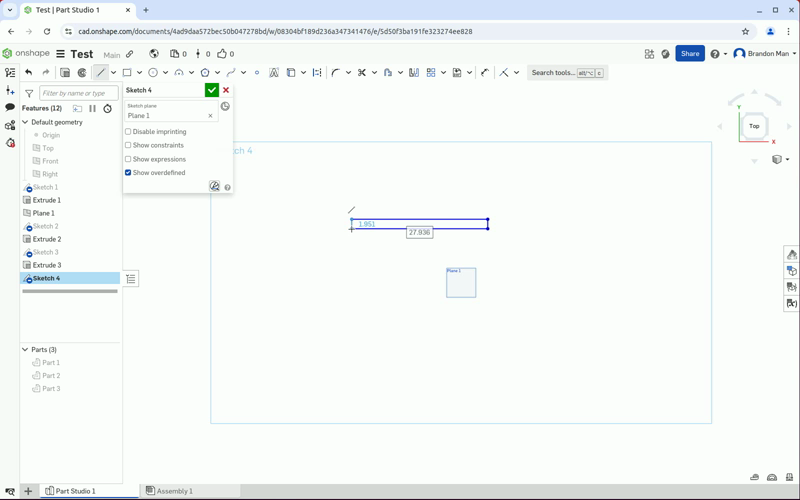
key(esc)
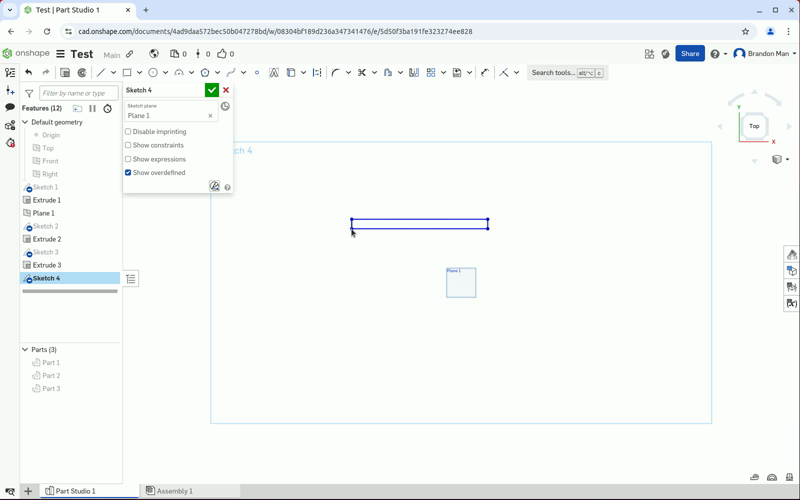
mouse_move(458, 226)
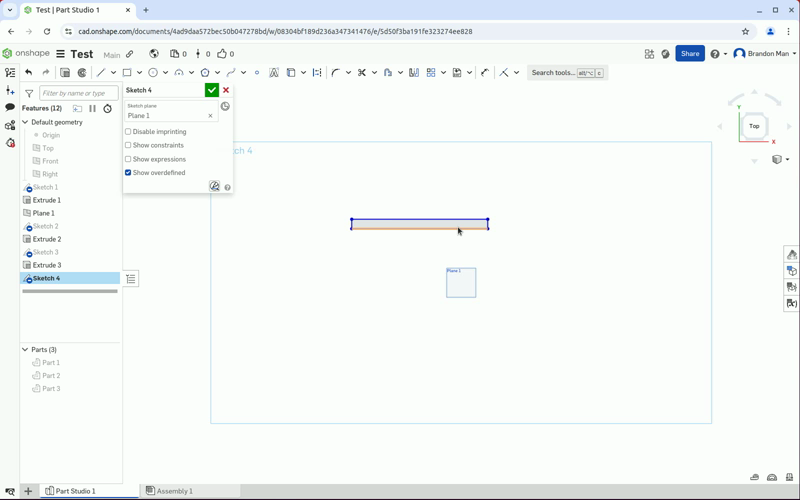
scroll(6)
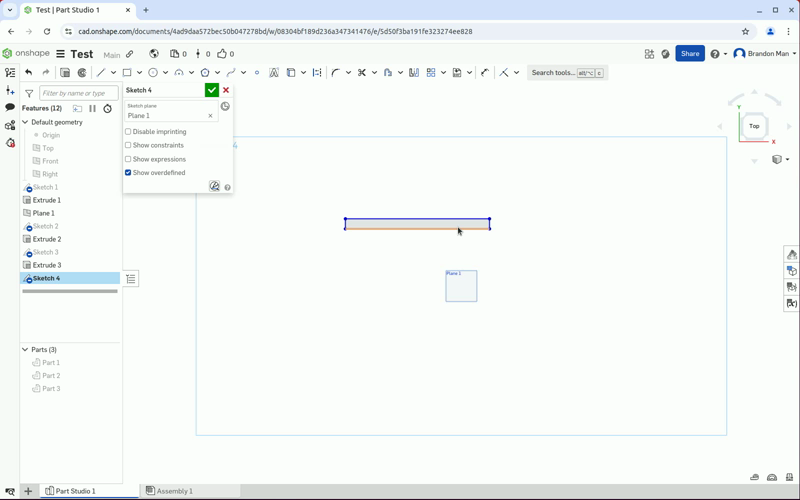
scroll(6)
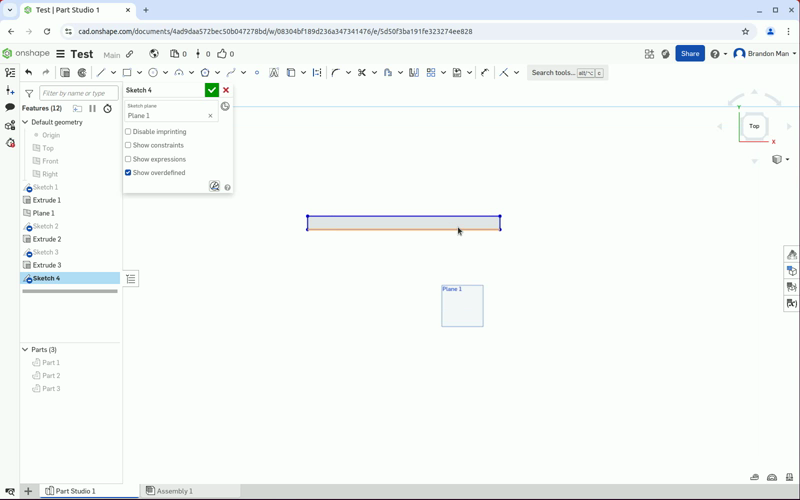
scroll(6)
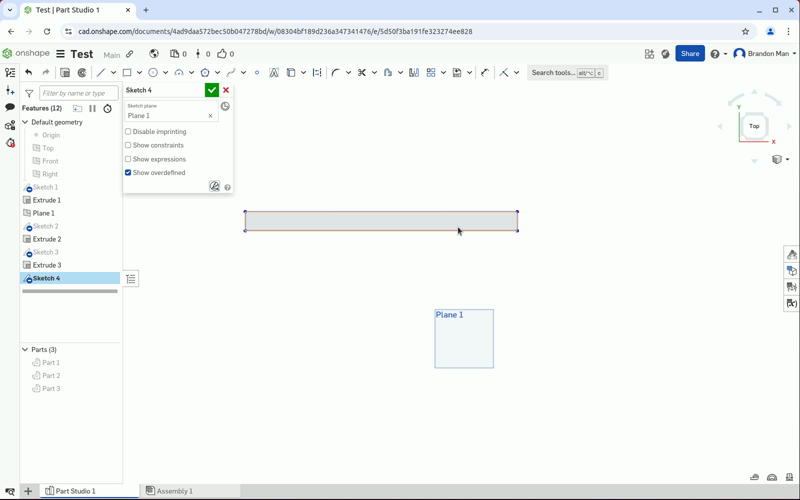
scroll(6)
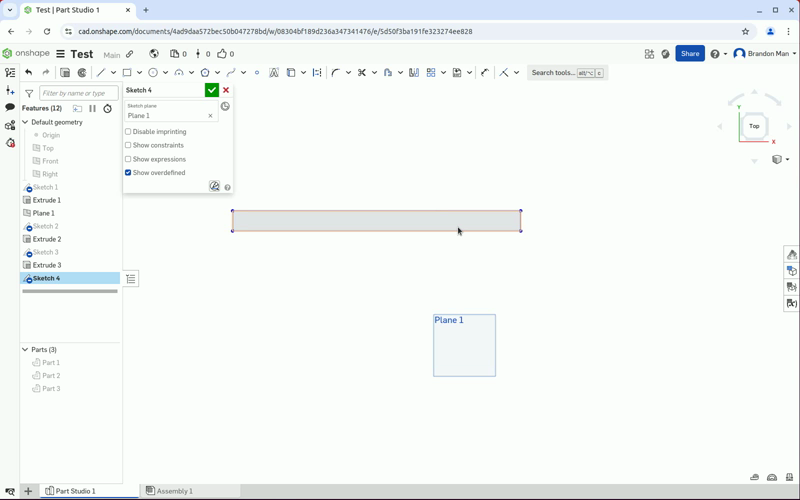
scroll(6)
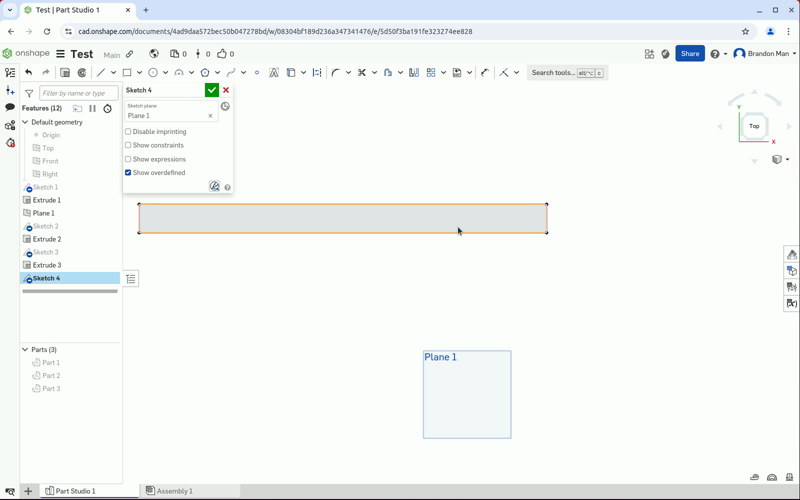
scroll(6)
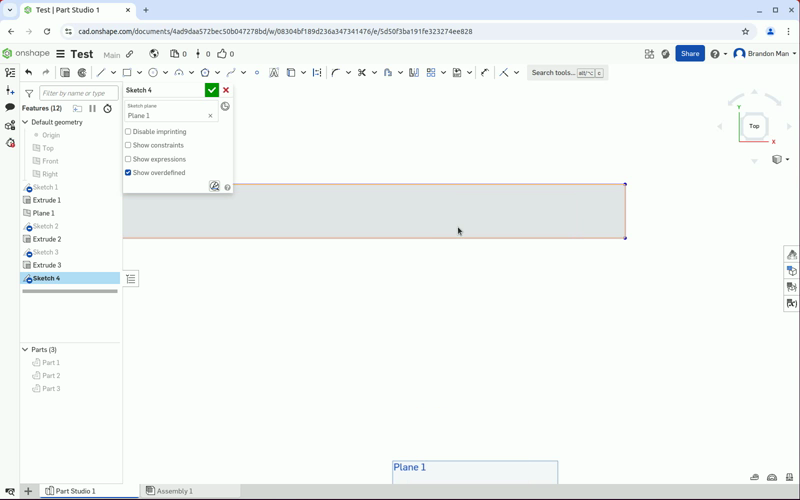
scroll(6)
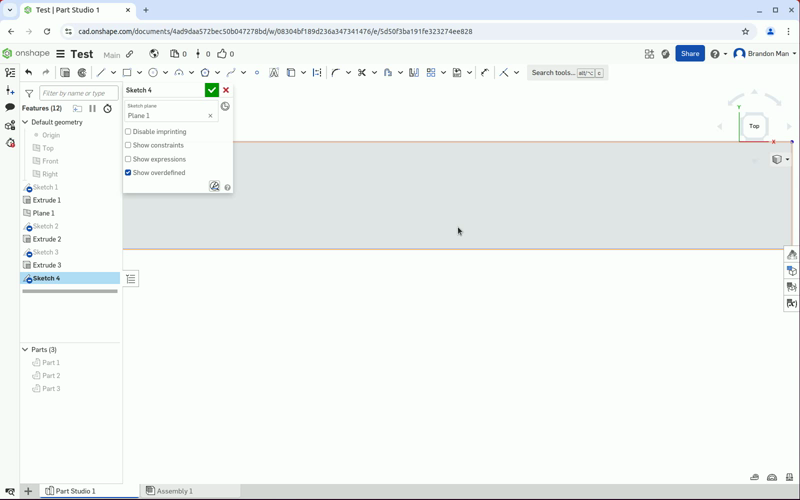
click(458, 226)
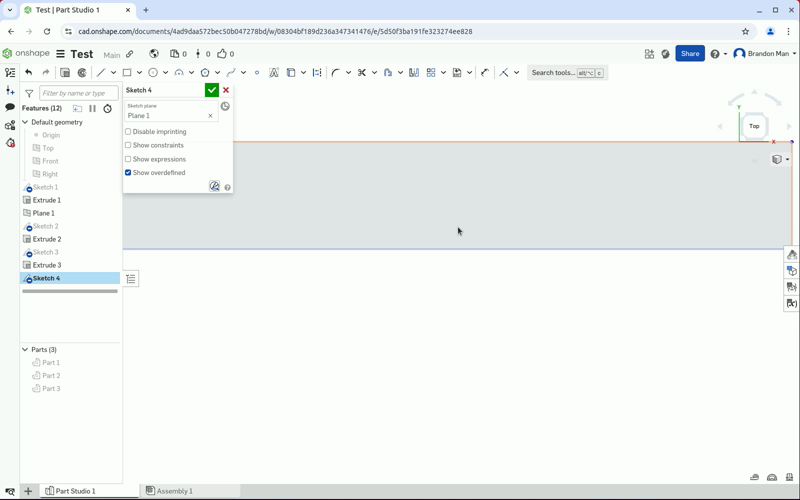
scroll(-6)
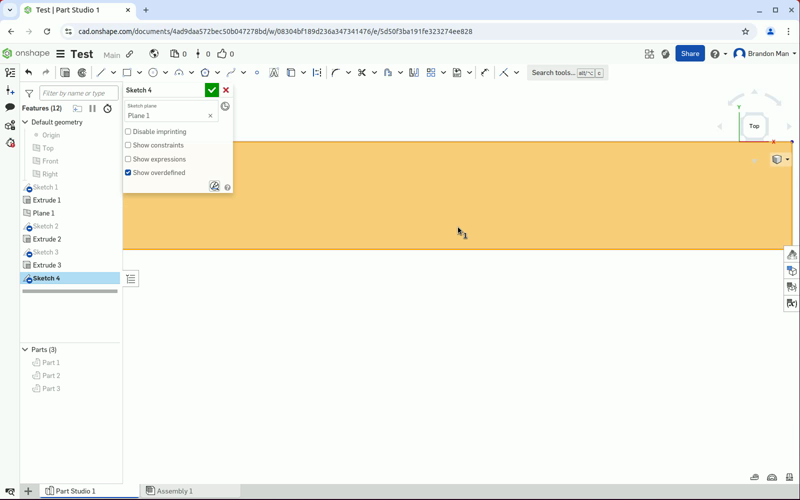
scroll(-6)
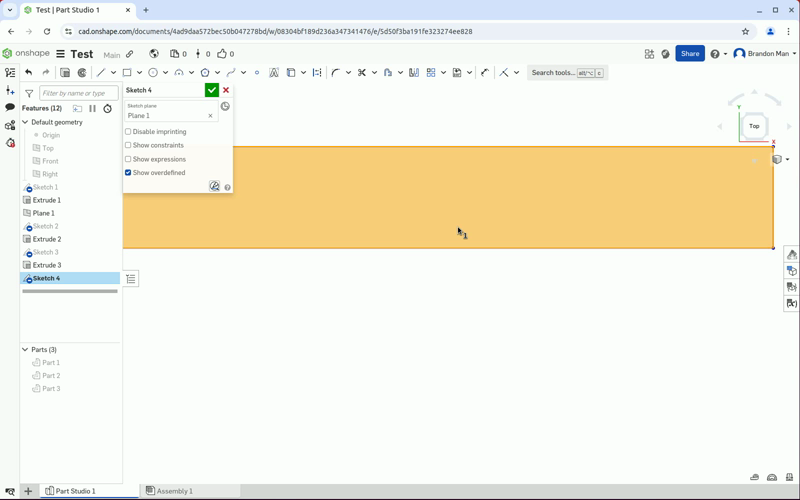
scroll(-6)
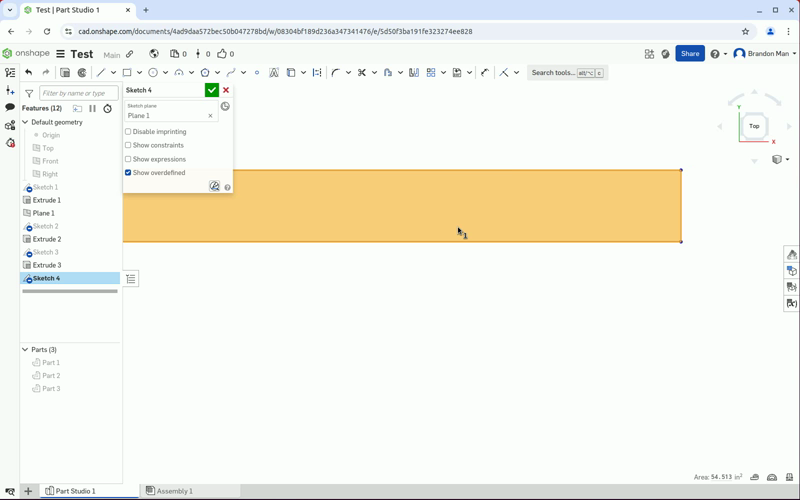
scroll(-6)
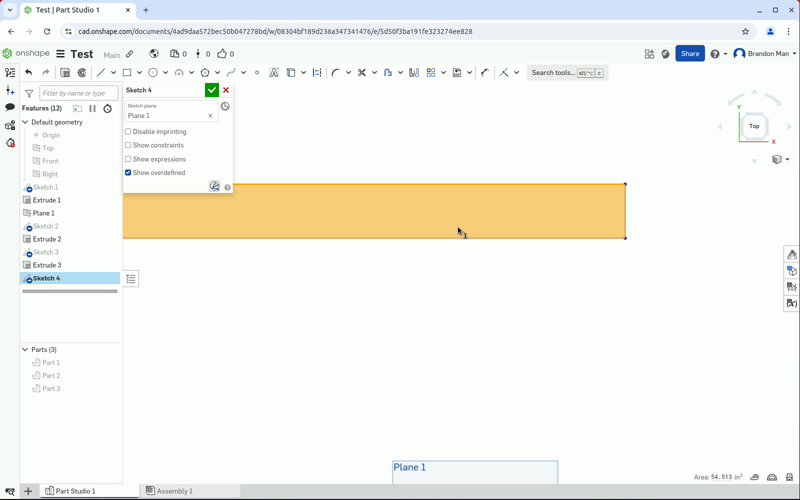
scroll(-6)
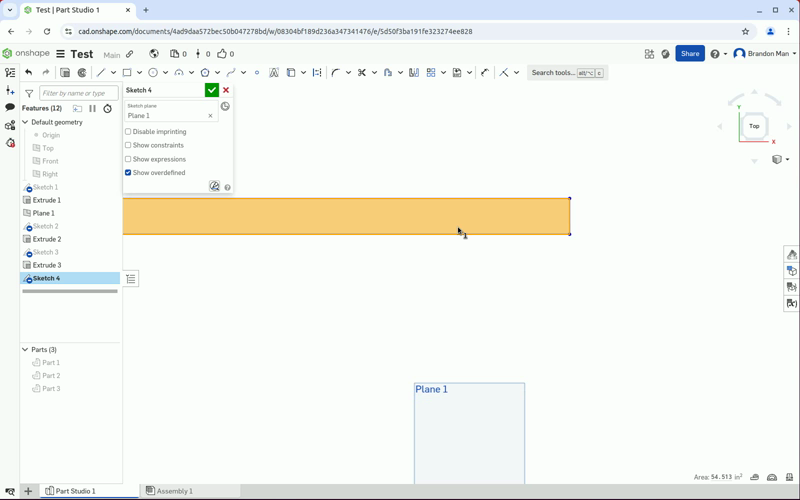
scroll(-6)
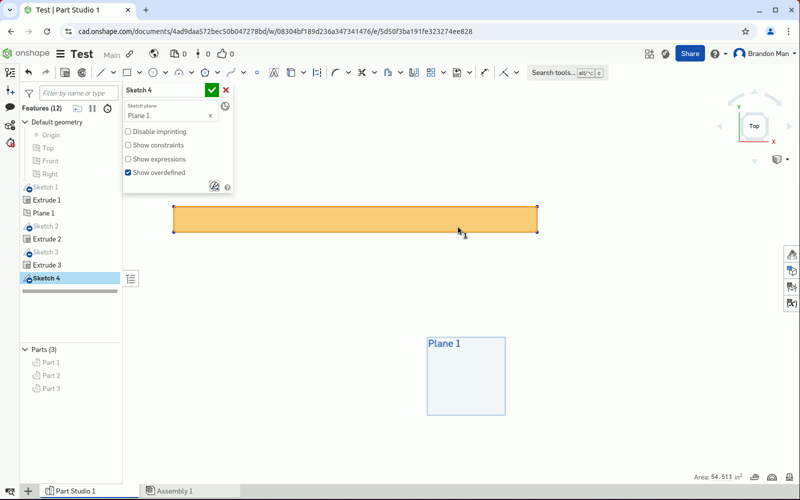
scroll(-6)
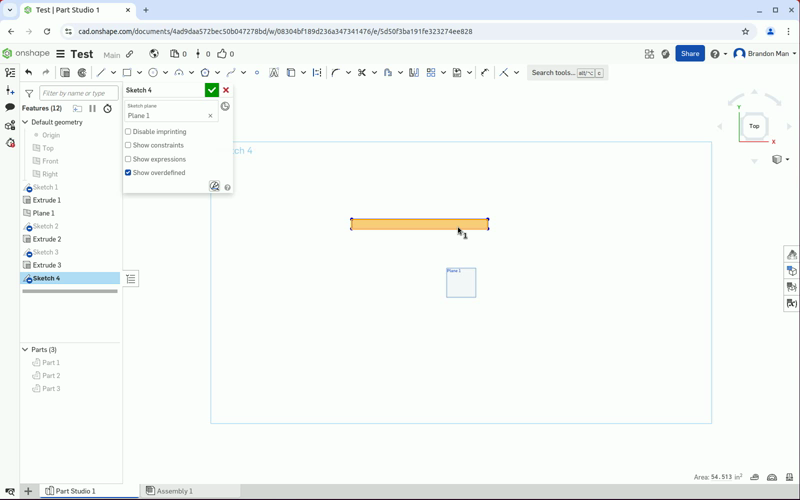
mouse_move(73, 352)
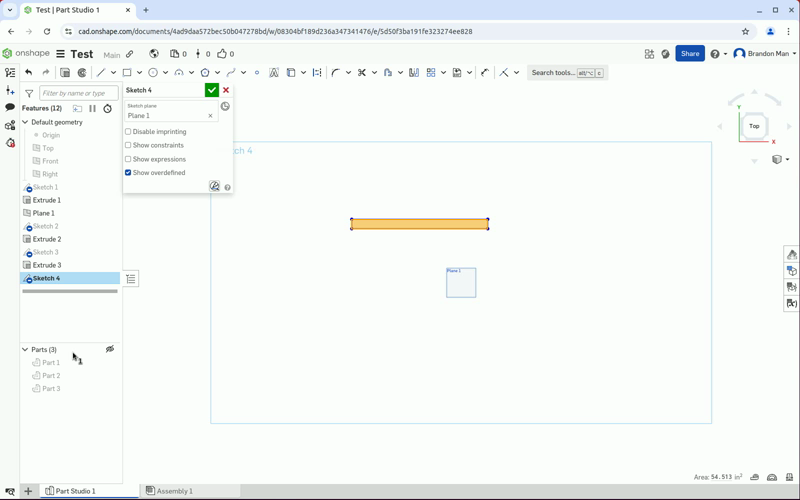
key(shift+y)
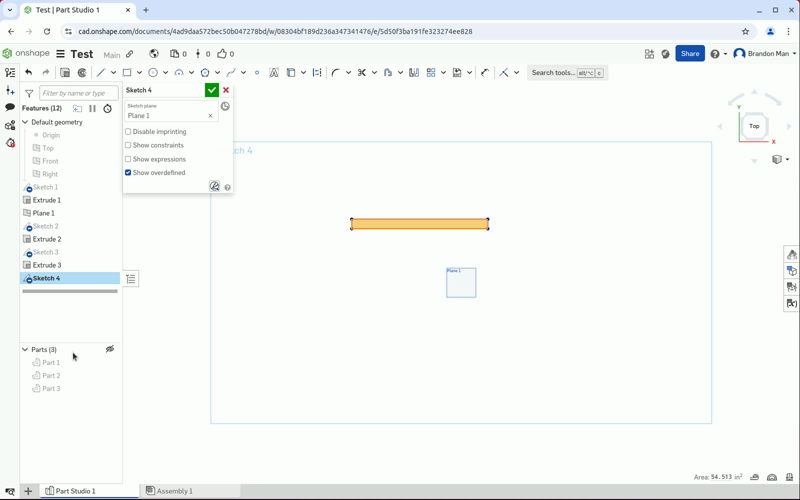
key(shift+e)
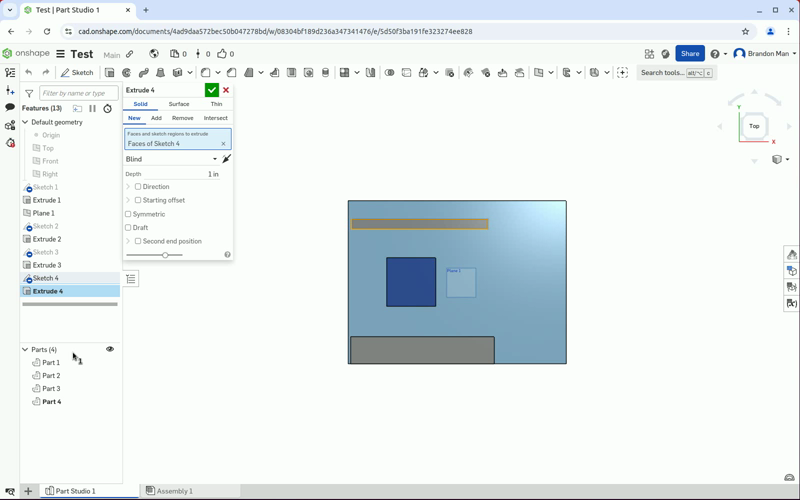
mouse_move(143, 106)
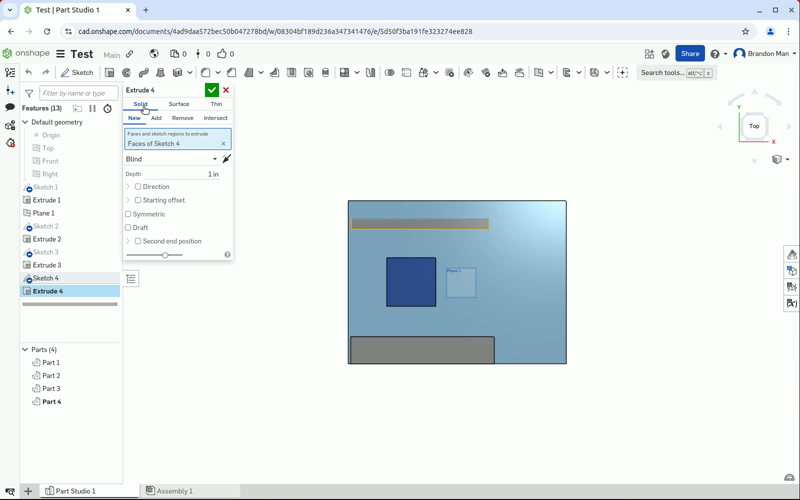
click(143, 106)
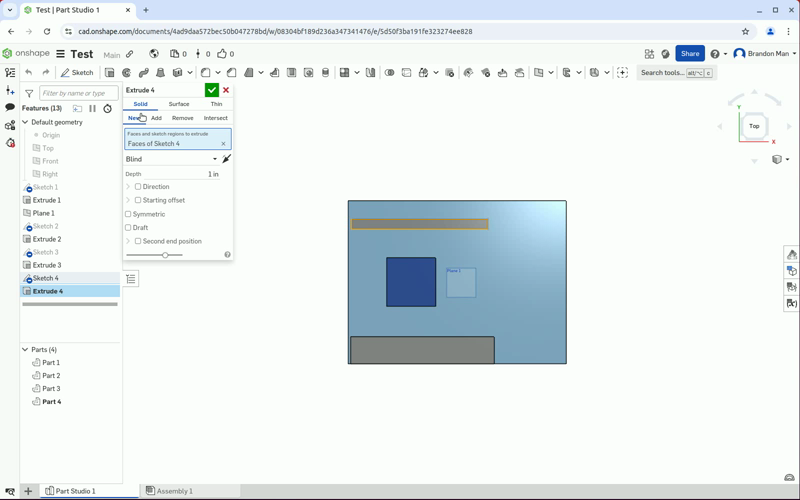
mouse_move(137, 120)
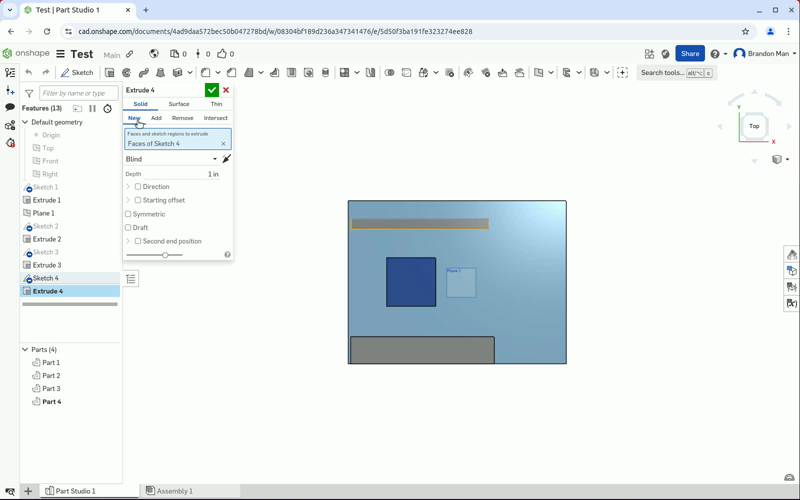
click(137, 120)
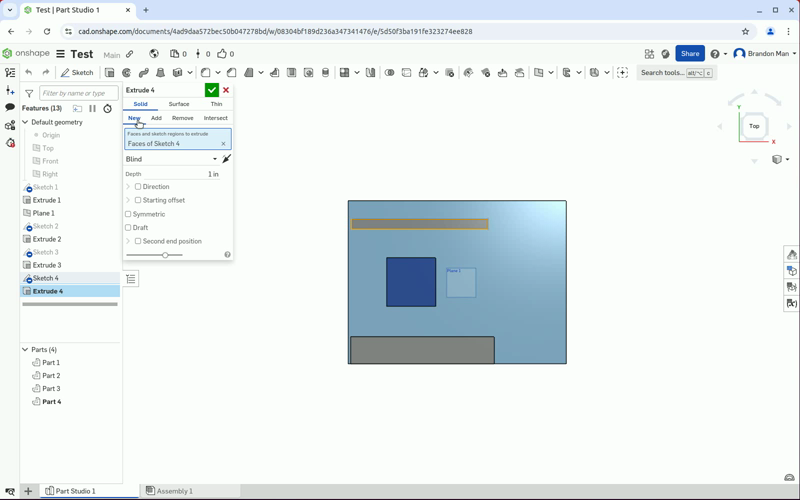
key(tab, 4)
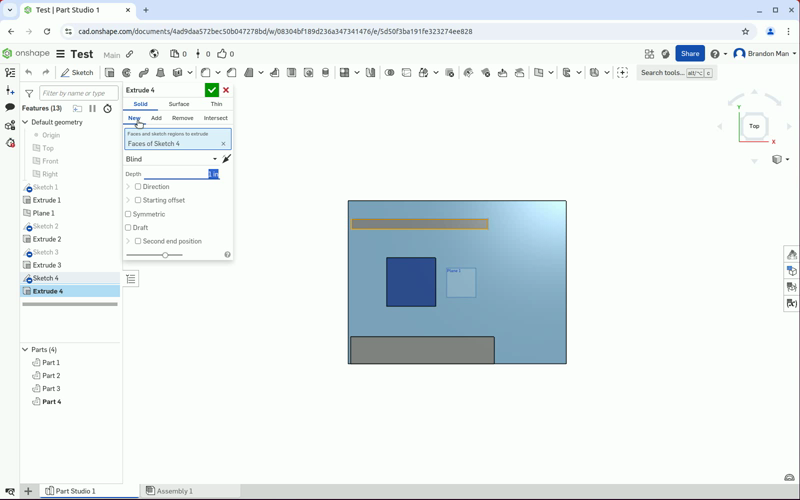
text(7.462)
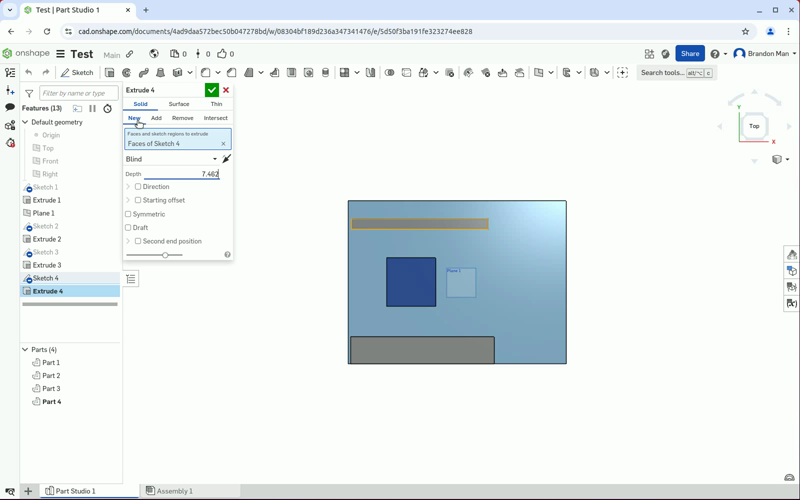
key(enter)
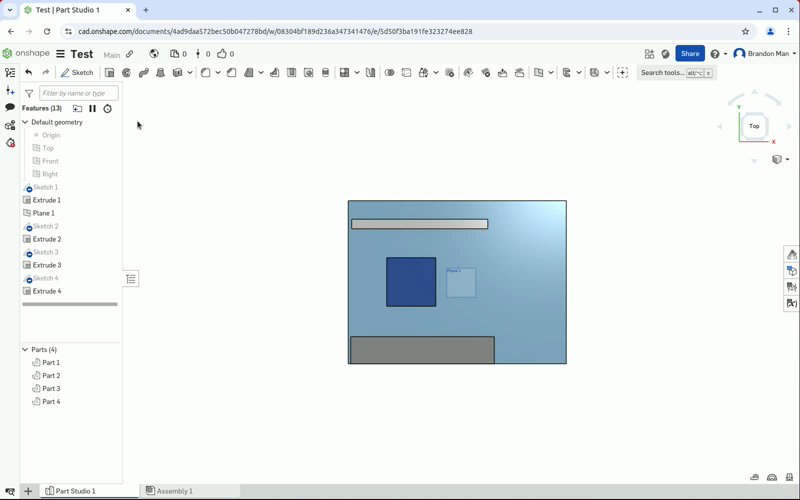
key(shift+h)
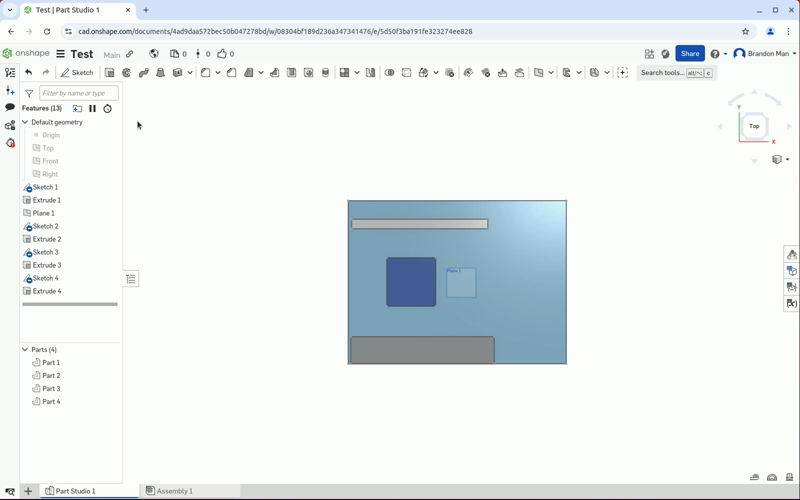
key(shift+h)
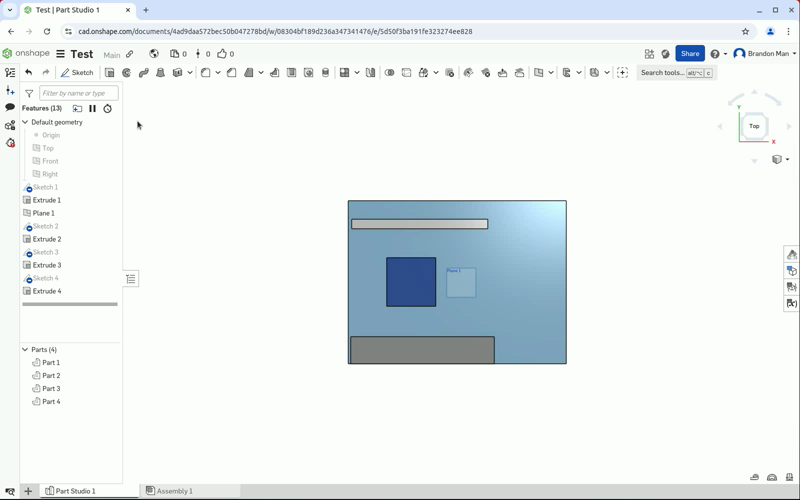
mouse_move(73, 189)
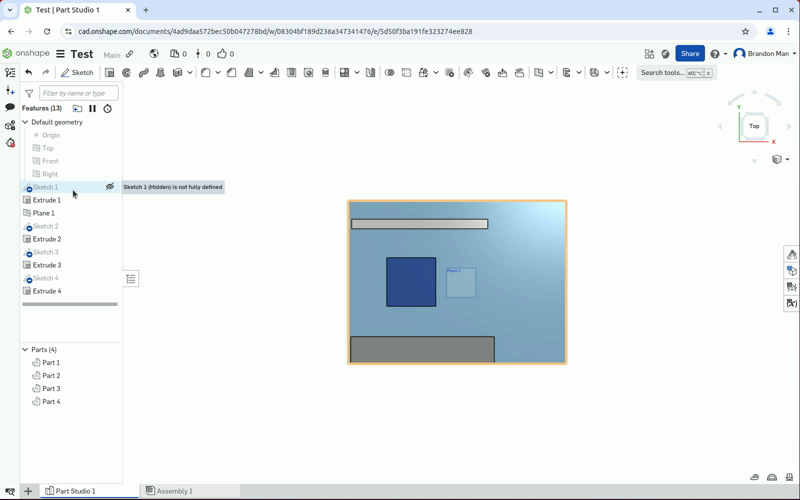
click(73, 189)
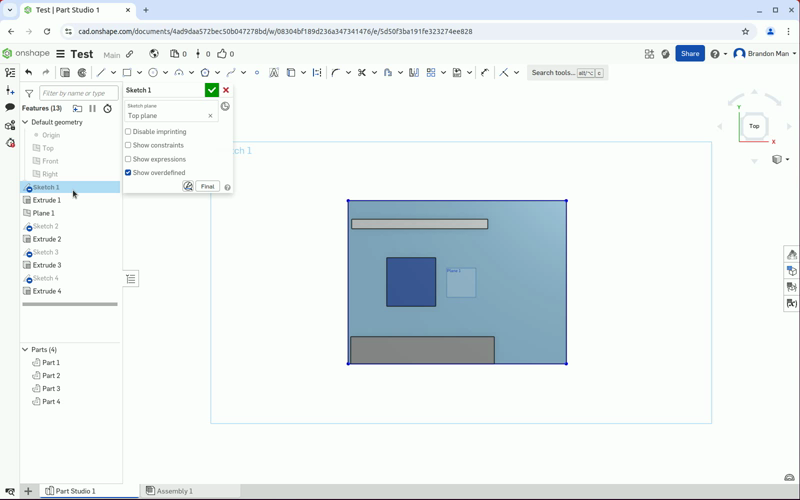
mouse_move(229, 92)
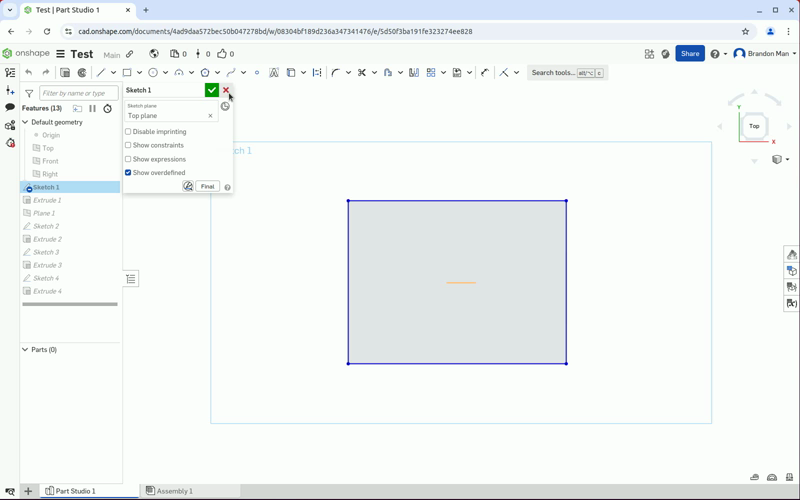
click(229, 92)
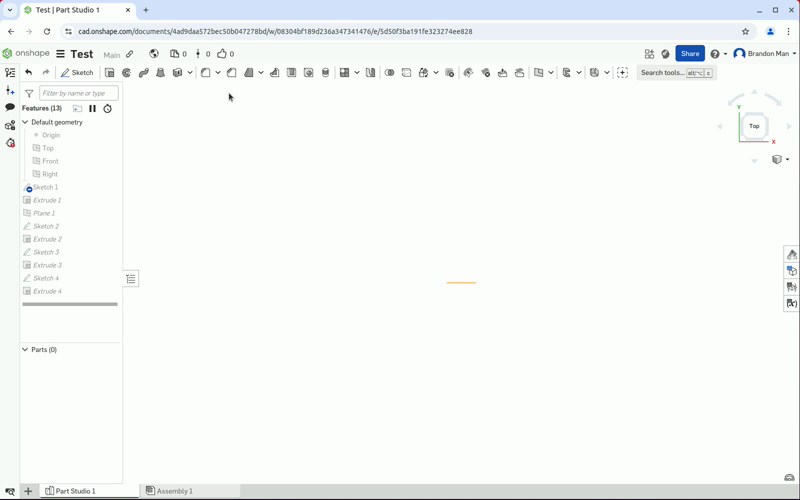
key(shift+s)
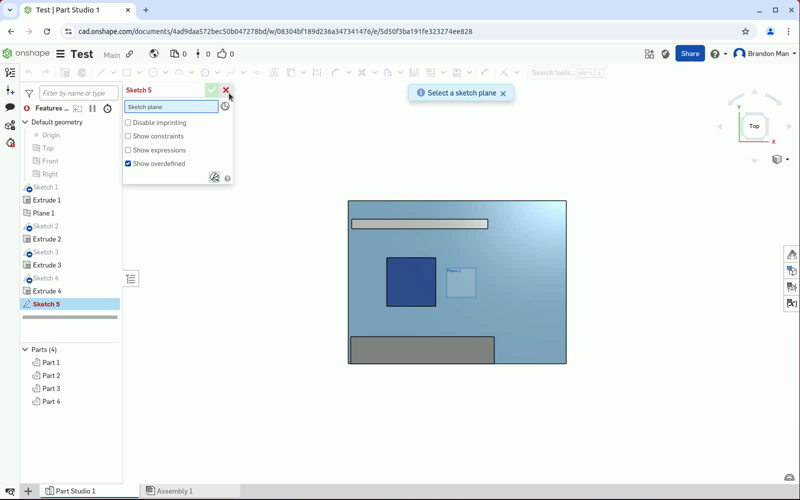
mouse_move(73, 215)
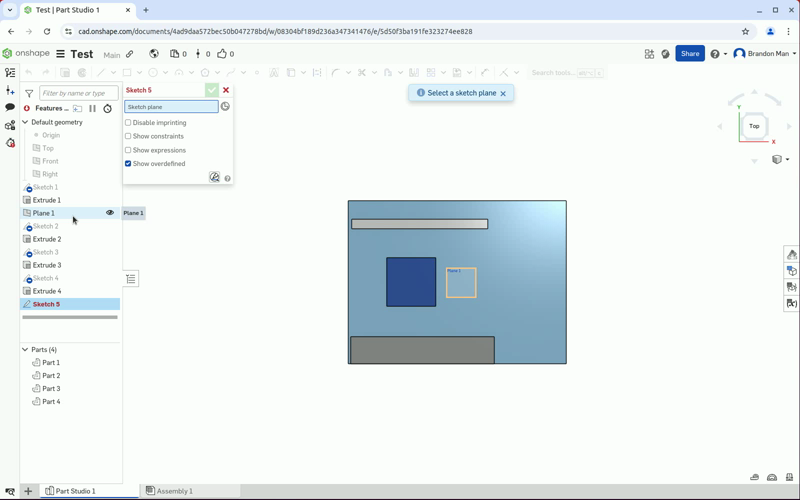
click(73, 215)
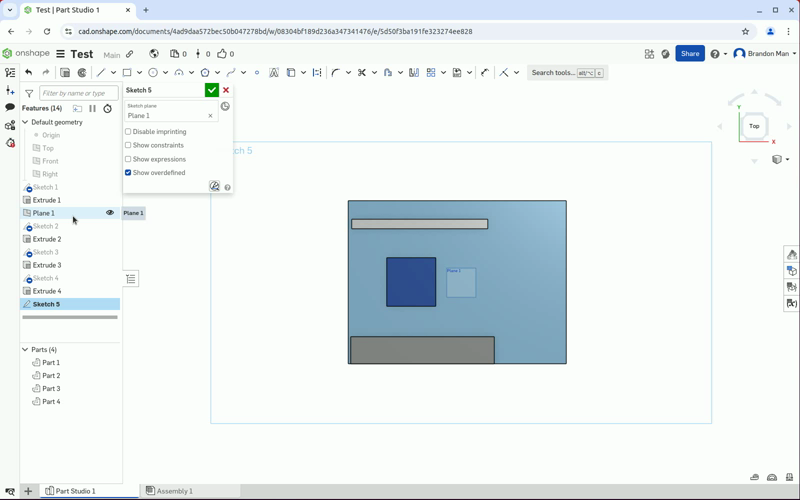
mouse_move(73, 352)
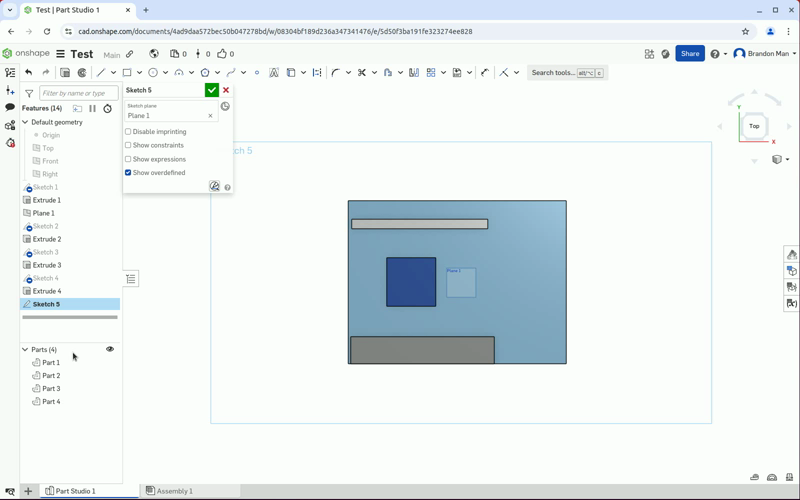
key(y)
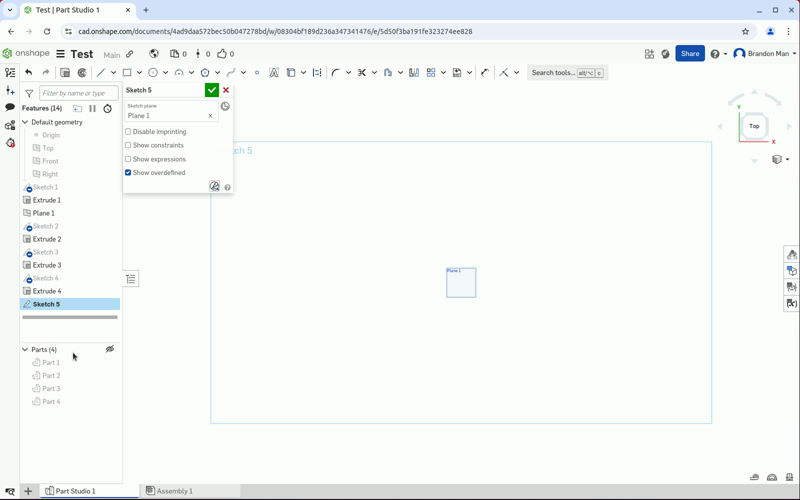
key(l)
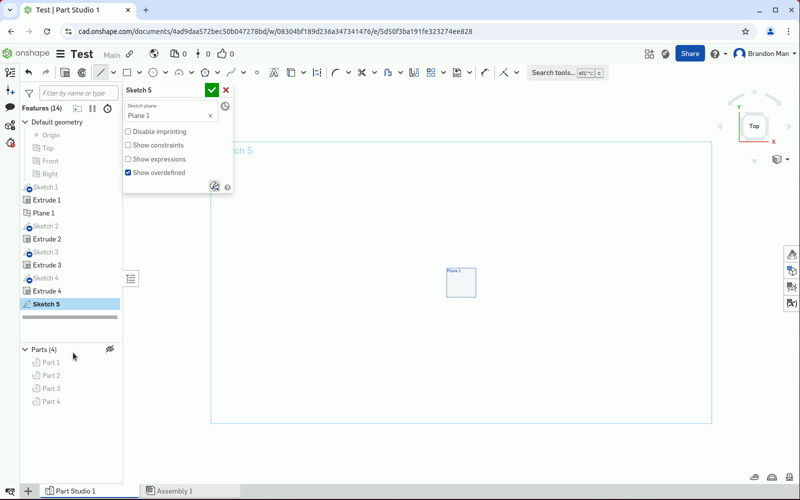
key_down(shift)
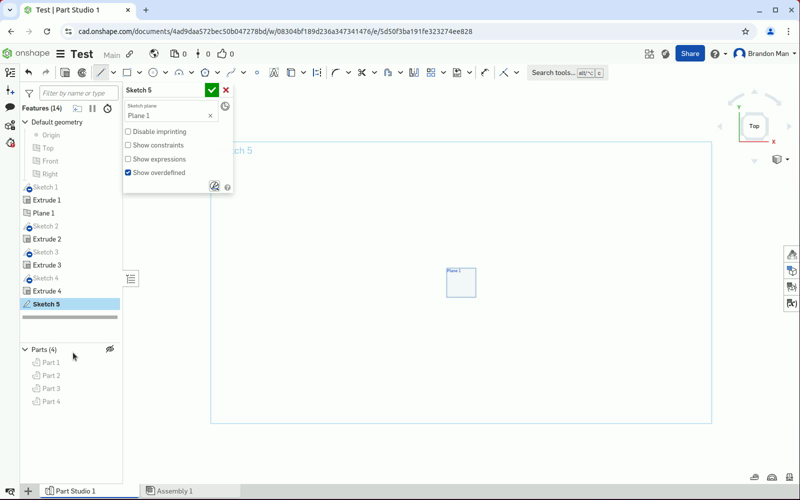
mouse_move(351, 239)
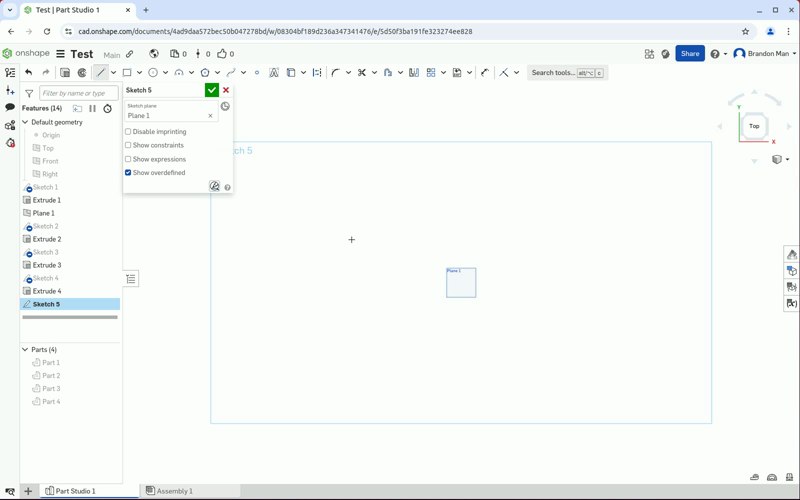
click(351, 239)
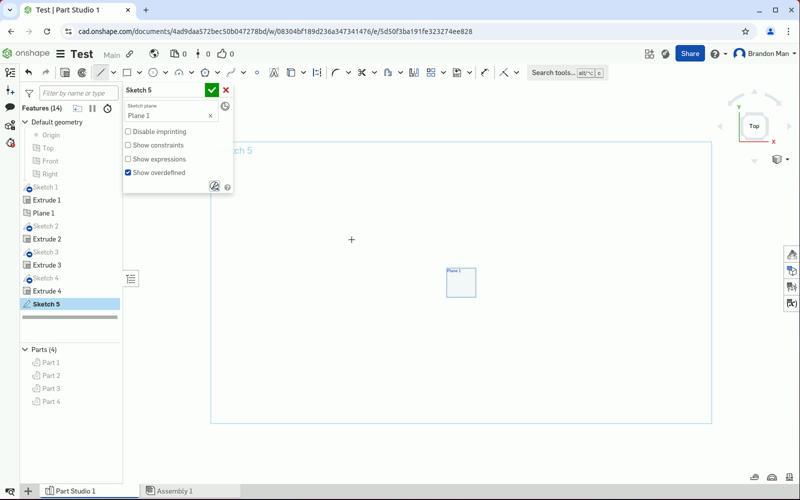
key_up(shift)
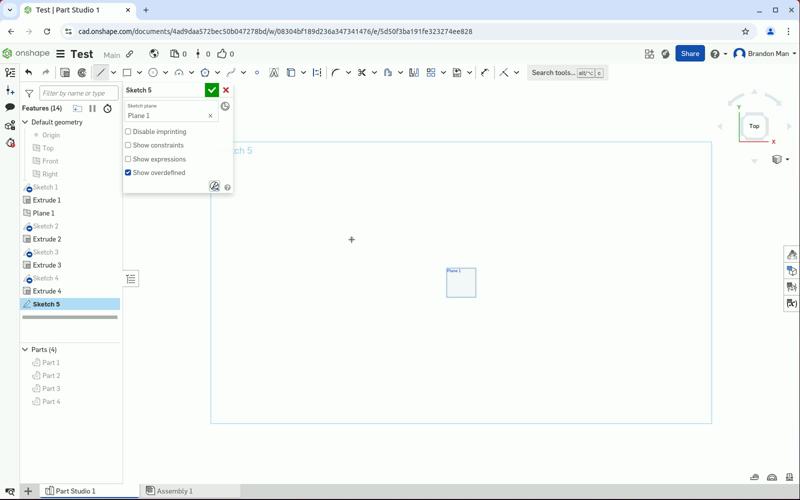
key_down(shift)
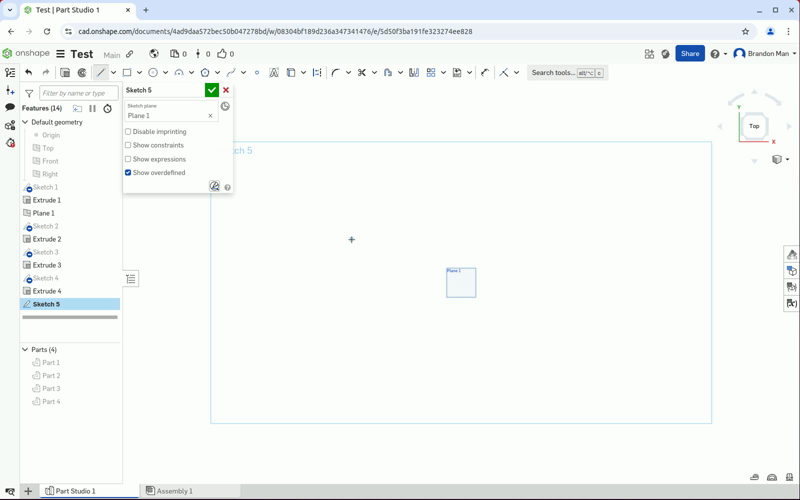
mouse_move(487, 239)
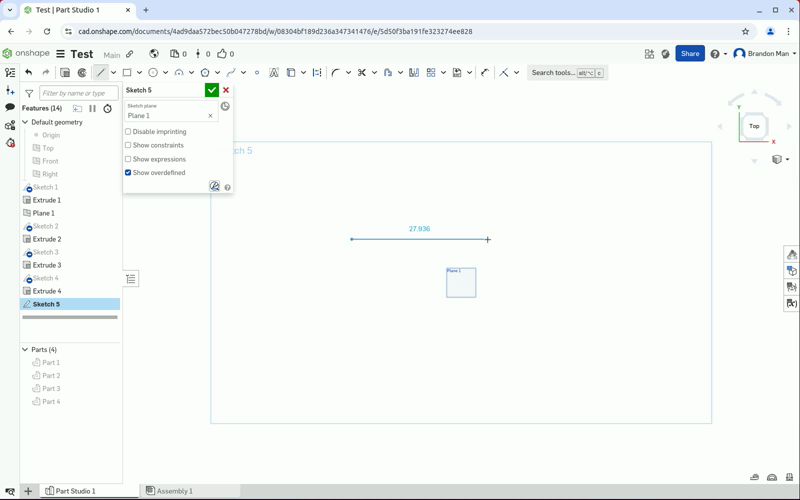
click(487, 239)
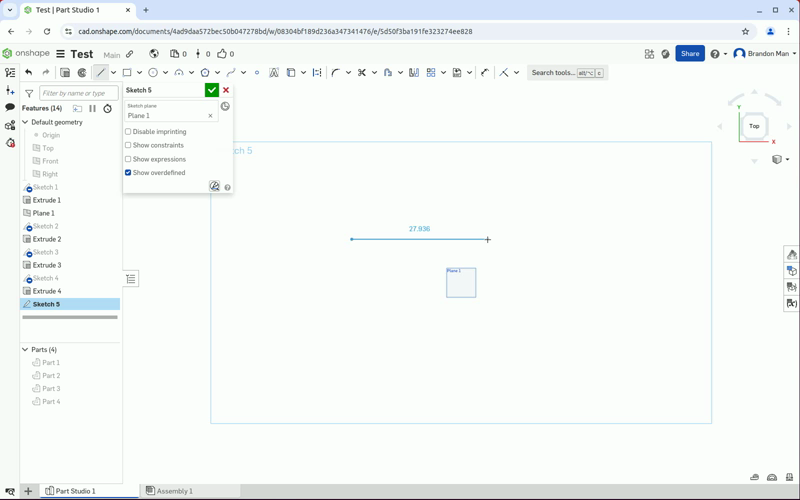
key_up(shift)
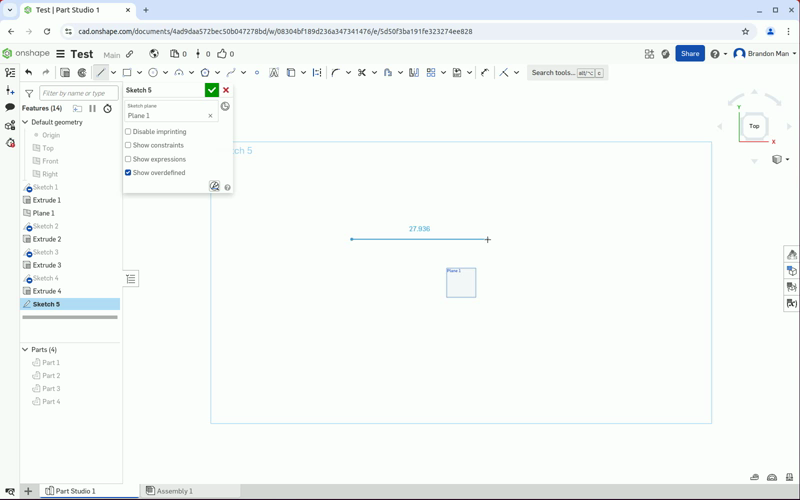
key_down(shift)
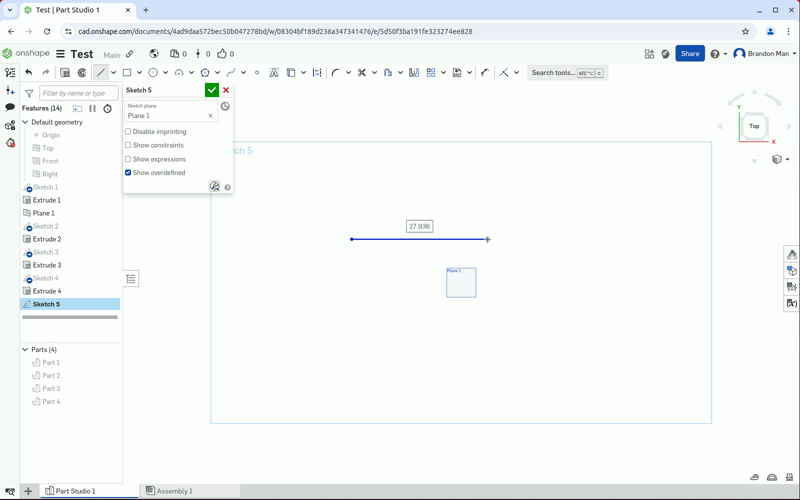
mouse_move(517, 239)
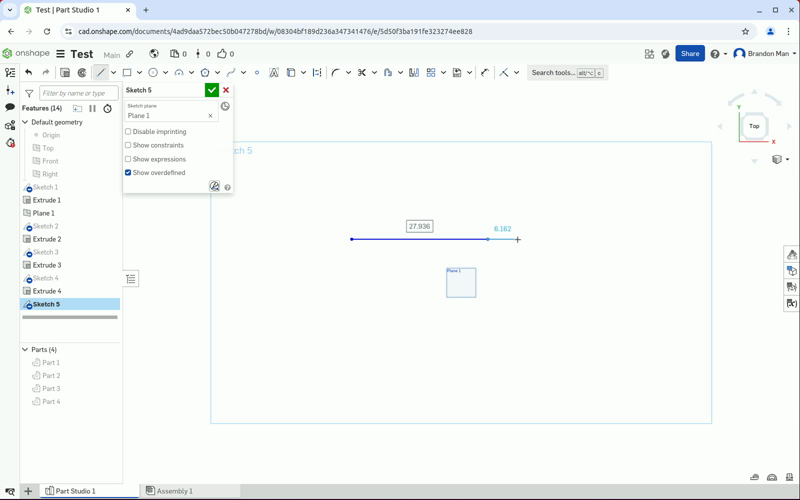
mouse_move(487, 229)
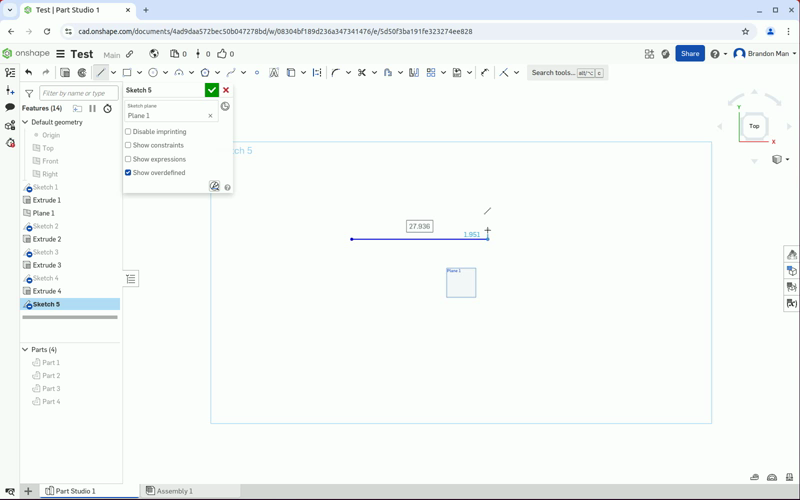
click(487, 229)
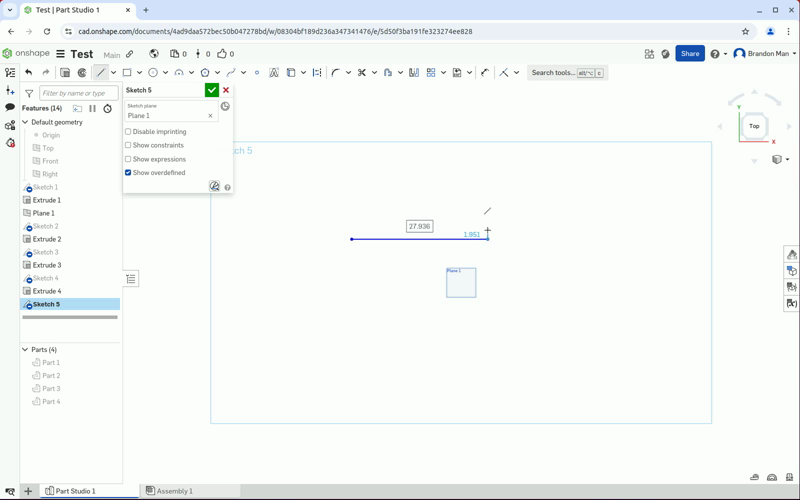
key_up(shift)
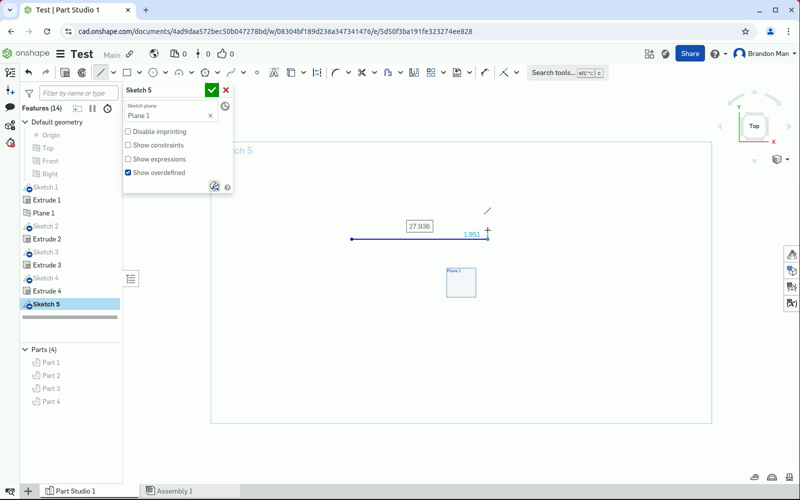
key_down(shift)
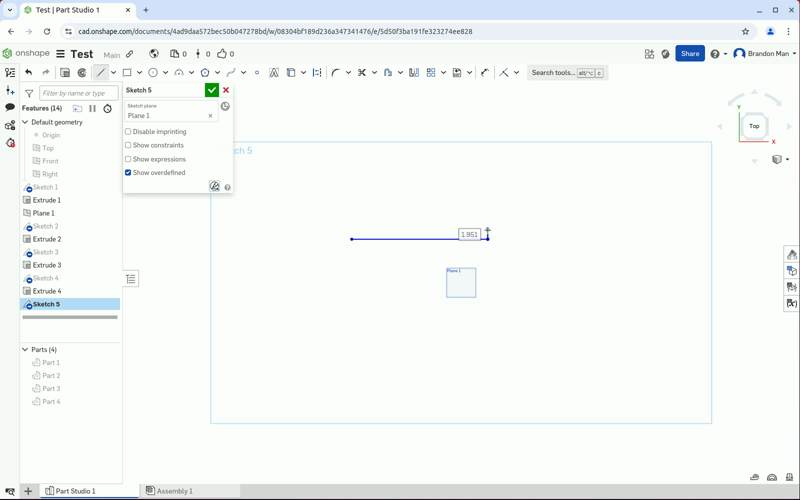
mouse_move(351, 229)
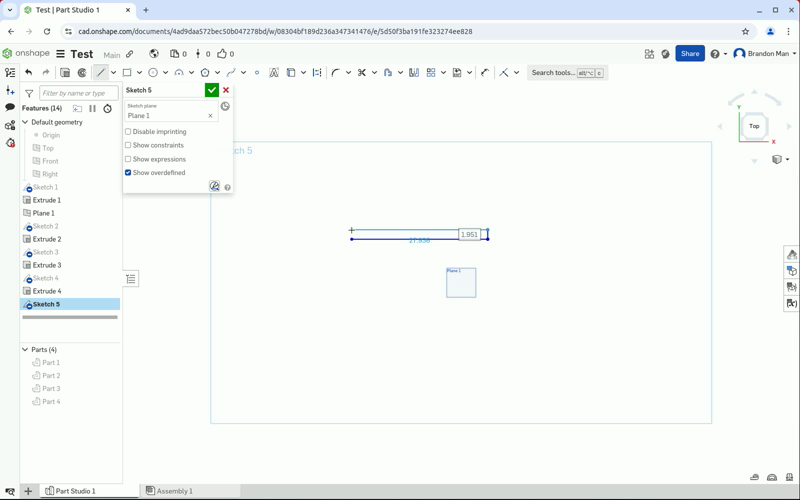
click(351, 229)
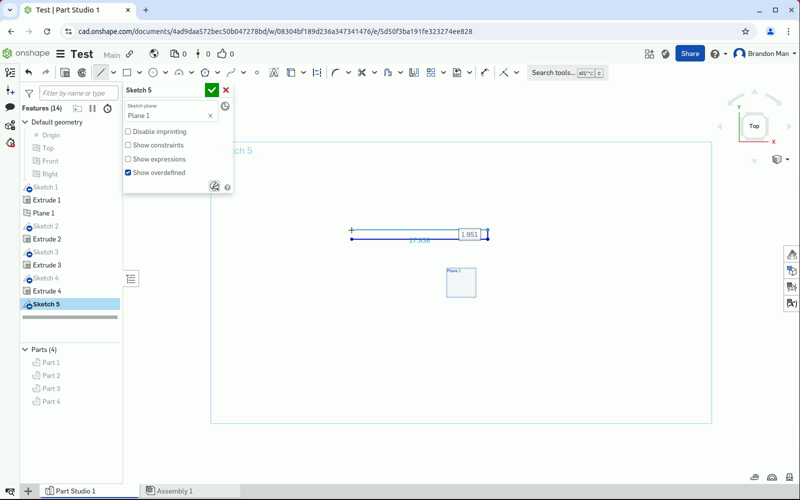
key_up(shift)
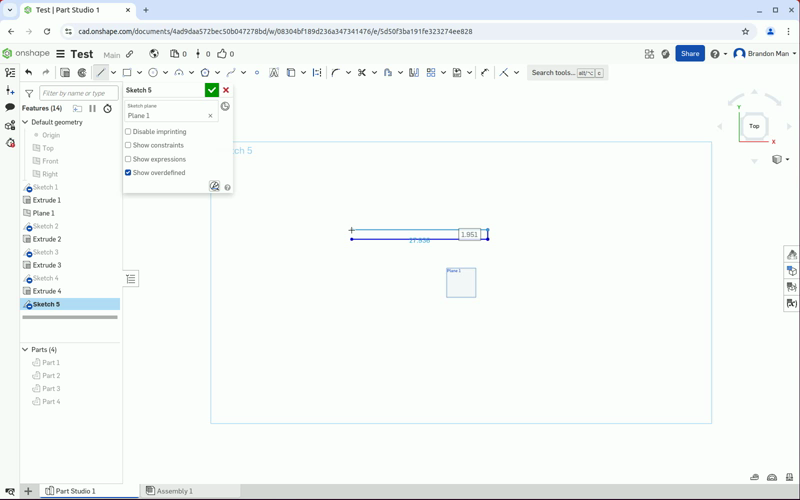
mouse_move(381, 229)
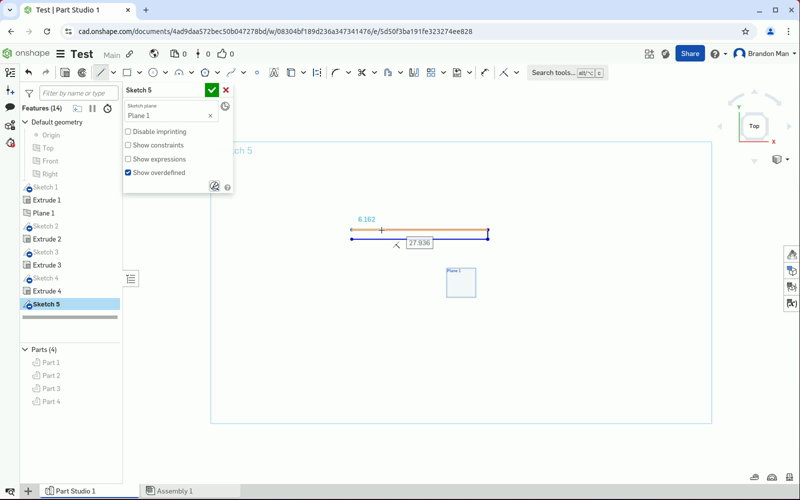
key_down(shift)
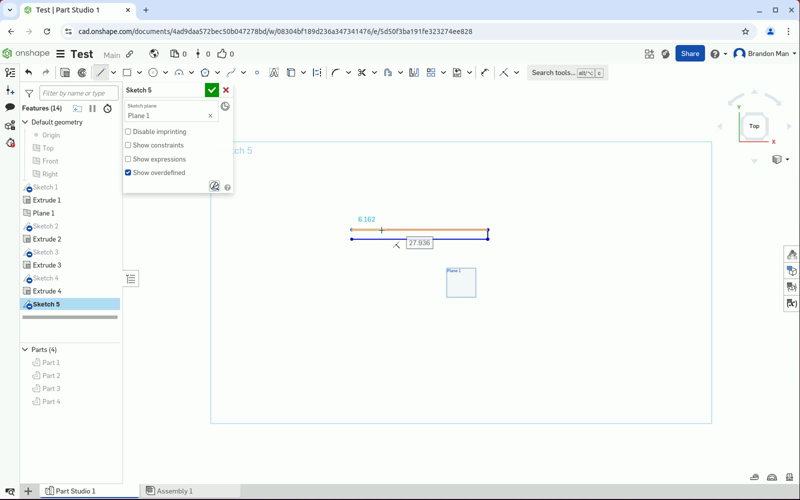
mouse_move(351, 239)
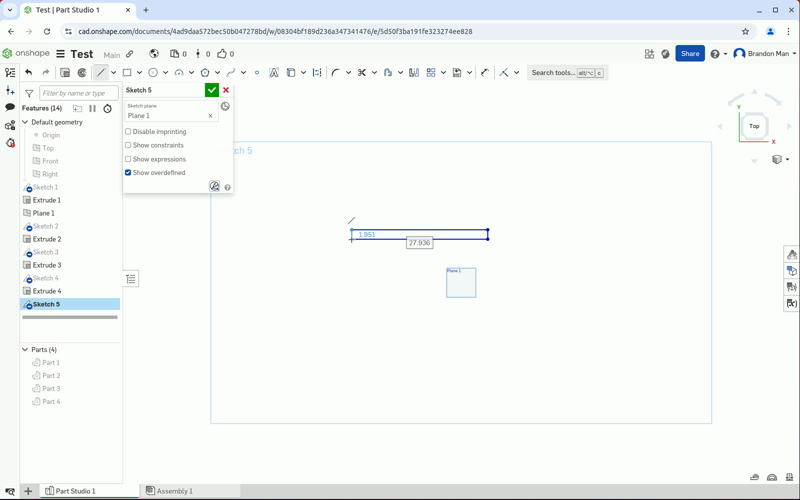
key_up(shift)
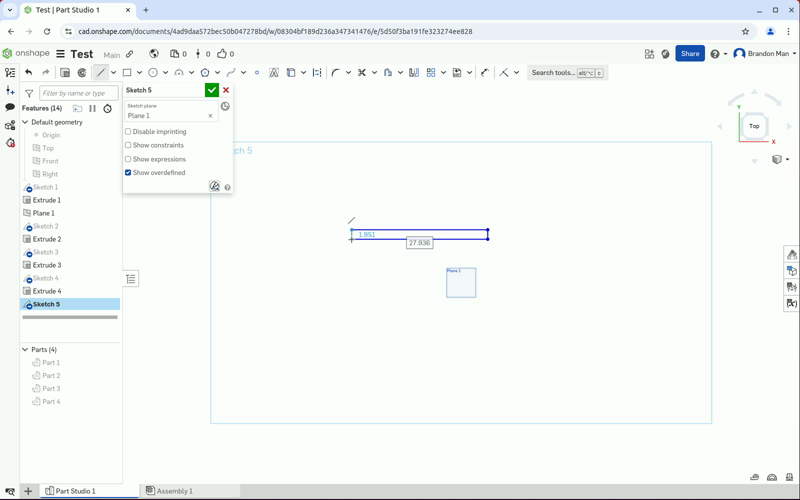
click(351, 239)
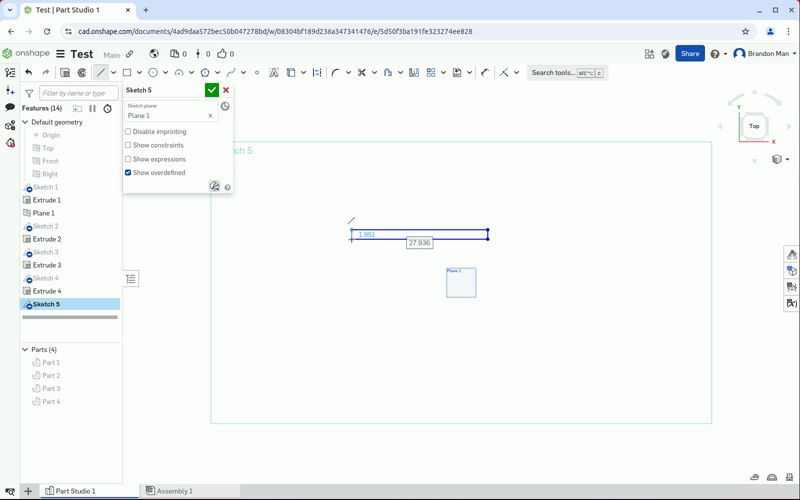
key(esc)
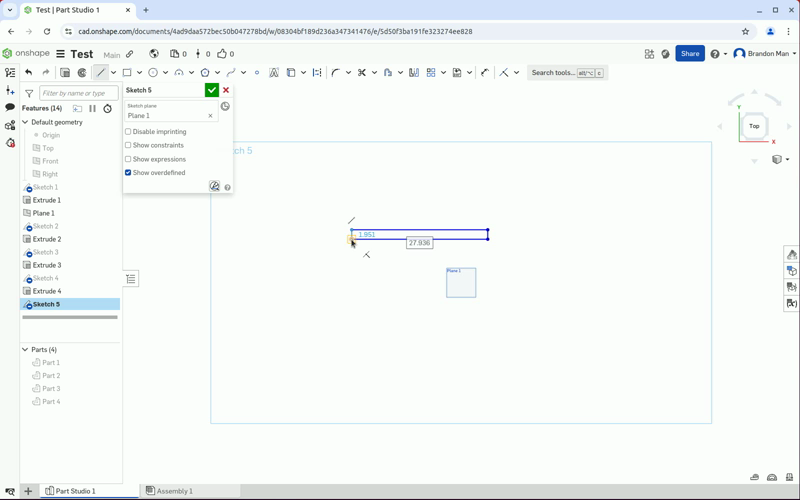
mouse_move(445, 233)
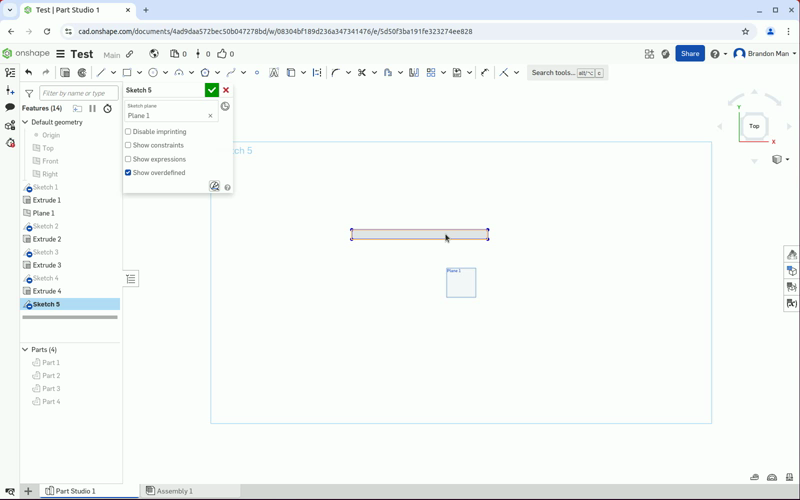
scroll(6)
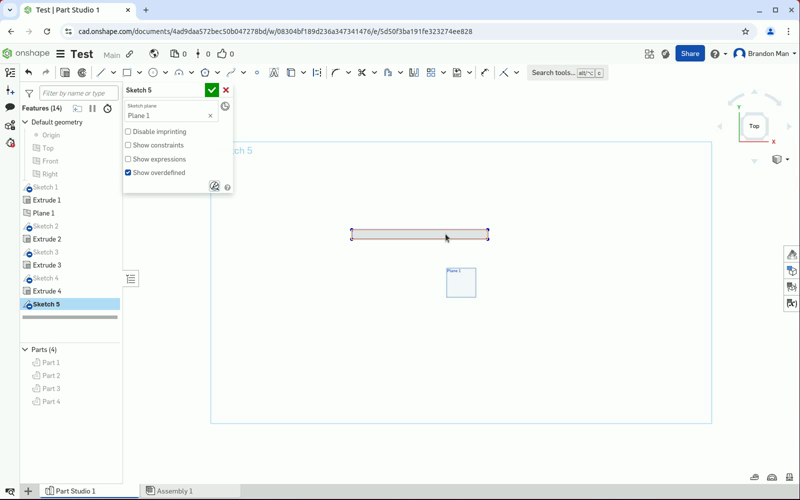
scroll(6)
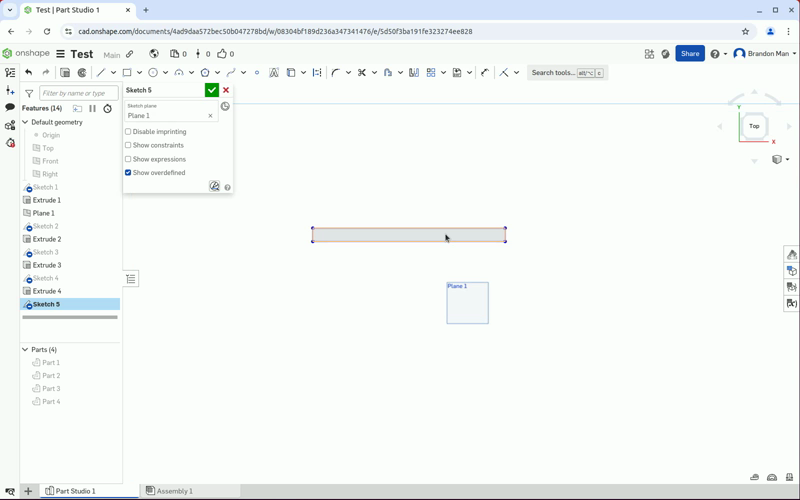
scroll(6)
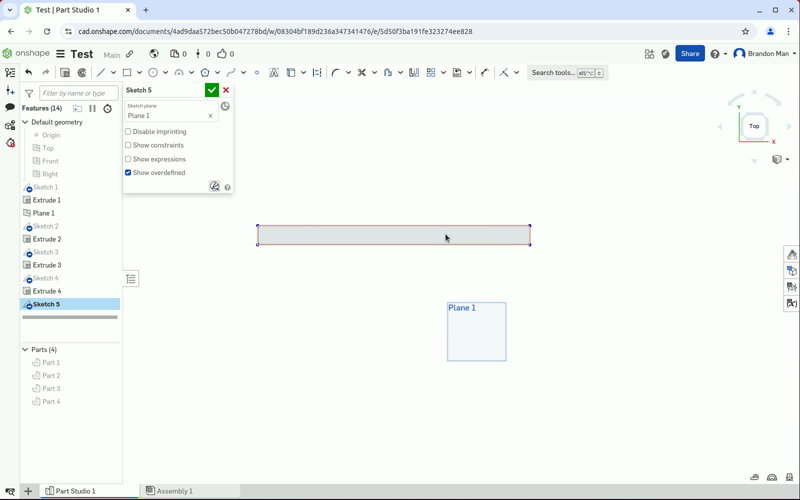
scroll(6)
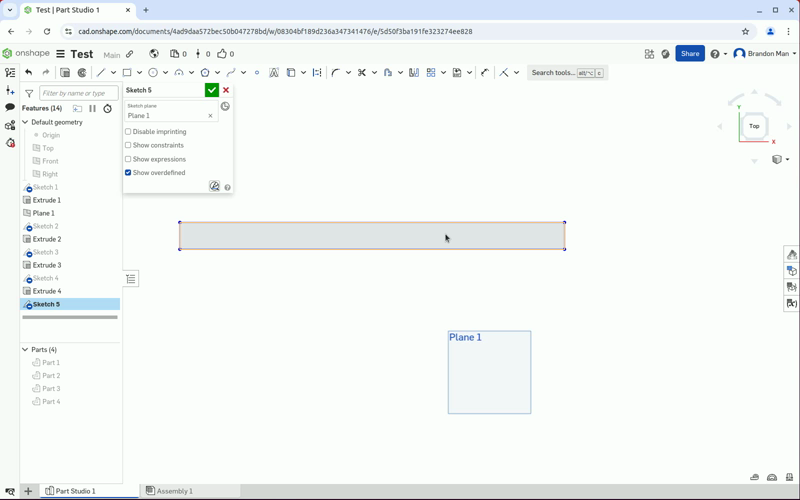
scroll(6)
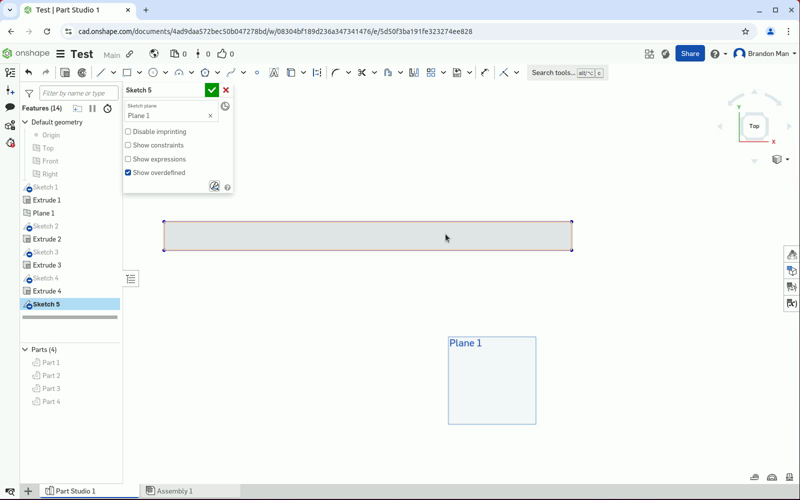
scroll(6)
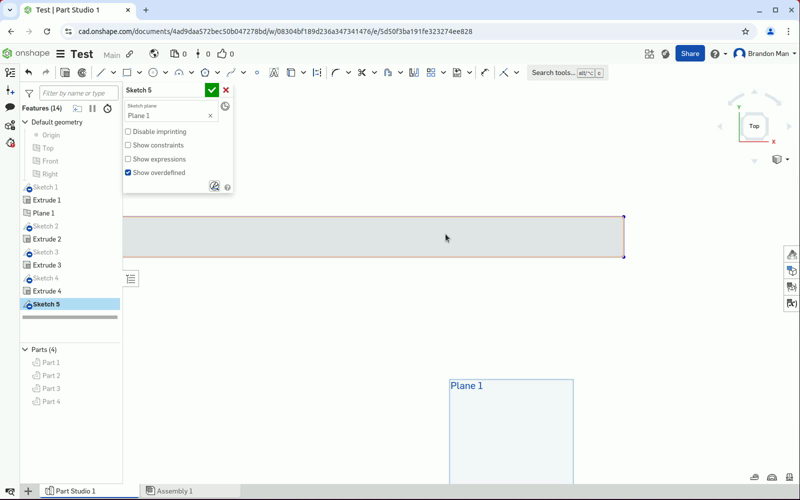
scroll(6)
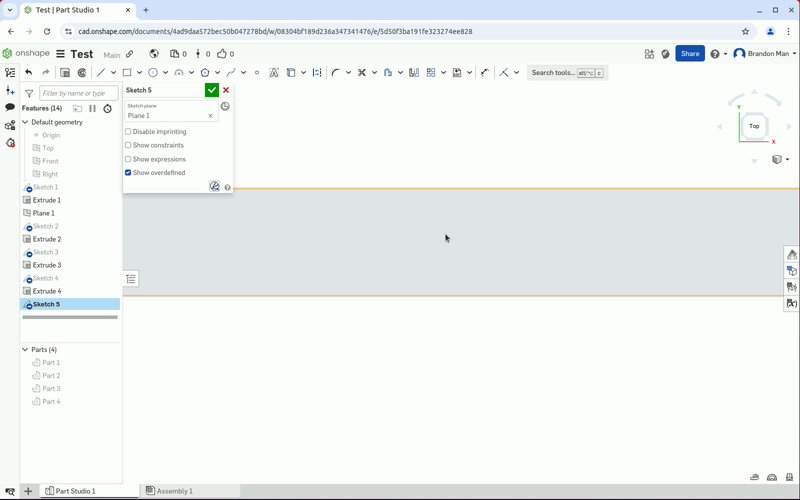
click(445, 233)
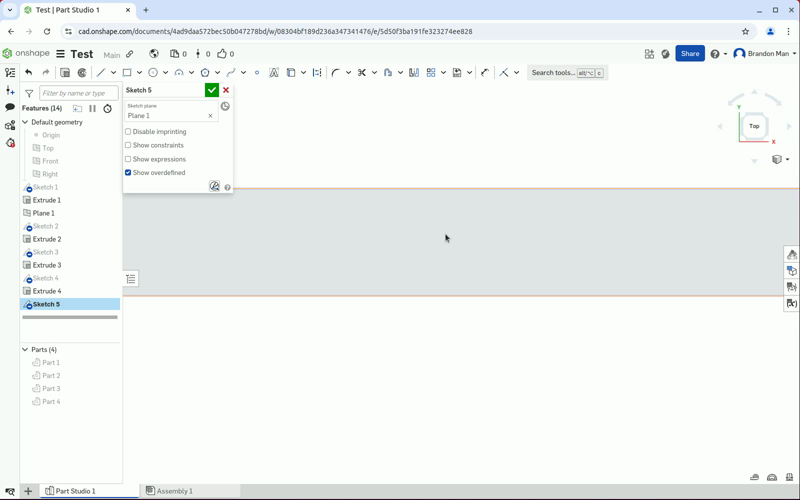
scroll(-6)
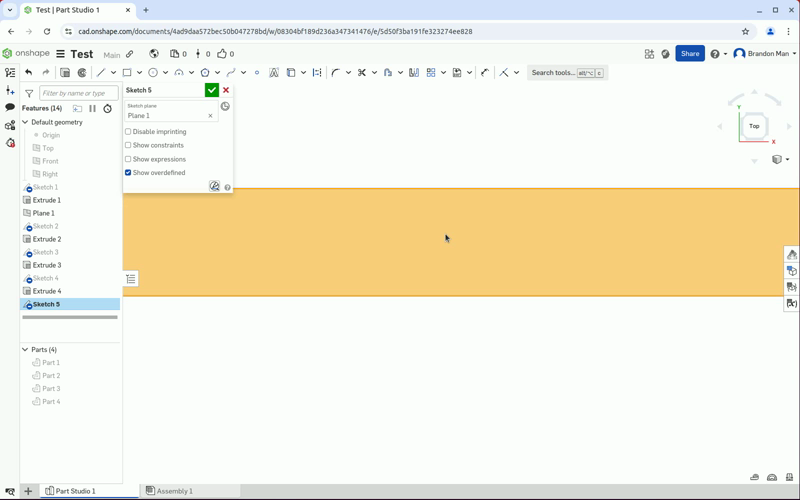
scroll(-6)
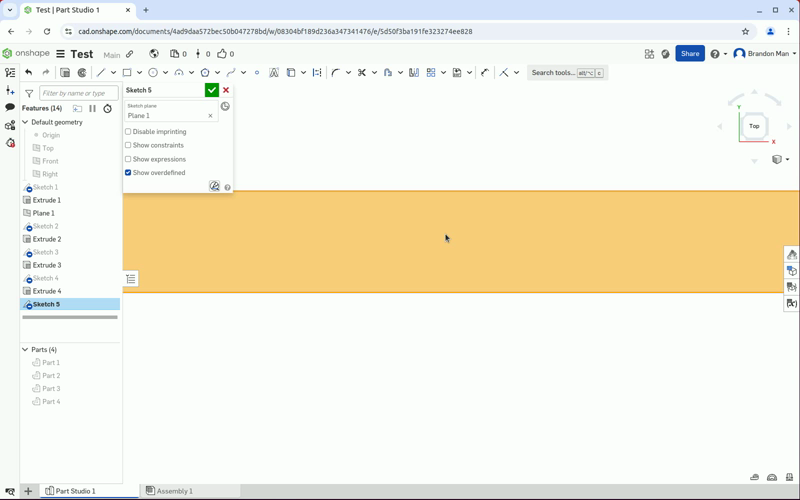
scroll(-6)
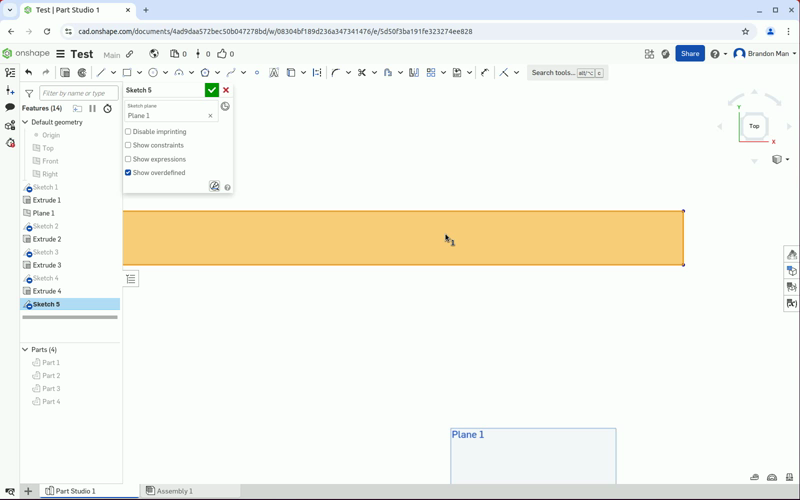
scroll(-6)
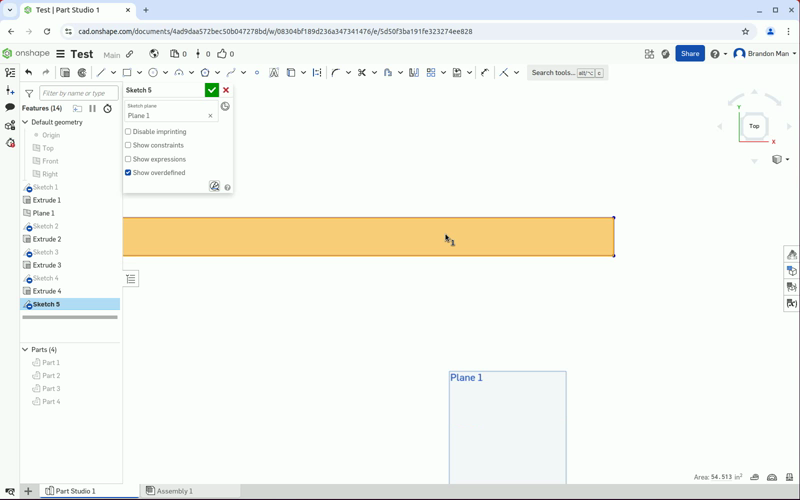
scroll(-6)
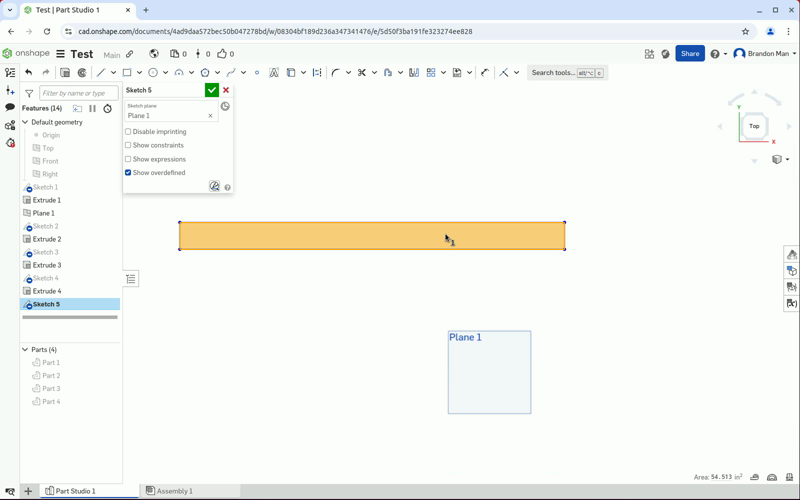
scroll(-6)
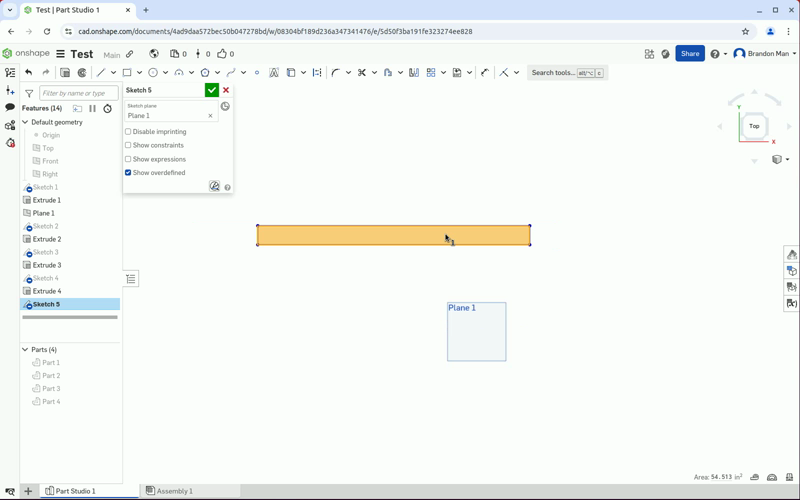
scroll(-6)
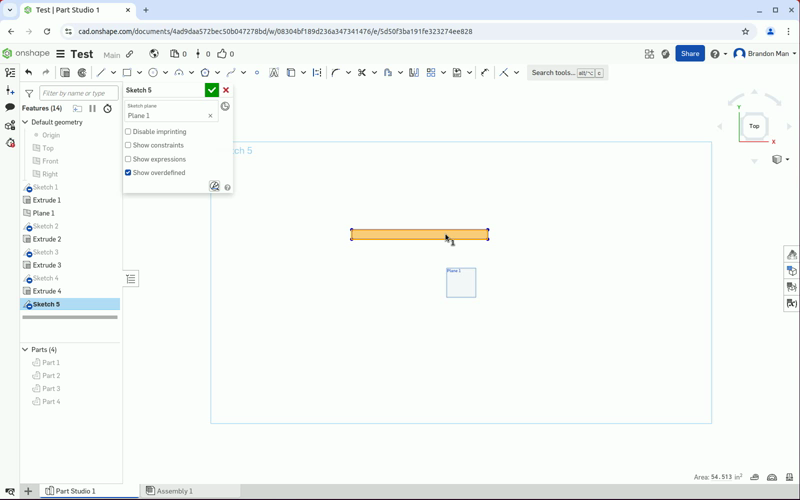
mouse_move(73, 352)
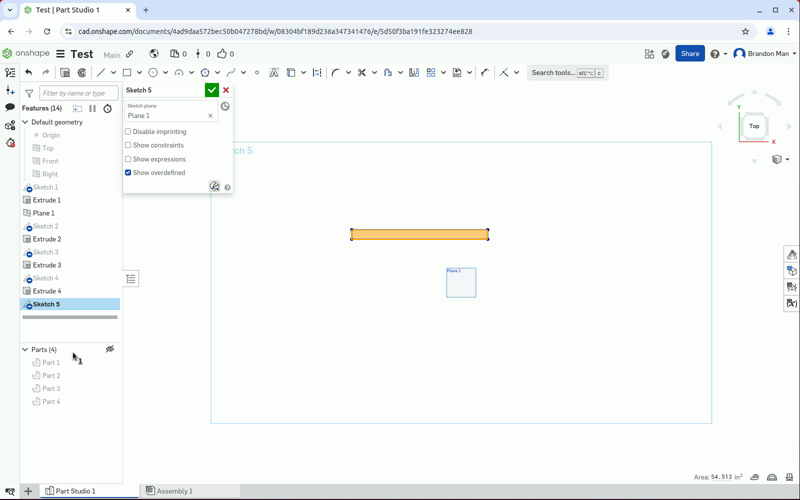
key(shift+y)
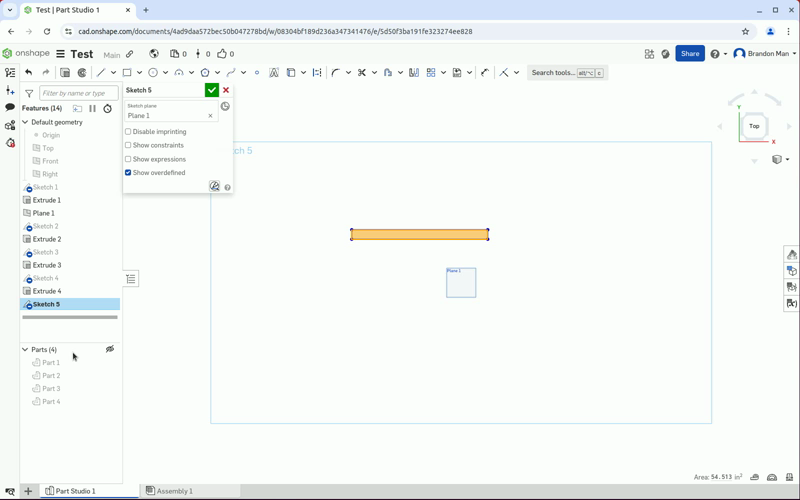
key(shift+e)
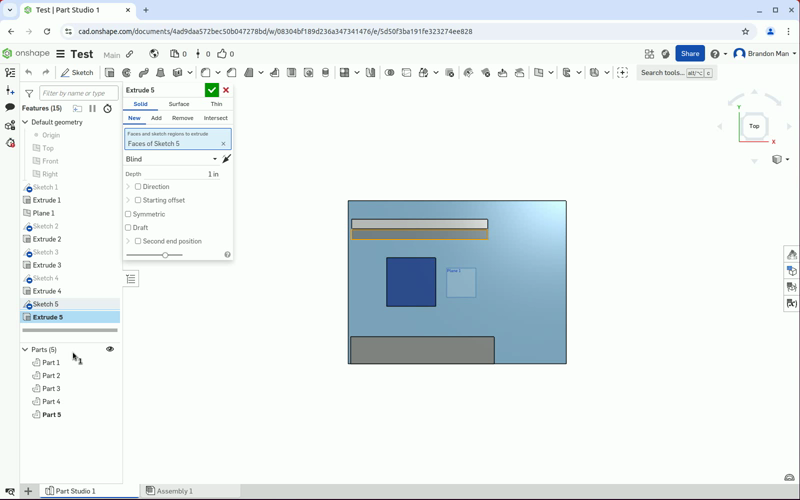
mouse_move(143, 106)
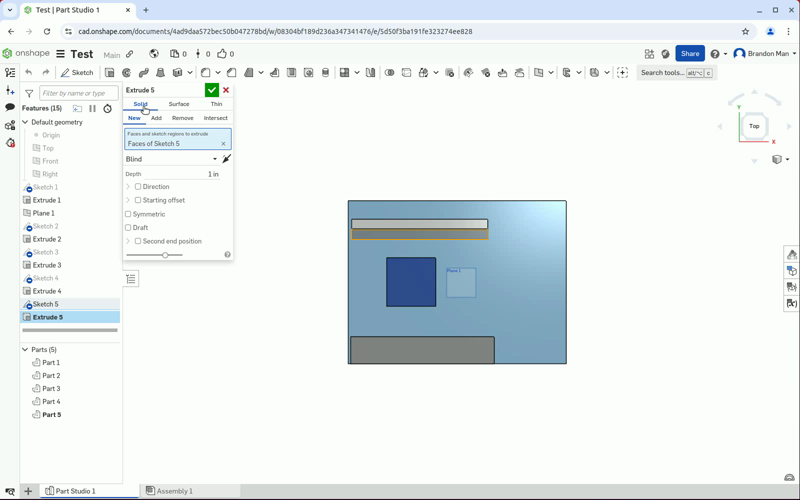
click(143, 106)
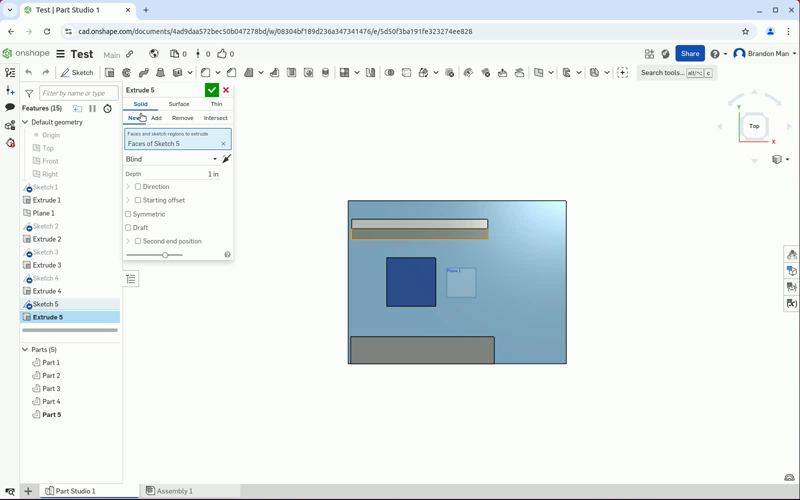
mouse_move(137, 120)
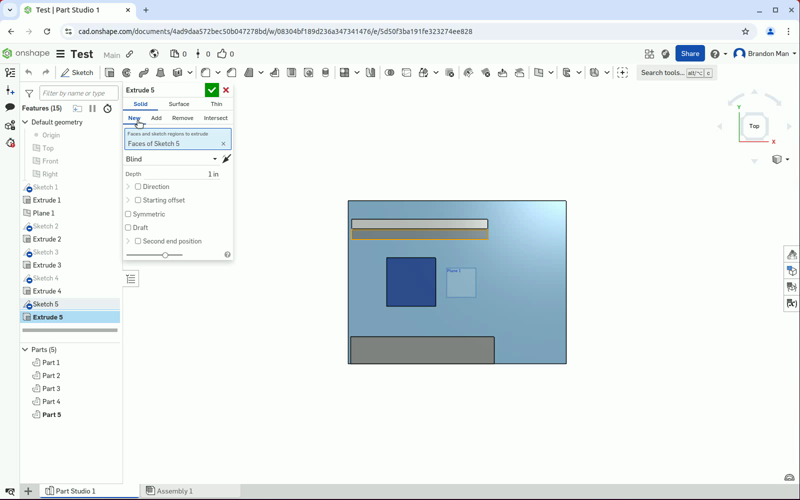
click(137, 120)
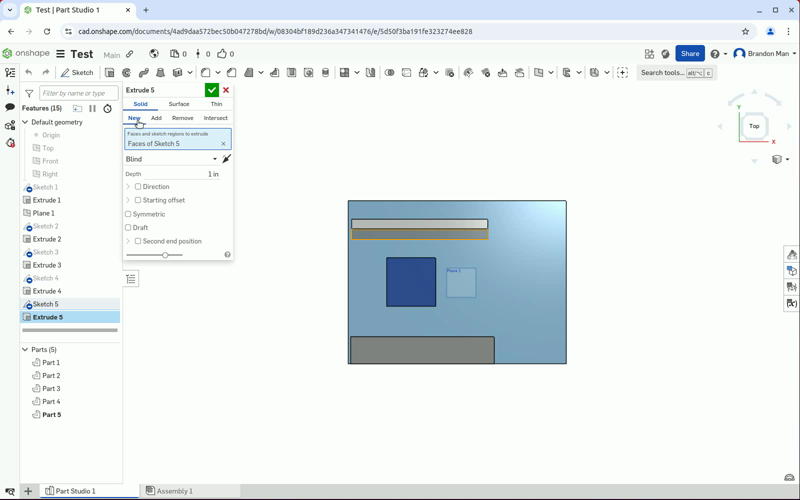
key(tab, 4)
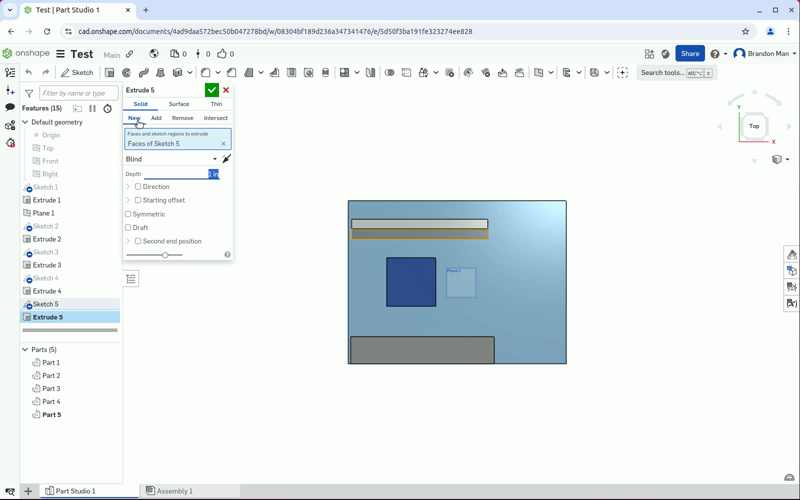
text(2.889)
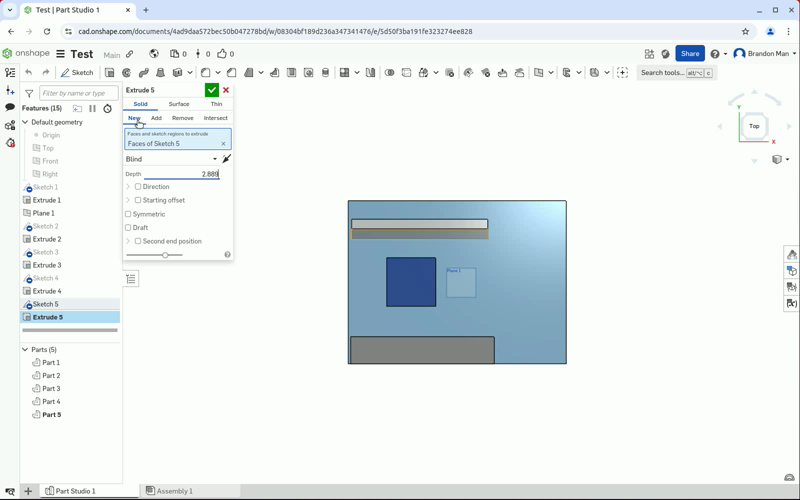
key(enter)
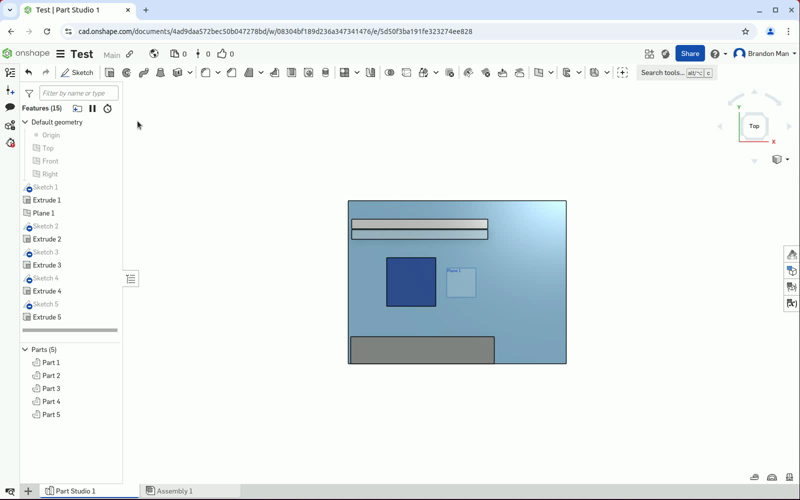
key(shift+h)
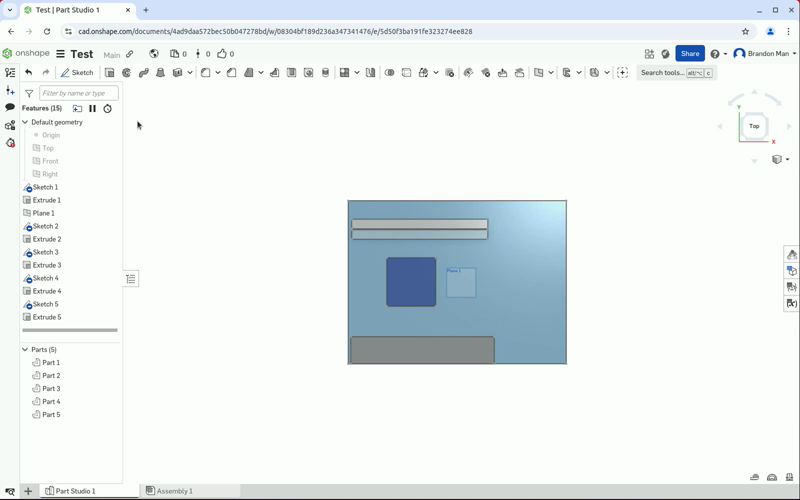
key(shift+h)
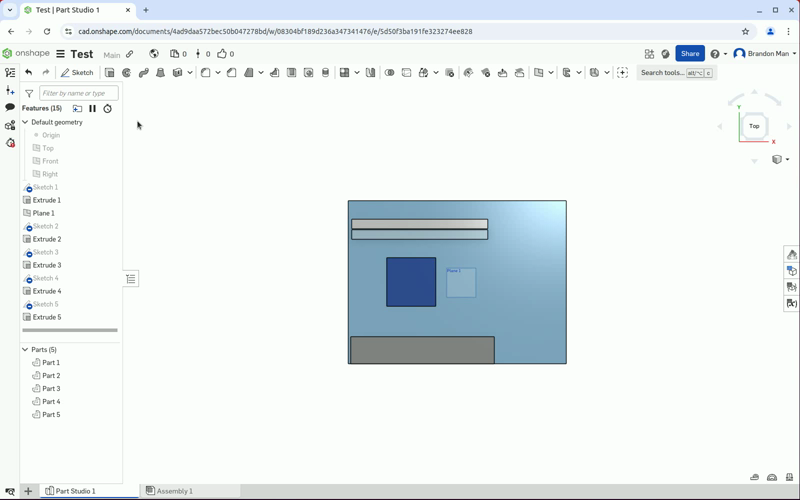
mouse_move(73, 189)
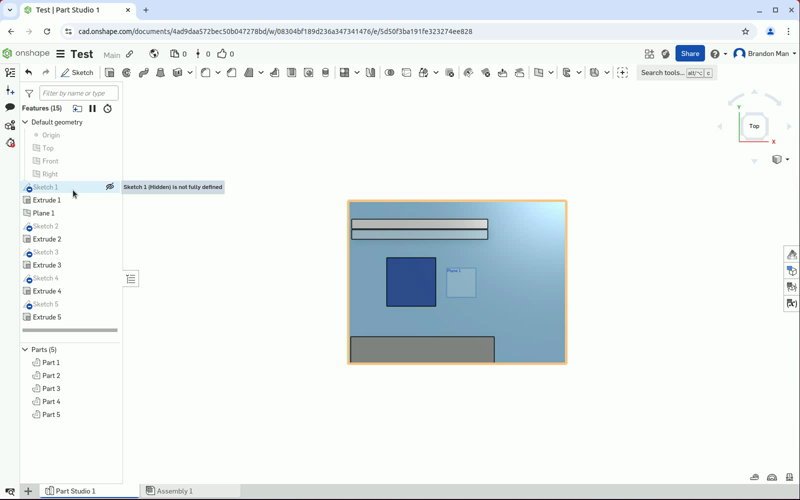
click(73, 189)
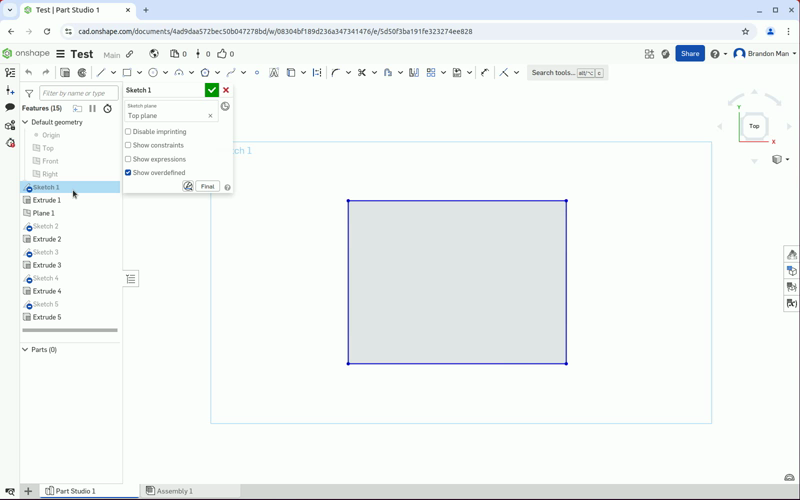
mouse_move(229, 92)
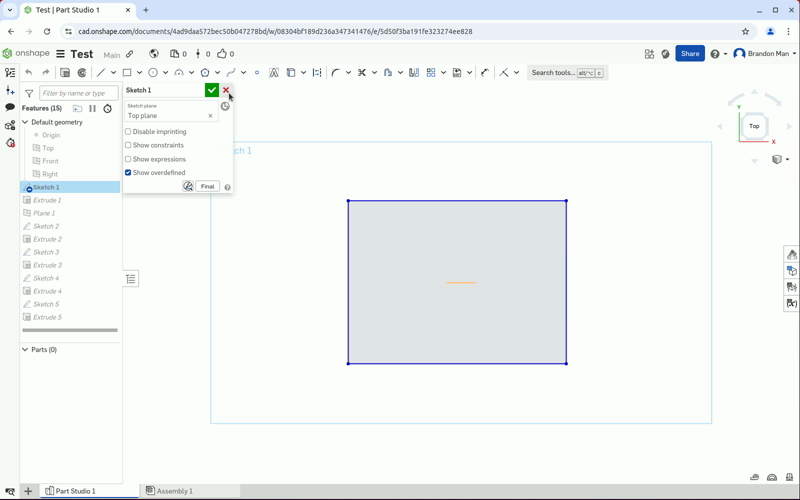
click(229, 92)
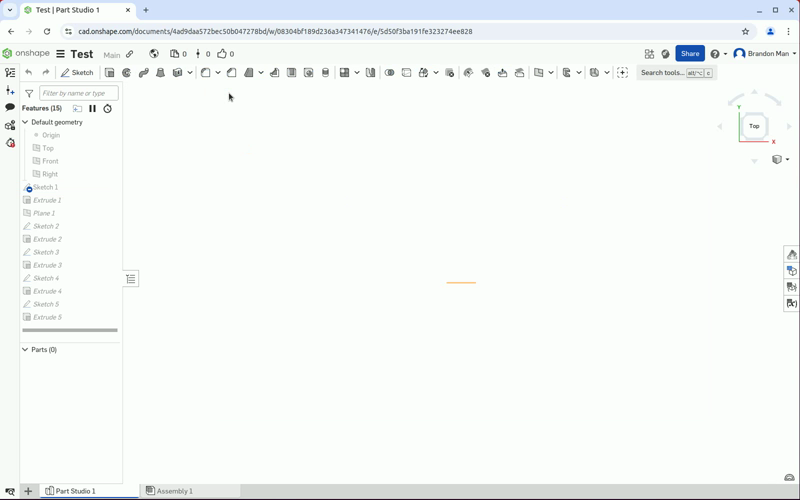
key(shift+s)
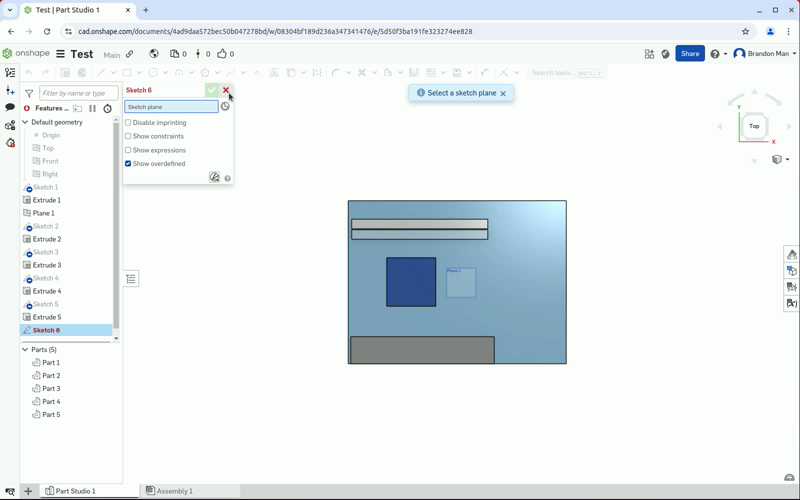
mouse_move(69, 215)
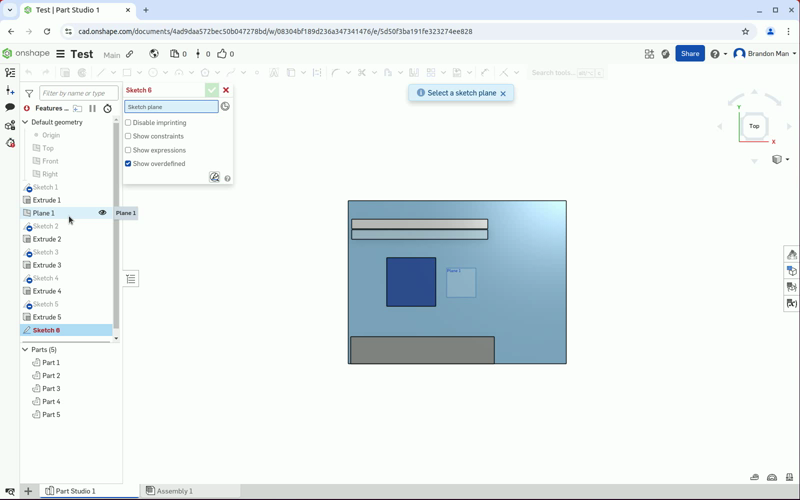
click(69, 215)
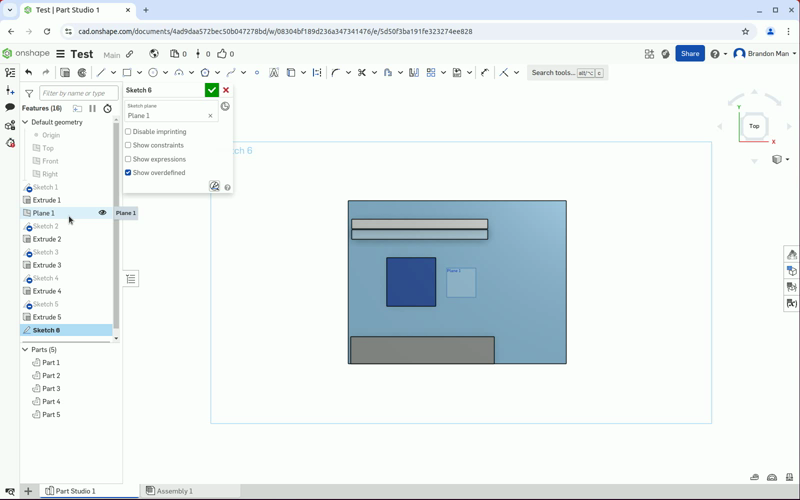
mouse_move(73, 352)
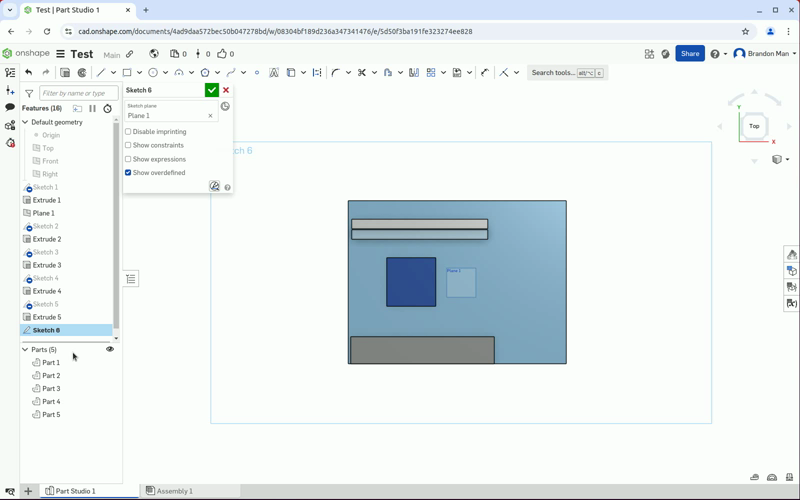
key(y)
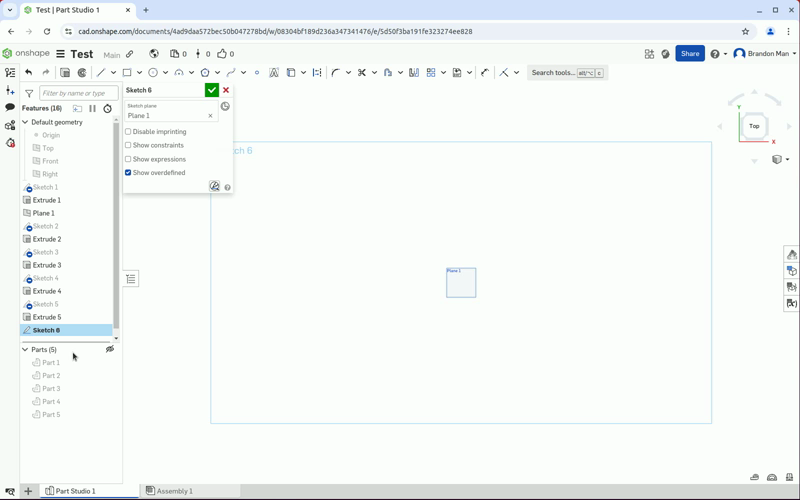
key(l)
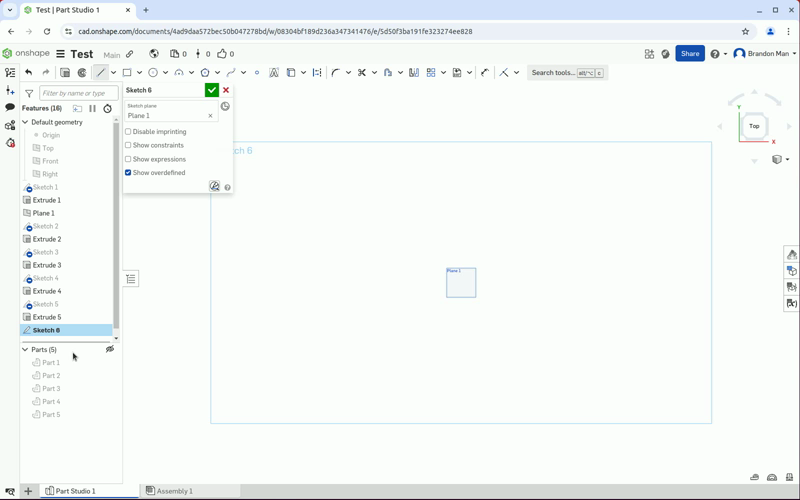
key_down(shift)
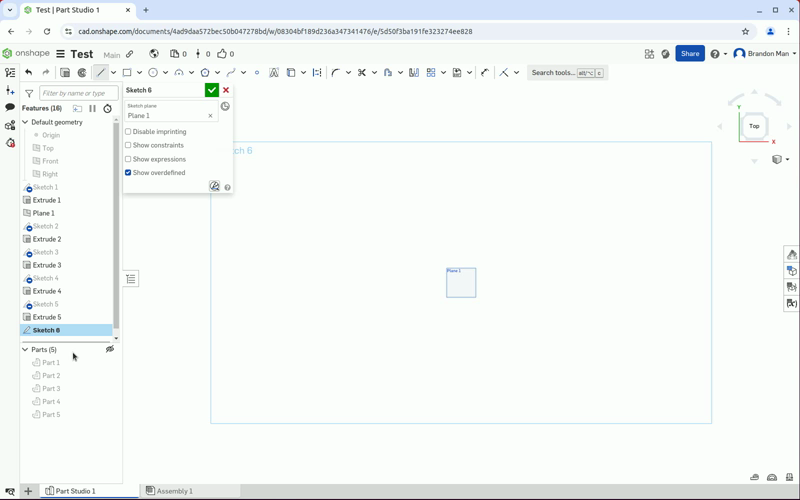
mouse_move(463, 274)
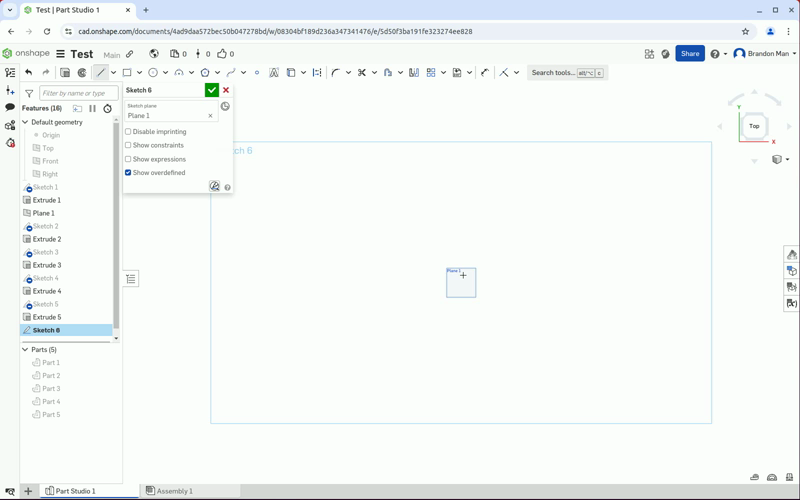
click(463, 274)
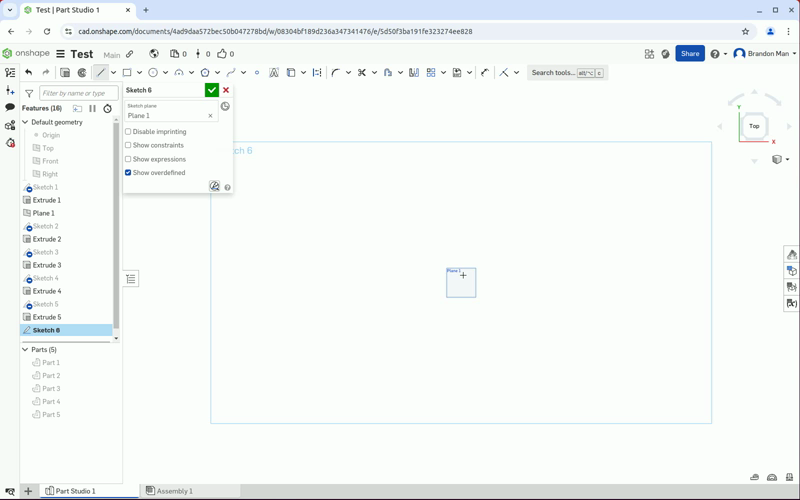
key_up(shift)
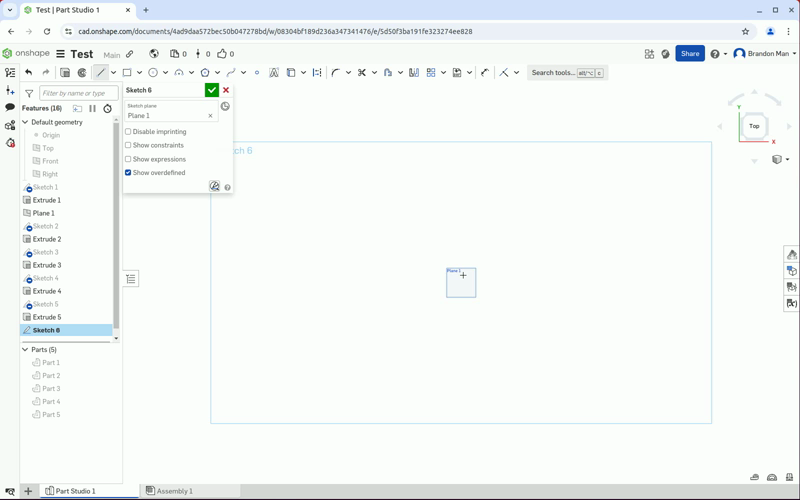
key_down(shift)
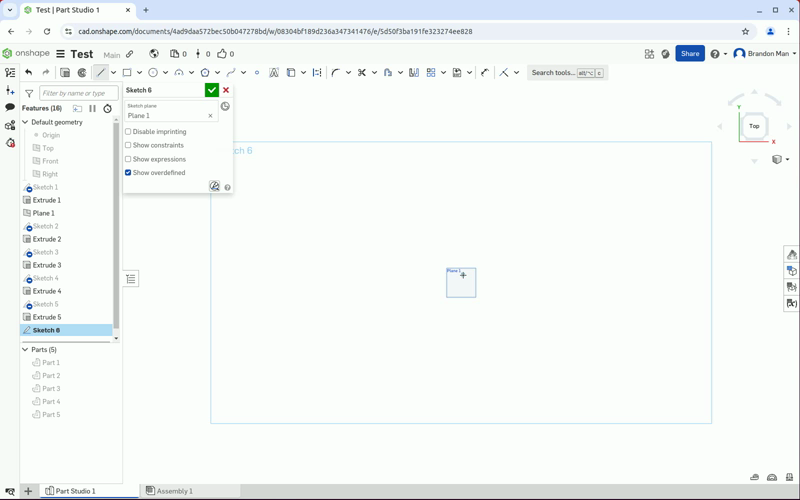
mouse_move(493, 274)
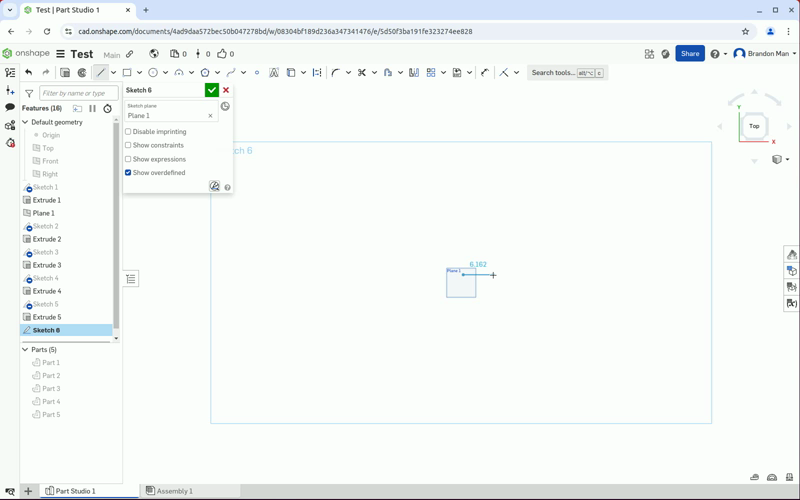
mouse_move(481, 274)
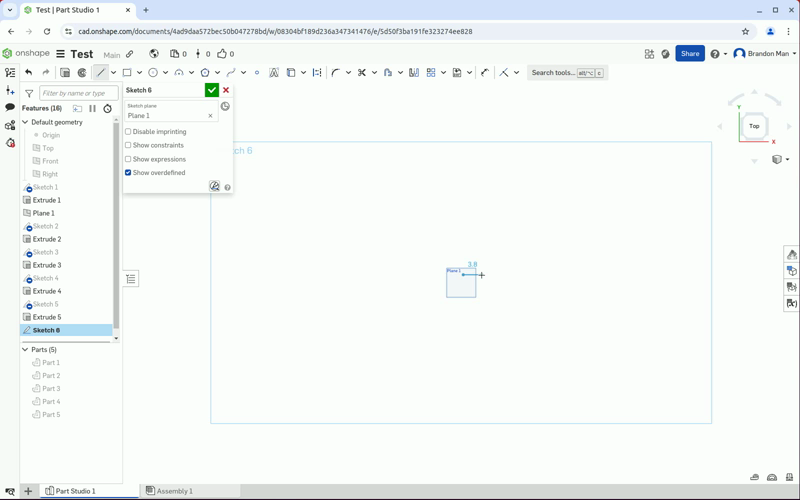
click(481, 274)
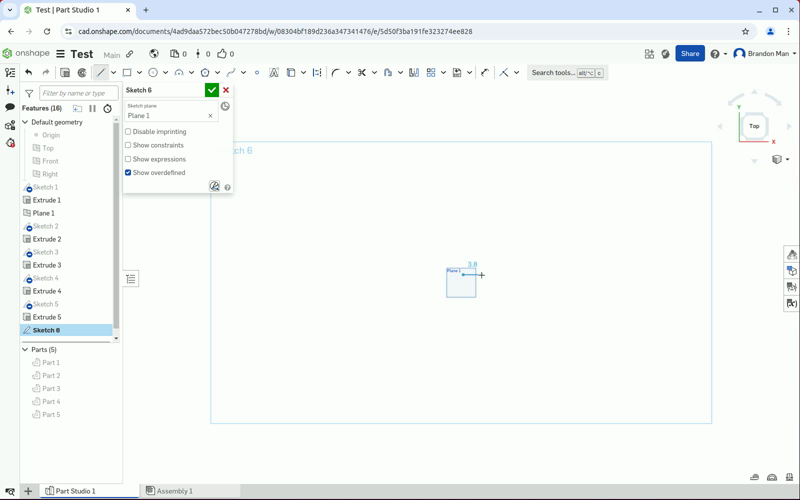
key_up(shift)
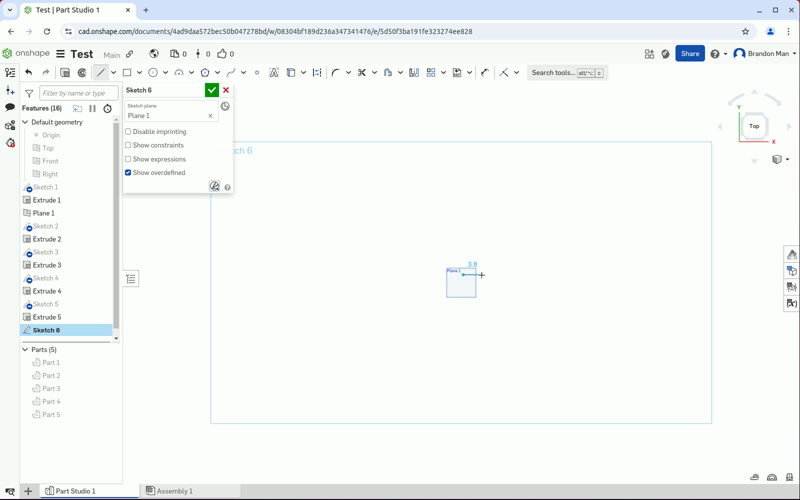
key_down(shift)
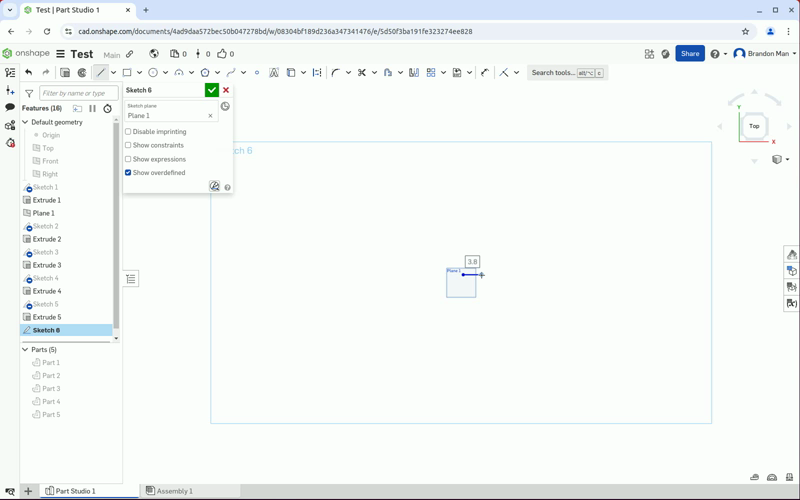
mouse_move(511, 274)
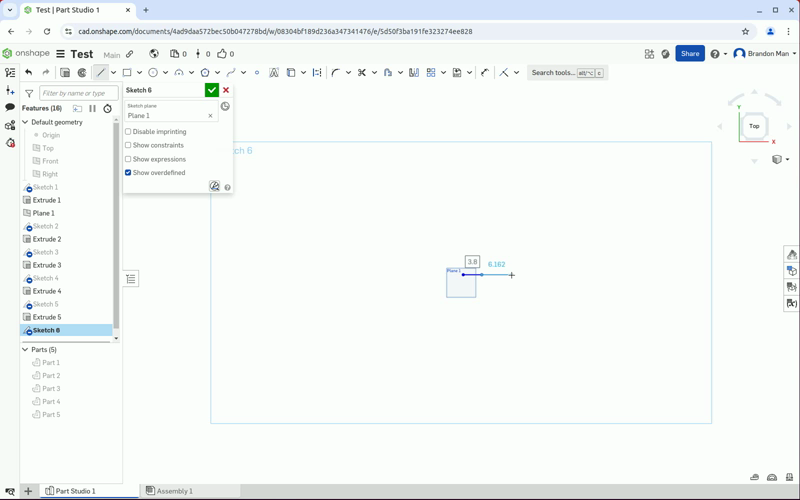
mouse_move(481, 256)
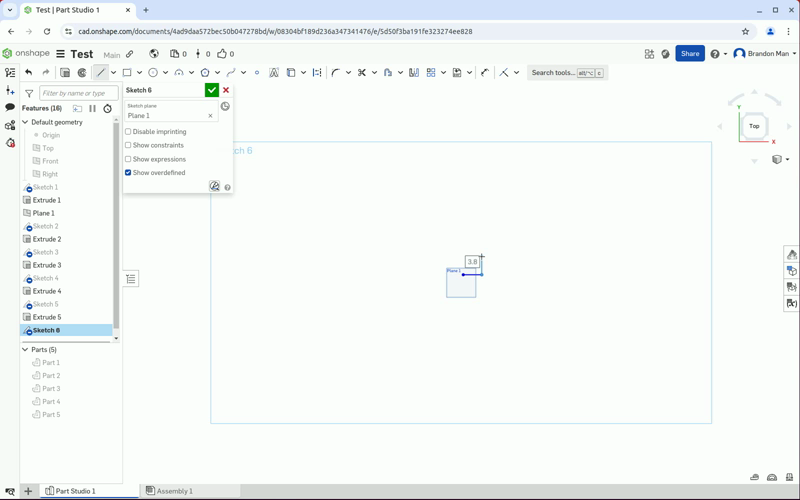
click(481, 256)
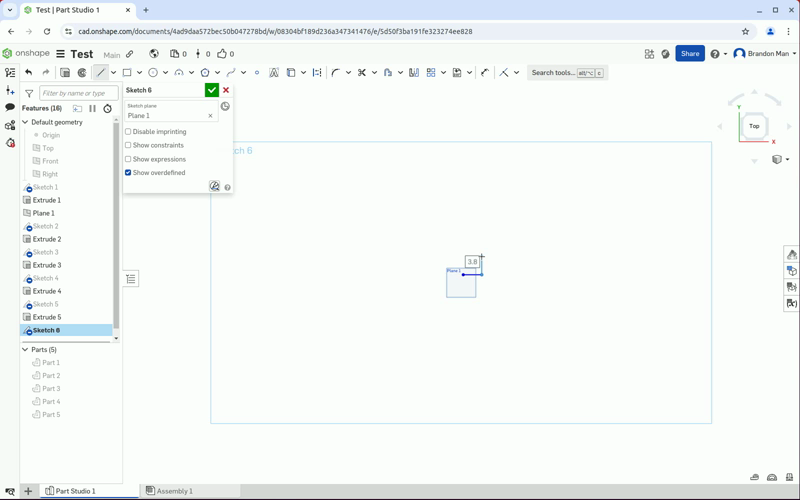
key_up(shift)
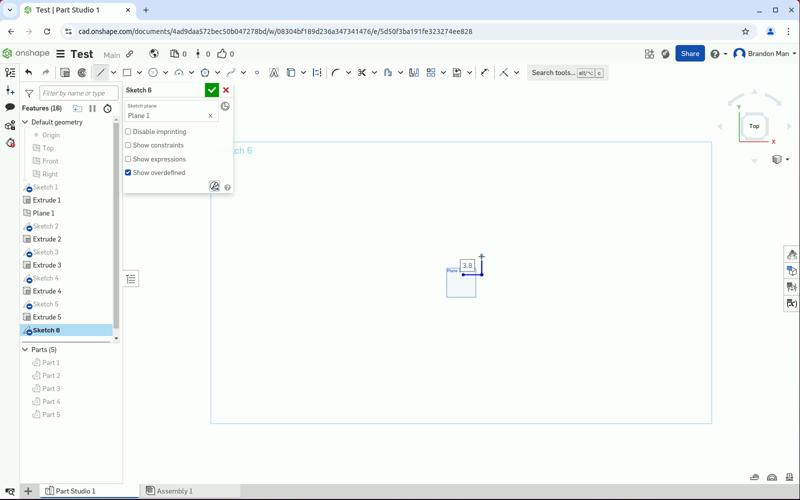
key_down(shift)
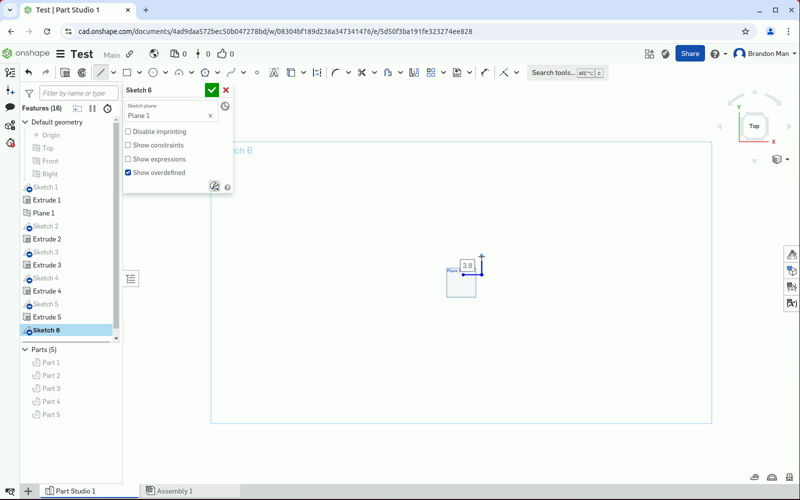
mouse_move(511, 256)
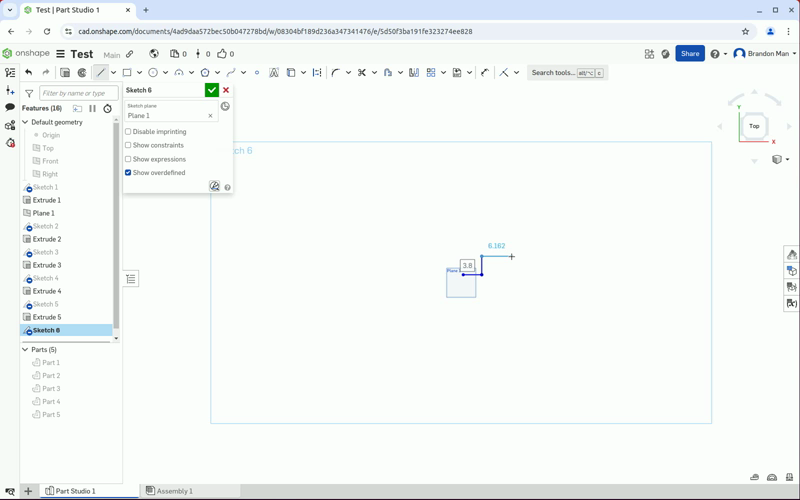
mouse_move(463, 256)
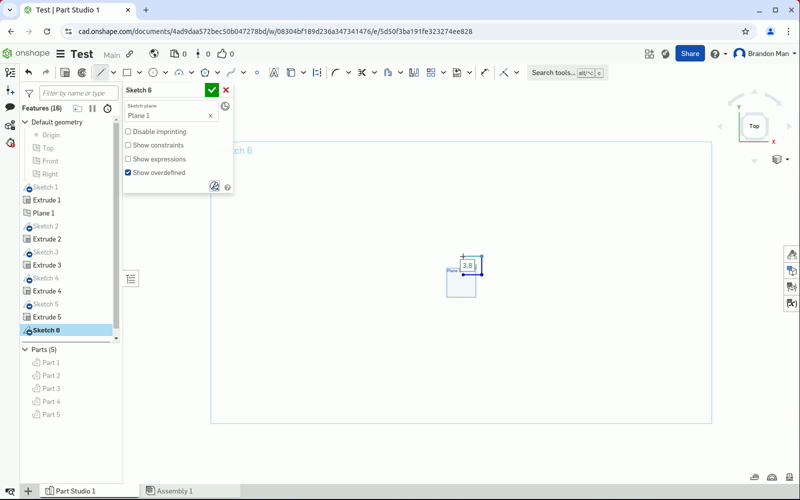
click(463, 256)
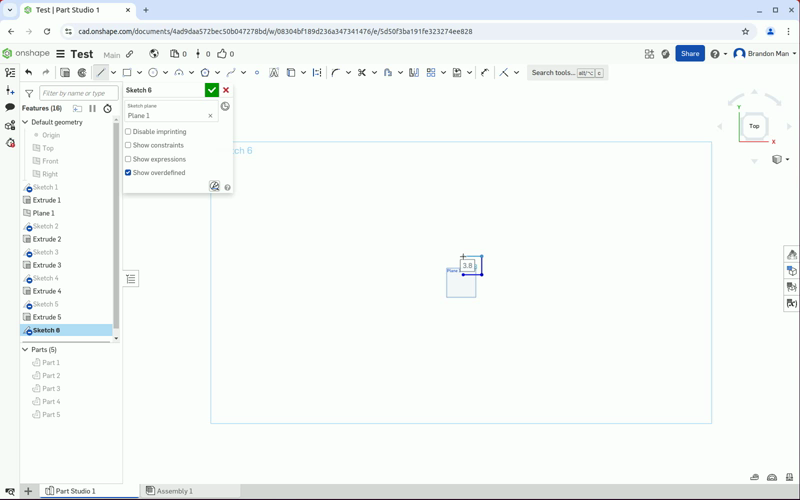
key_up(shift)
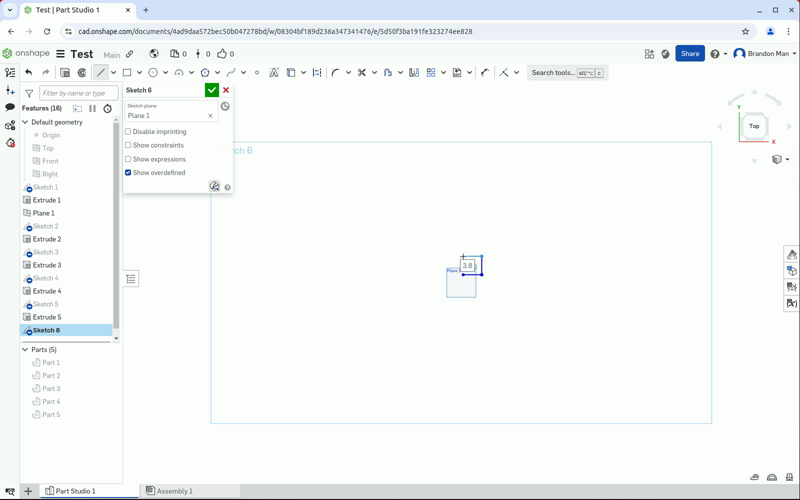
mouse_move(493, 256)
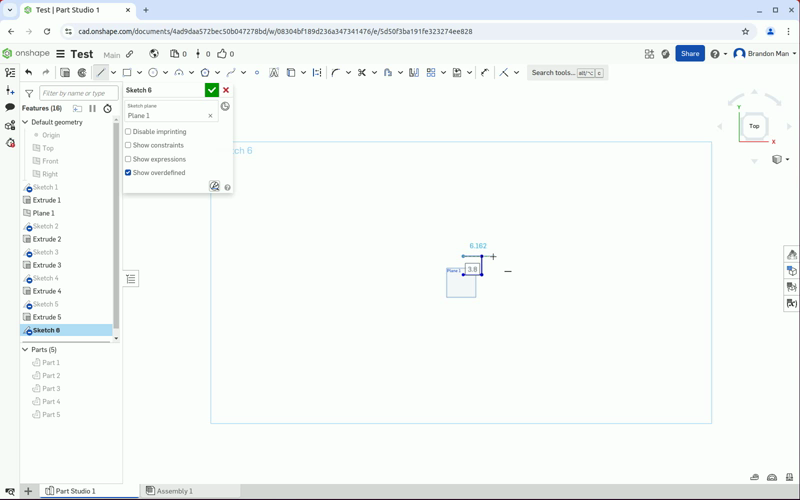
key_down(shift)
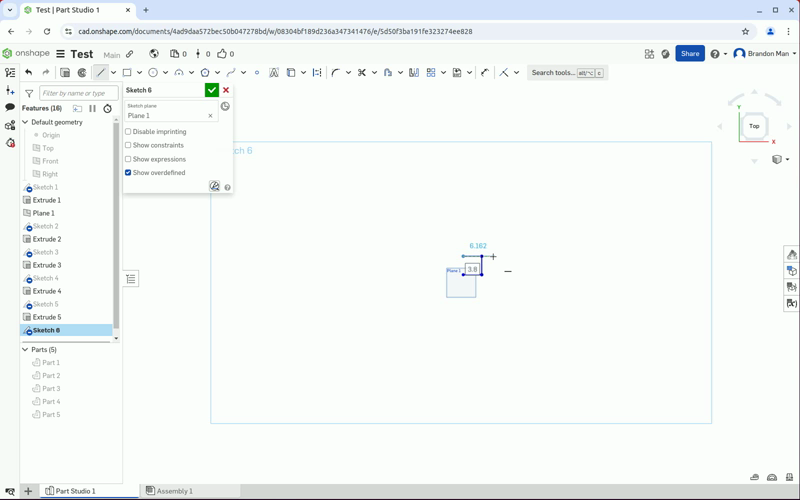
mouse_move(463, 274)
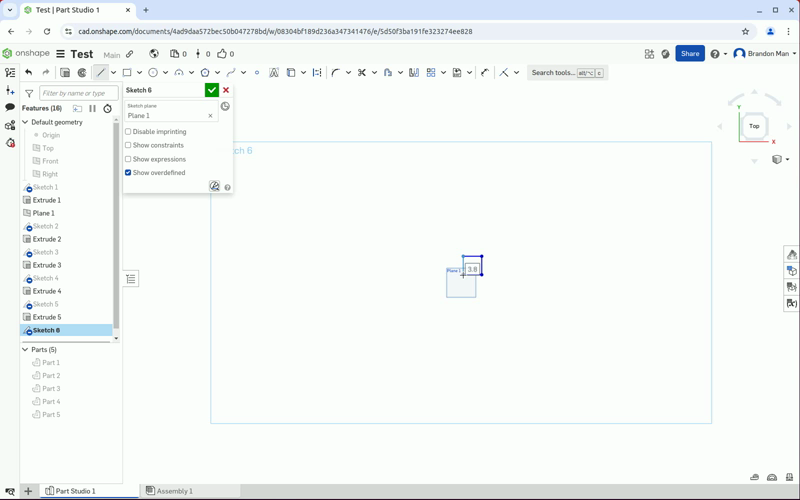
key_up(shift)
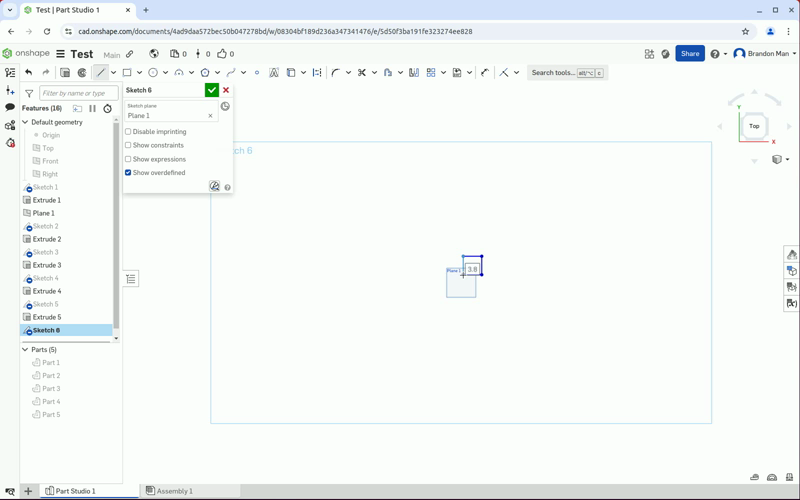
click(463, 274)
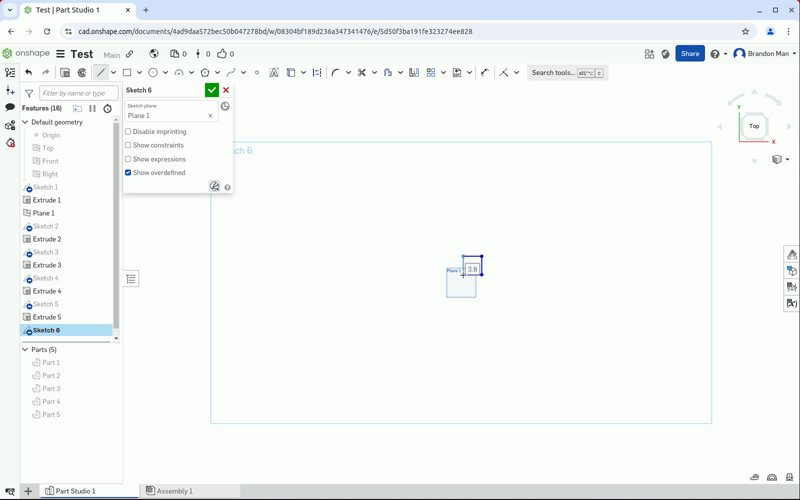
key(esc)
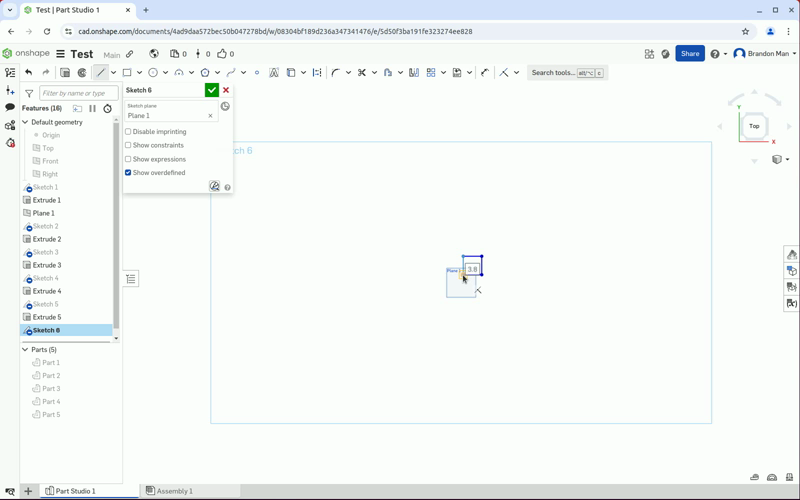
mouse_move(466, 269)
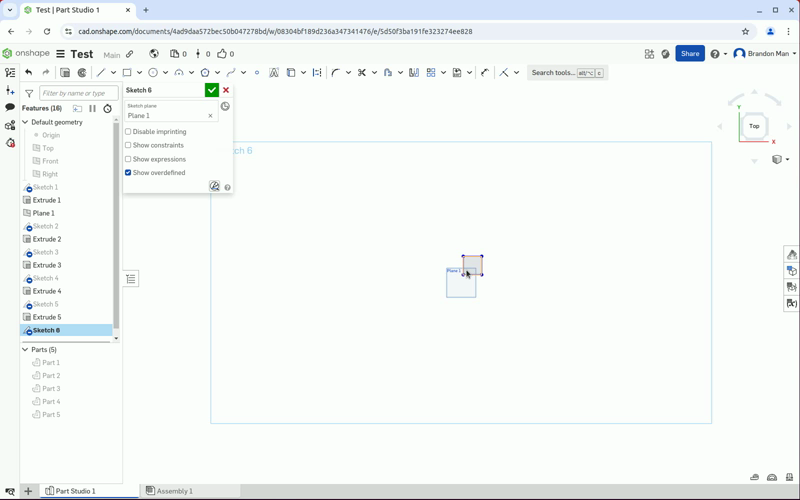
scroll(6)
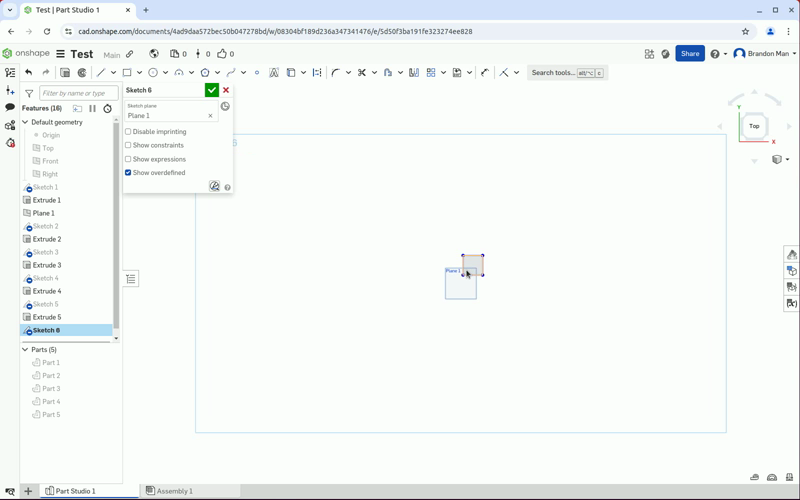
scroll(6)
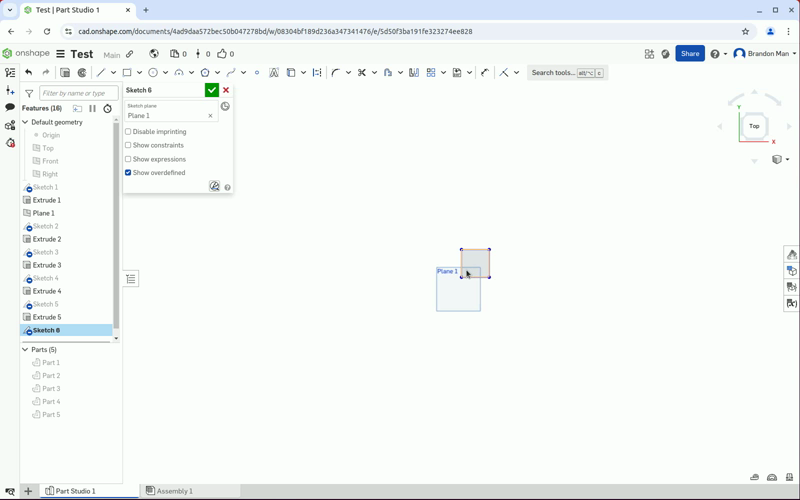
scroll(6)
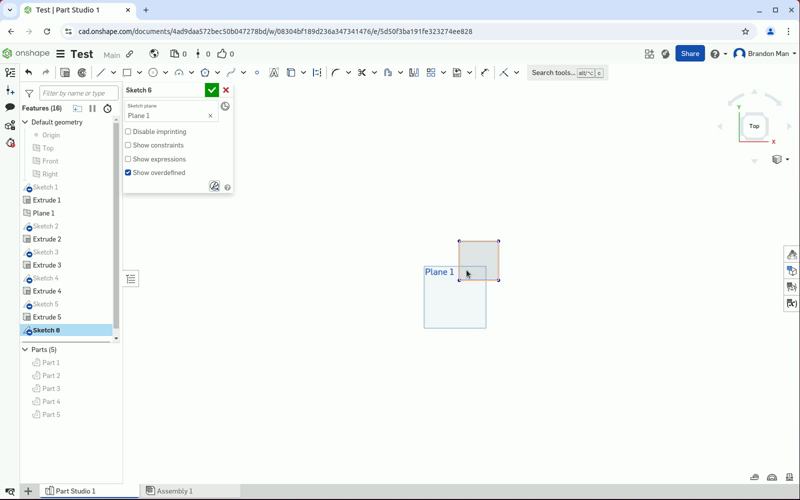
scroll(6)
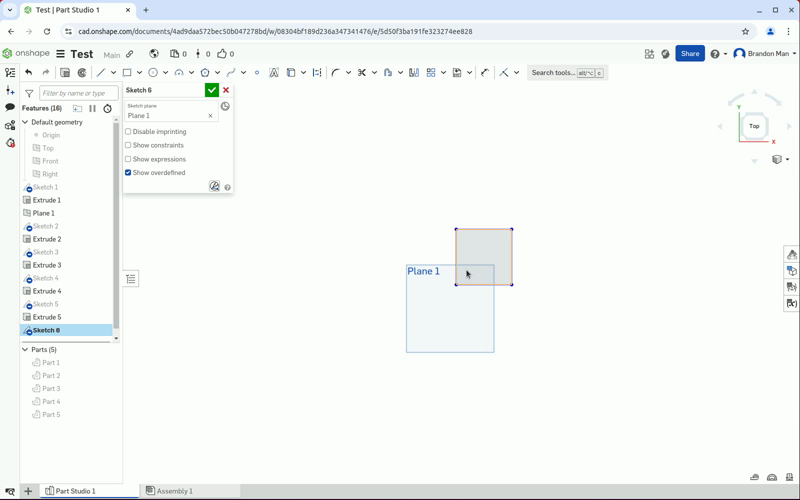
scroll(6)
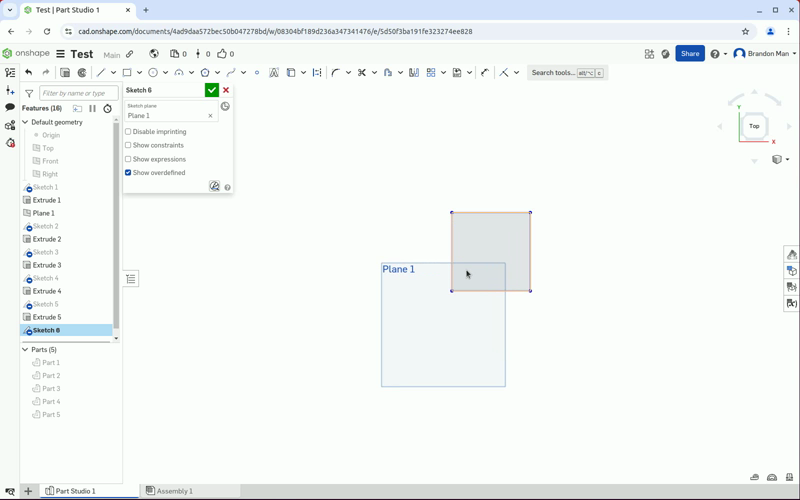
scroll(6)
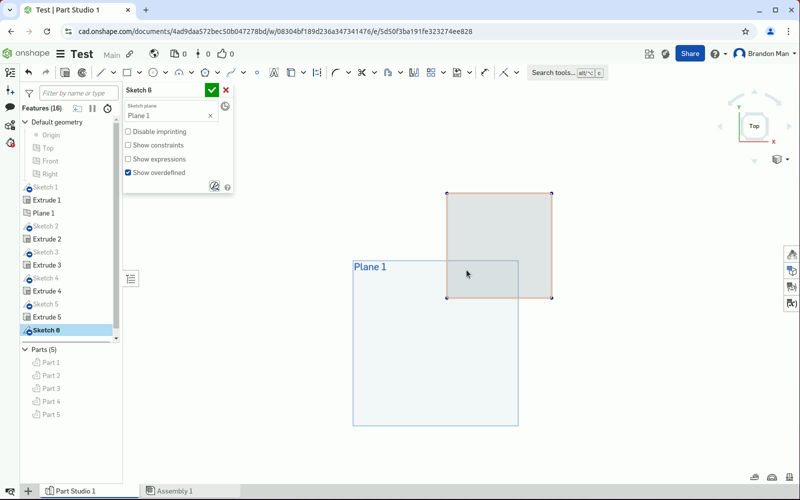
scroll(6)
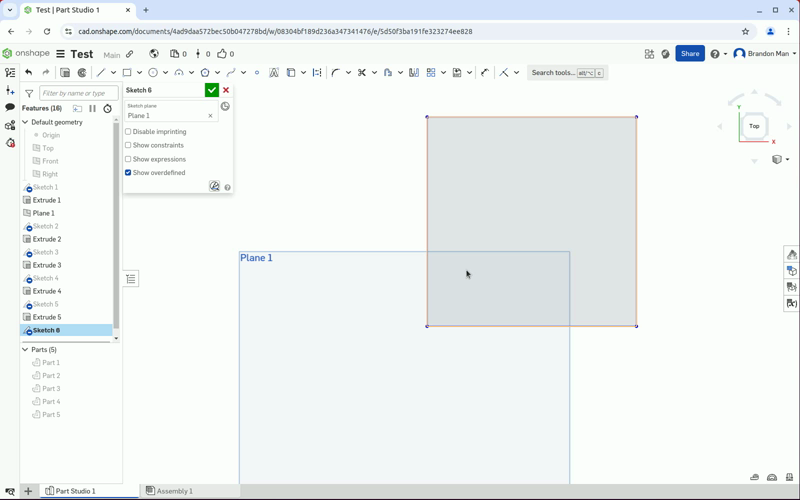
click(466, 269)
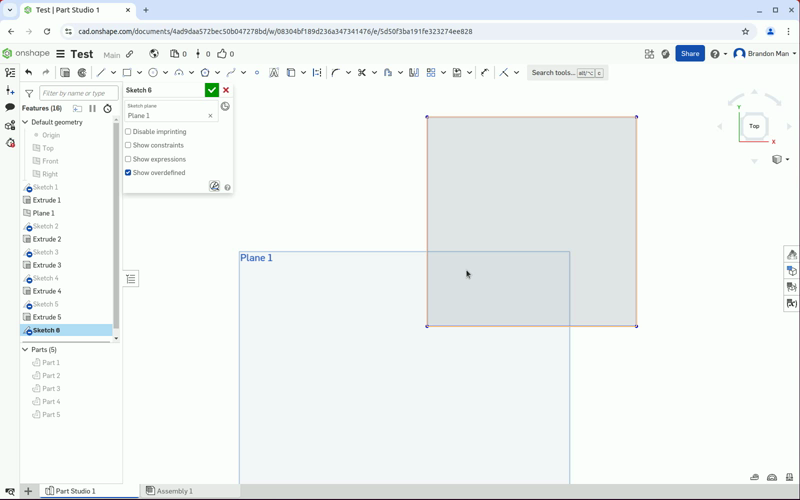
scroll(-6)
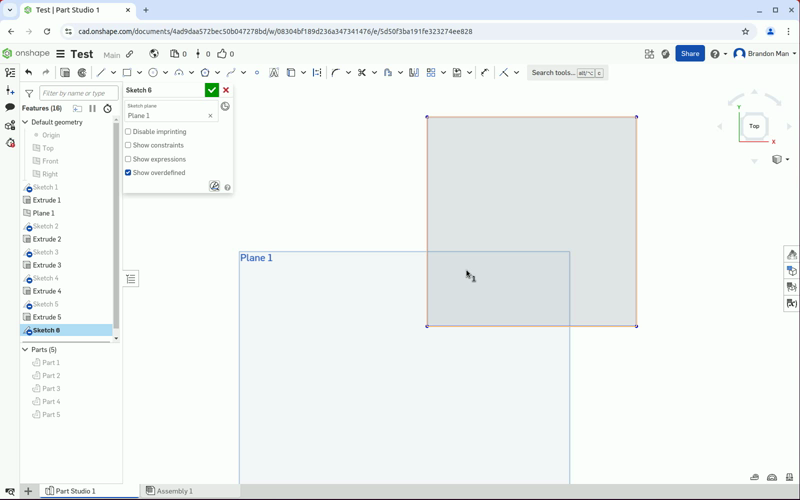
scroll(-6)
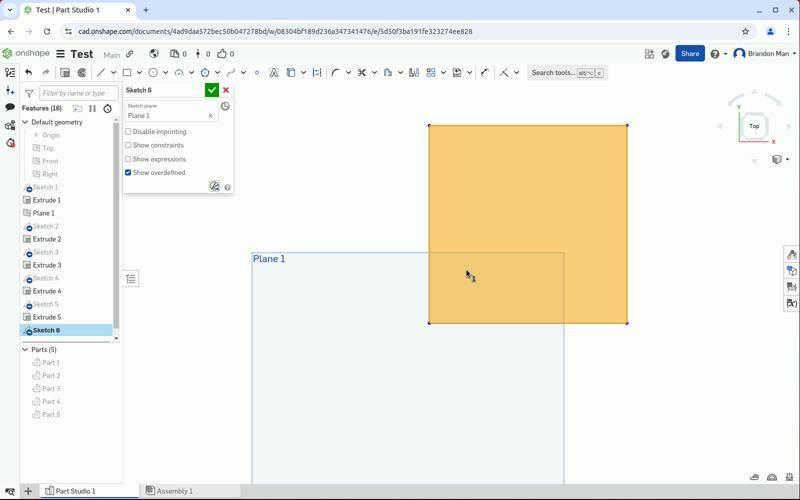
scroll(-6)
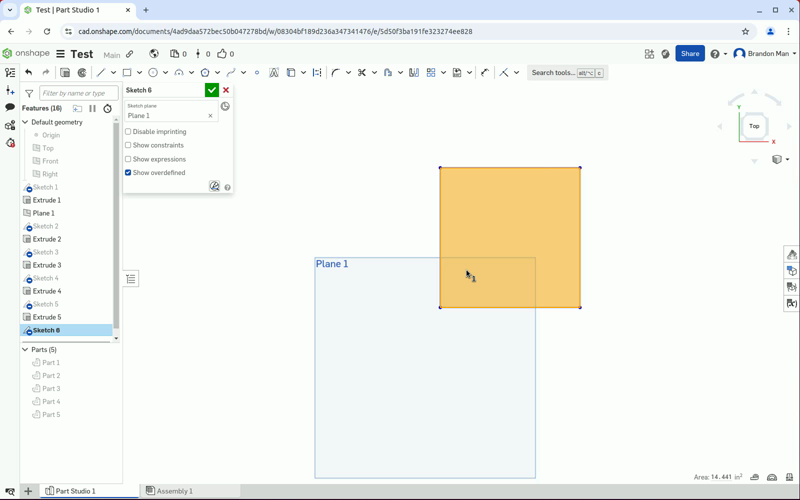
scroll(-6)
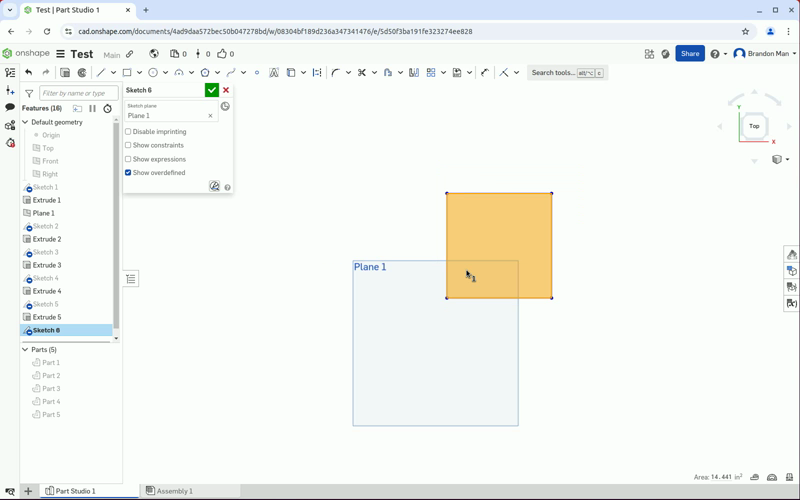
scroll(-6)
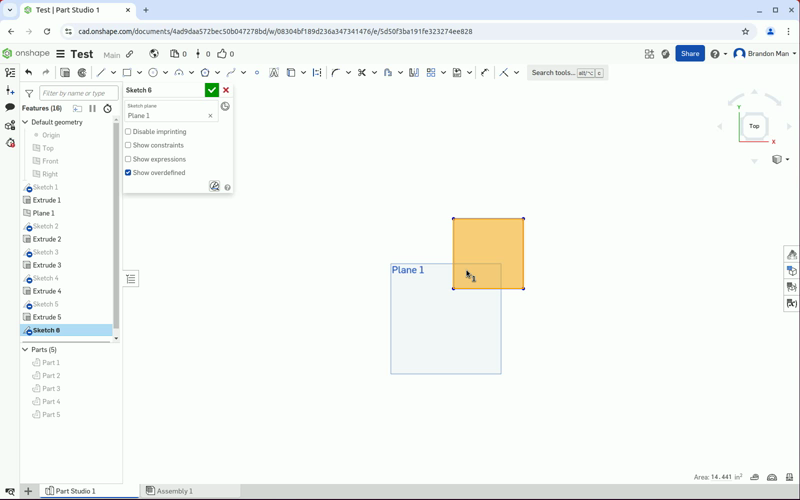
scroll(-6)
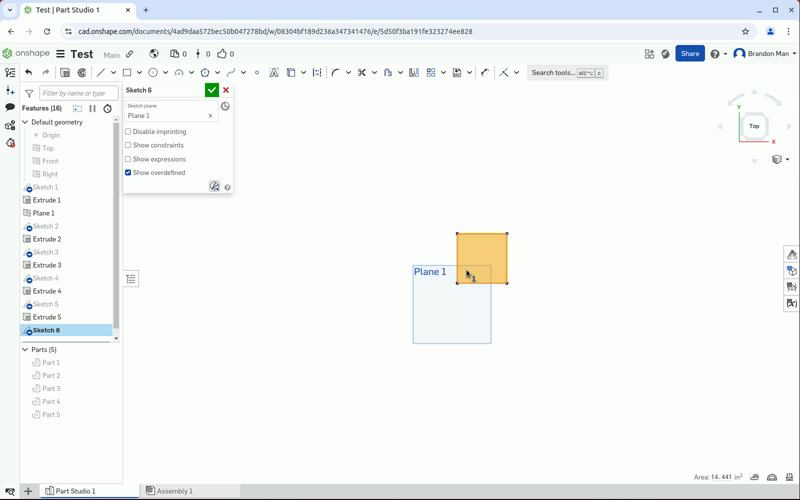
scroll(-6)
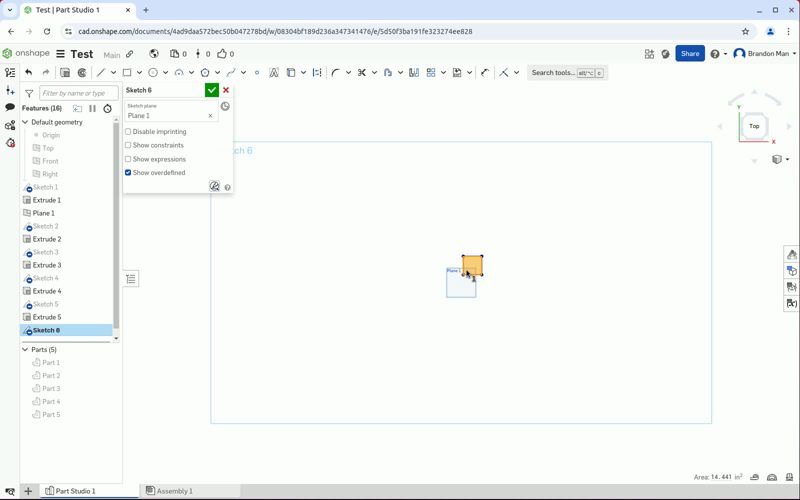
mouse_move(73, 352)
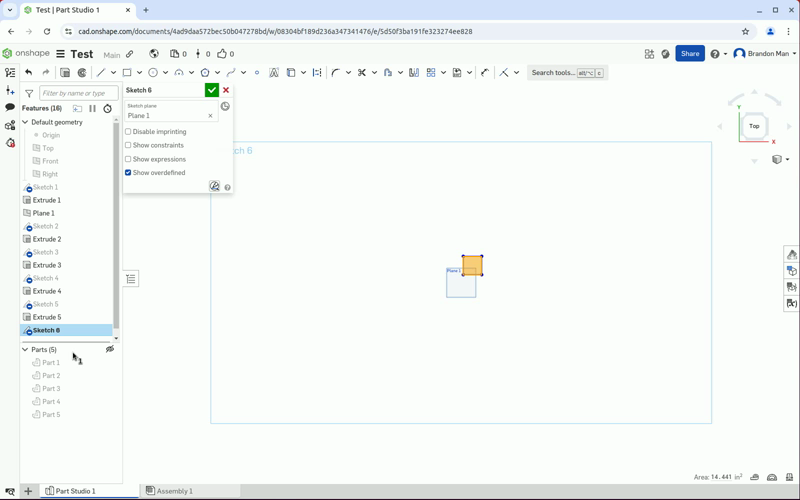
key(shift+y)
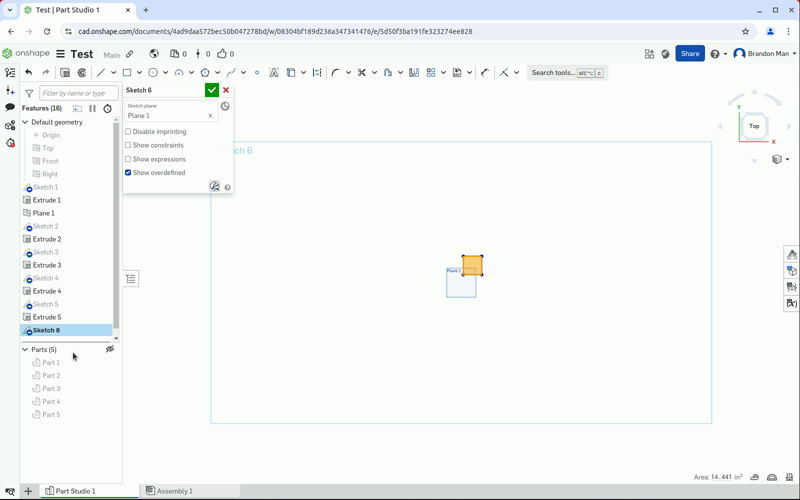
key(shift+e)
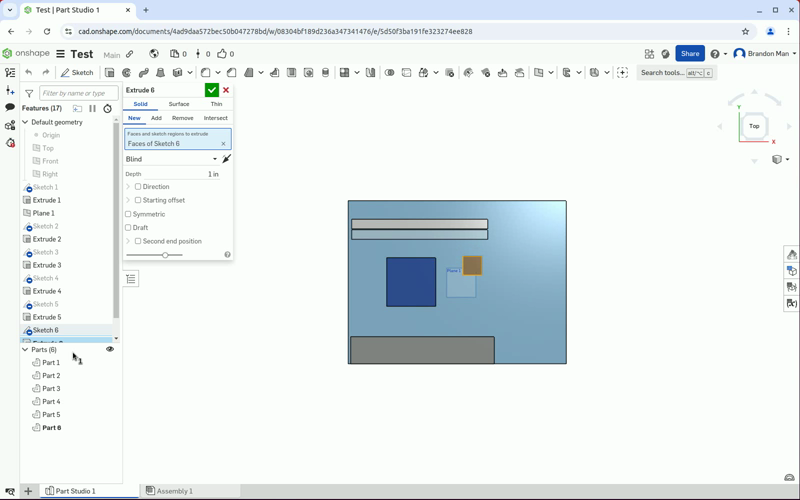
mouse_move(143, 106)
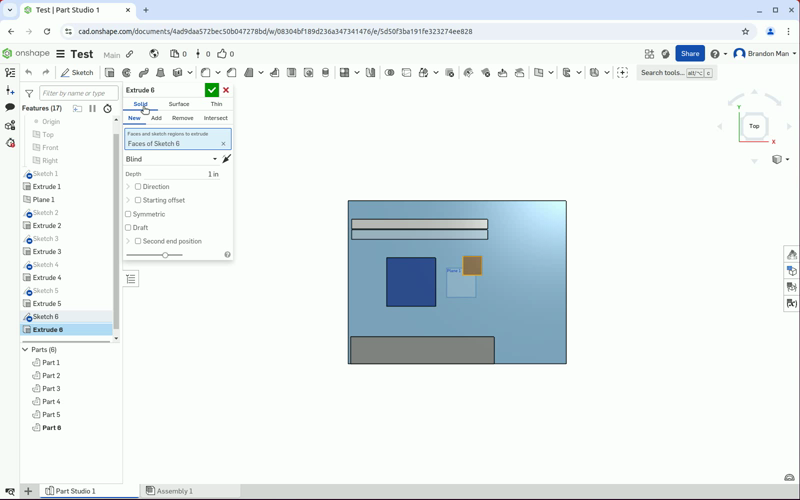
click(143, 106)
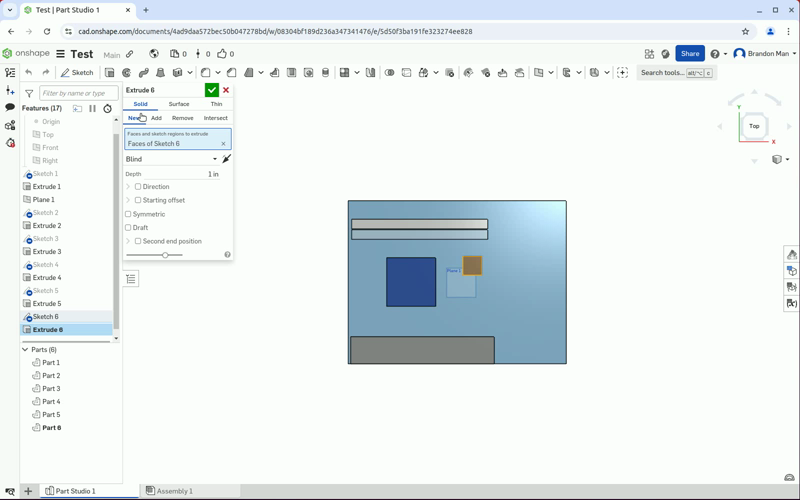
mouse_move(137, 120)
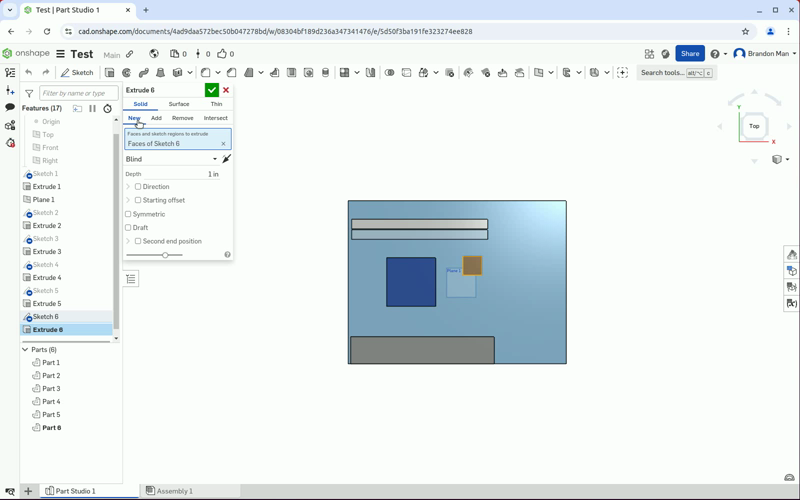
click(137, 120)
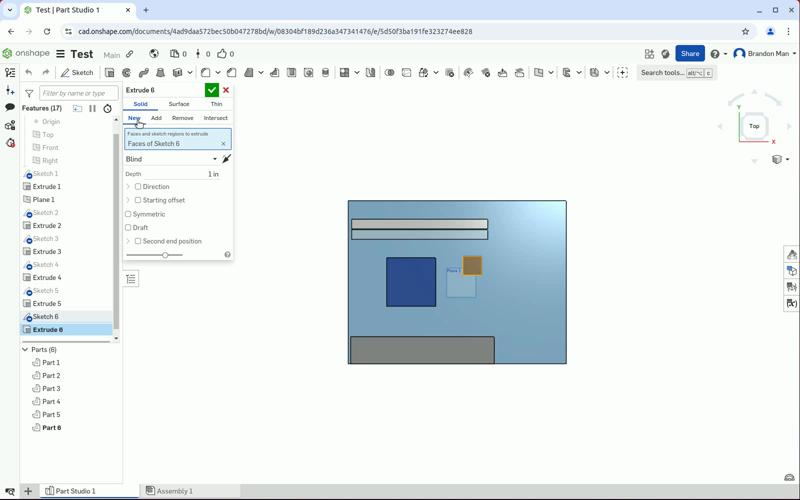
key(tab, 4)
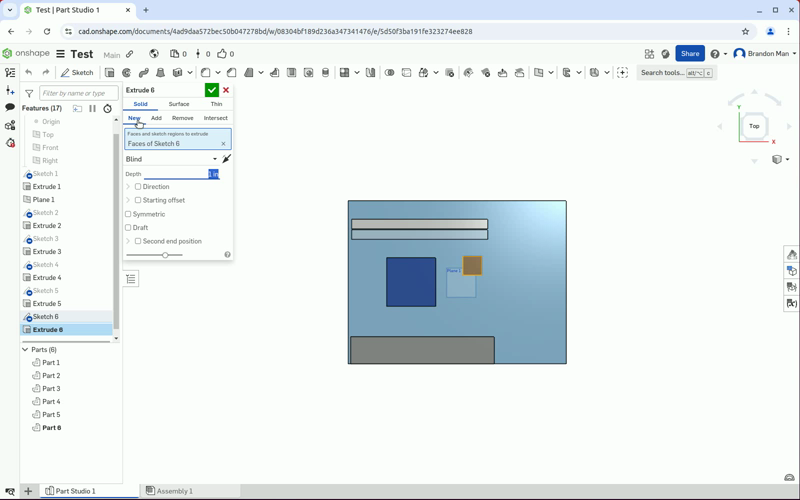
text(2.889)
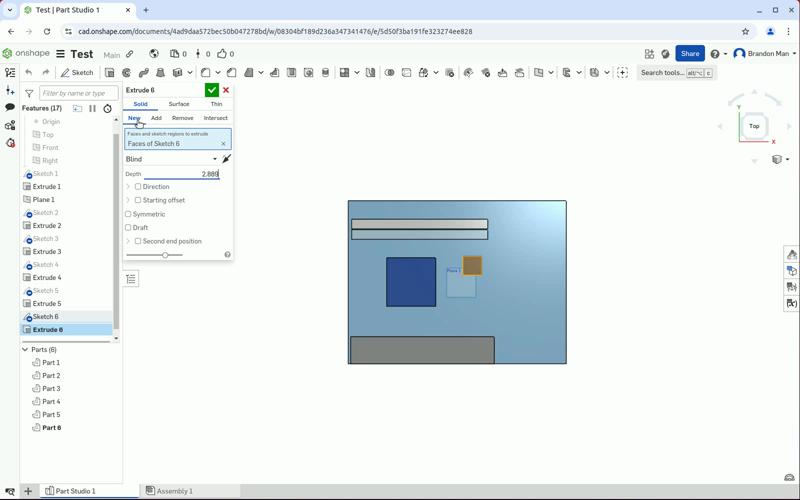
key(enter)
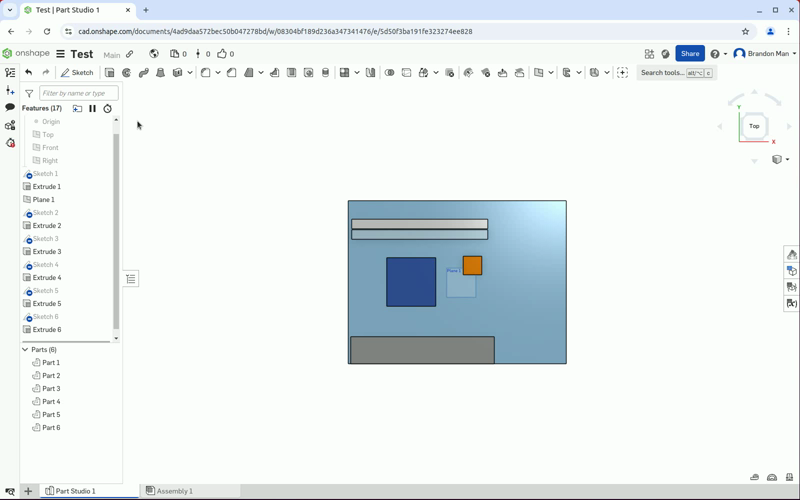
key(shift+h)
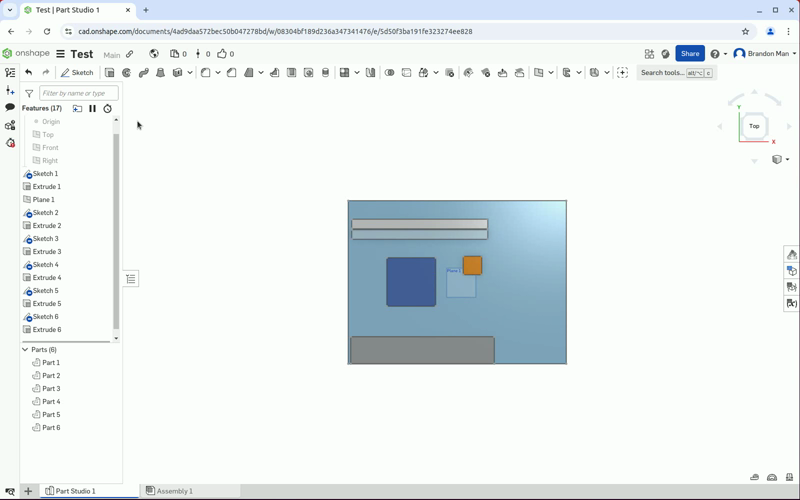
key(shift+h)
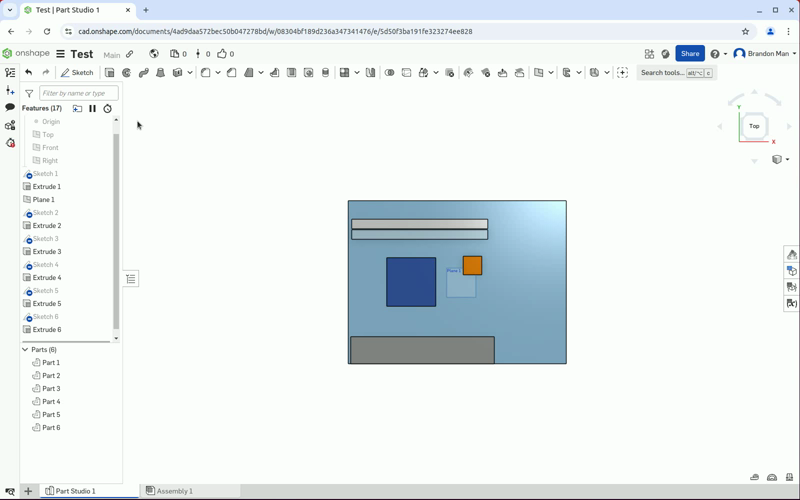
mouse_move(69, 176)
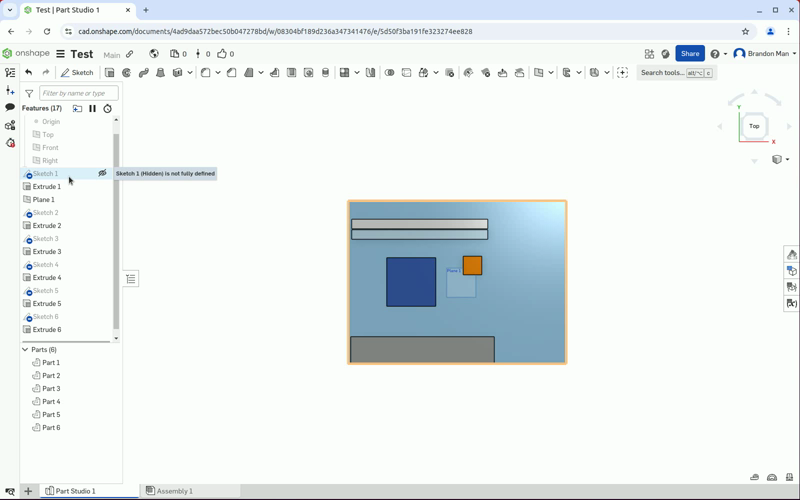
click(69, 176)
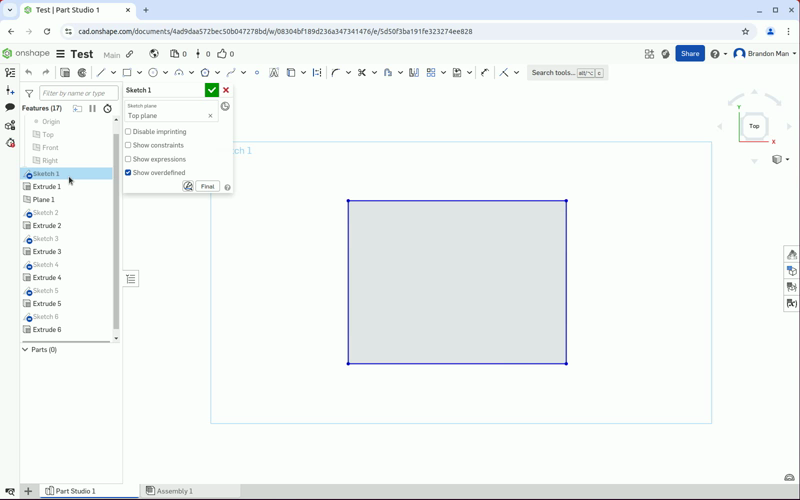
mouse_move(229, 92)
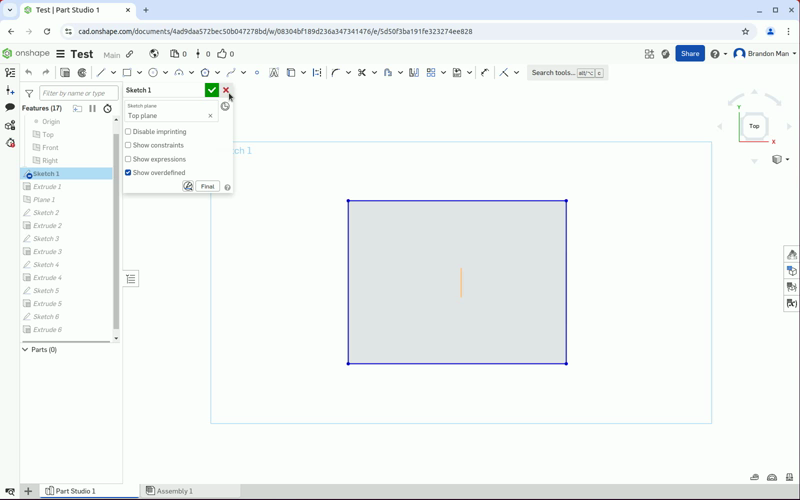
click(229, 92)
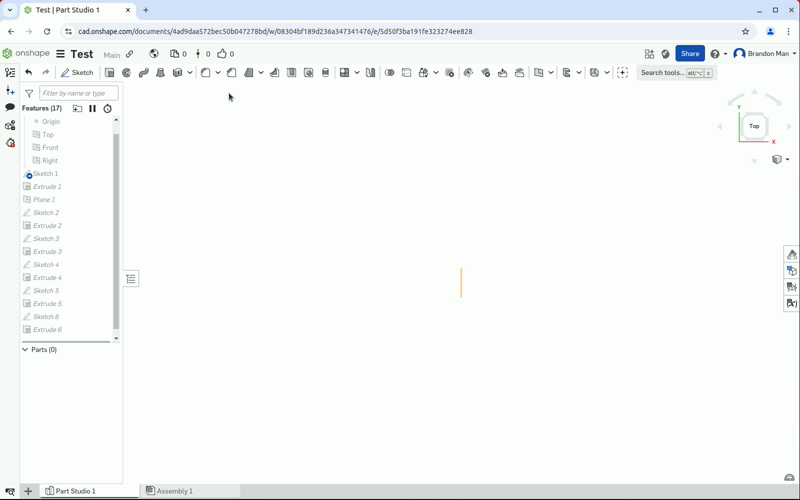
key(shift+s)
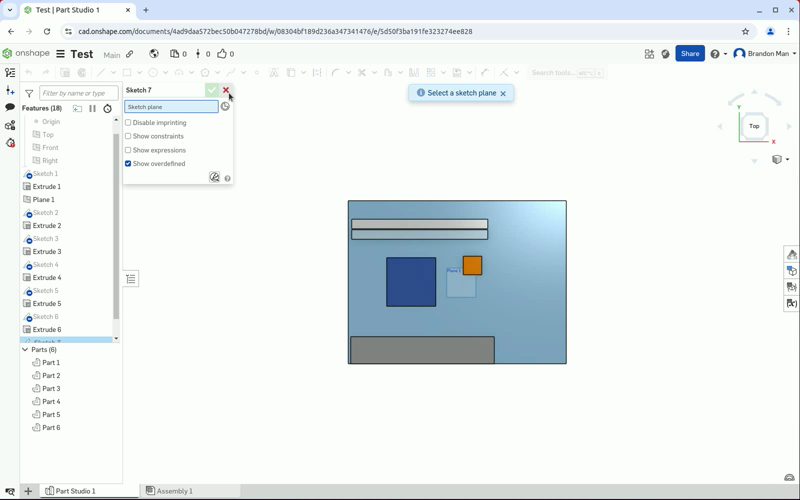
mouse_move(69, 189)
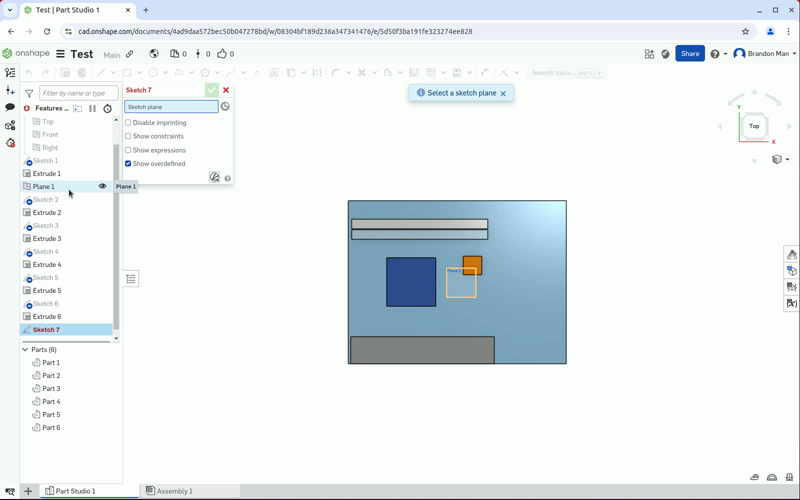
click(69, 189)
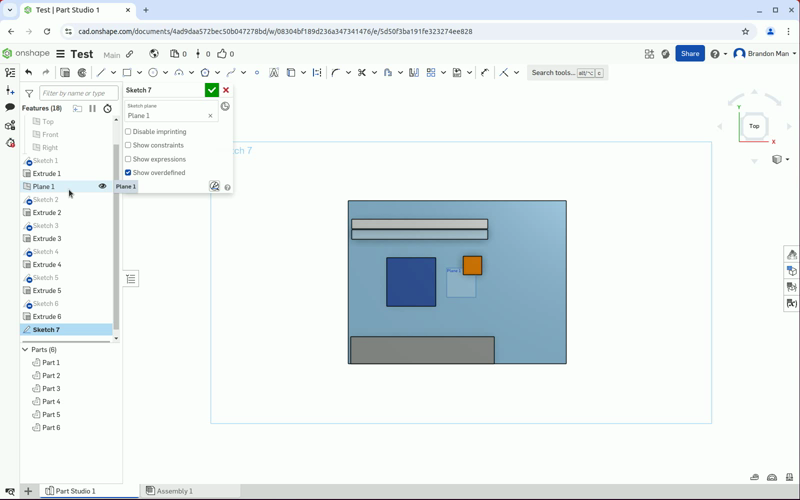
mouse_move(73, 352)
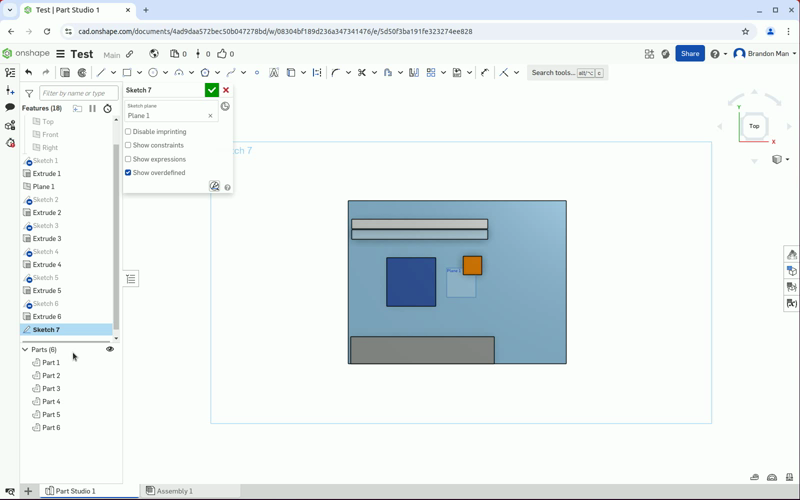
key(y)
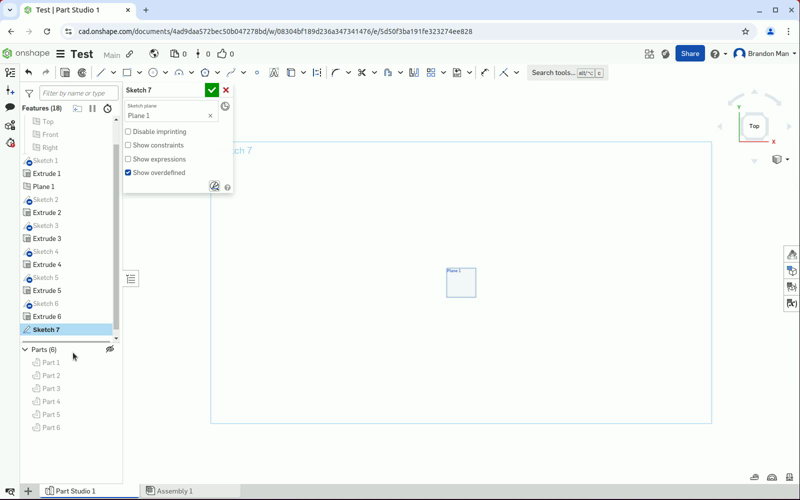
key(l)
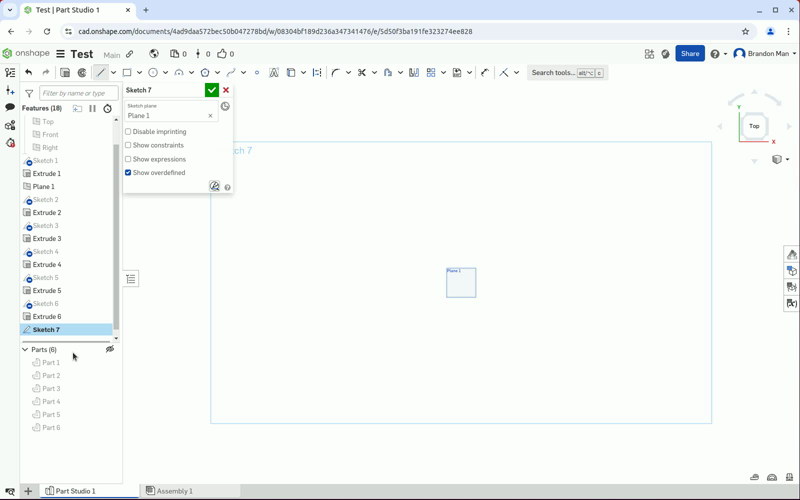
key_down(shift)
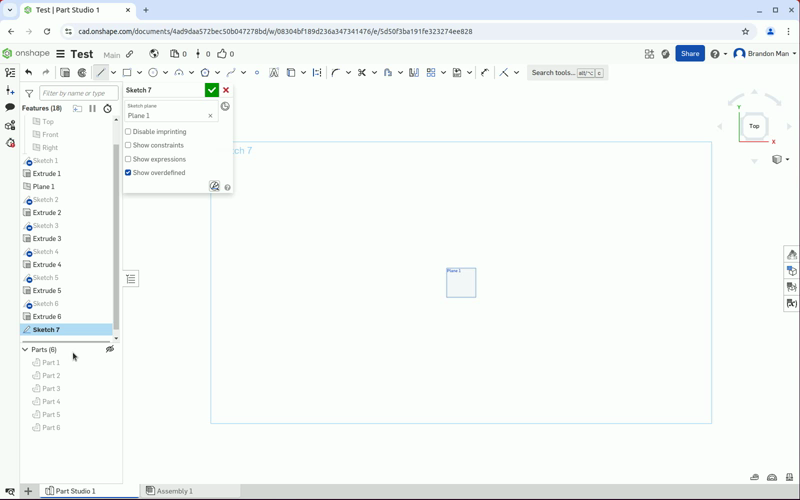
mouse_move(446, 212)
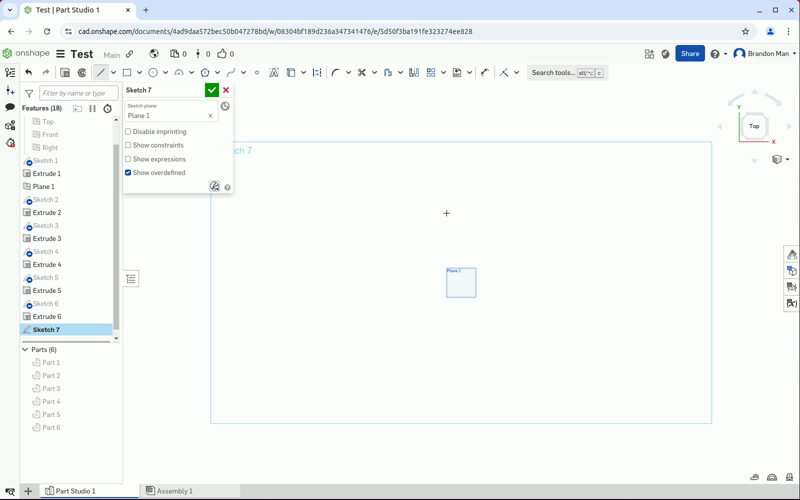
click(446, 212)
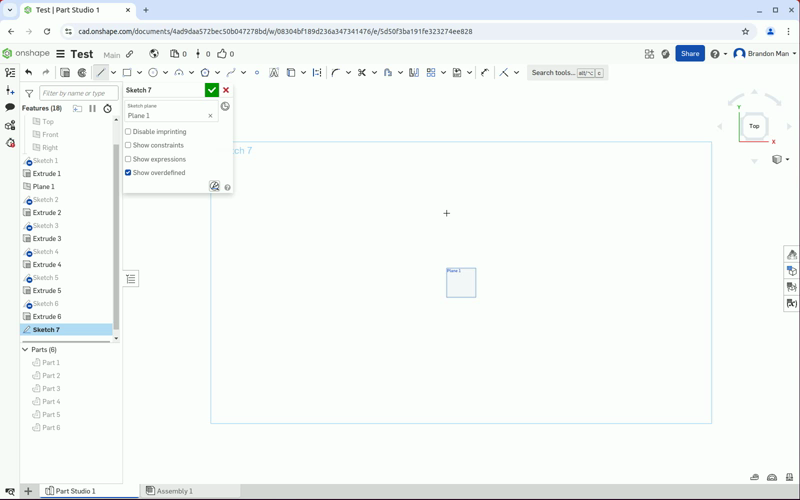
key_up(shift)
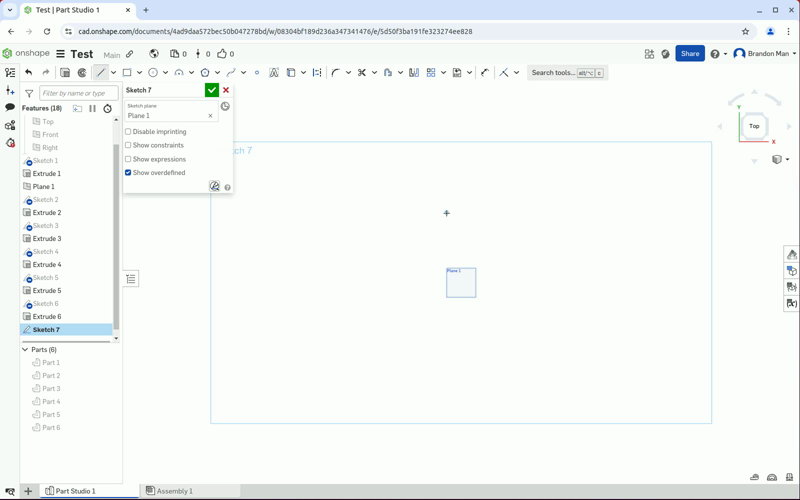
key_down(shift)
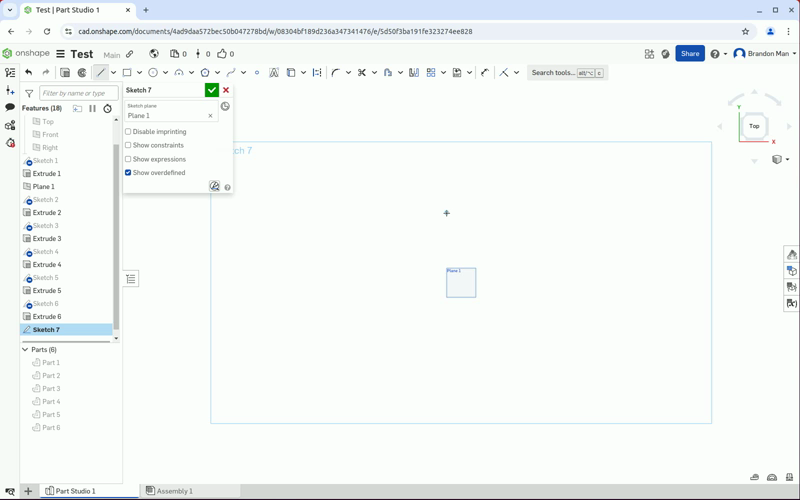
mouse_move(476, 212)
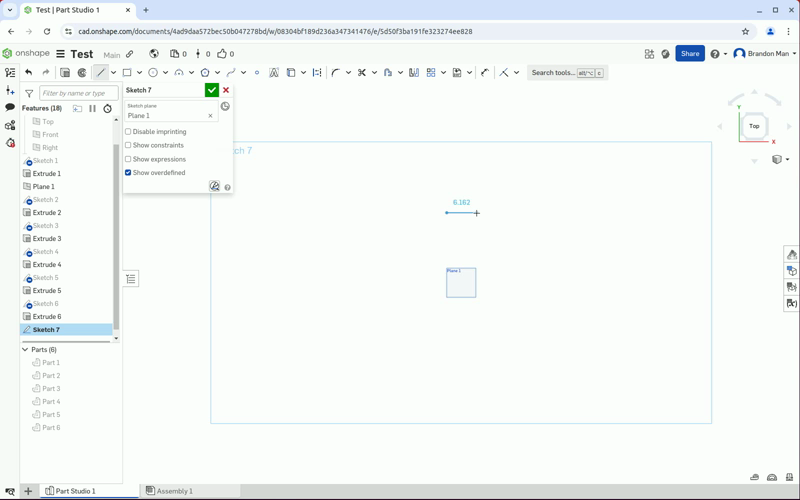
mouse_move(496, 212)
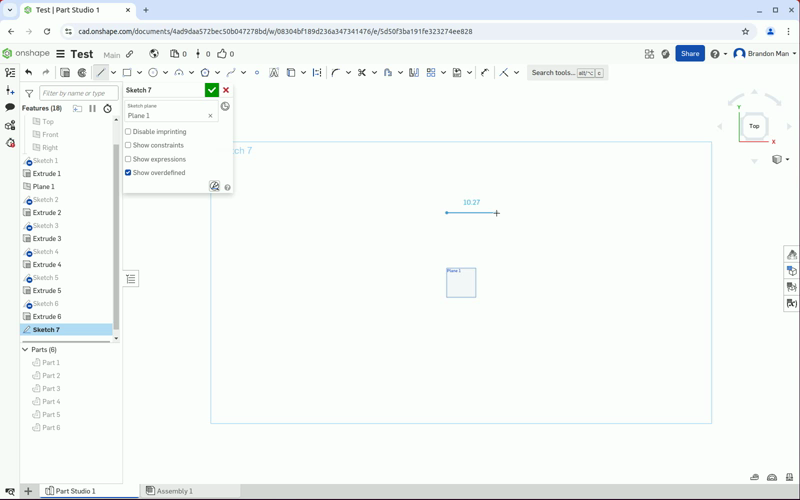
click(496, 212)
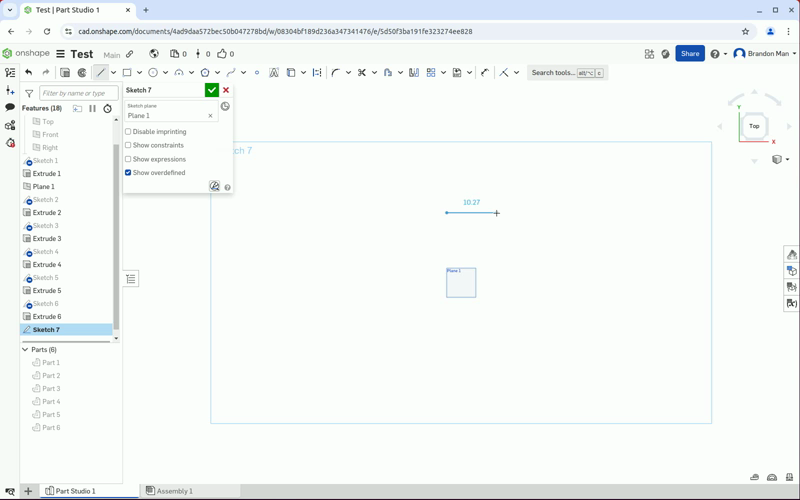
key_up(shift)
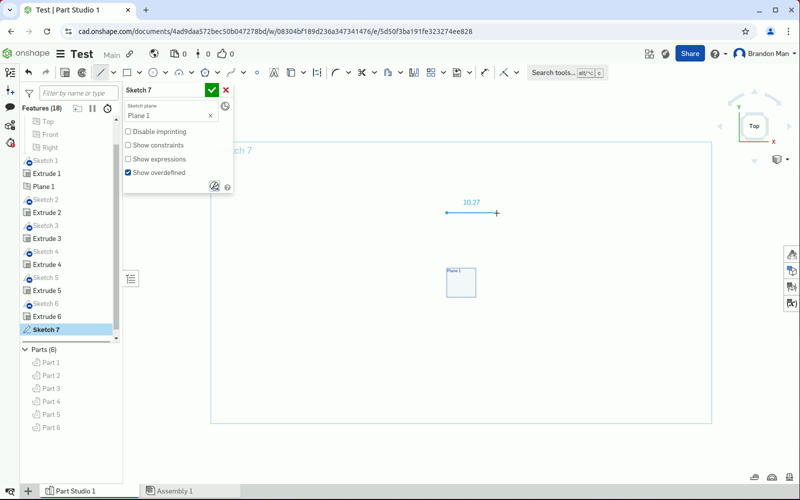
key_down(shift)
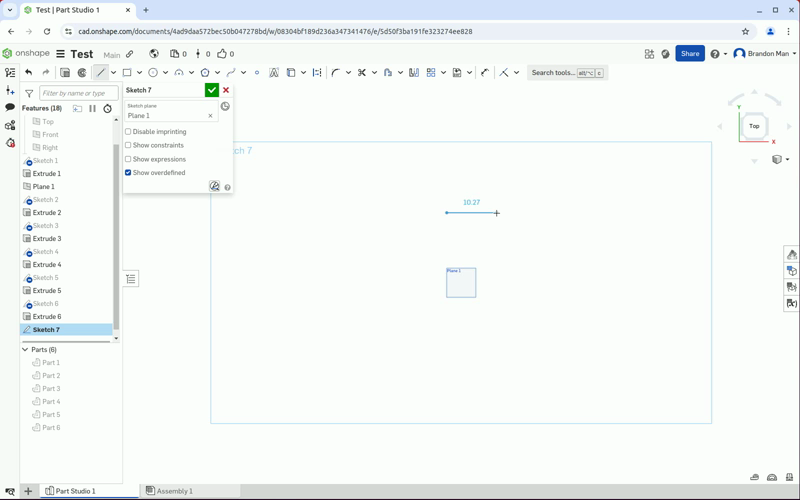
mouse_move(526, 212)
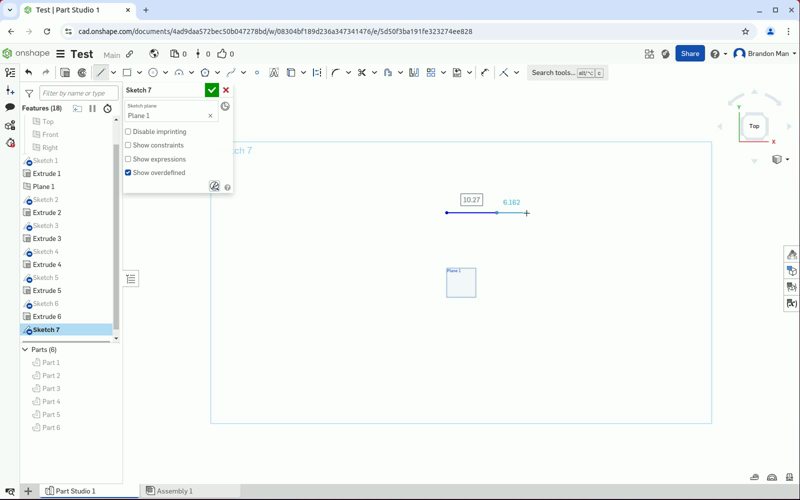
mouse_move(496, 202)
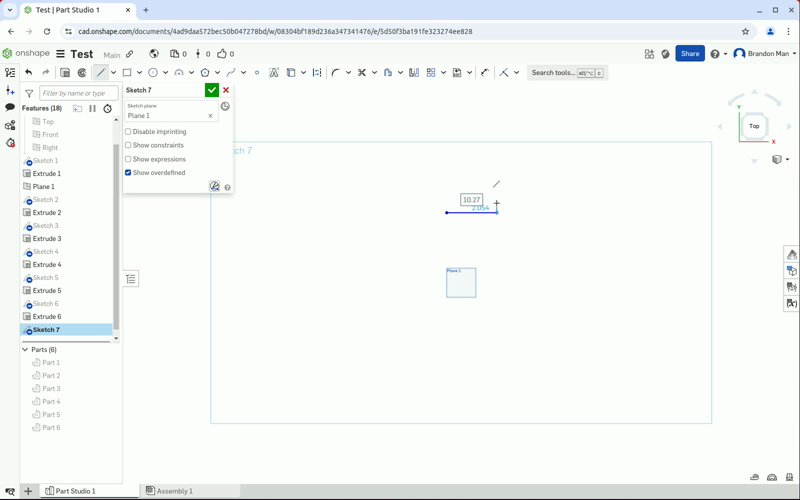
click(496, 202)
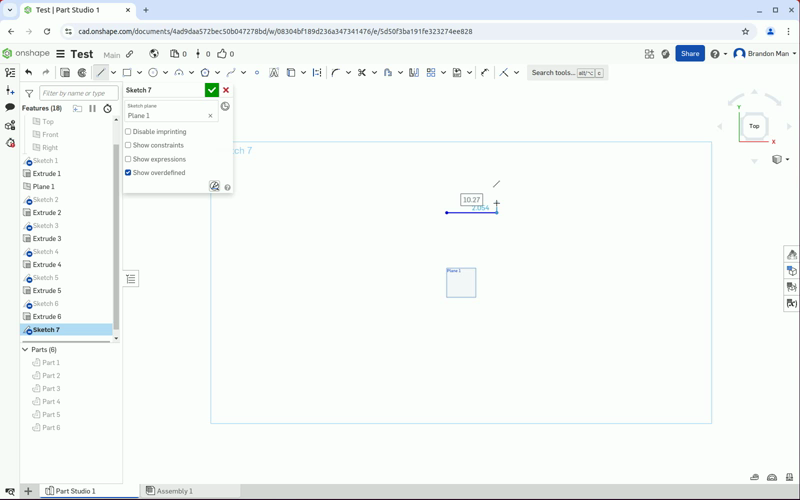
key_up(shift)
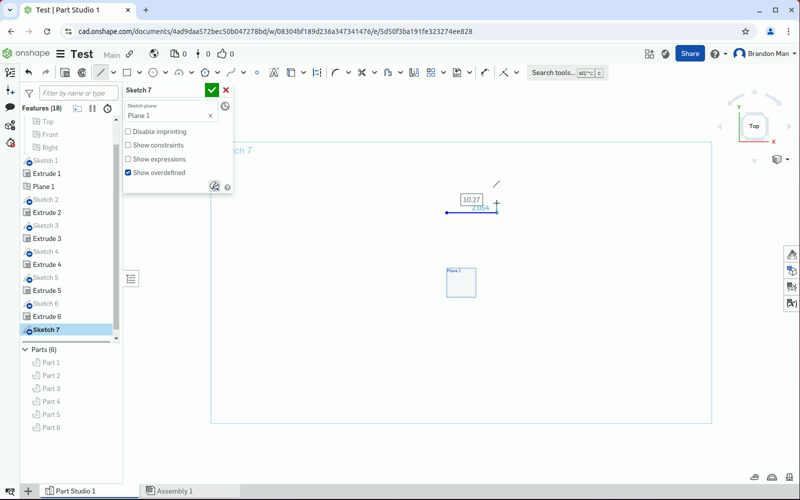
key_down(shift)
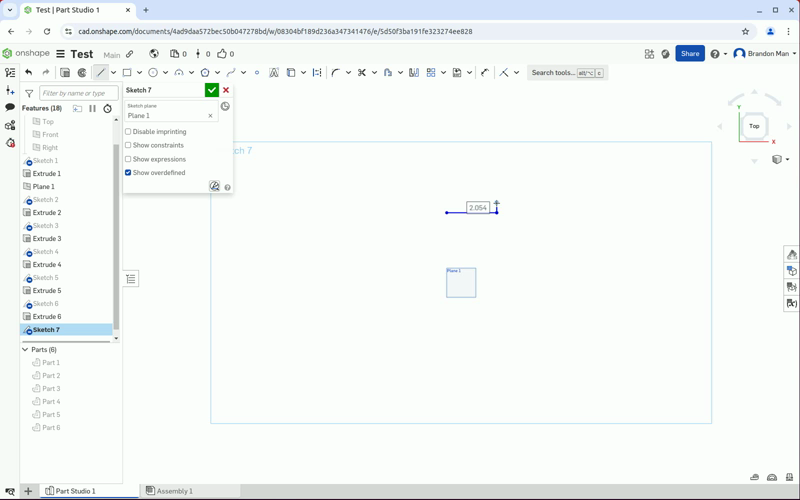
mouse_move(526, 202)
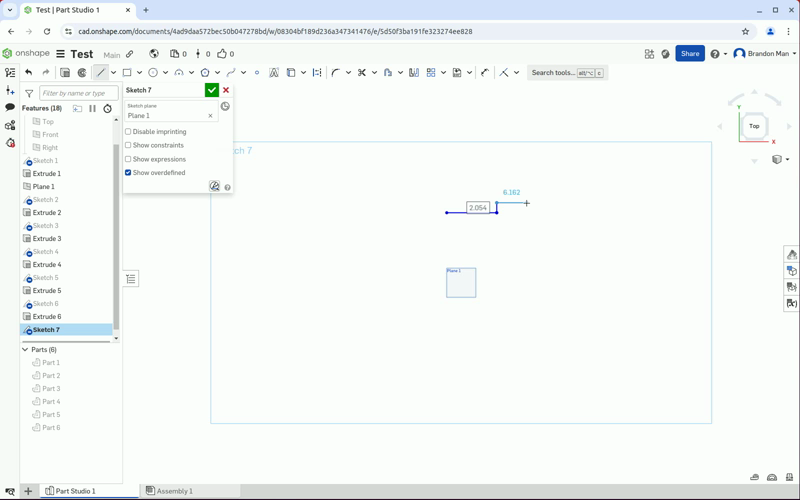
mouse_move(446, 202)
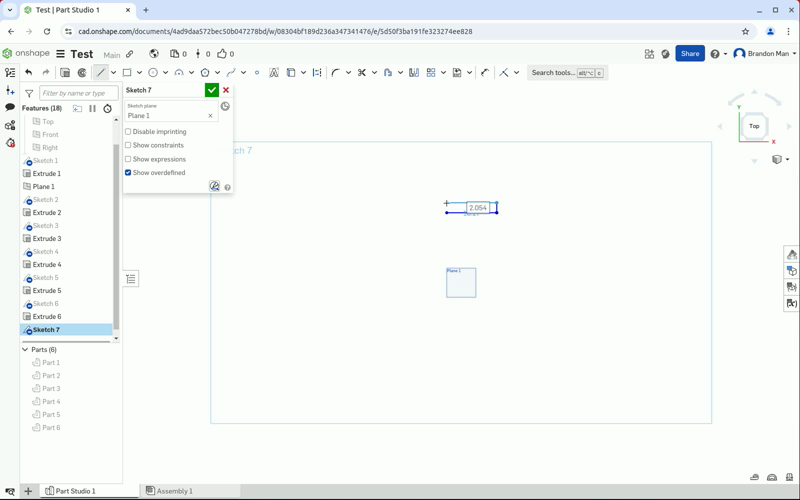
click(446, 202)
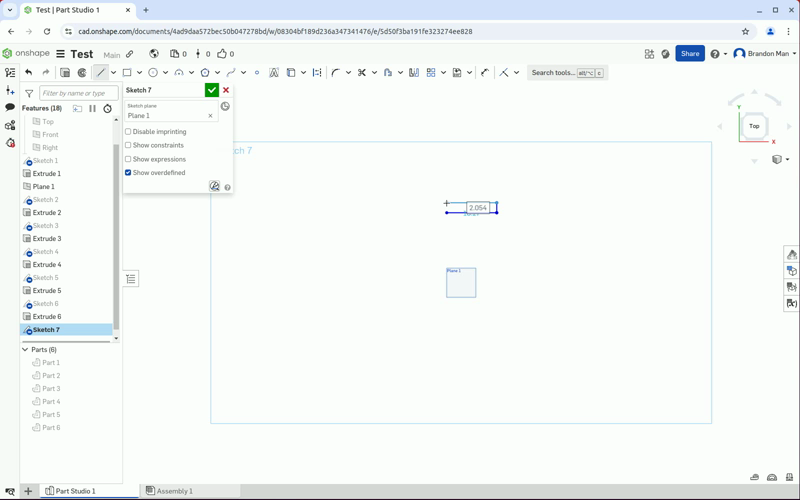
key_up(shift)
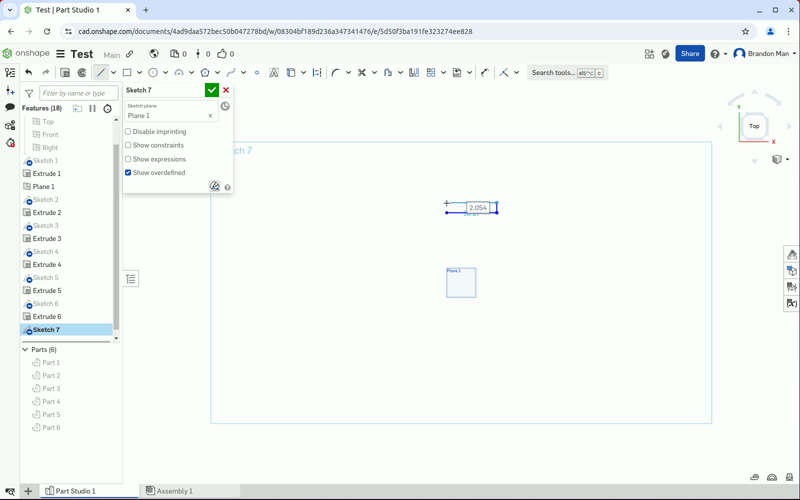
mouse_move(476, 202)
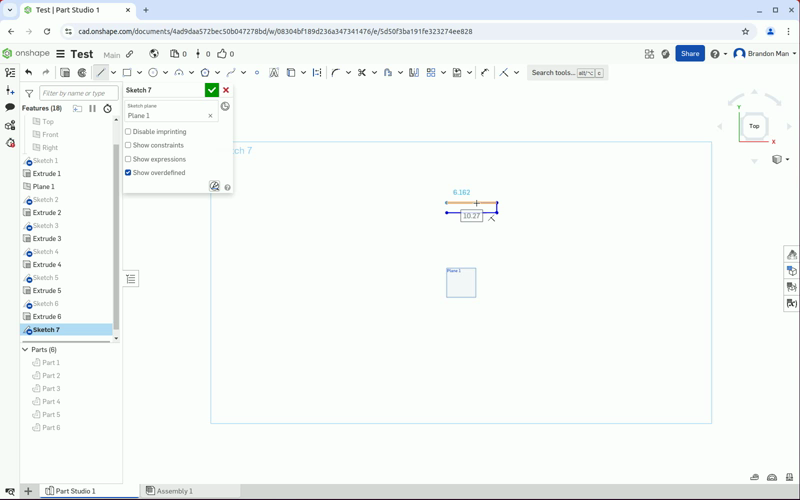
key_down(shift)
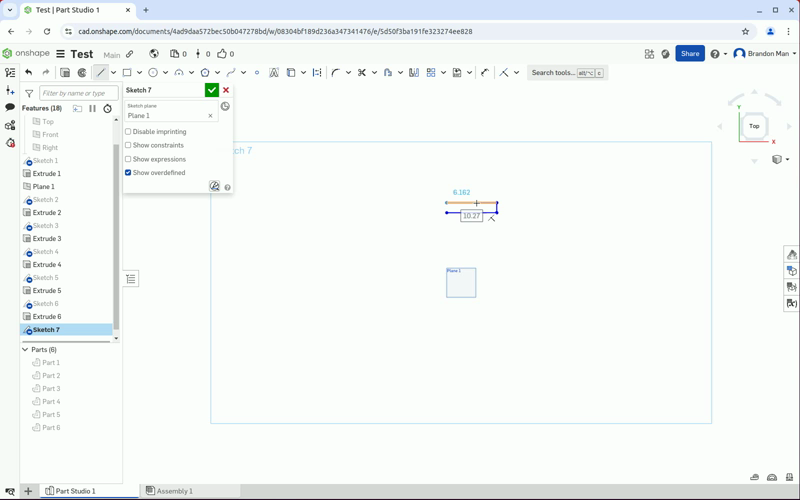
mouse_move(446, 212)
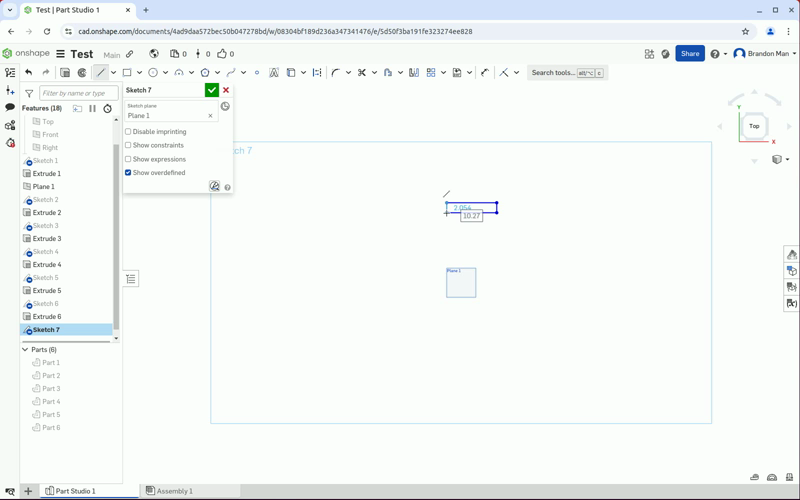
key_up(shift)
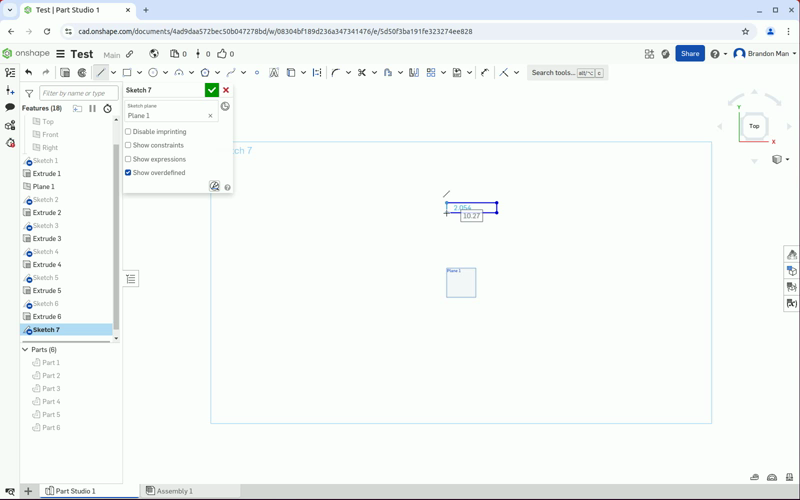
click(446, 212)
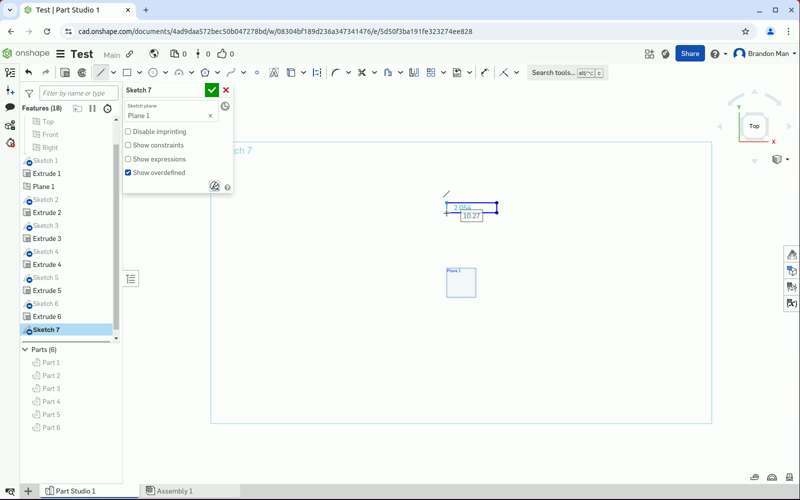
key(esc)
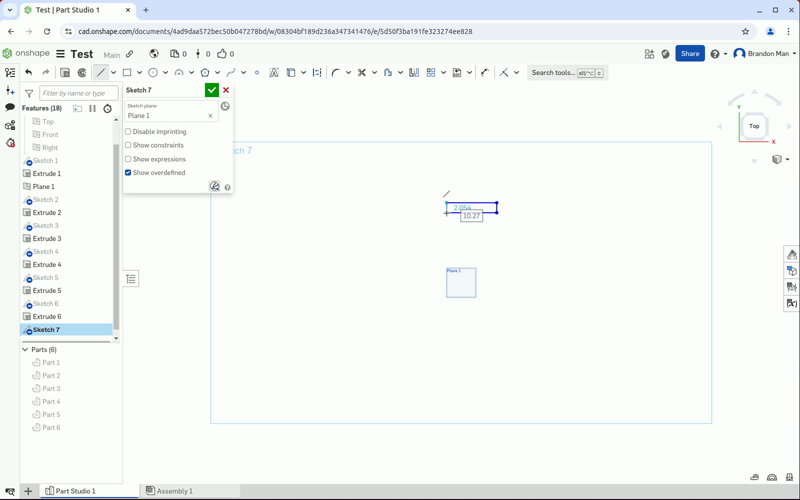
mouse_move(454, 210)
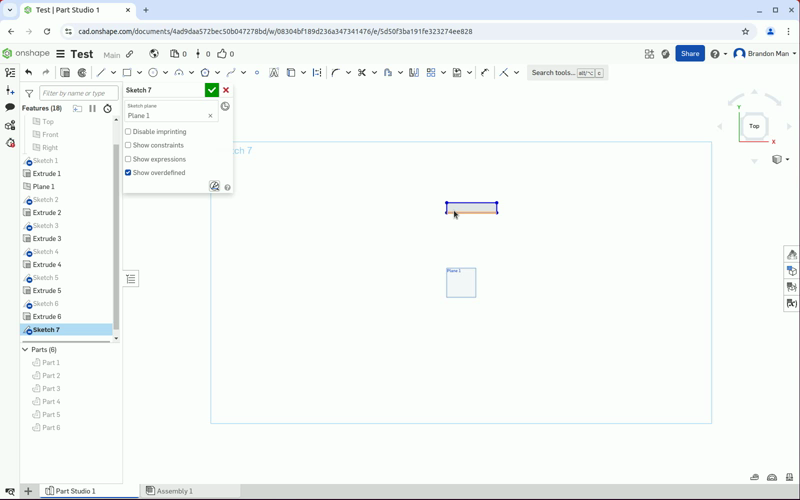
scroll(6)
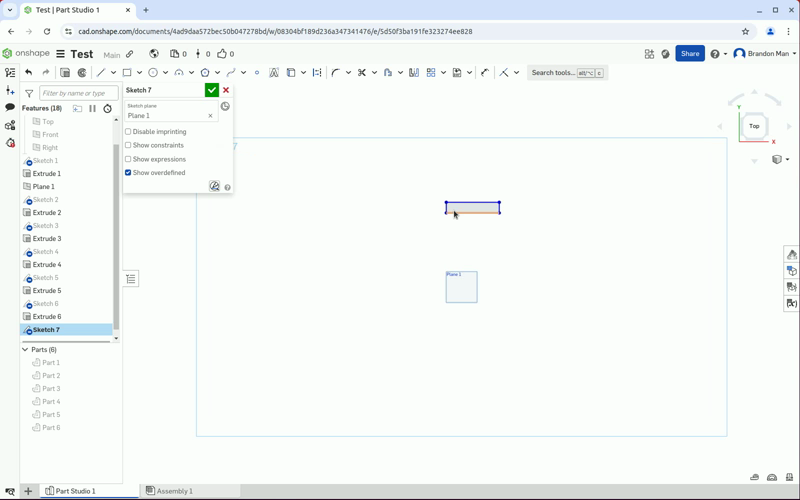
scroll(6)
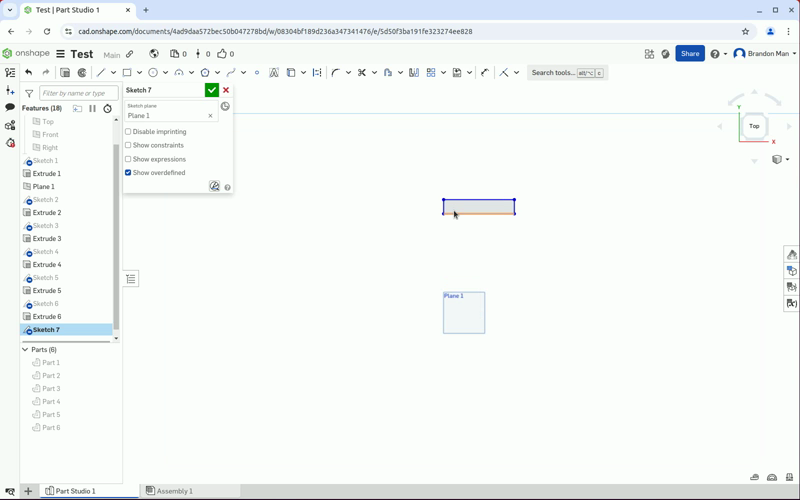
scroll(6)
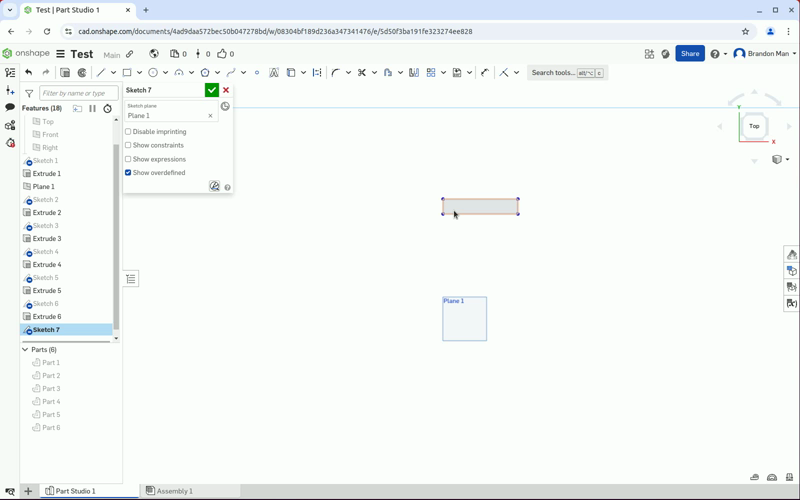
scroll(6)
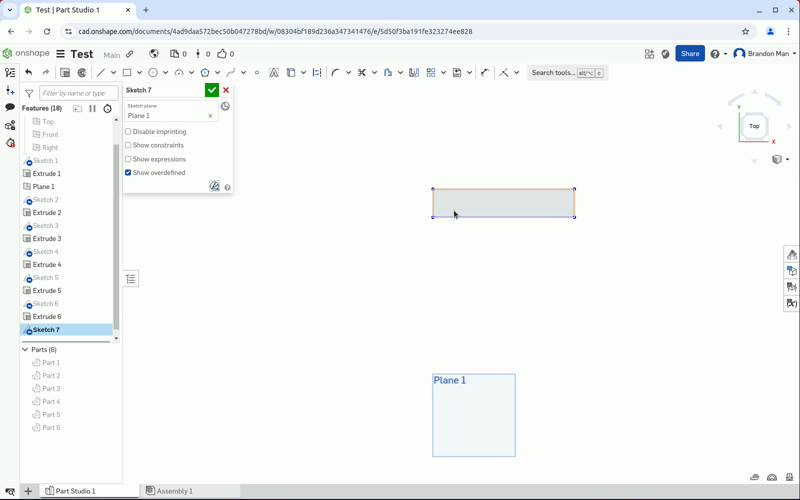
scroll(6)
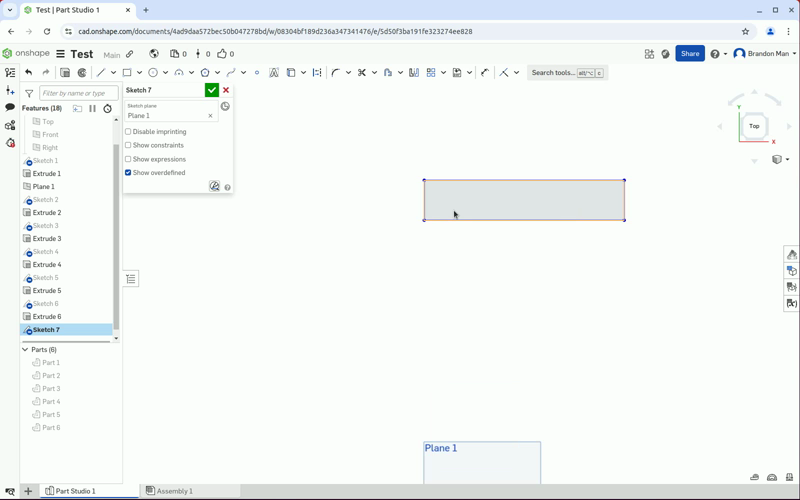
scroll(6)
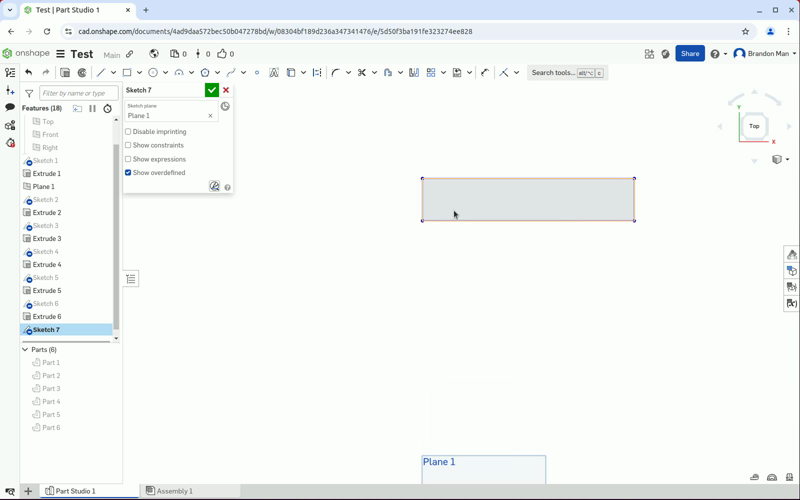
scroll(6)
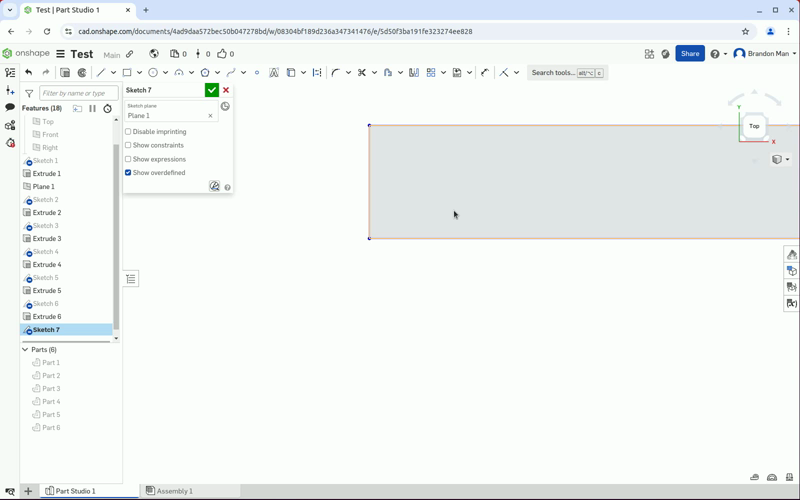
click(454, 210)
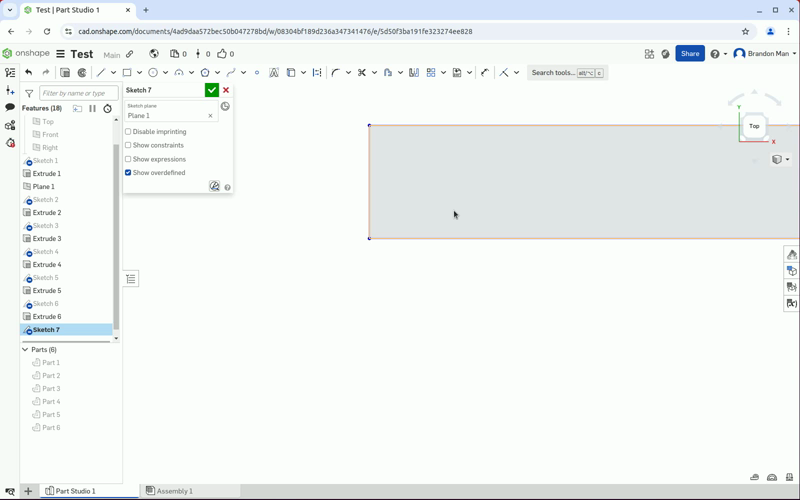
scroll(-6)
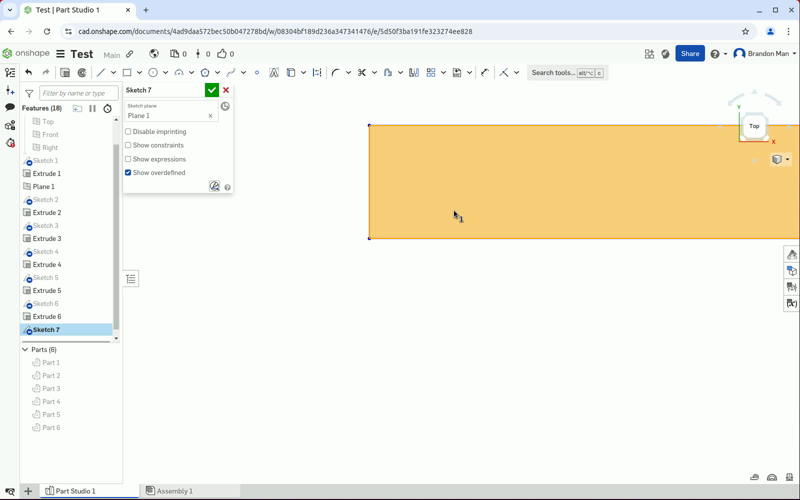
scroll(-6)
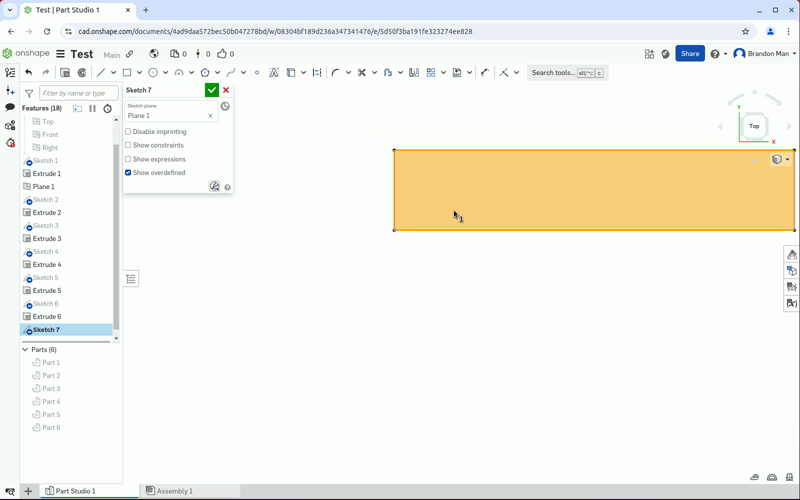
scroll(-6)
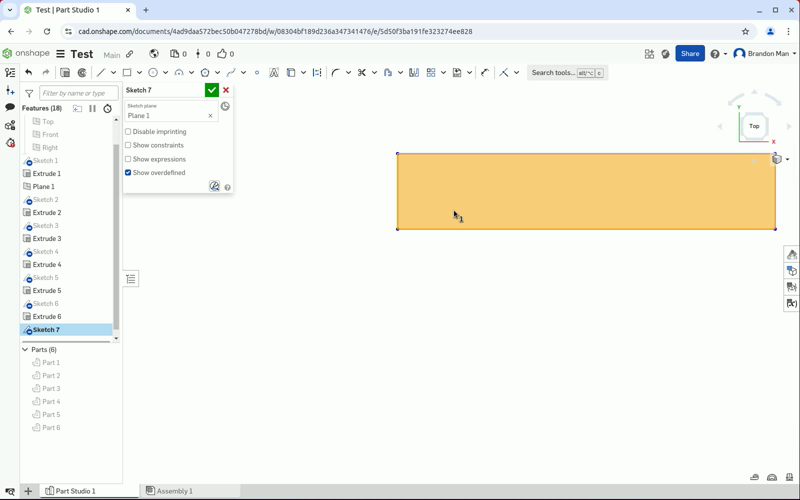
scroll(-6)
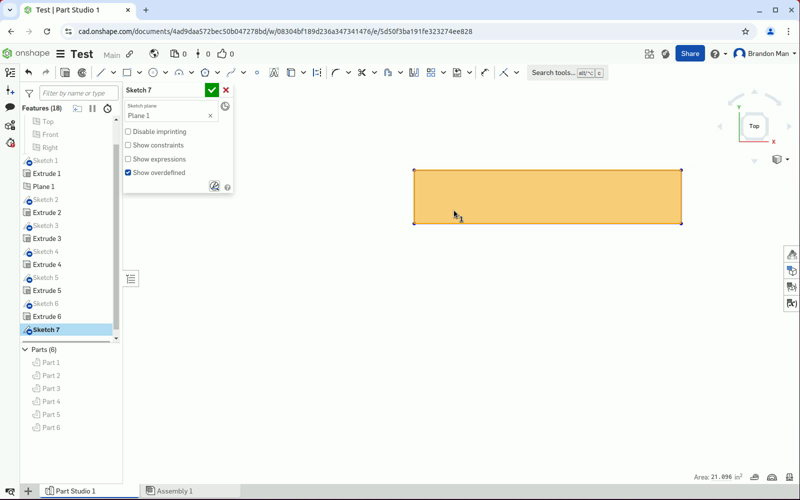
scroll(-6)
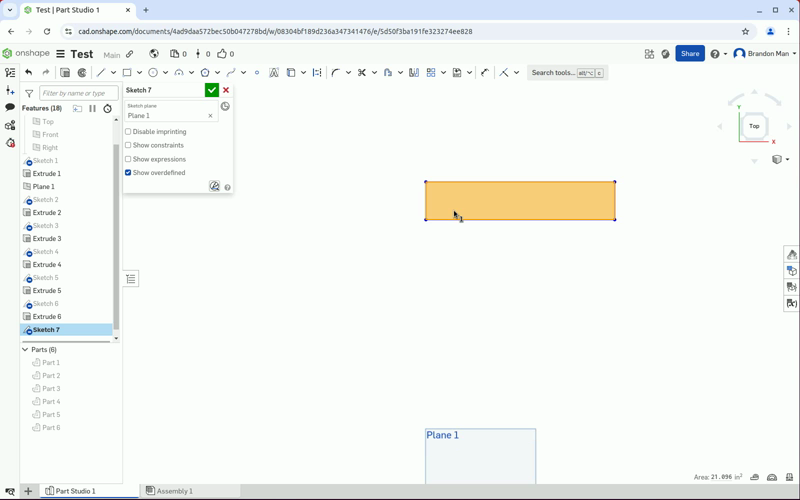
scroll(-6)
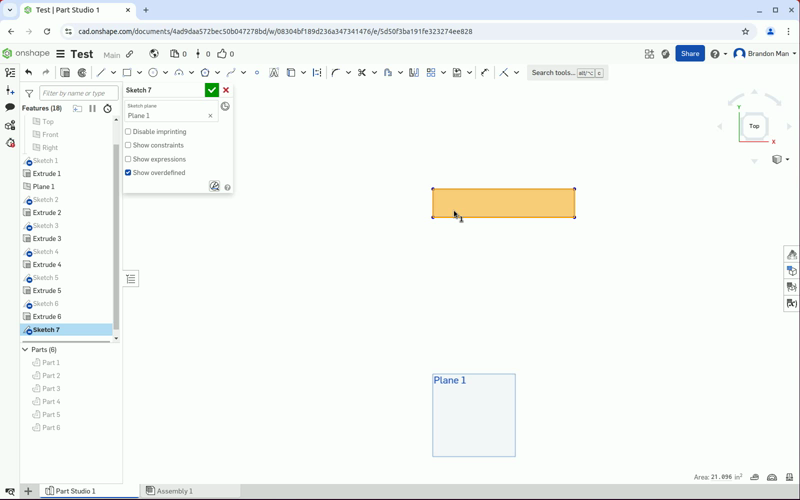
scroll(-6)
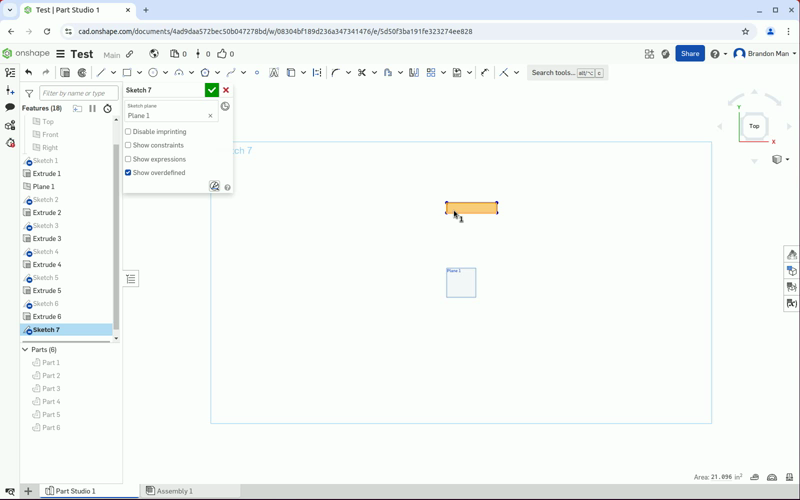
mouse_move(73, 352)
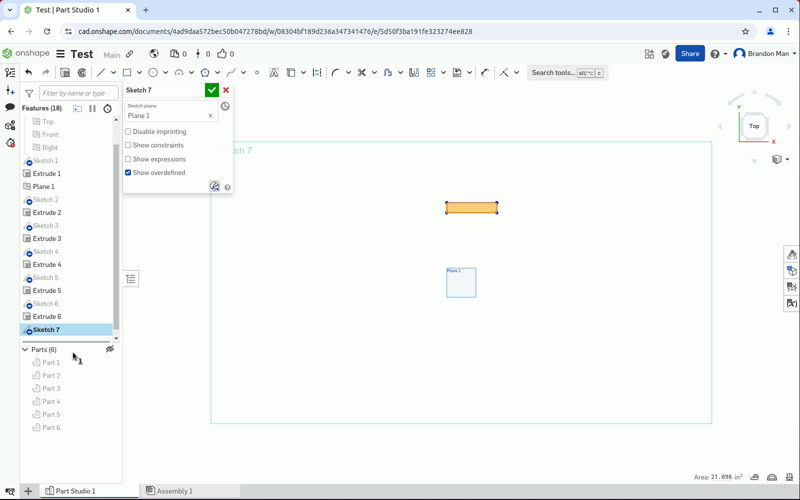
key(shift+y)
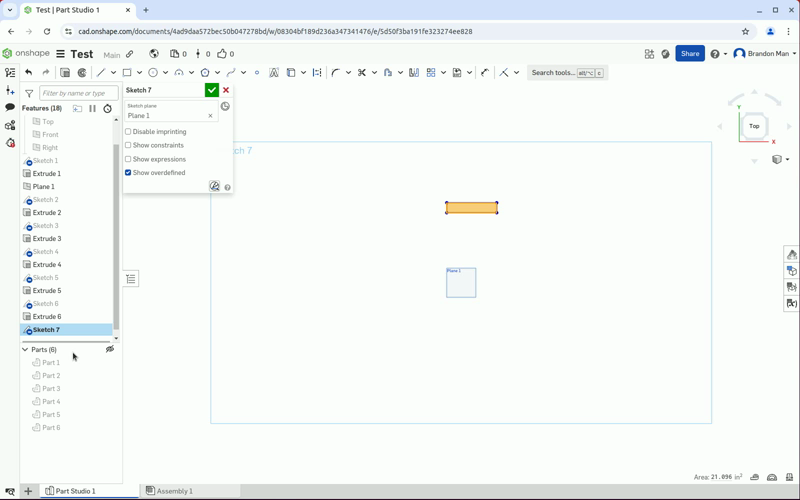
key(shift+e)
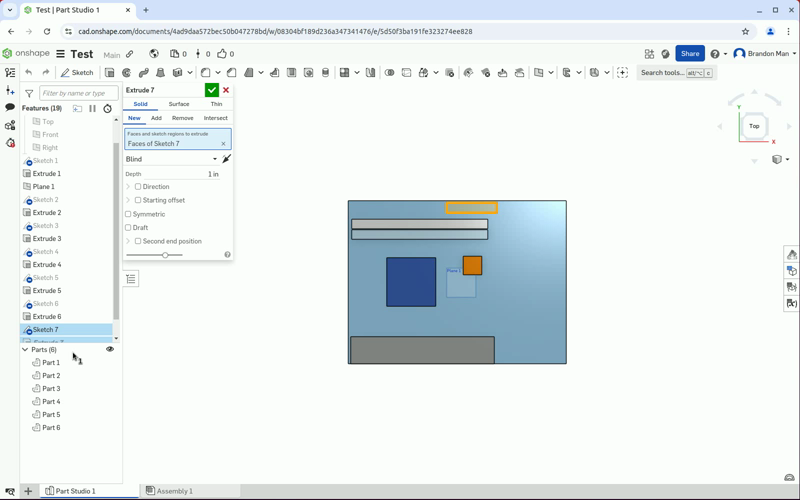
mouse_move(143, 106)
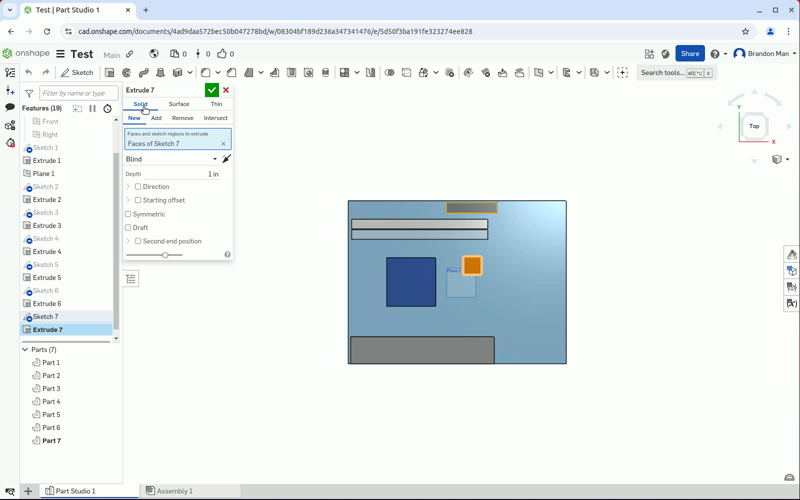
click(143, 106)
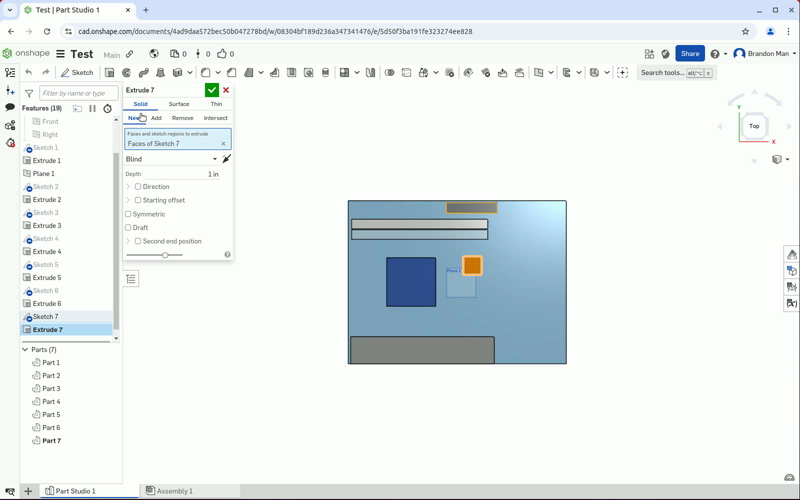
mouse_move(137, 120)
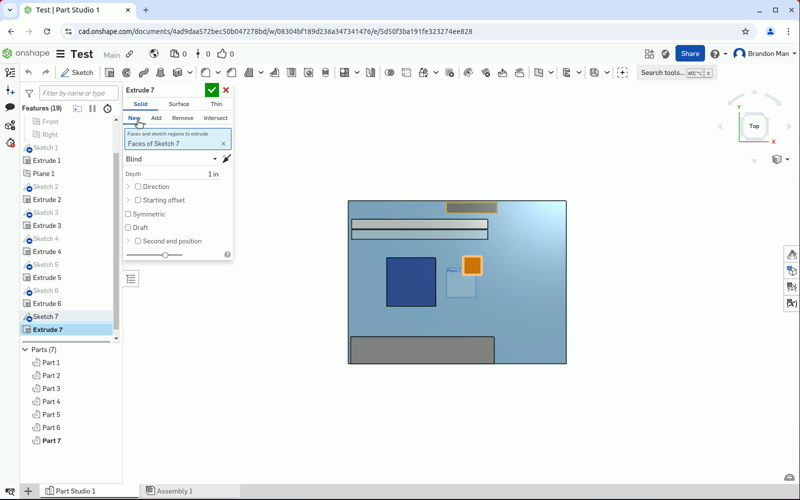
click(137, 120)
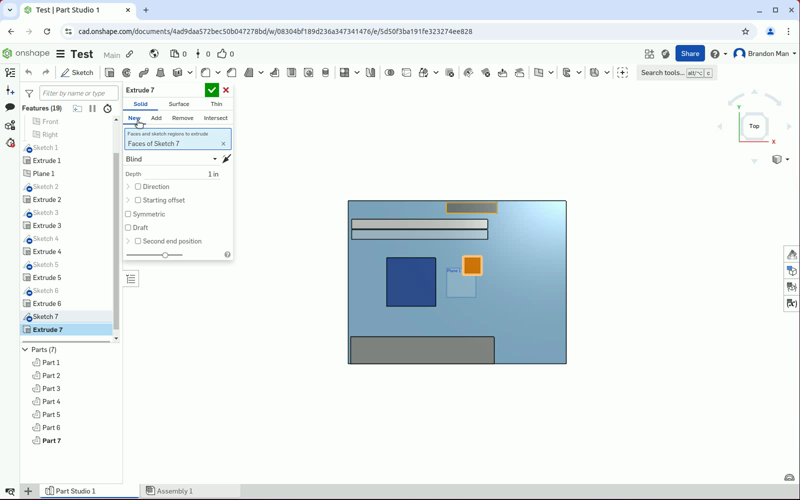
key(tab, 4)
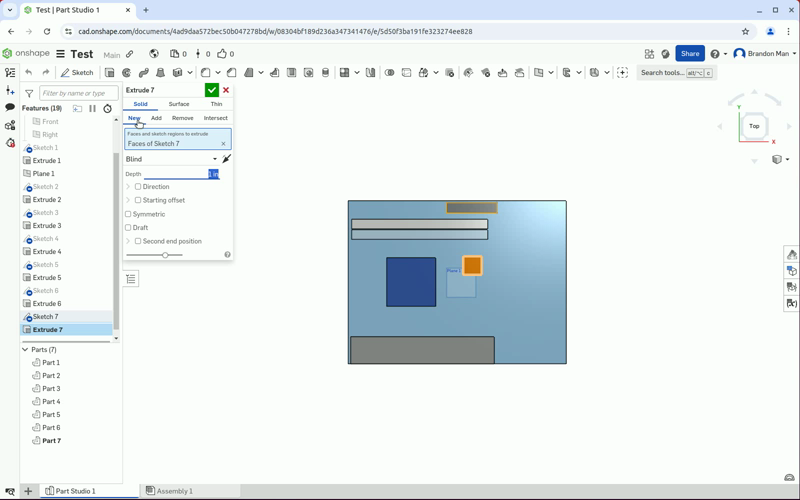
text(1.926)
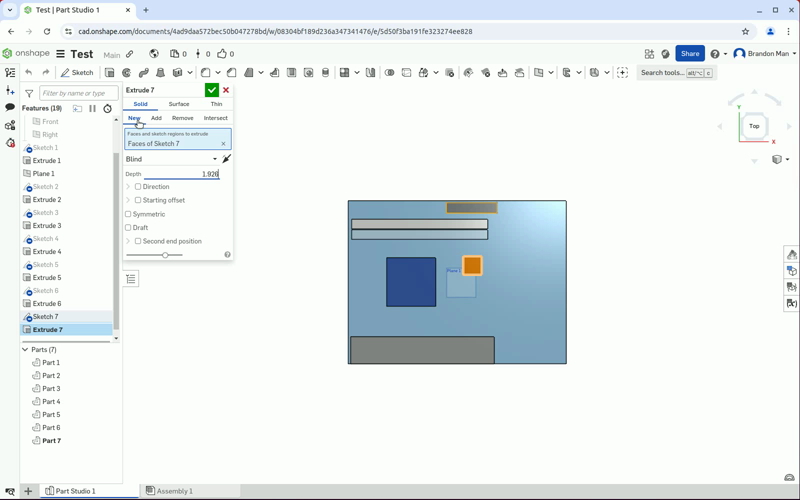
key(enter)
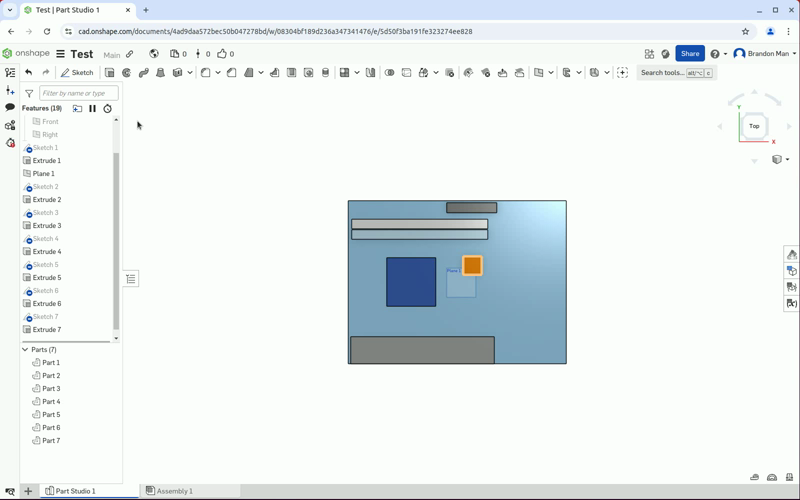
key(shift+h)
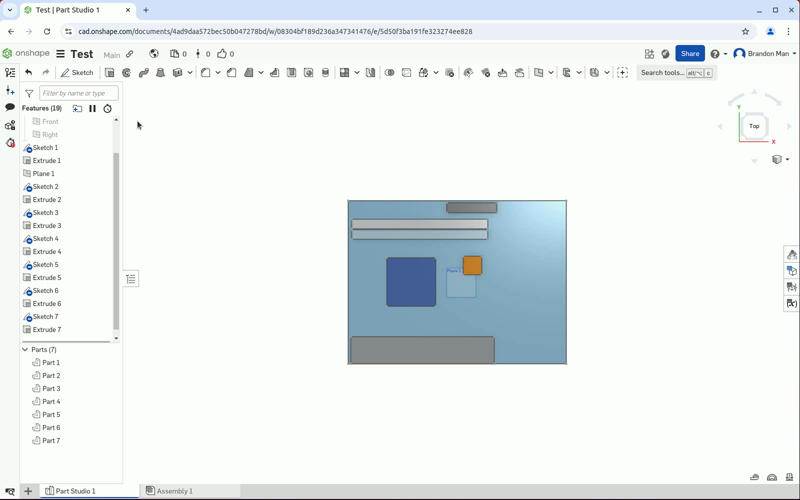
key(shift+h)
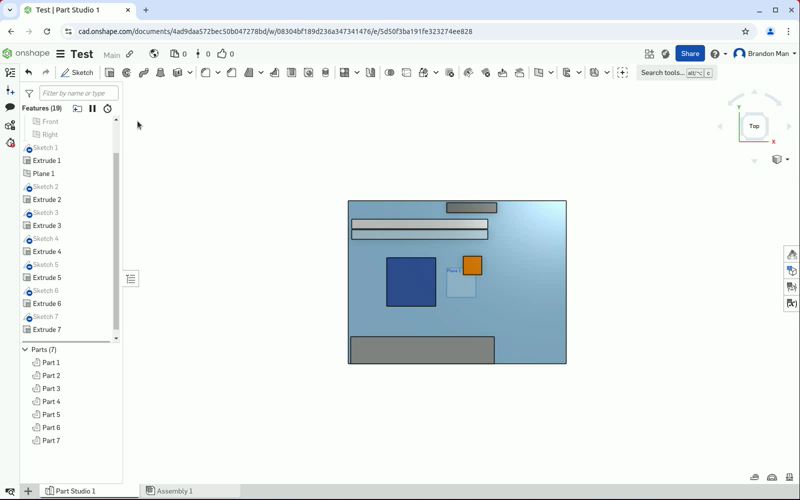
mouse_move(69, 150)
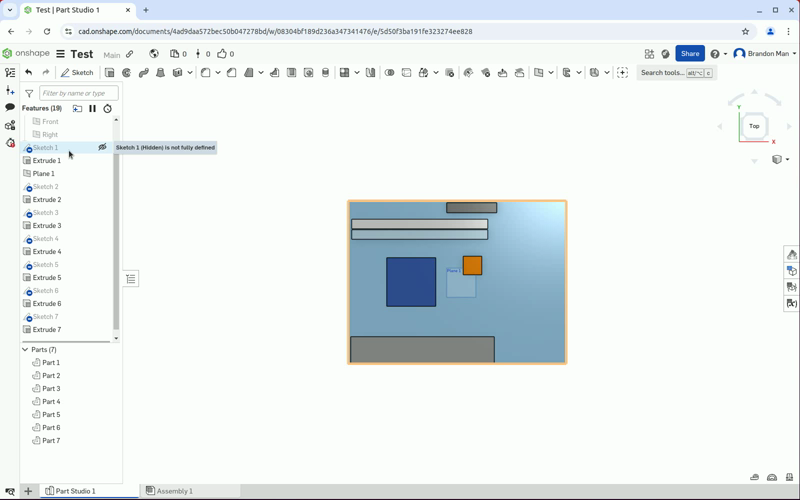
click(69, 150)
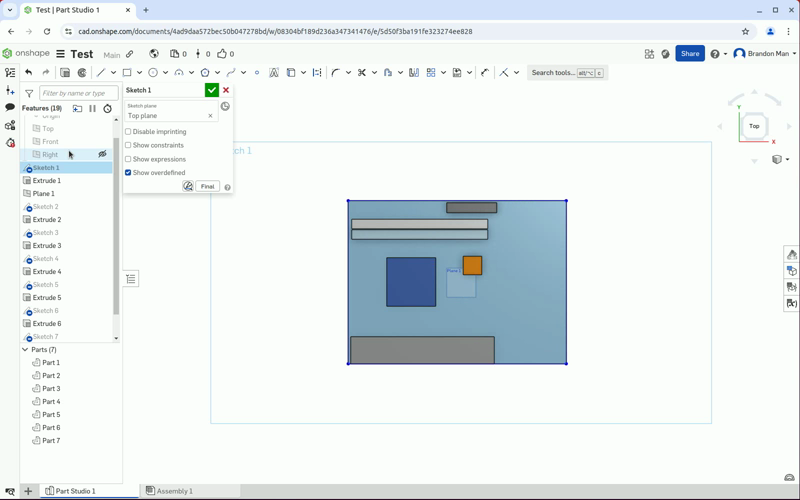
mouse_move(229, 92)
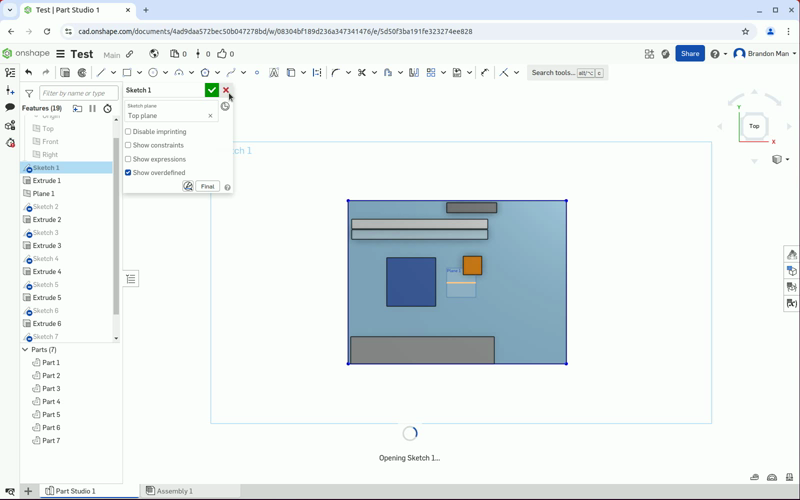
click(229, 92)
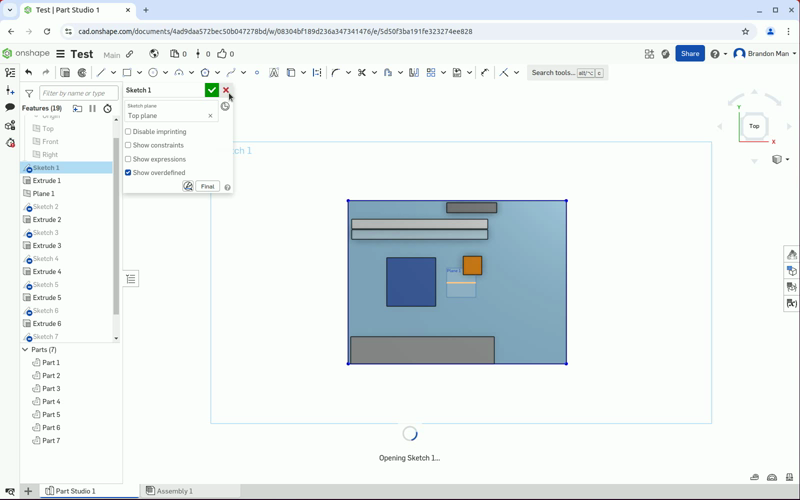
key(shift+s)
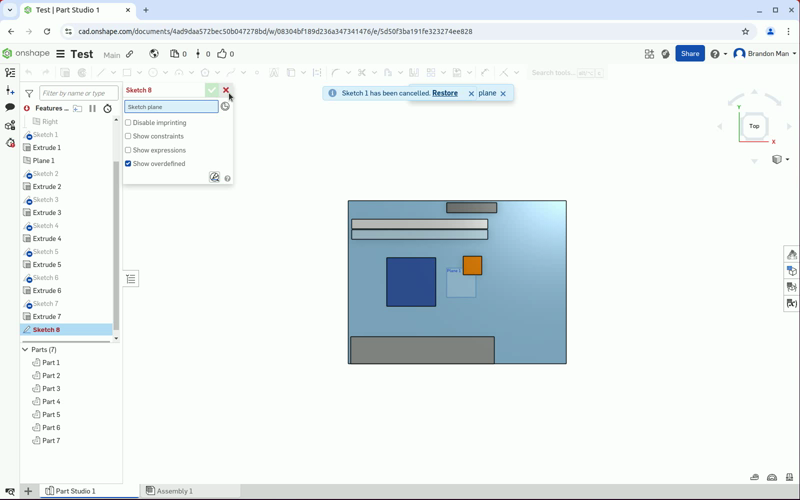
mouse_move(69, 163)
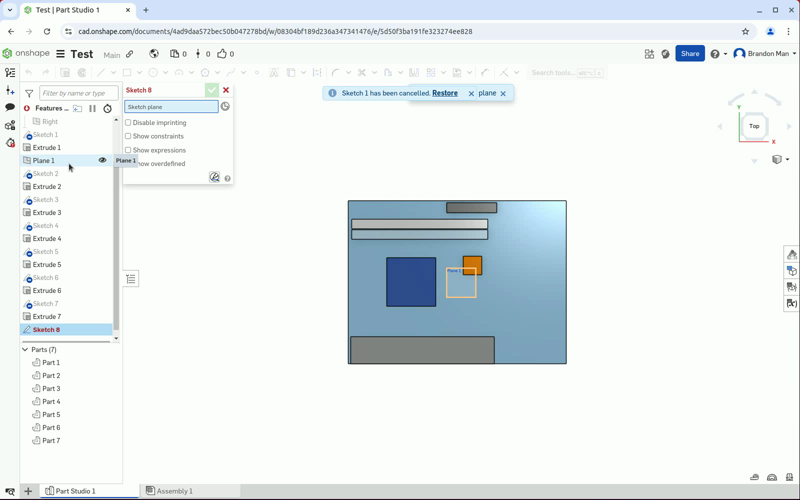
click(69, 163)
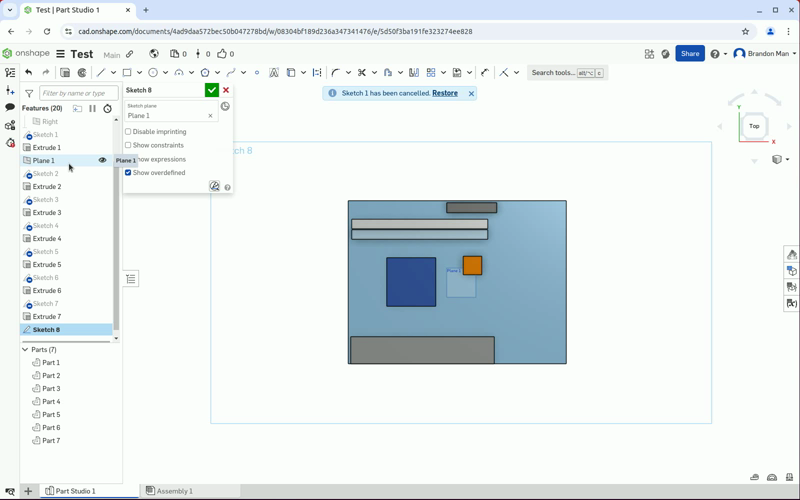
mouse_move(73, 352)
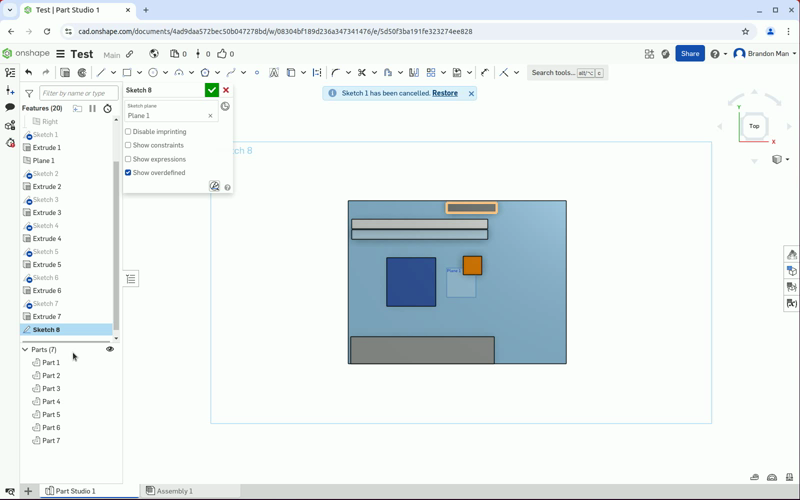
key(y)
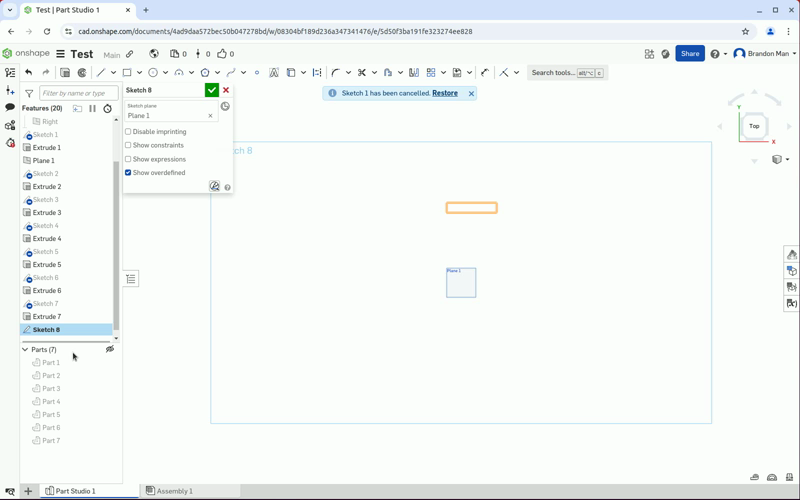
key(l)
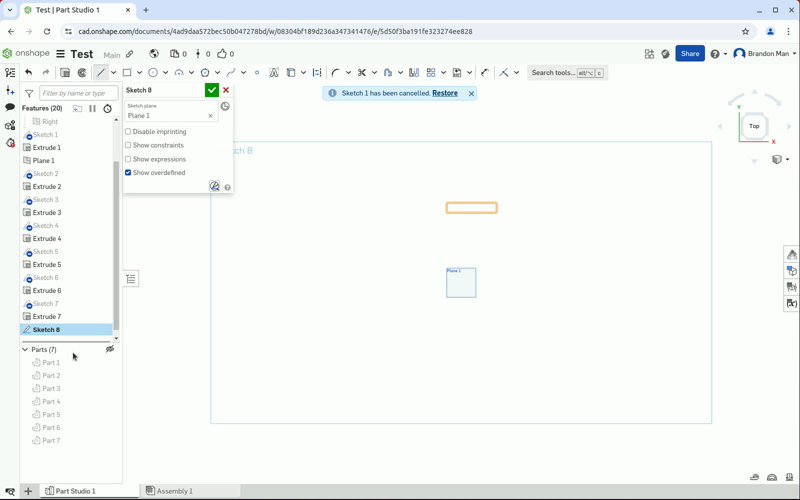
key_down(shift)
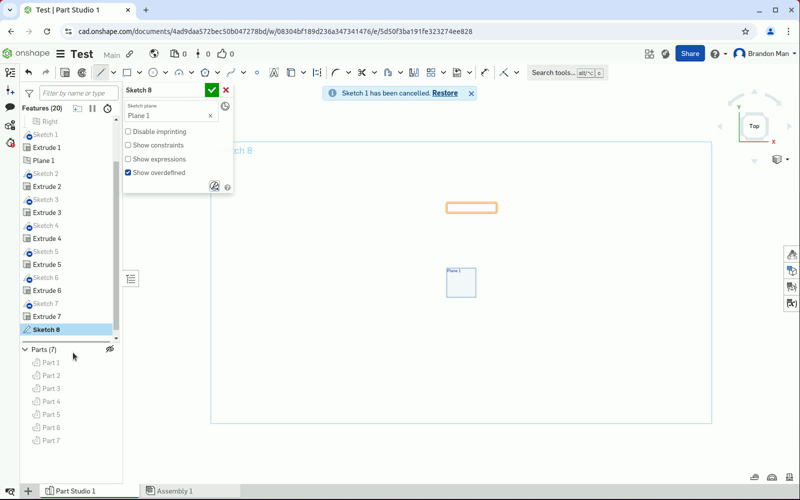
mouse_move(501, 324)
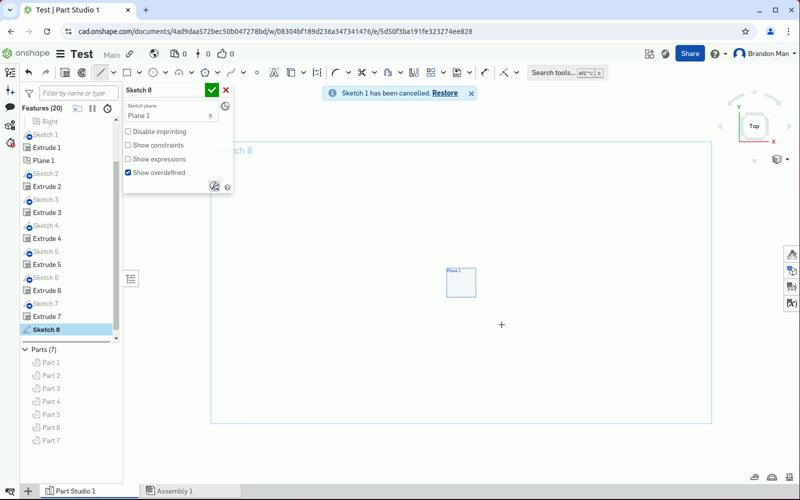
click(501, 324)
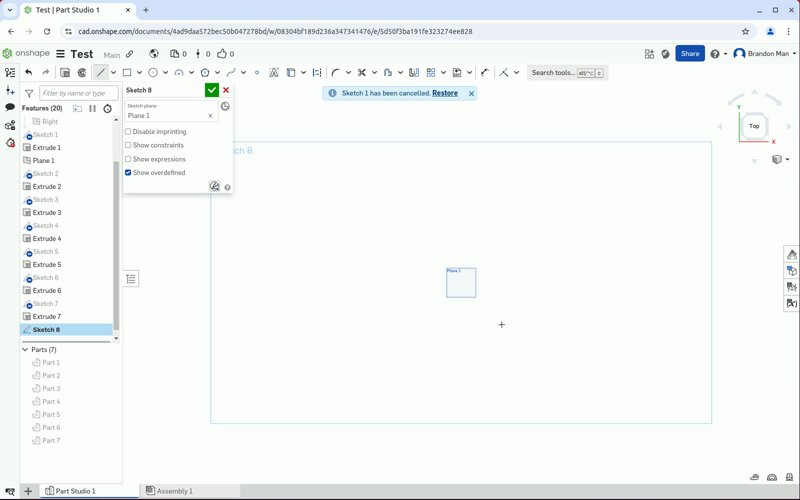
key_up(shift)
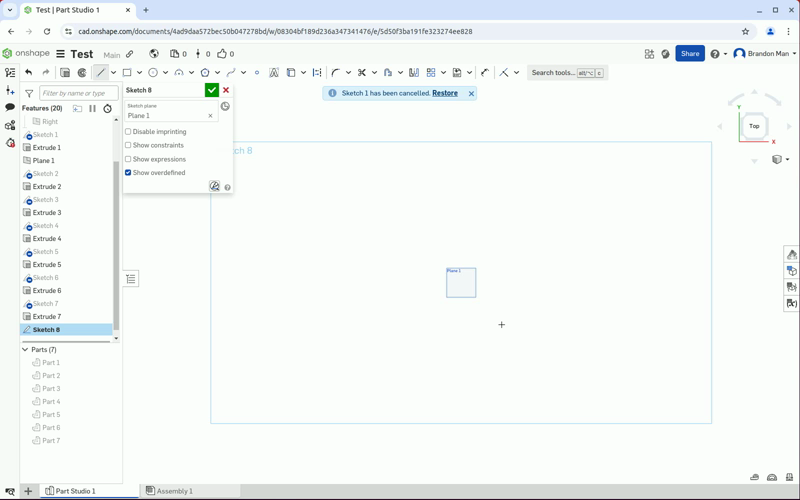
key_down(shift)
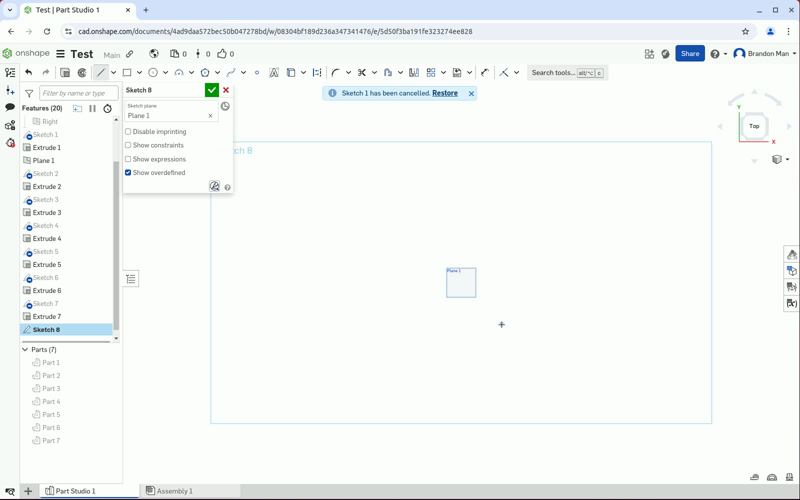
mouse_move(531, 324)
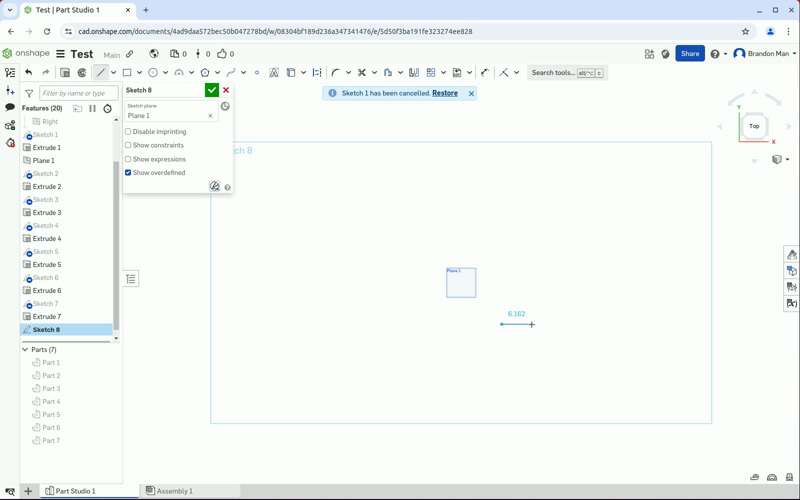
mouse_move(509, 324)
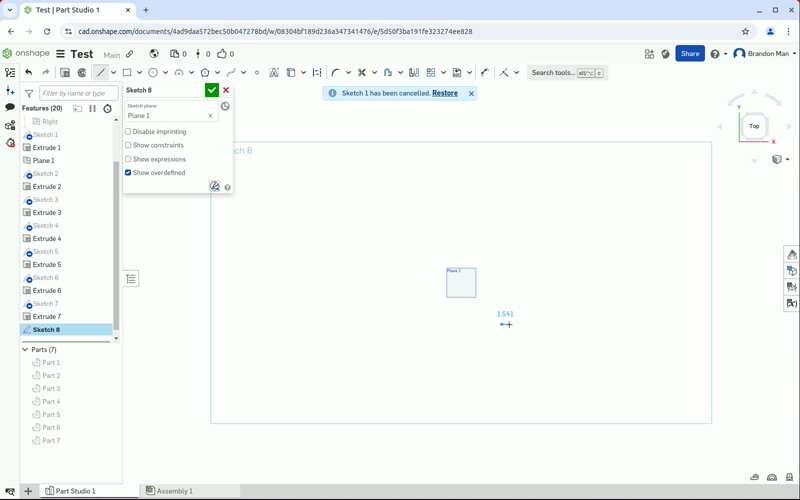
click(509, 324)
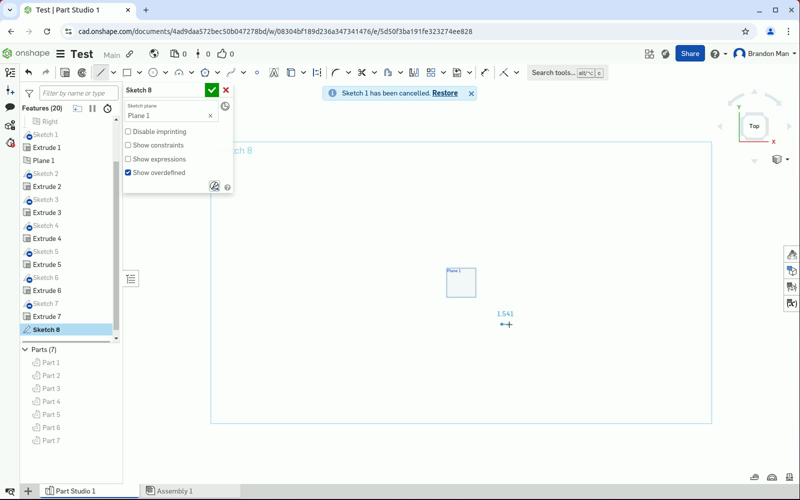
key_up(shift)
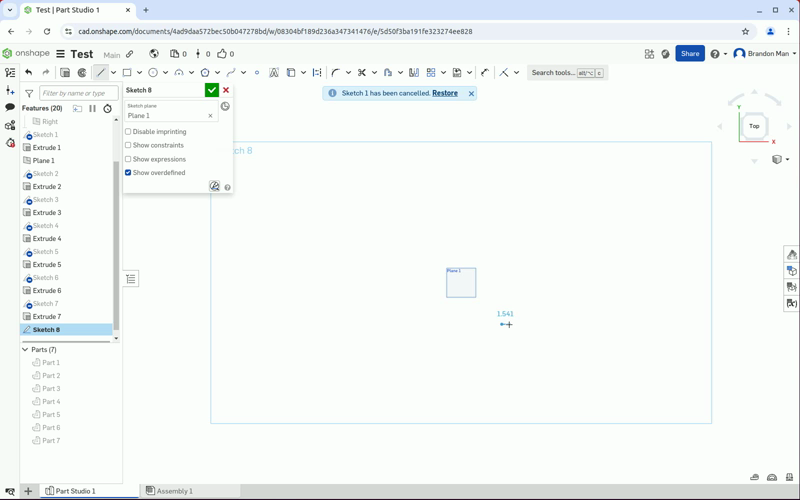
key_down(shift)
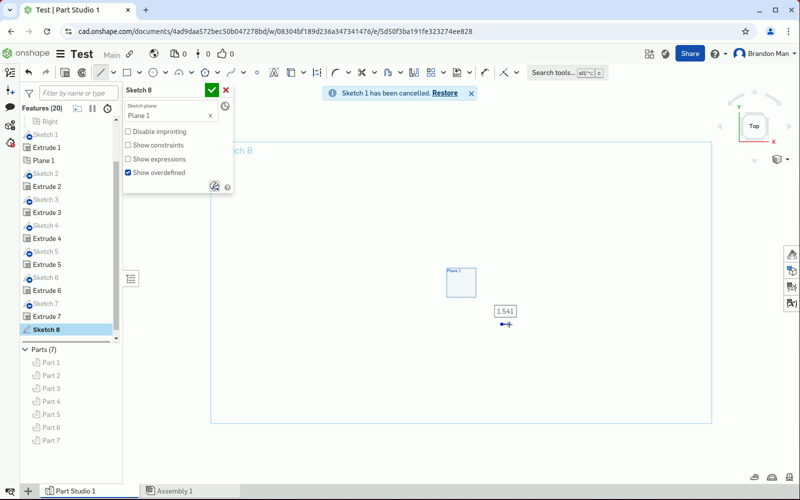
mouse_move(509, 237)
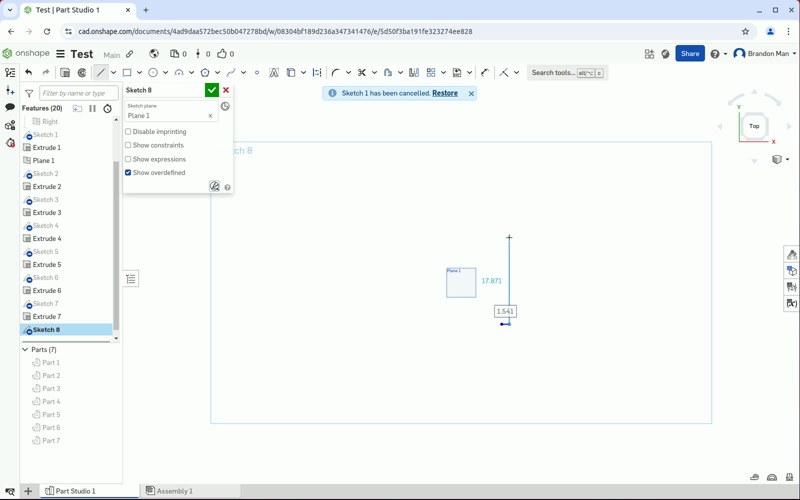
click(509, 237)
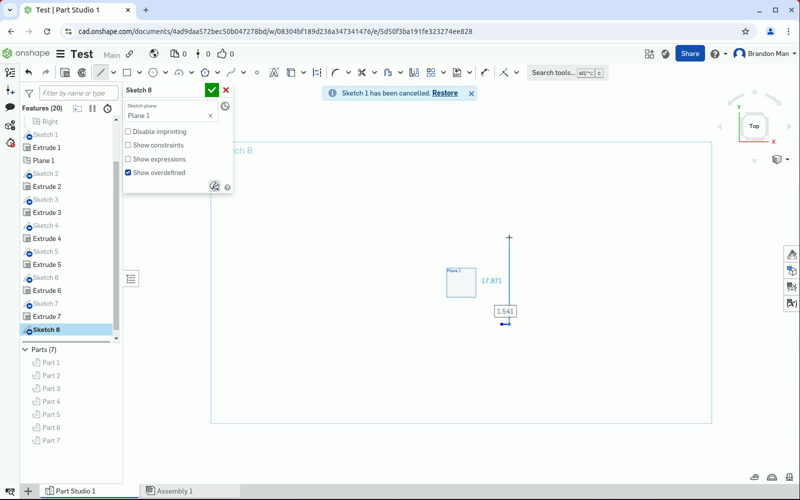
key_up(shift)
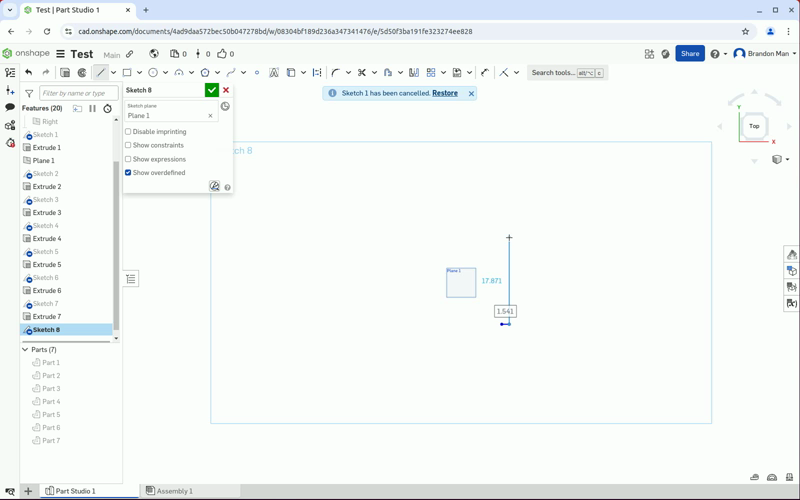
key_down(shift)
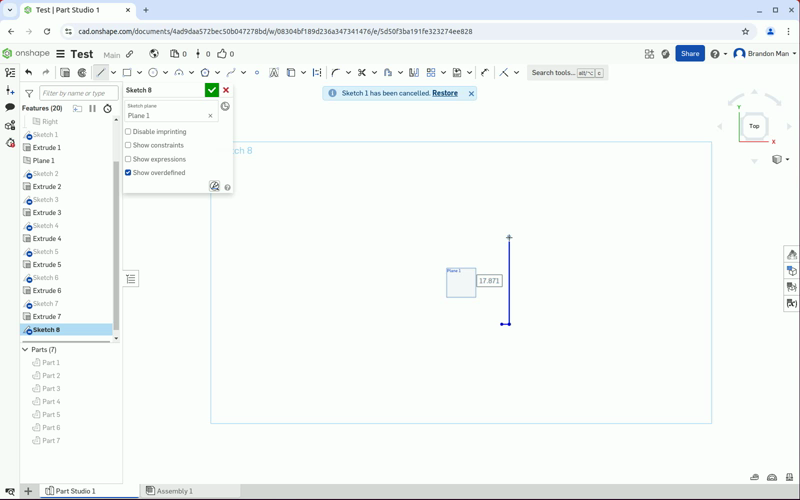
mouse_move(539, 237)
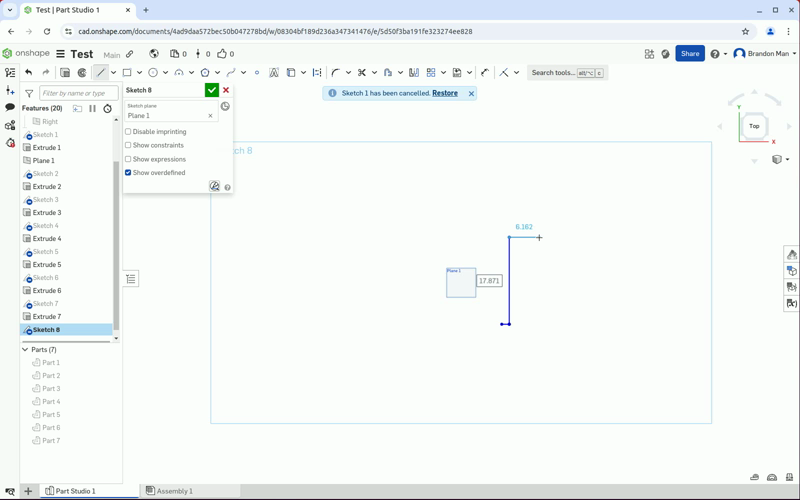
mouse_move(501, 237)
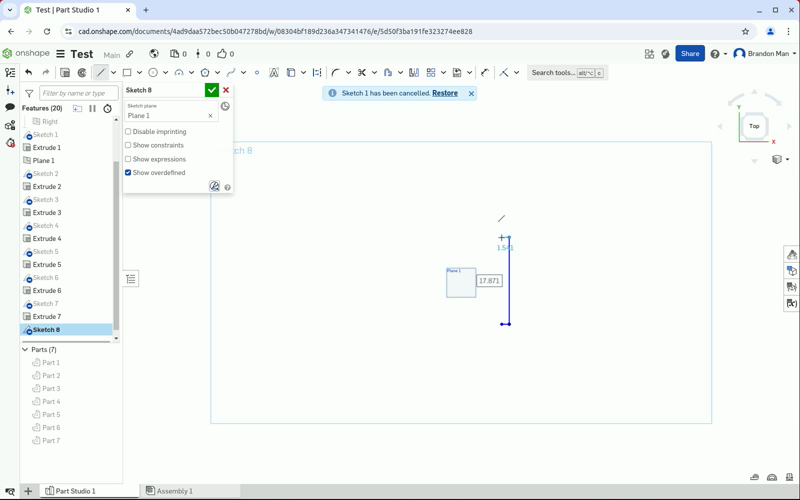
click(501, 237)
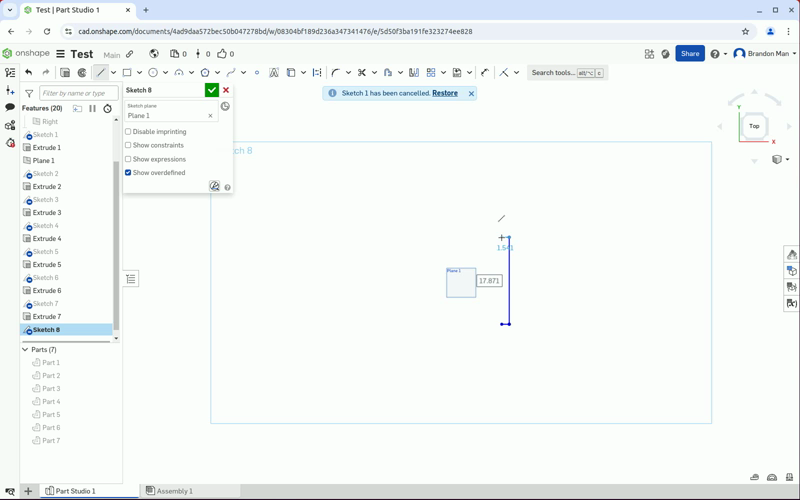
key_up(shift)
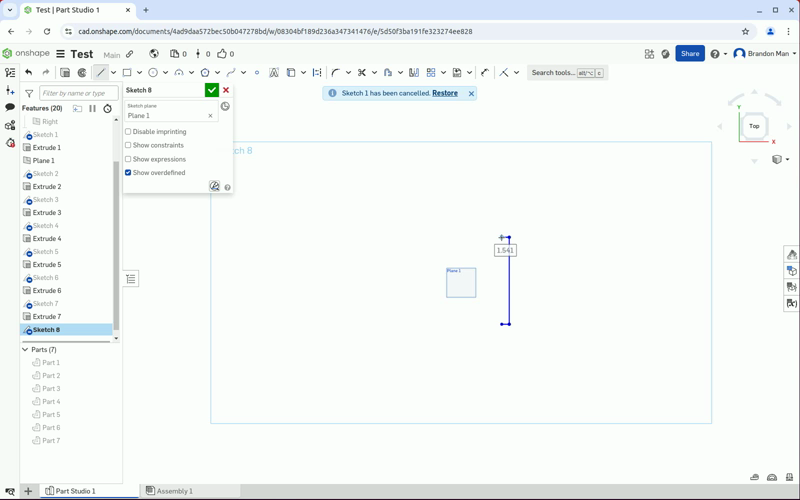
key_down(shift)
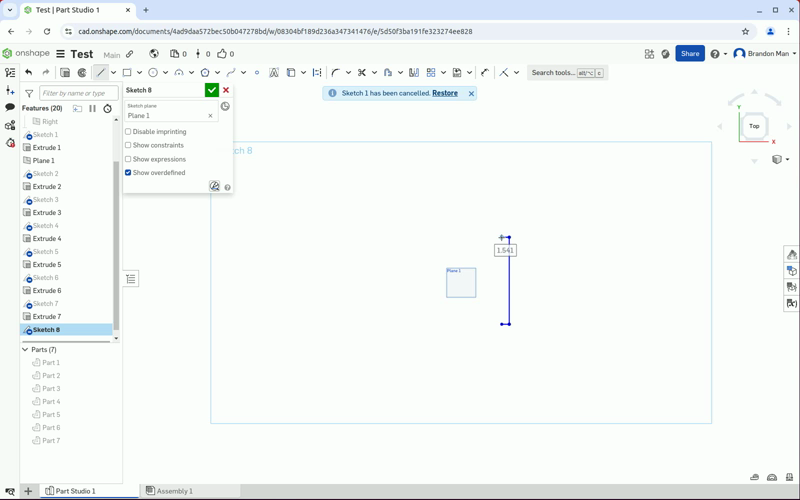
mouse_move(501, 324)
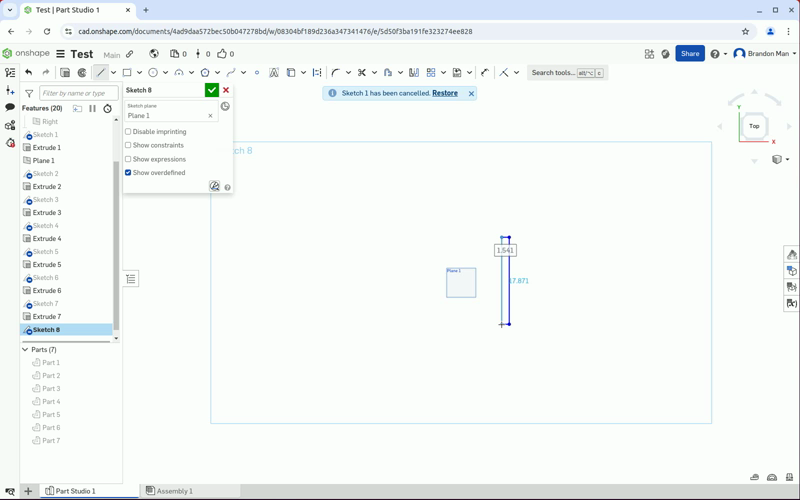
key_up(shift)
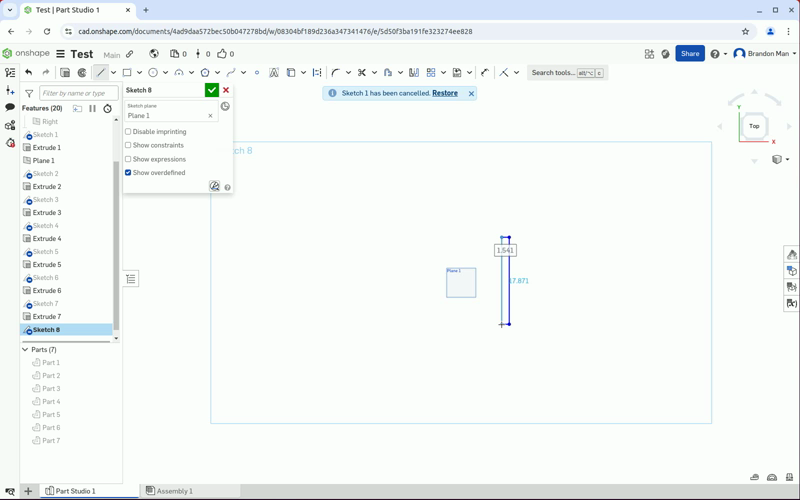
click(501, 324)
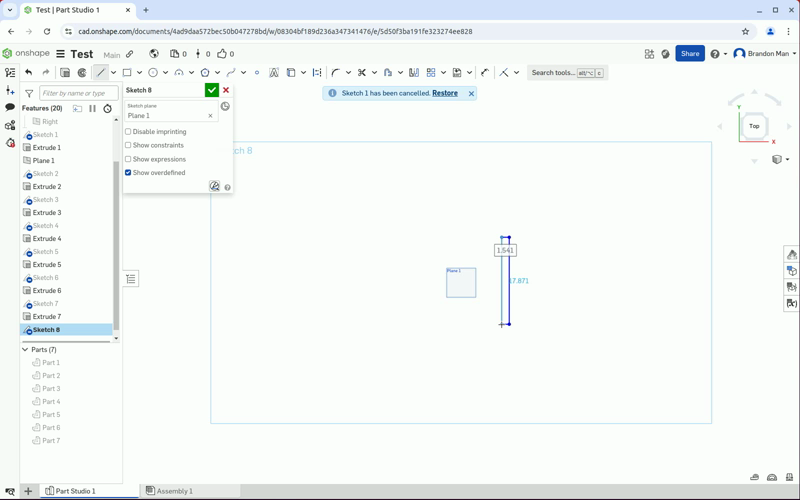
key(esc)
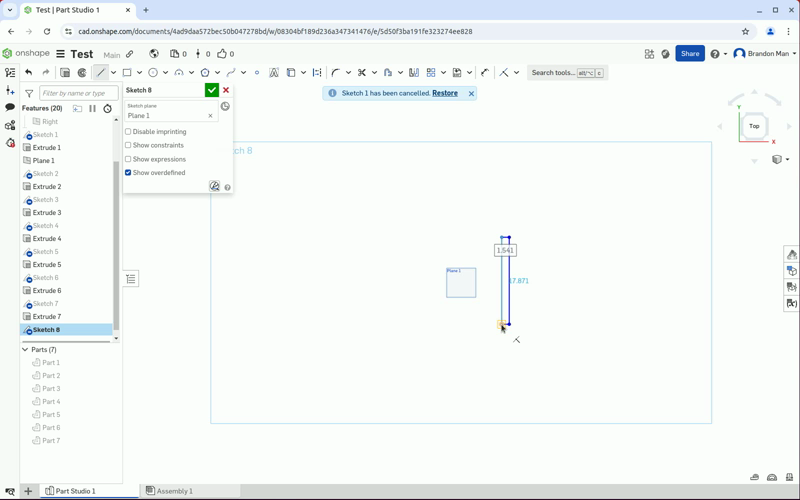
mouse_move(507, 311)
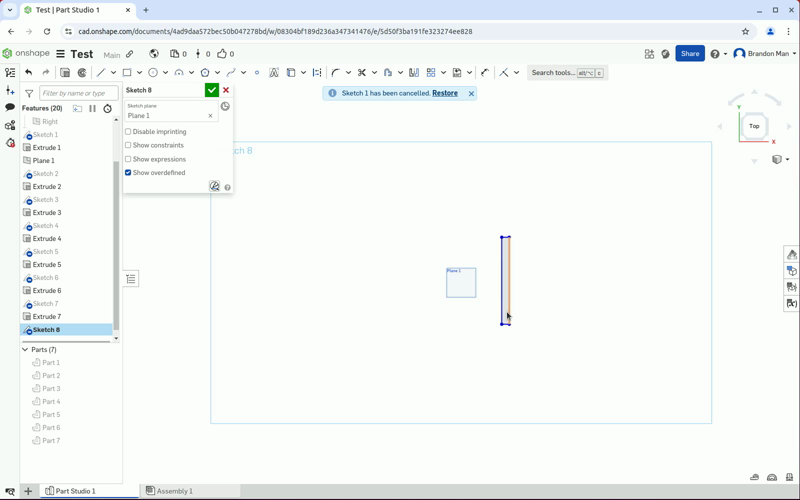
scroll(6)
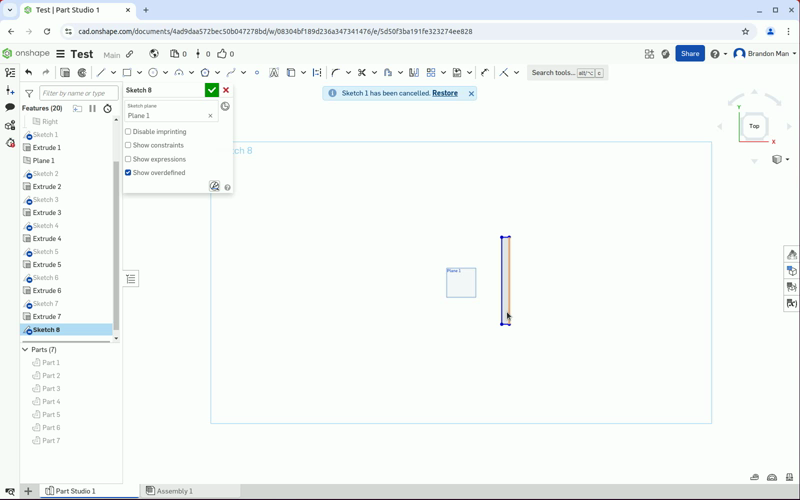
scroll(6)
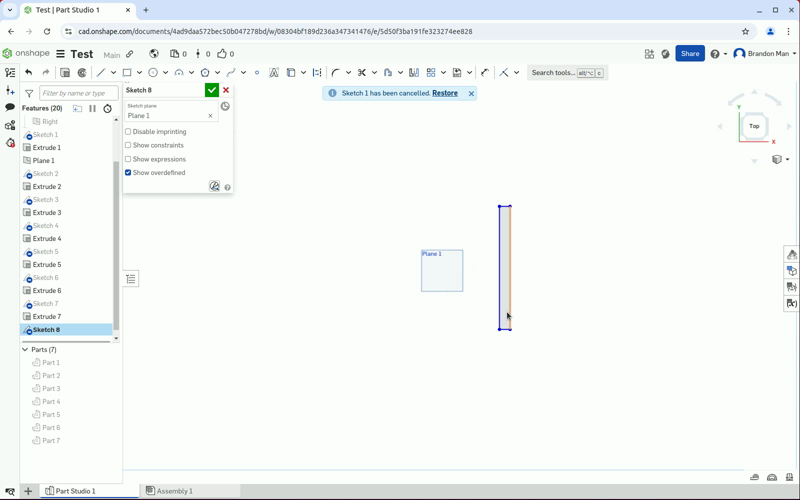
scroll(6)
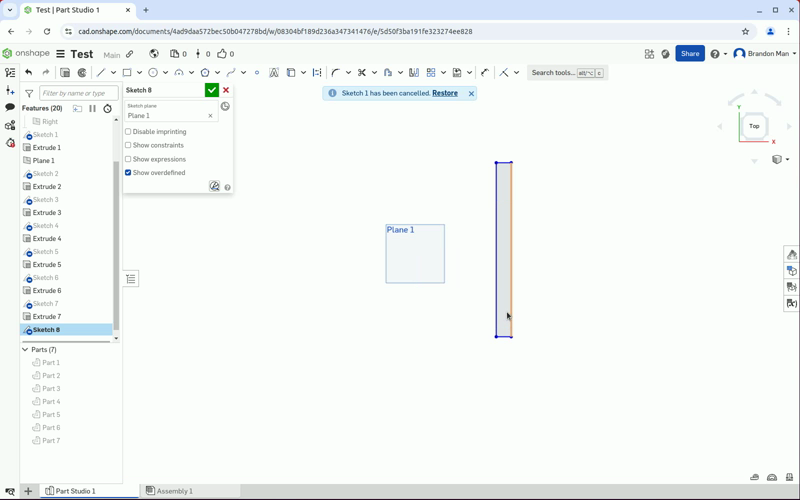
scroll(6)
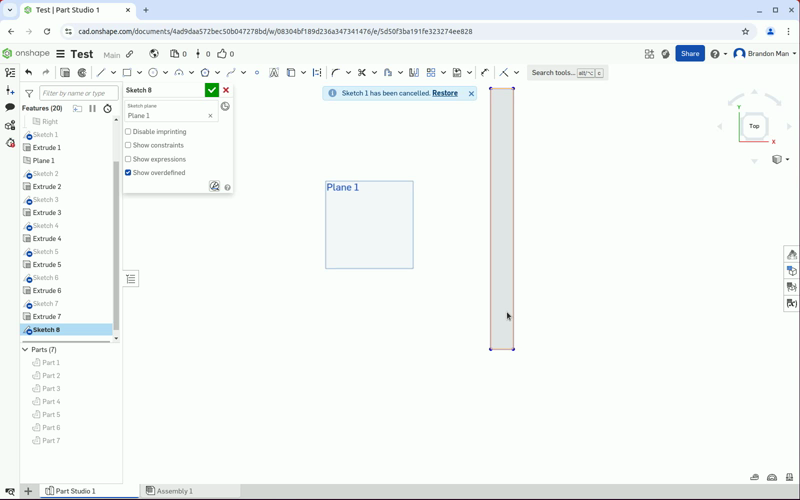
scroll(6)
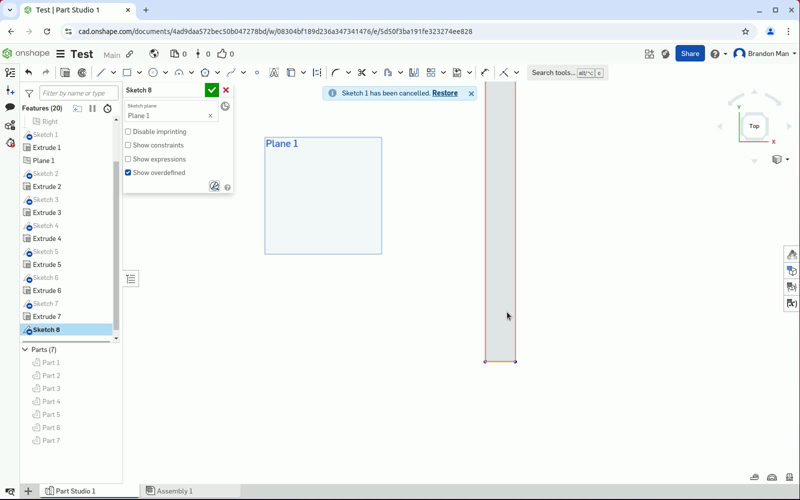
scroll(6)
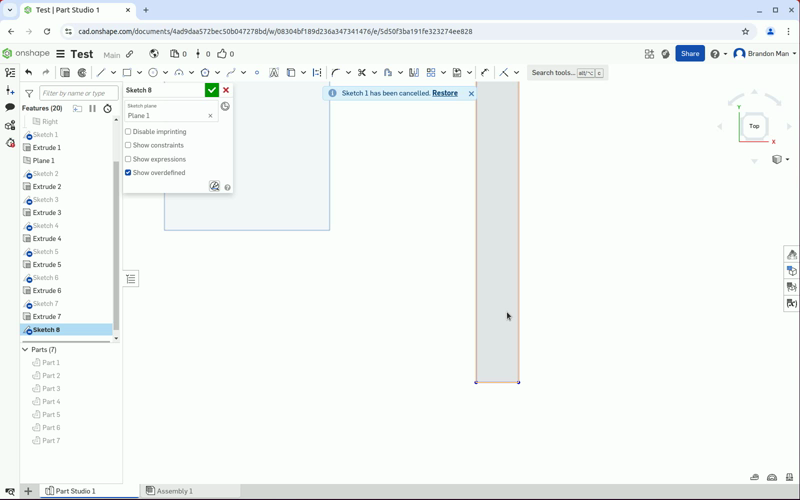
scroll(6)
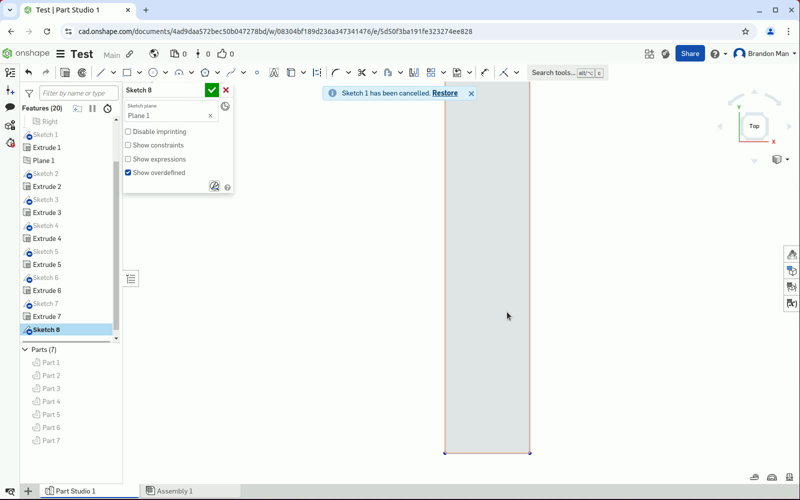
click(507, 311)
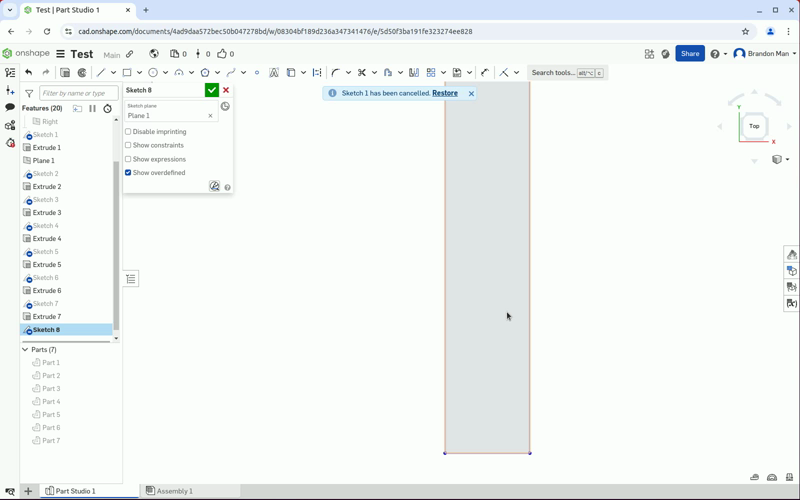
scroll(-6)
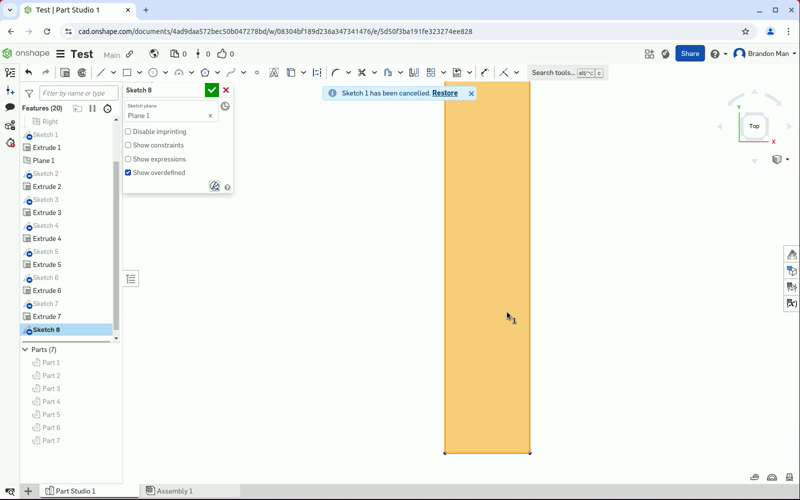
scroll(-6)
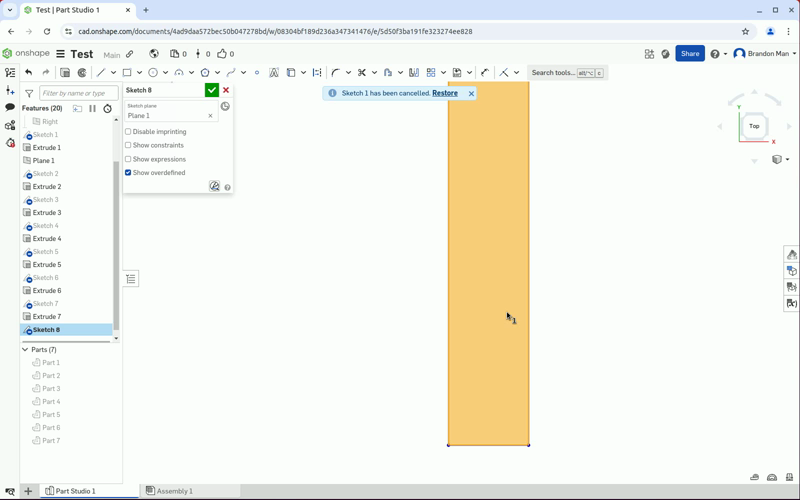
scroll(-6)
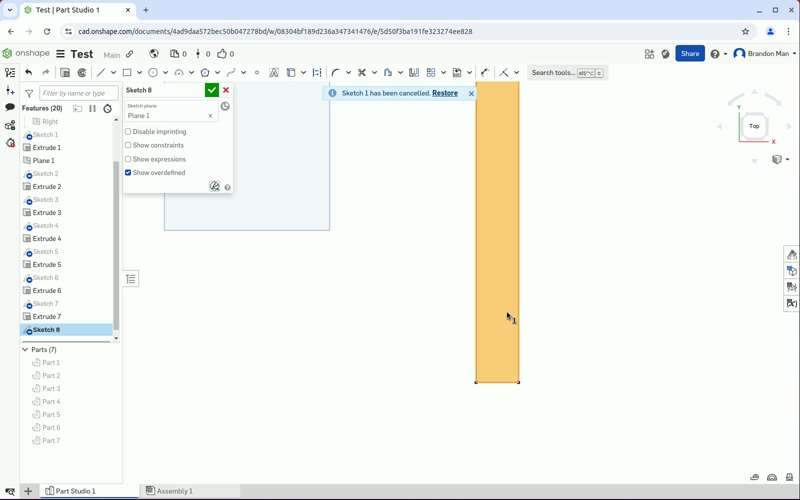
scroll(-6)
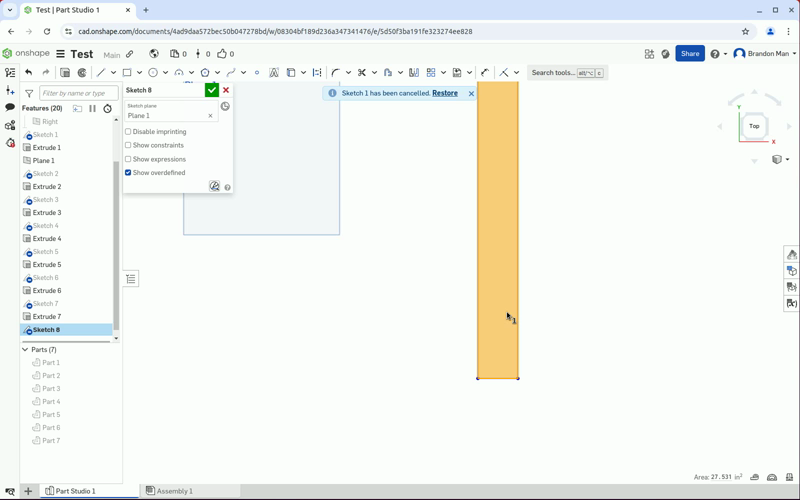
scroll(-6)
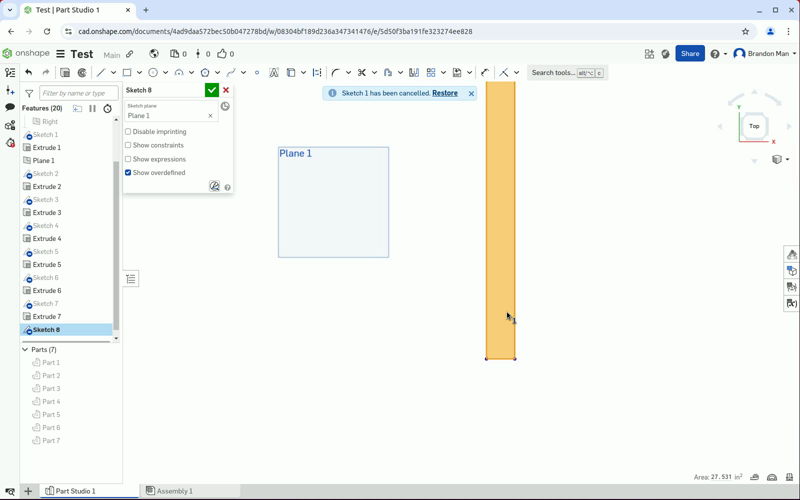
scroll(-6)
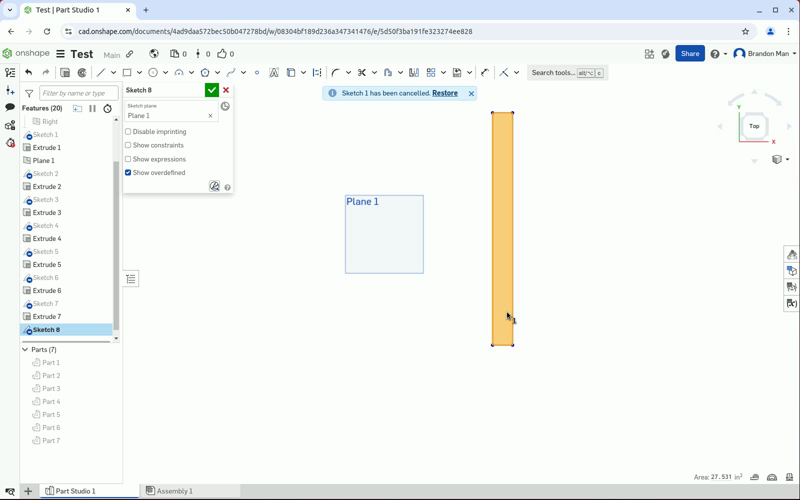
scroll(-6)
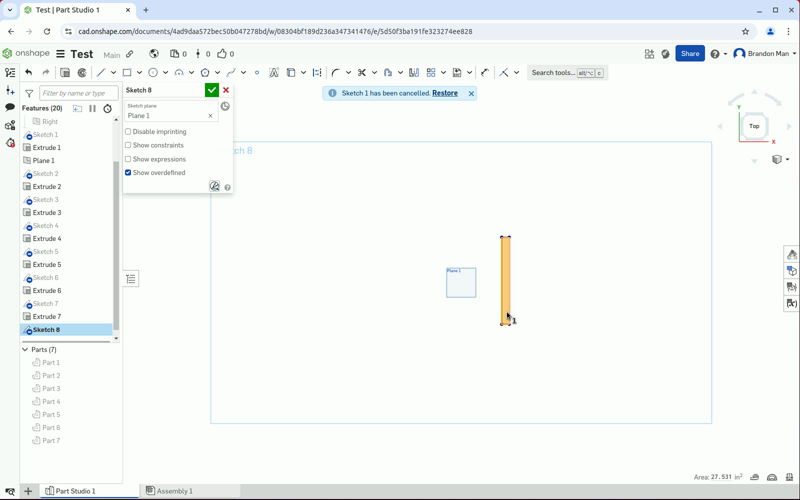
mouse_move(73, 352)
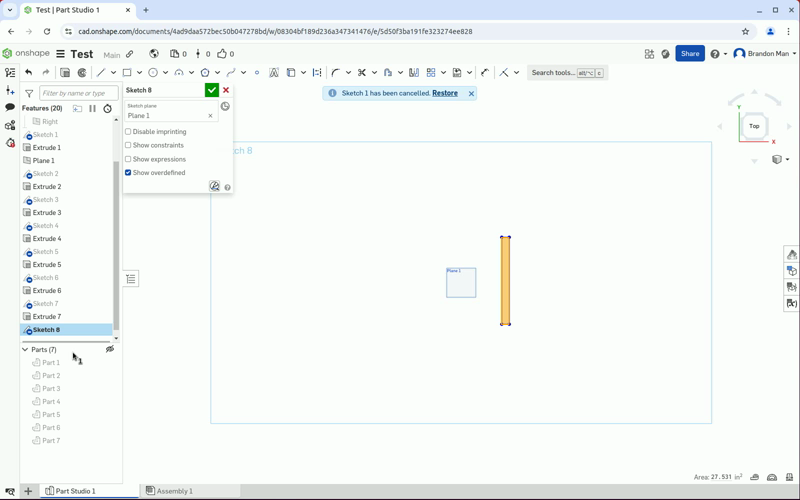
key(shift+y)
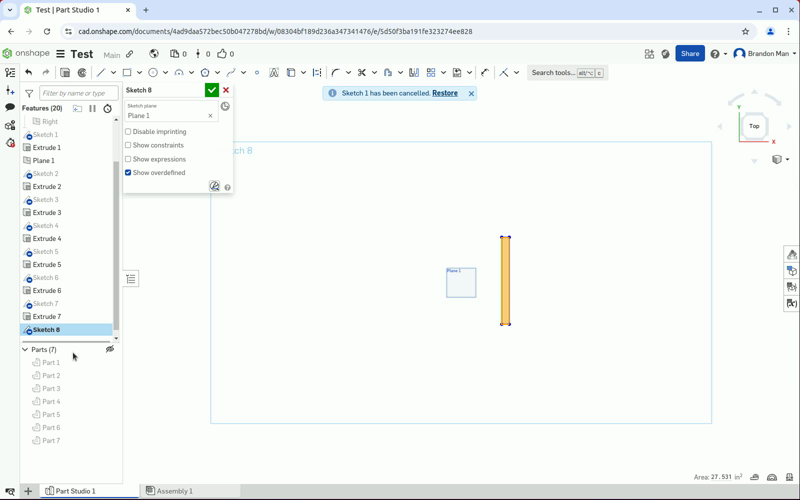
key(shift+e)
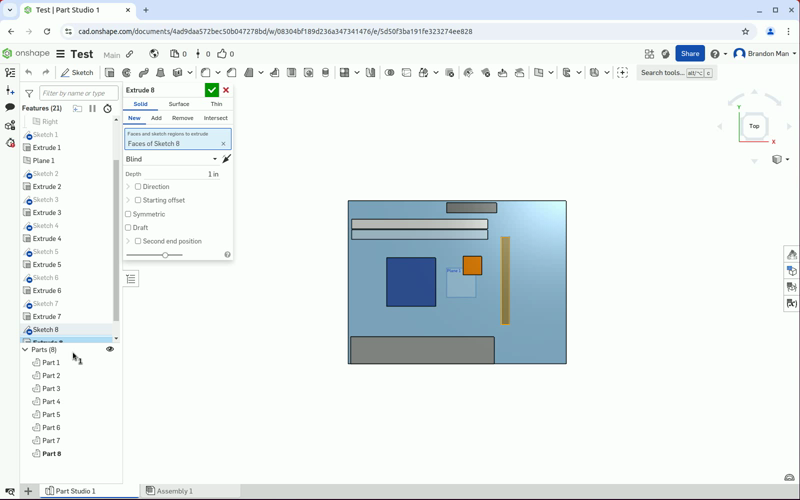
mouse_move(143, 106)
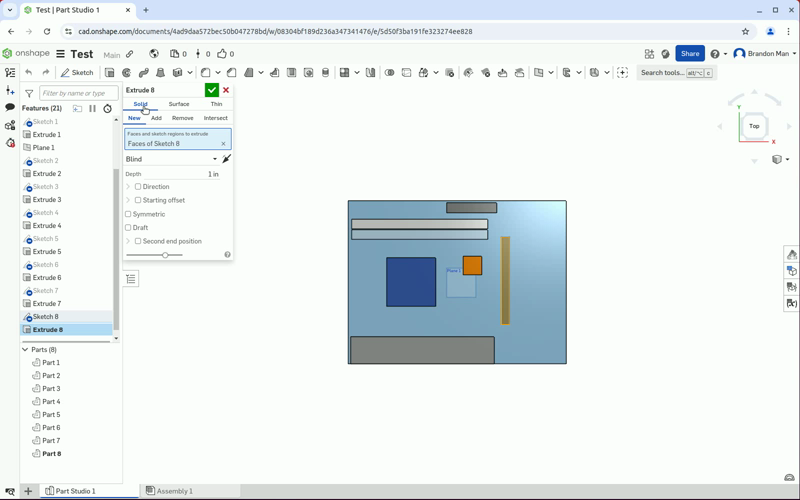
click(143, 106)
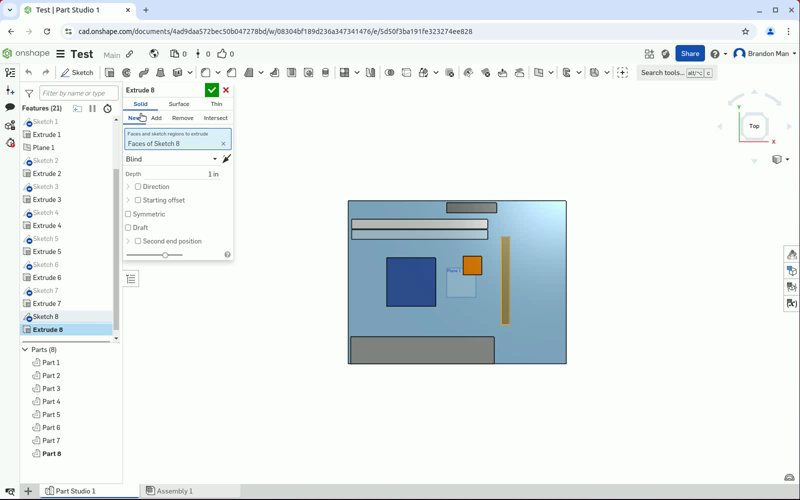
mouse_move(137, 120)
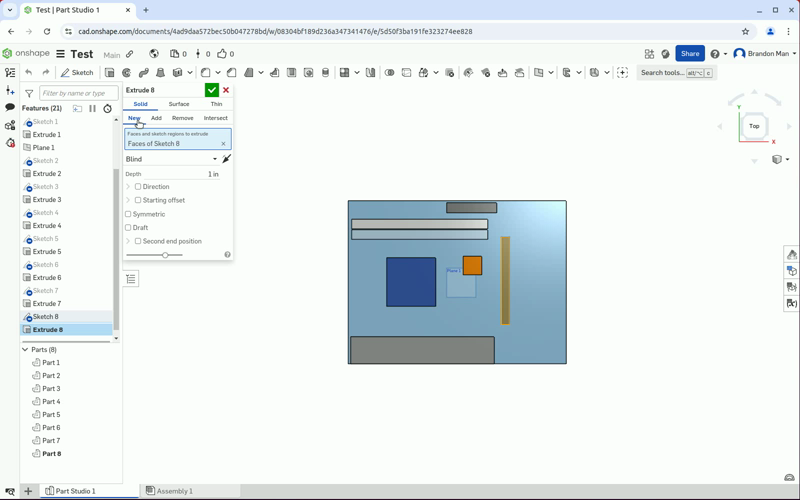
click(137, 120)
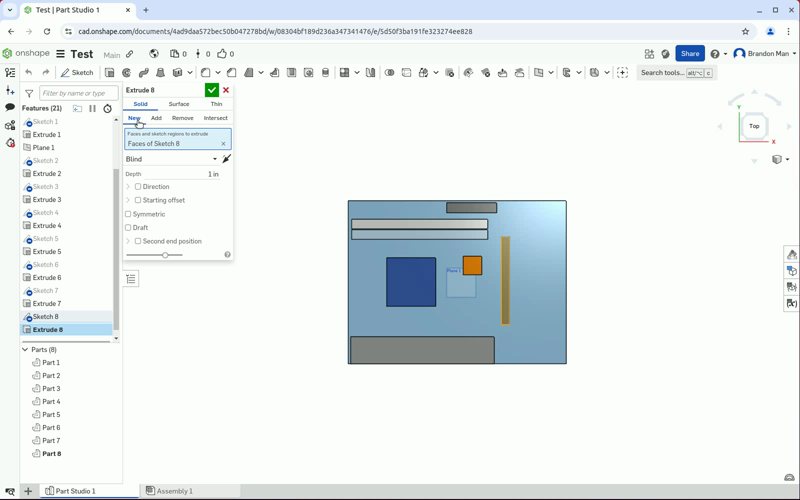
key(tab, 4)
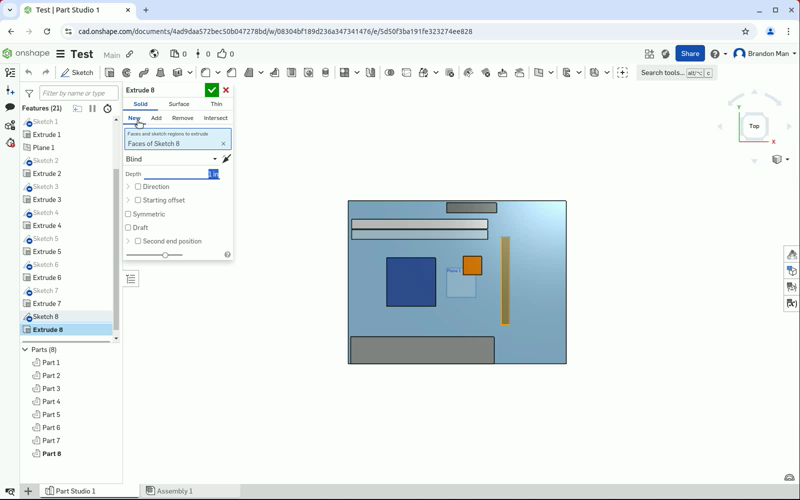
text(3.37)
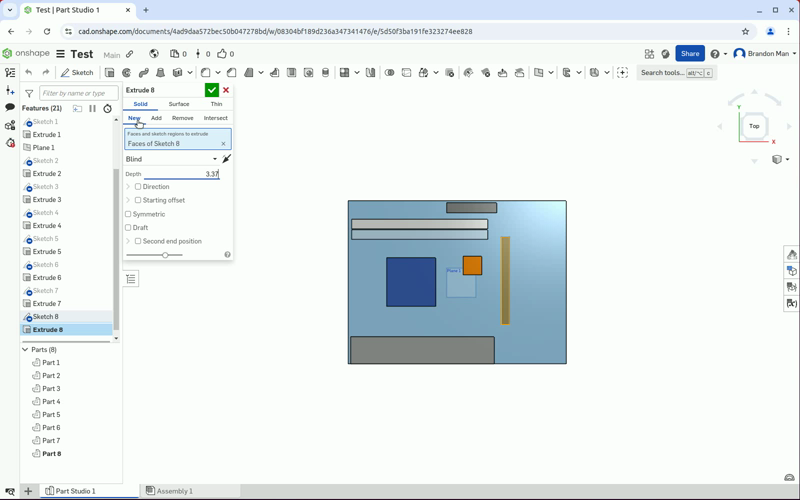
key(enter)
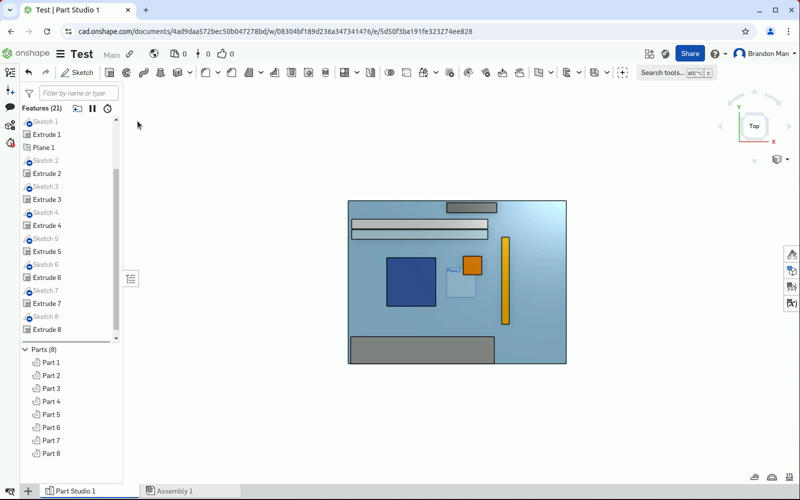
key(shift+h)
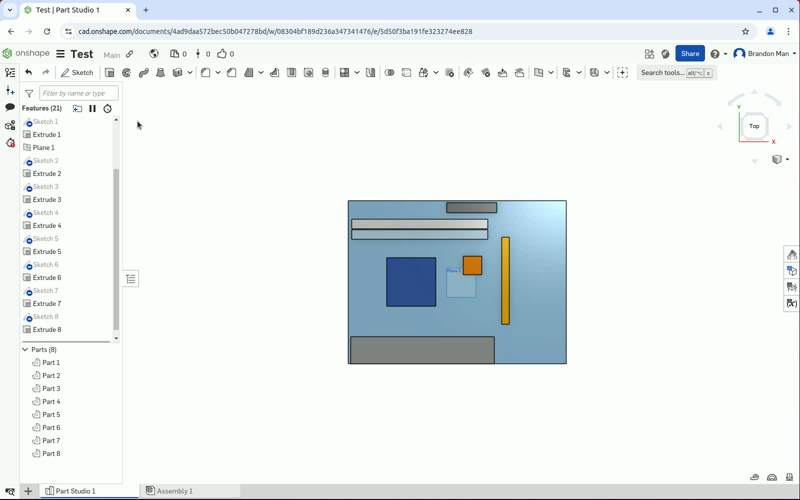
key(shift+h)
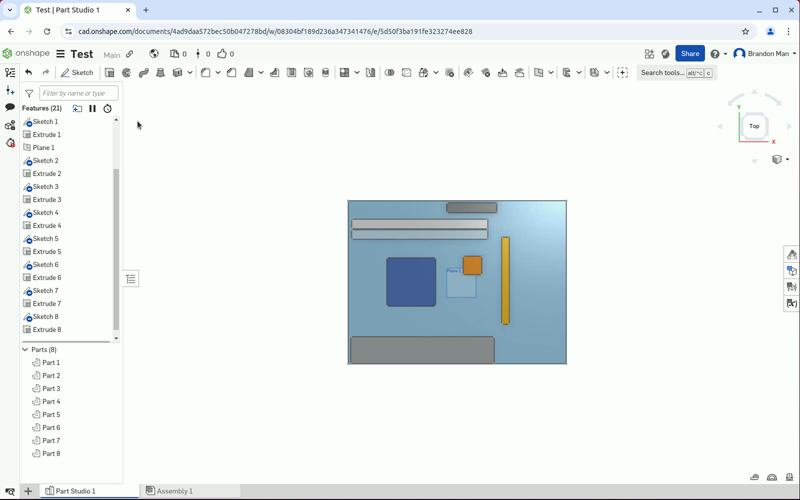
key(shift+7)
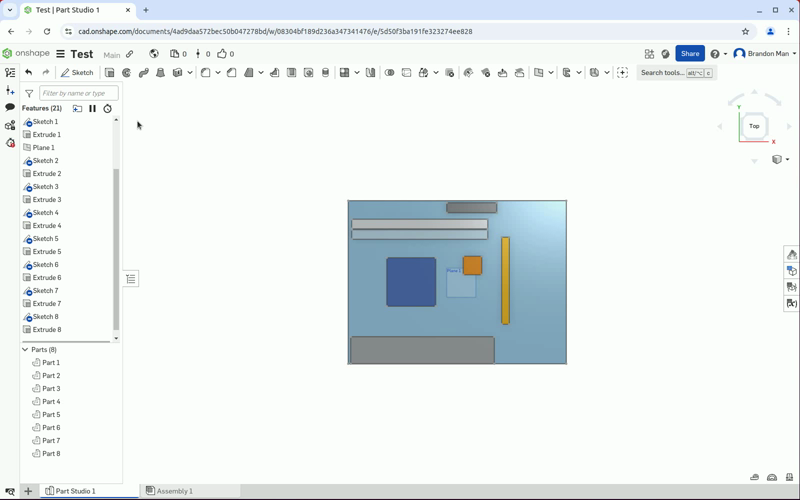
key(up, 3)
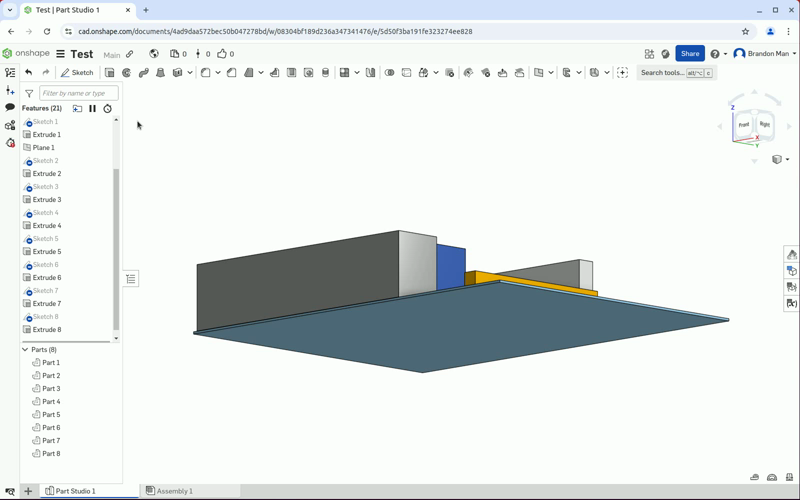
key(left, 3)
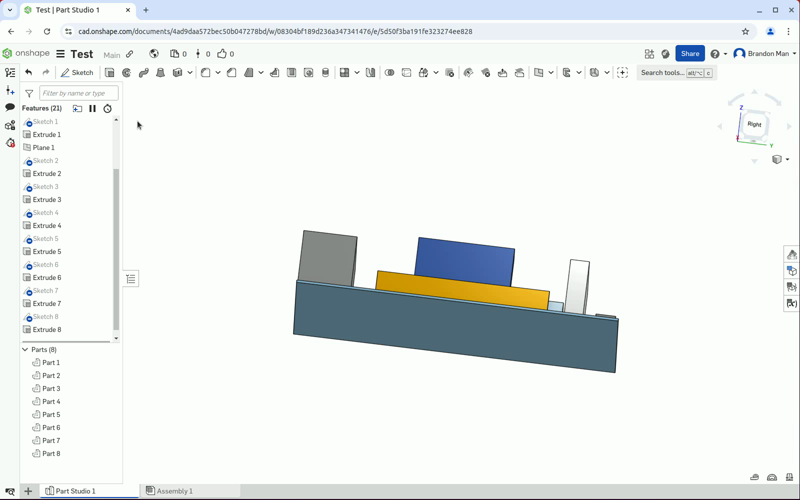
key(right, 3)
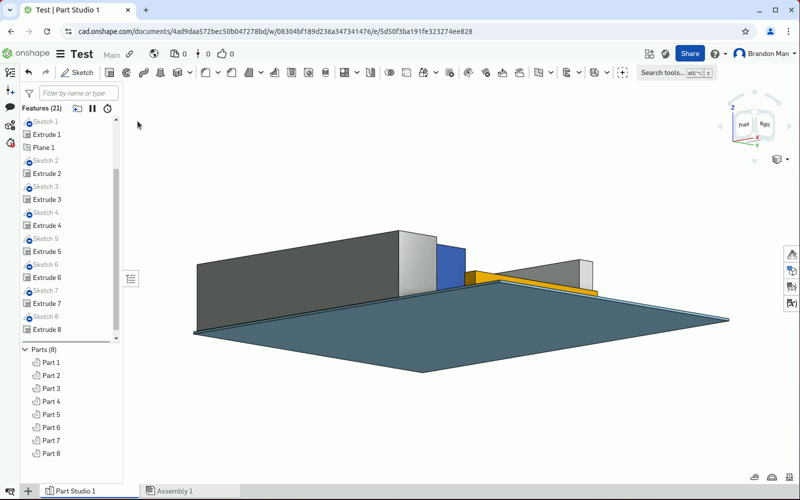
key(down, 3)
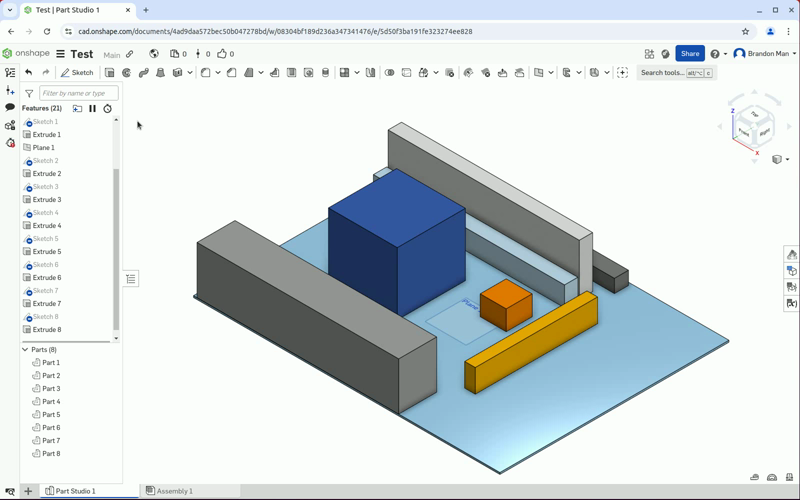
mouse_move(69, 124)
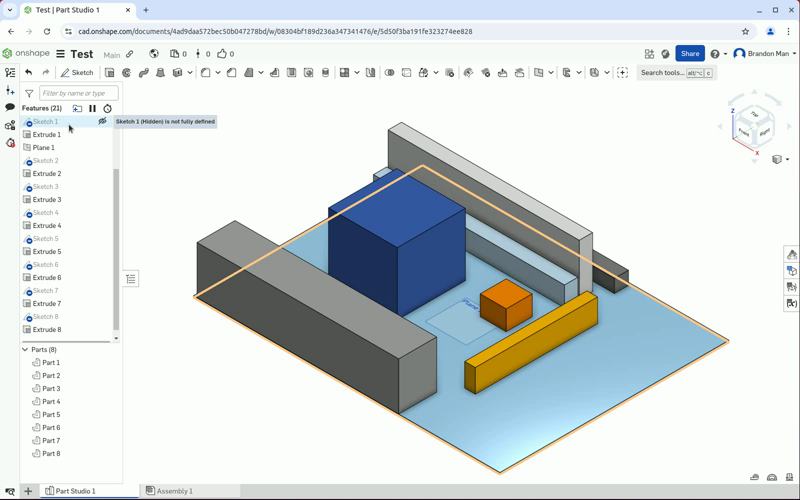
click(69, 124)